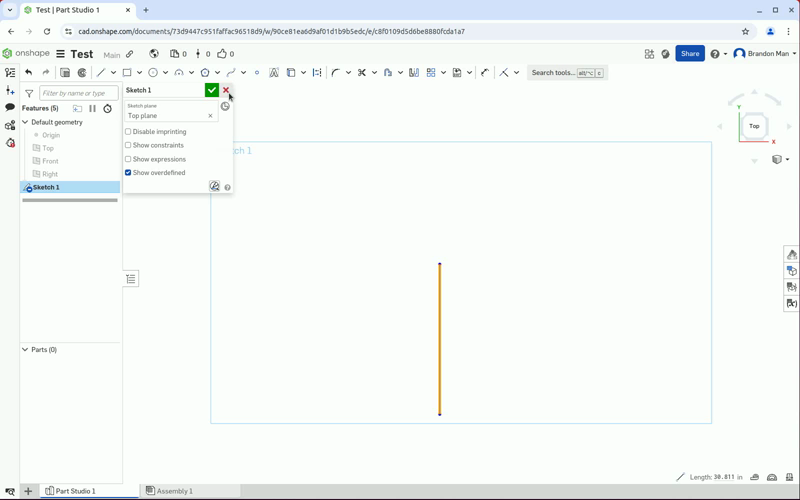
key(shift+h)
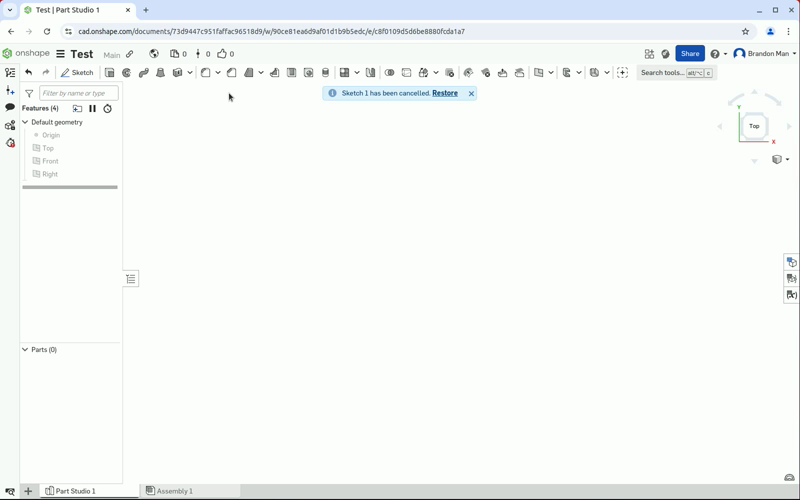
mouse_move(73, 352)
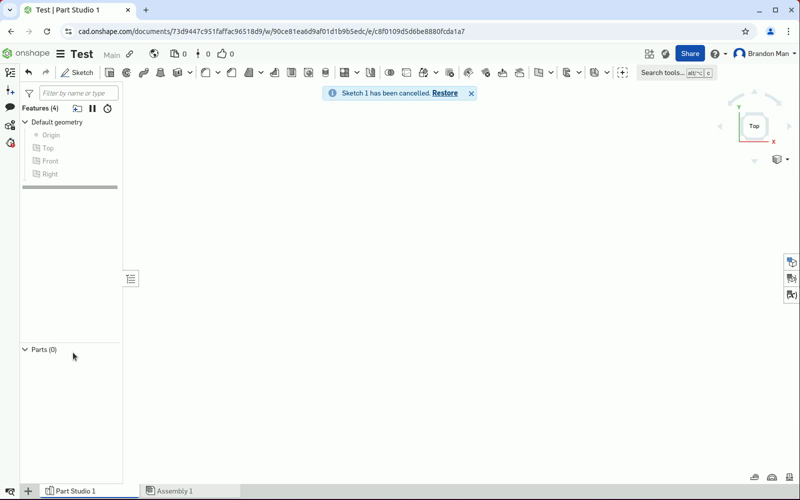
key(y)
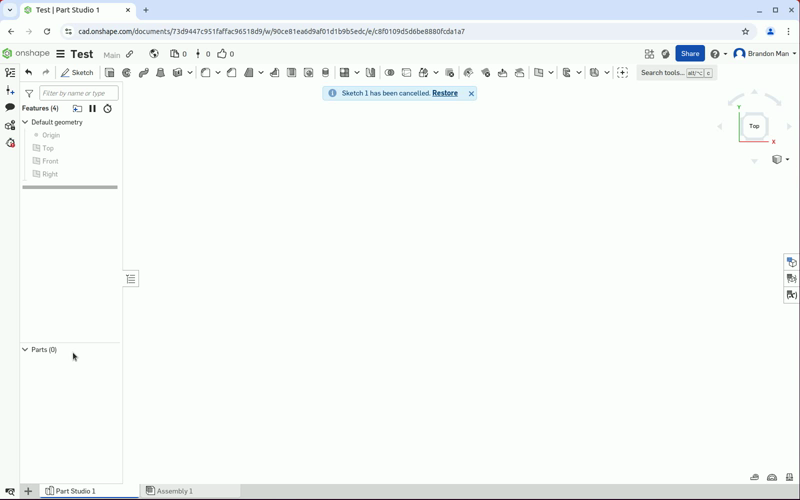
key(shift+p)
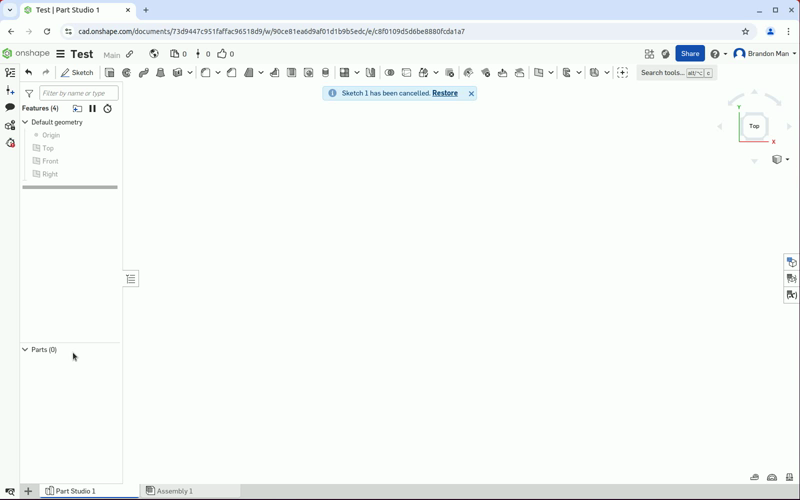
key(space)
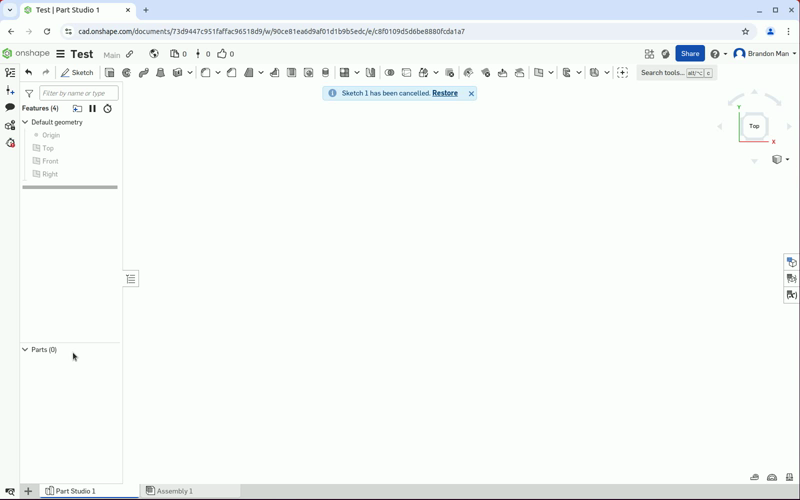
key_down(shift)
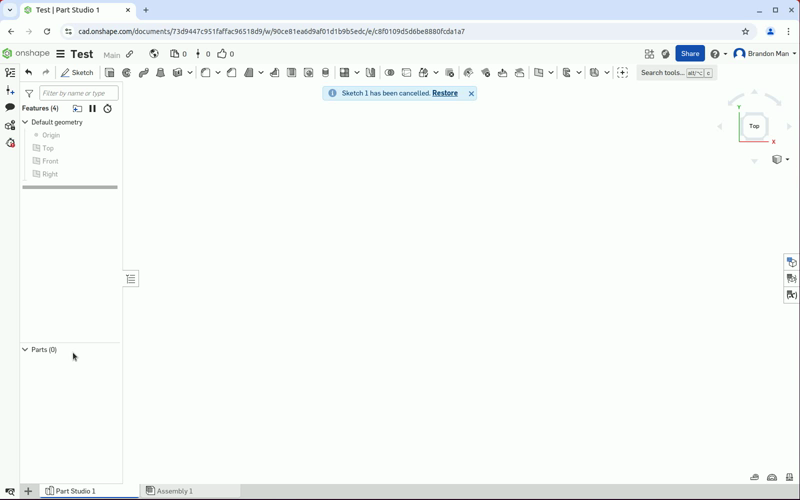
key(up)
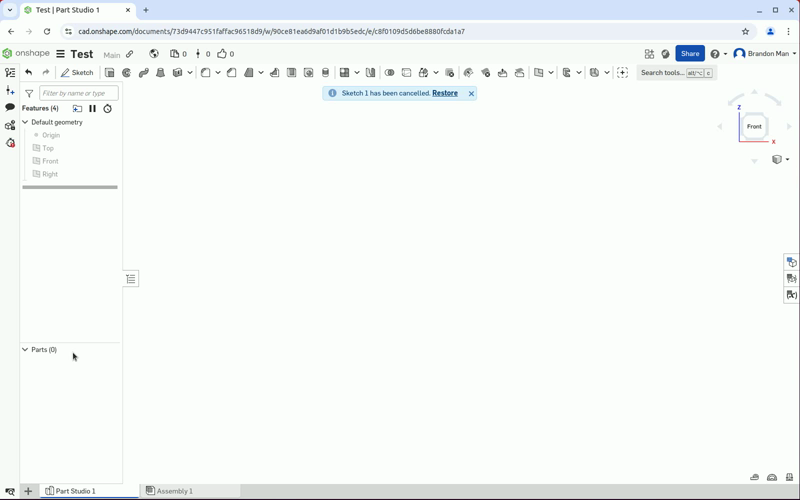
key_up(shift)
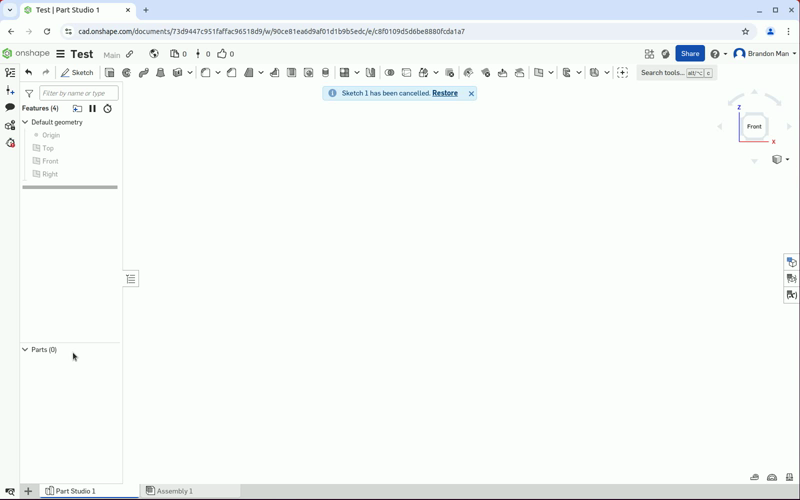
mouse_move(73, 352)
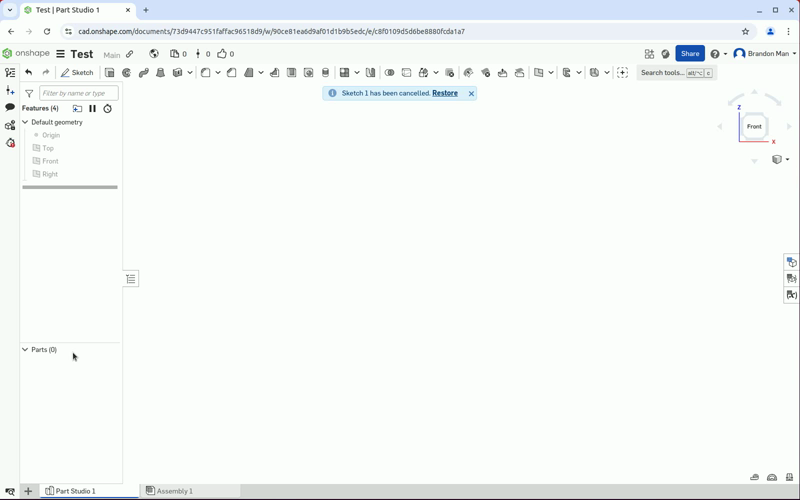
key(shift+y)
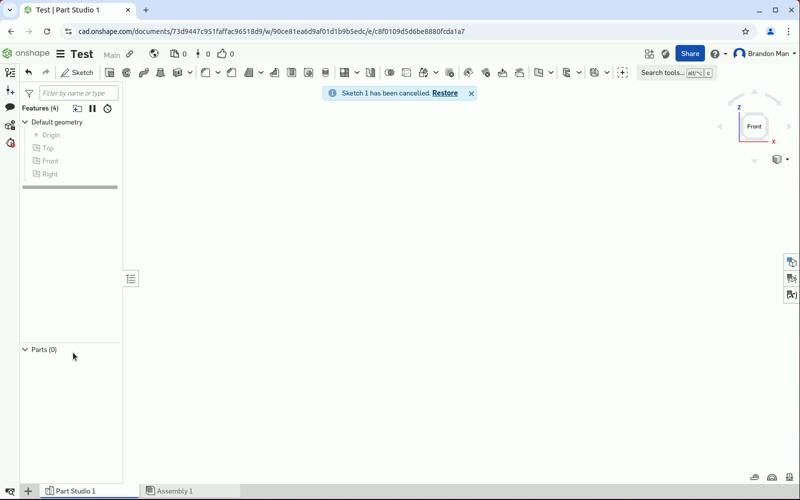
key(shift+s)
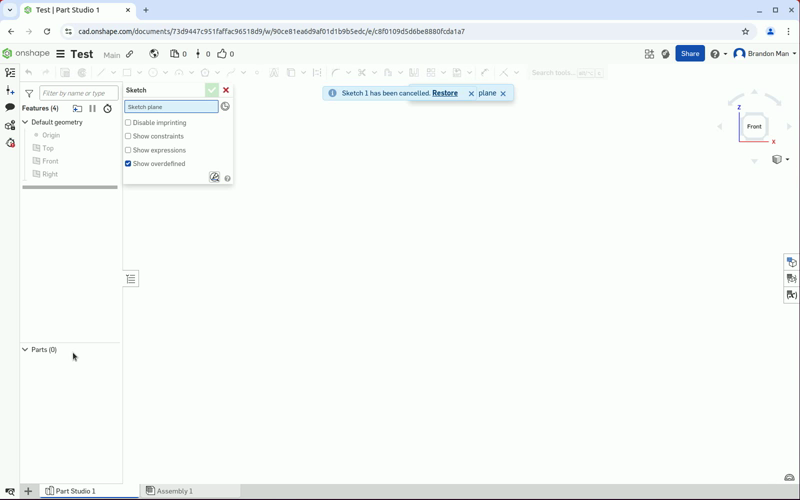
mouse_move(73, 163)
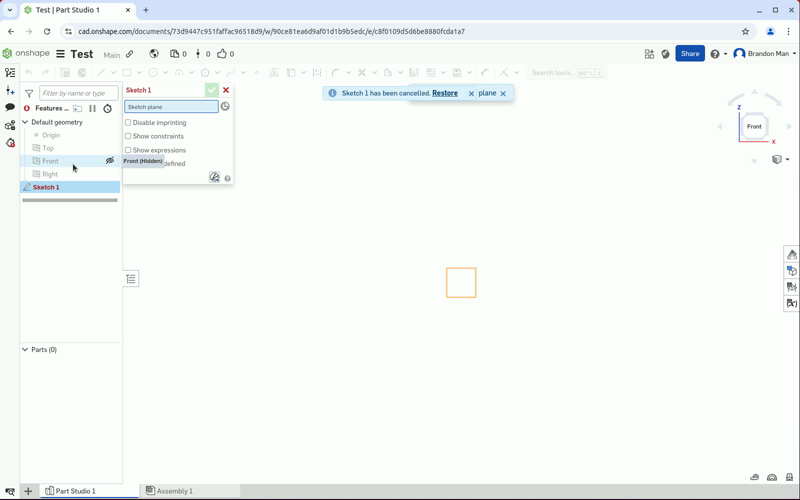
click(73, 163)
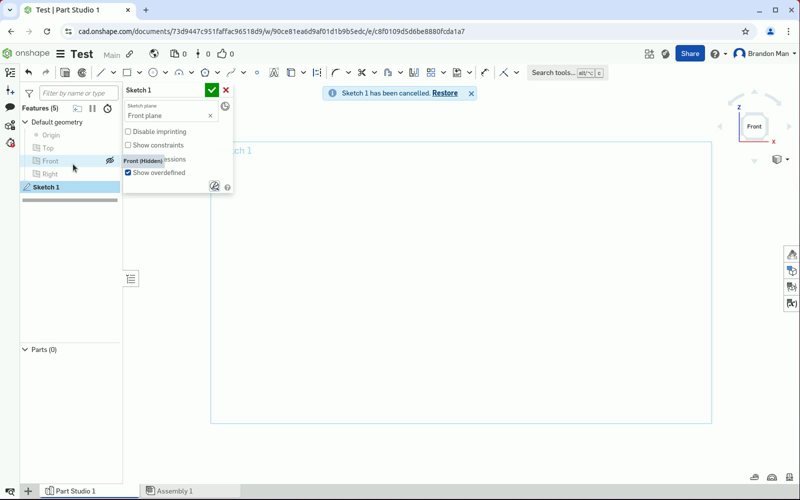
mouse_move(73, 352)
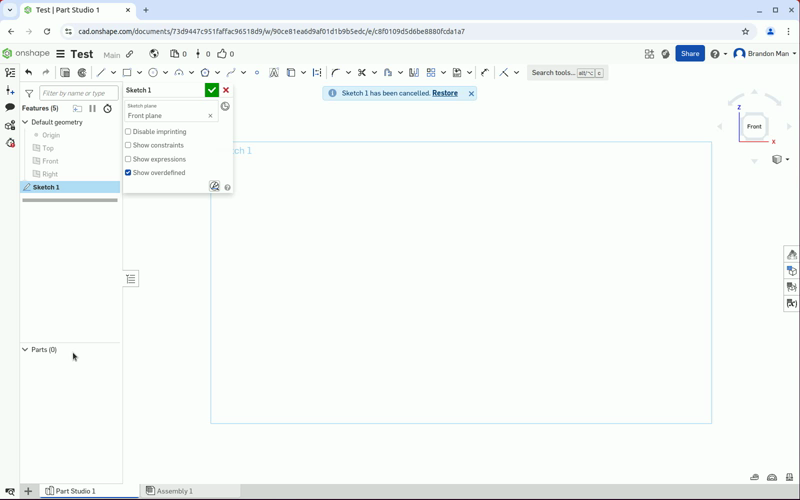
key(y)
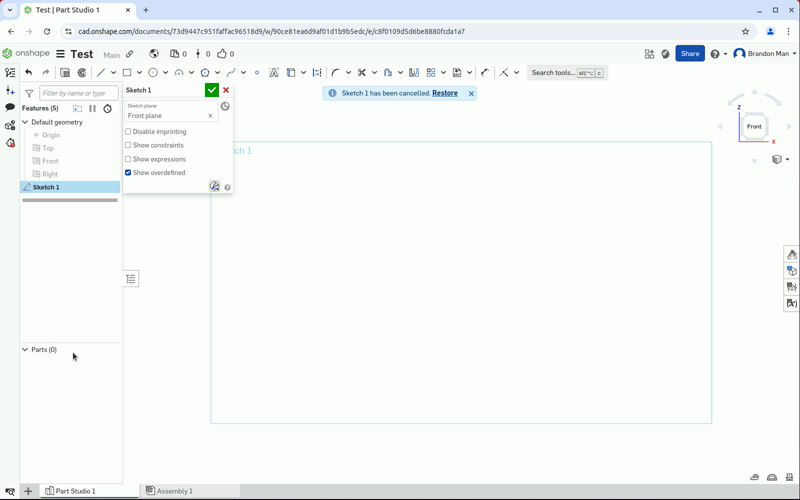
key(c)
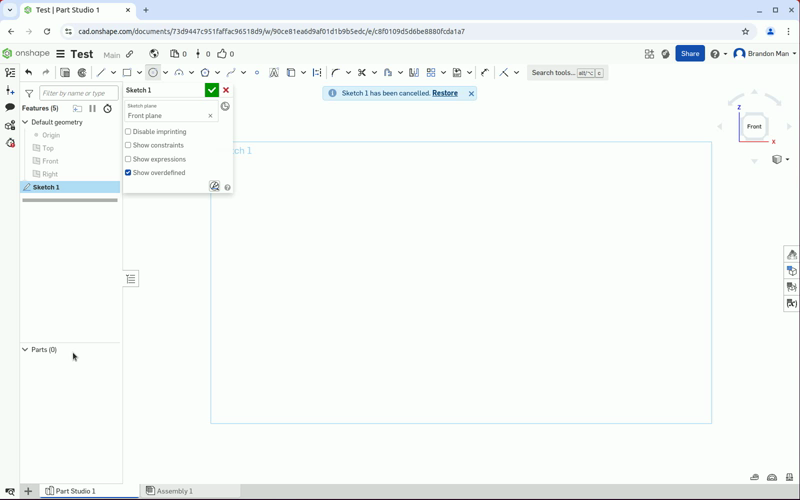
key_down(shift)
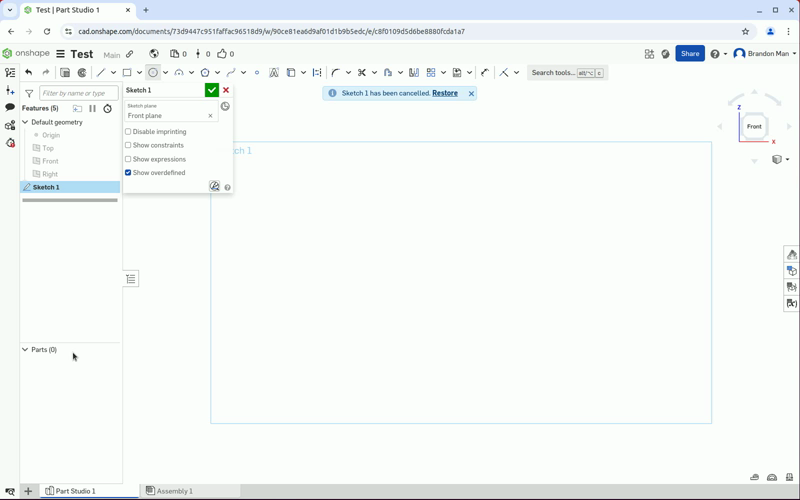
mouse_move(429, 282)
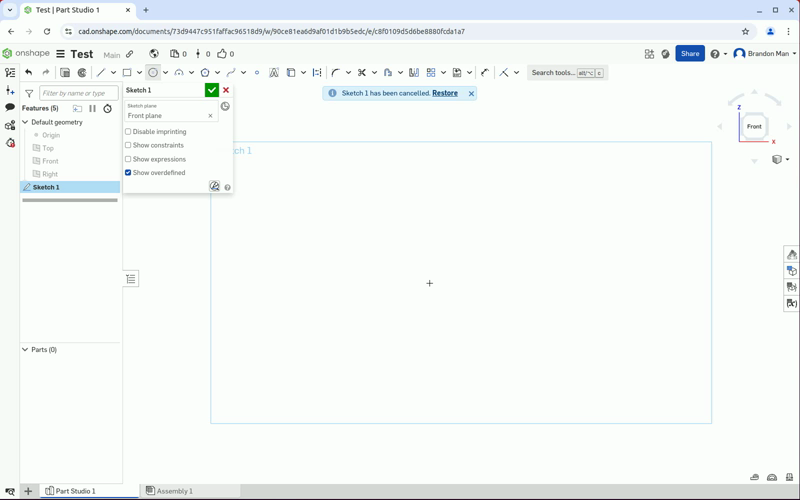
click(429, 282)
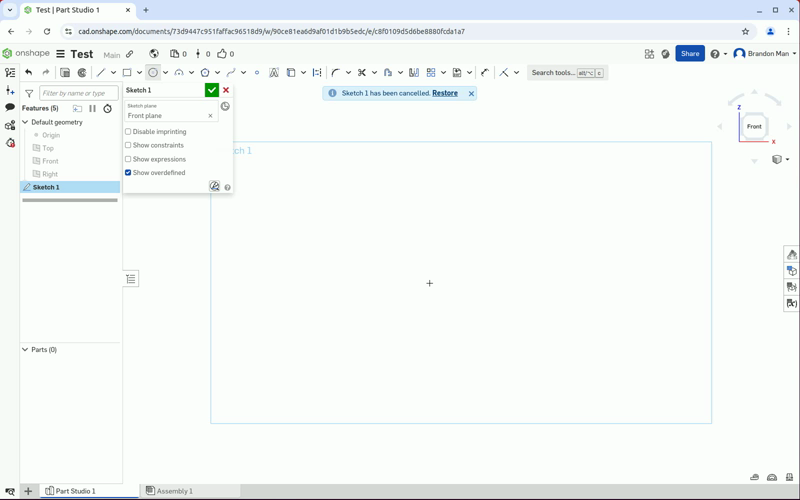
key_up(shift)
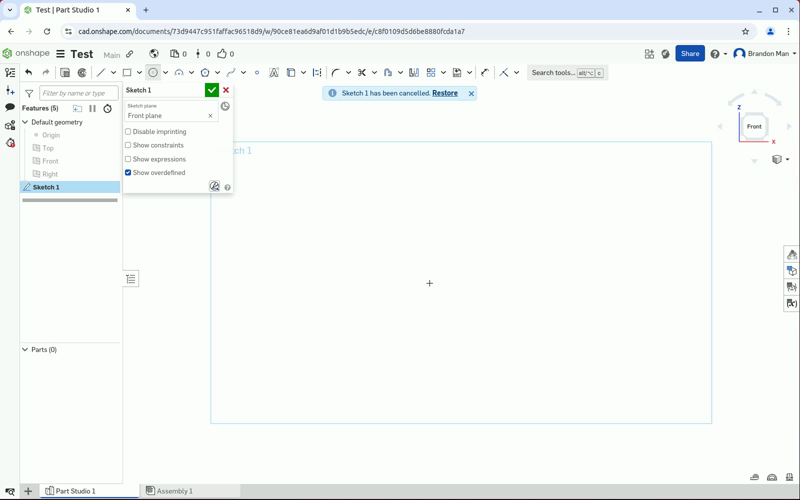
mouse_move(456, 282)
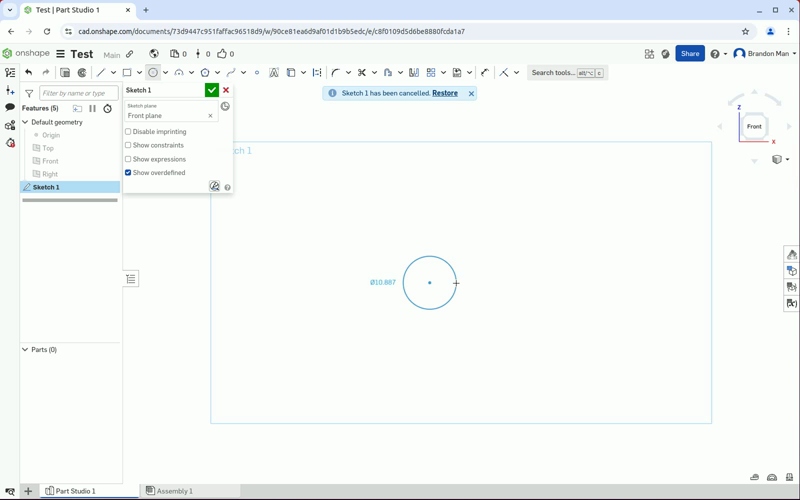
click(456, 282)
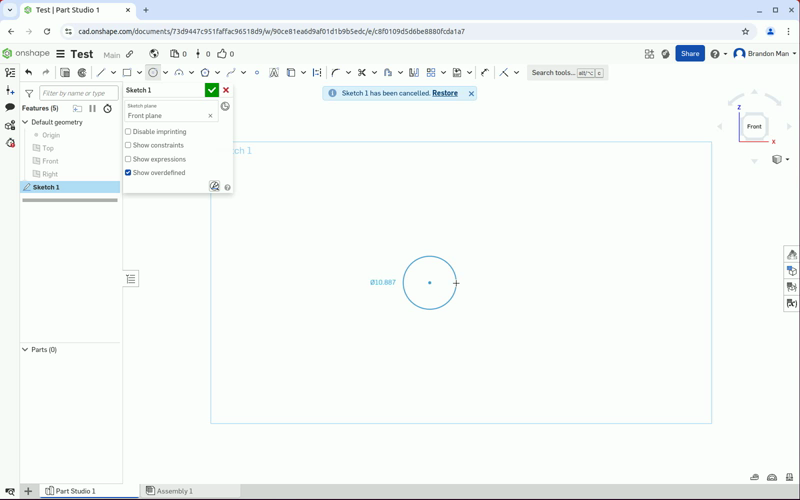
key(esc)
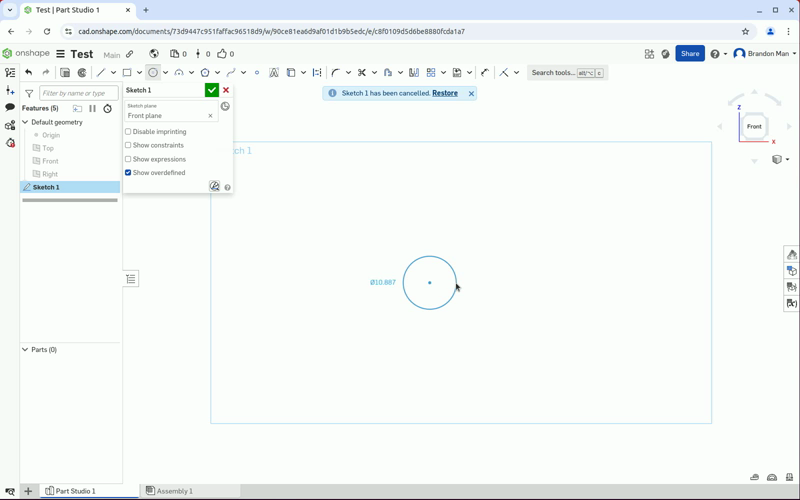
key(c)
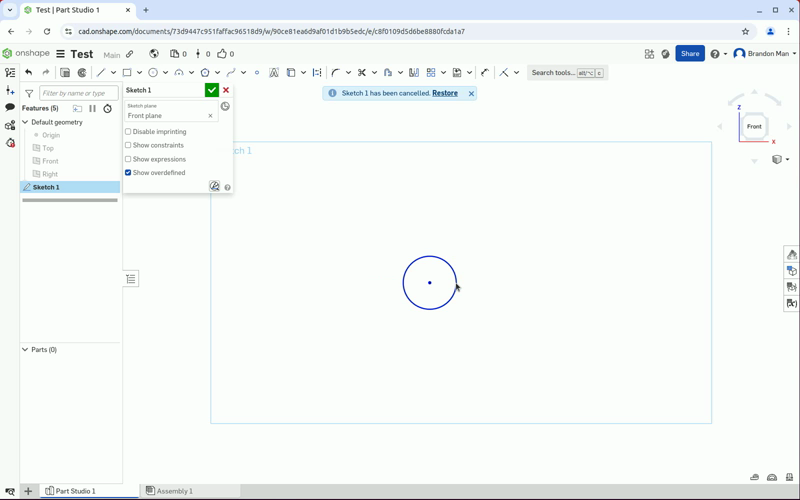
key_down(shift)
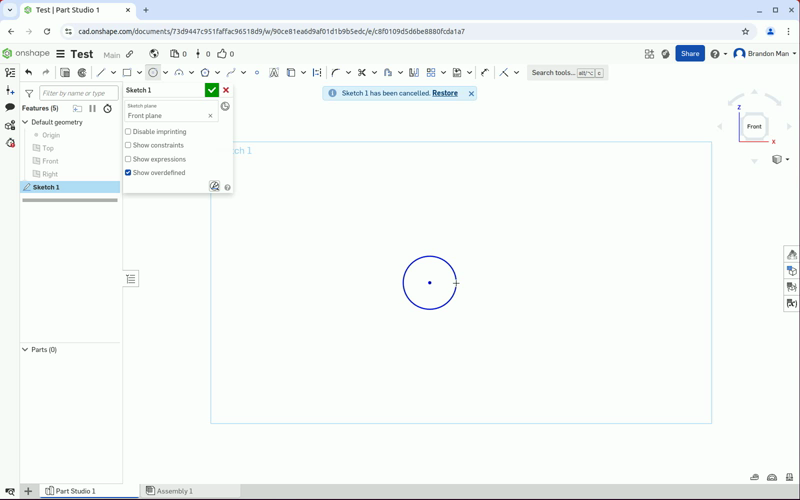
mouse_move(422, 275)
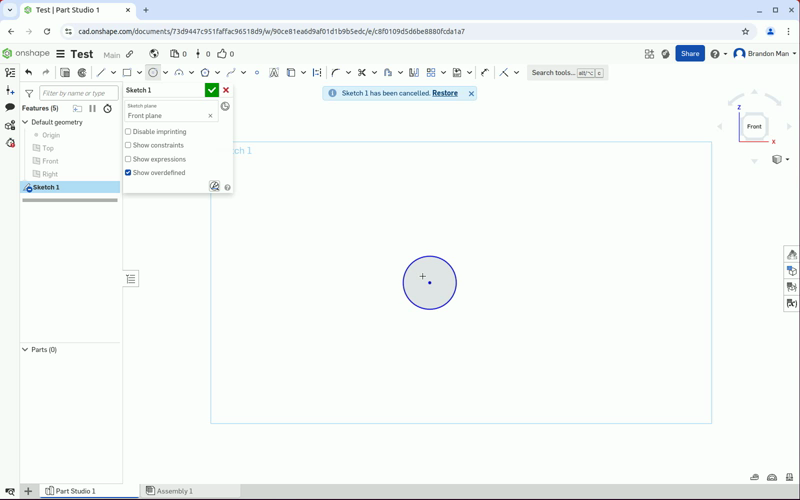
click(422, 275)
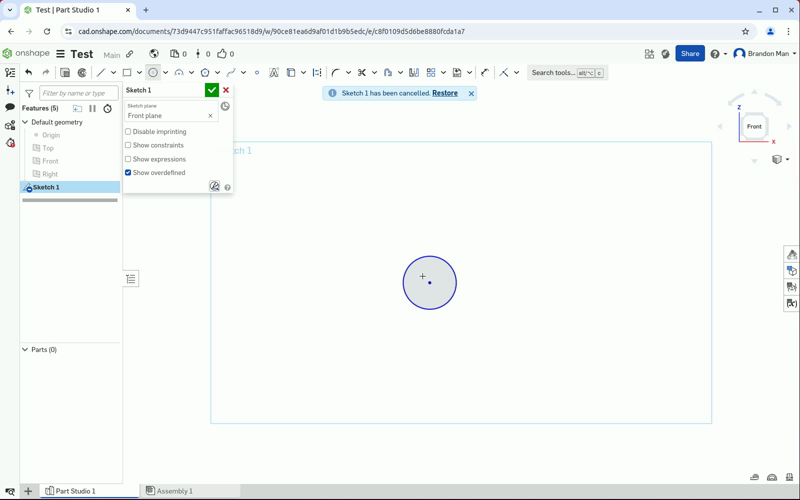
key_up(shift)
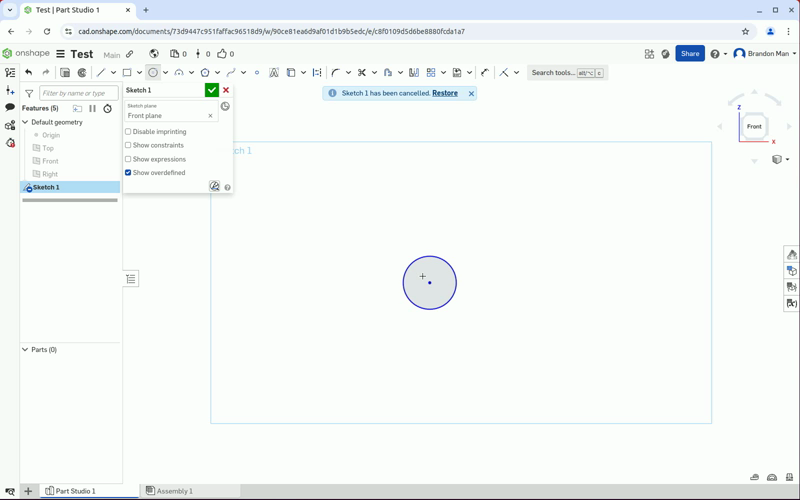
mouse_move(424, 275)
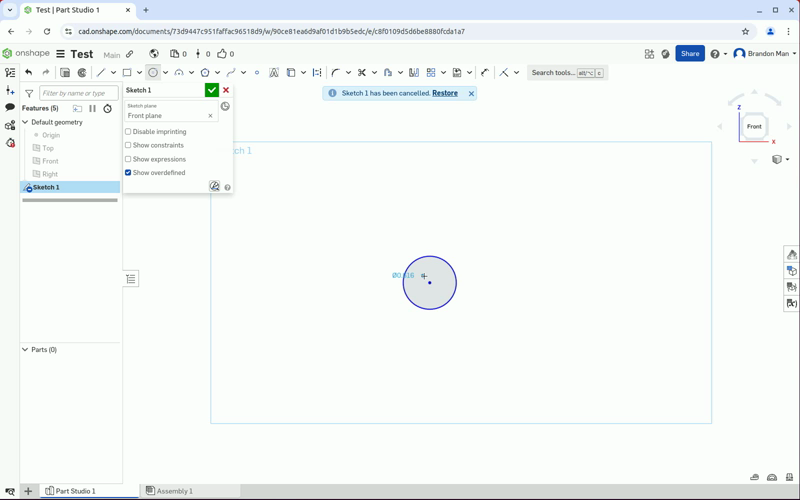
scroll(6)
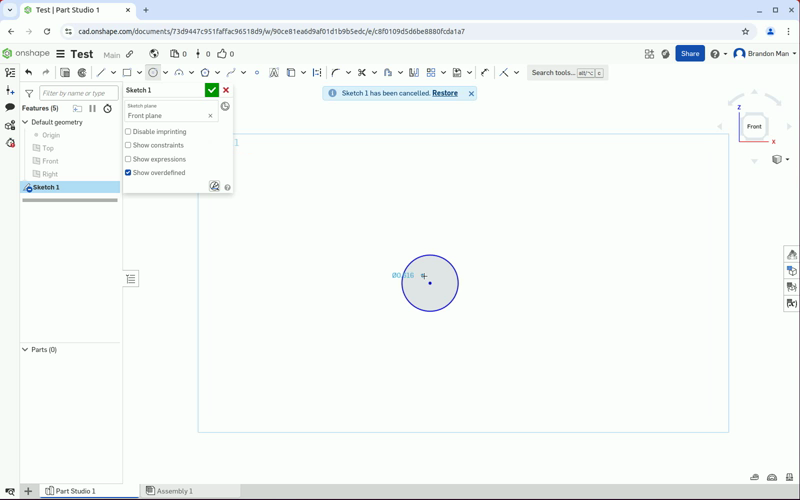
scroll(6)
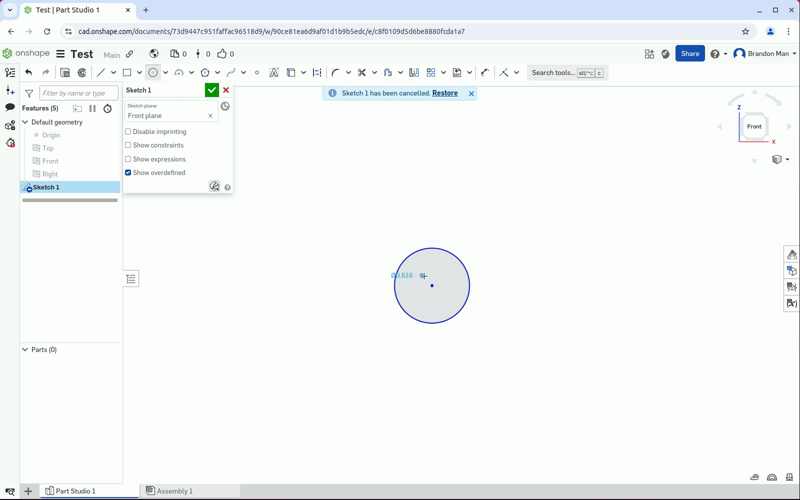
scroll(6)
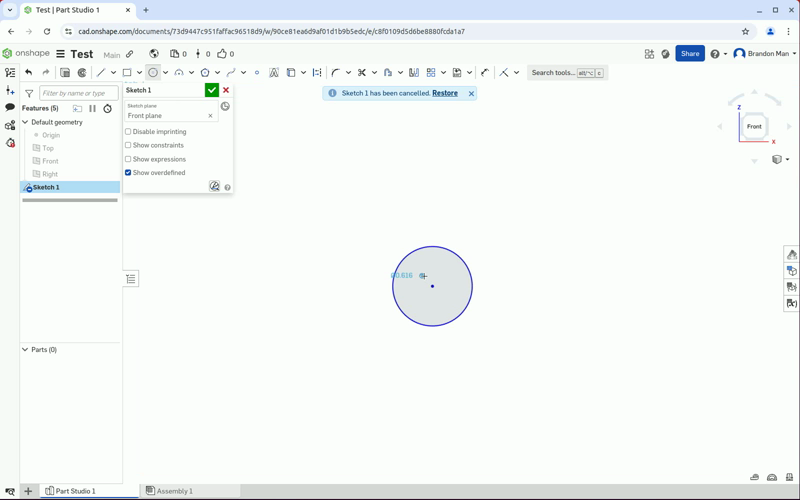
scroll(6)
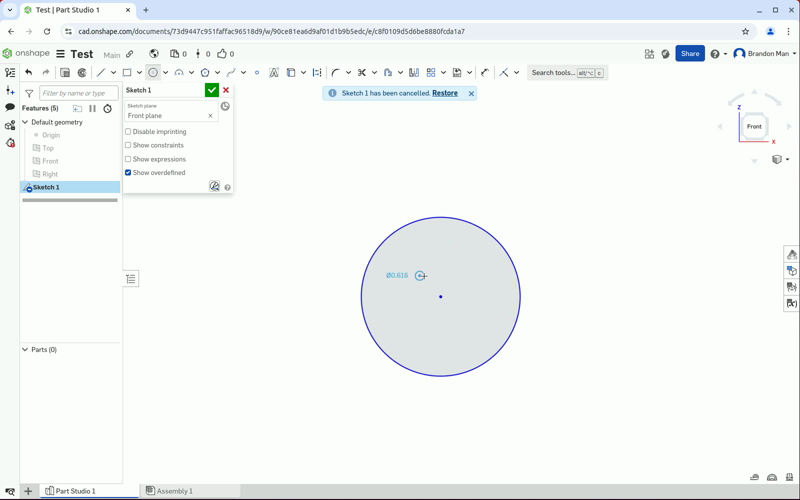
scroll(6)
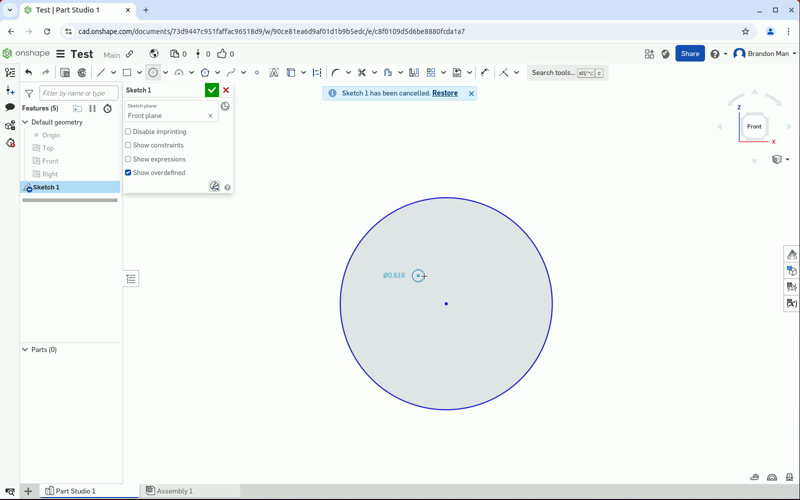
scroll(6)
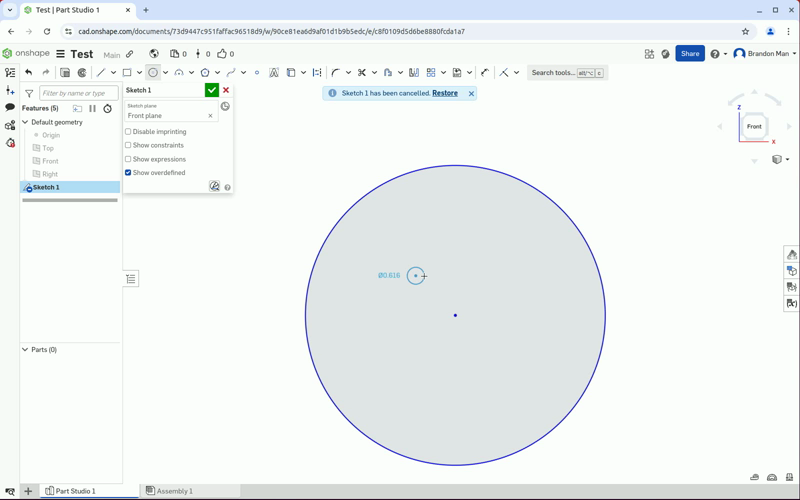
scroll(6)
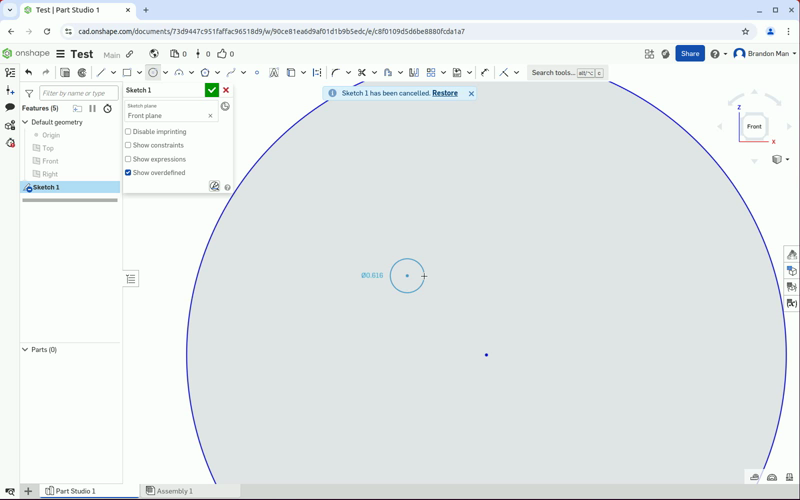
click(424, 275)
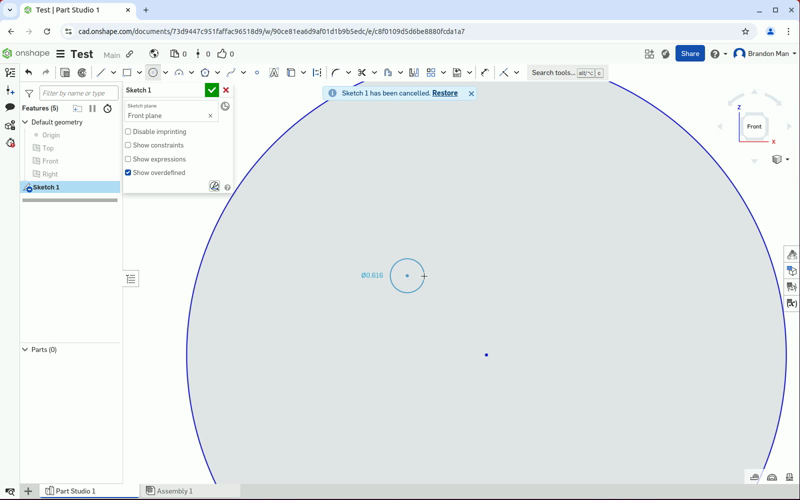
scroll(-6)
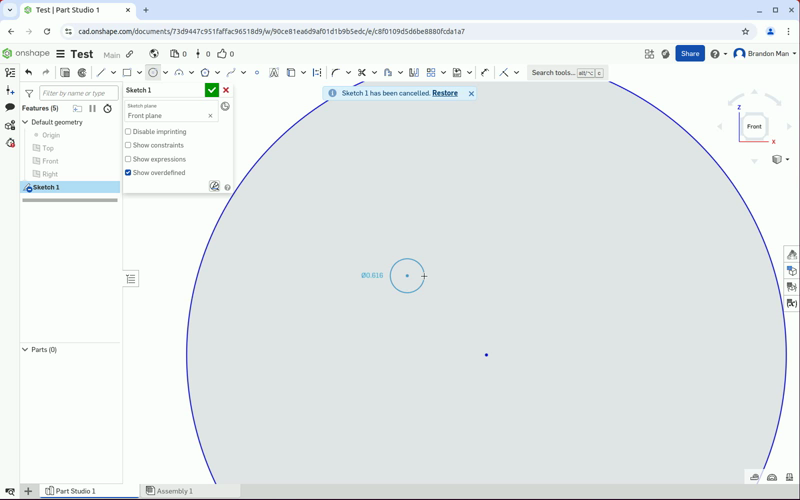
scroll(-6)
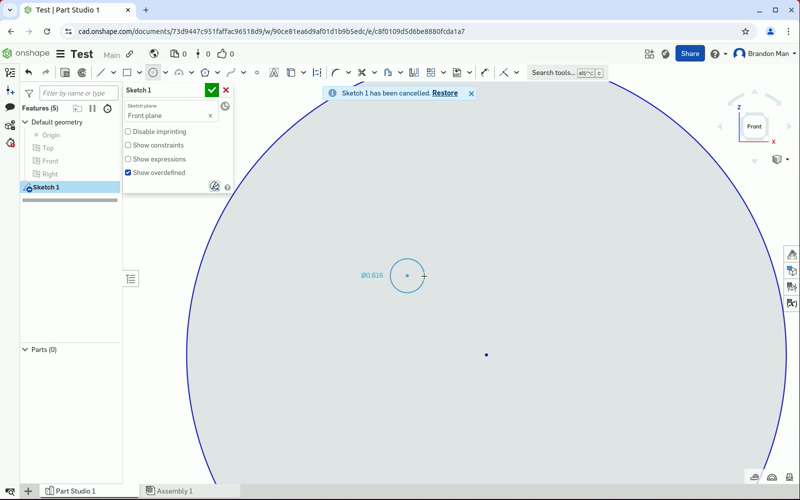
scroll(-6)
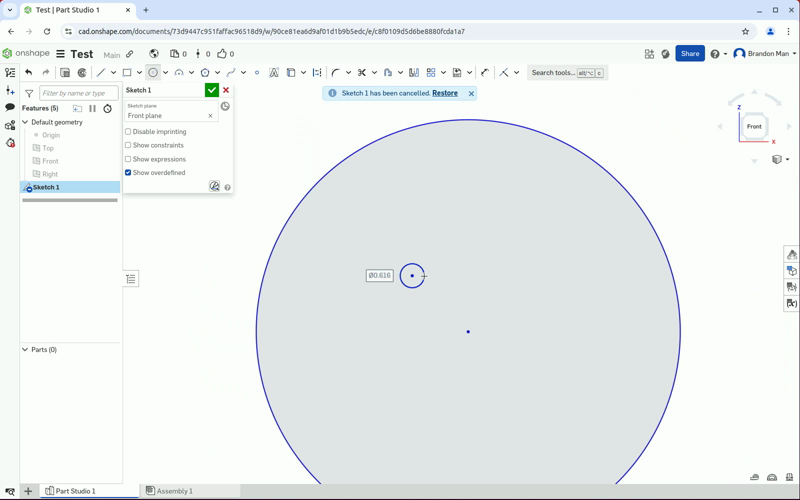
scroll(-6)
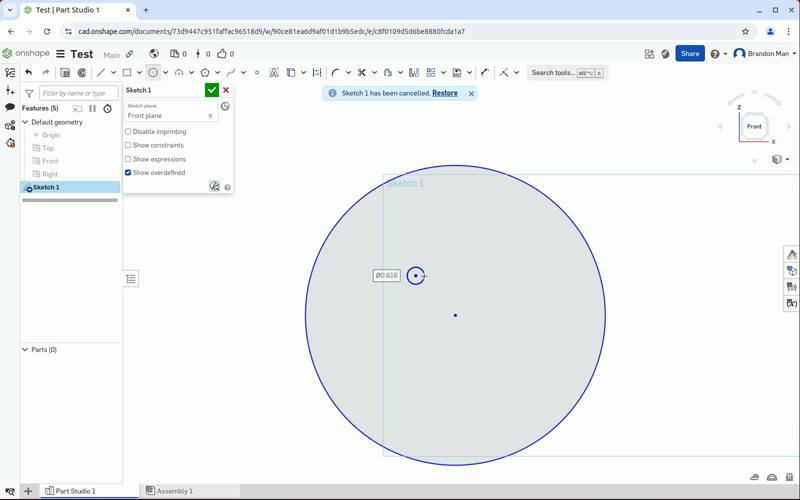
scroll(-6)
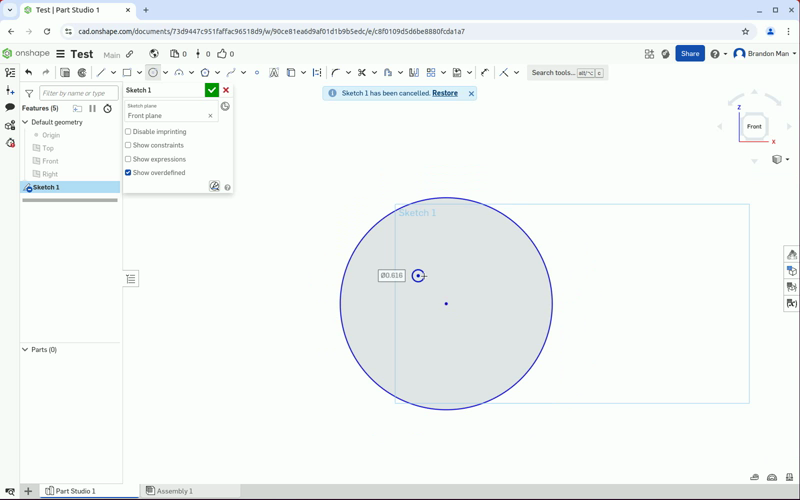
scroll(-6)
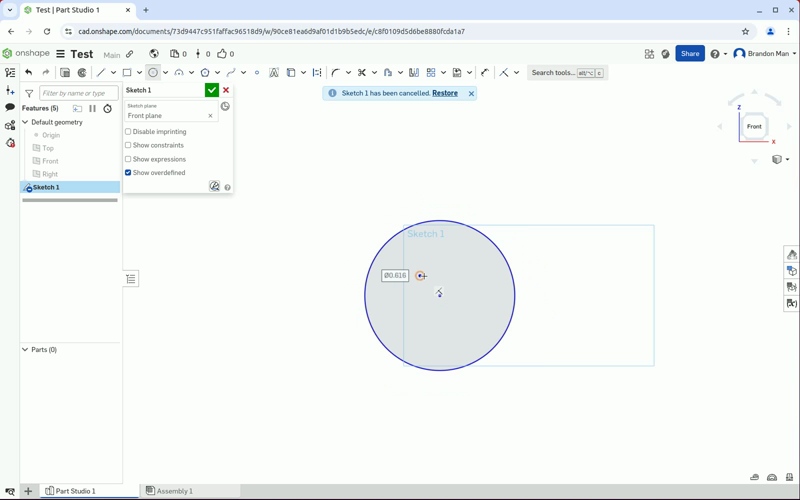
scroll(-6)
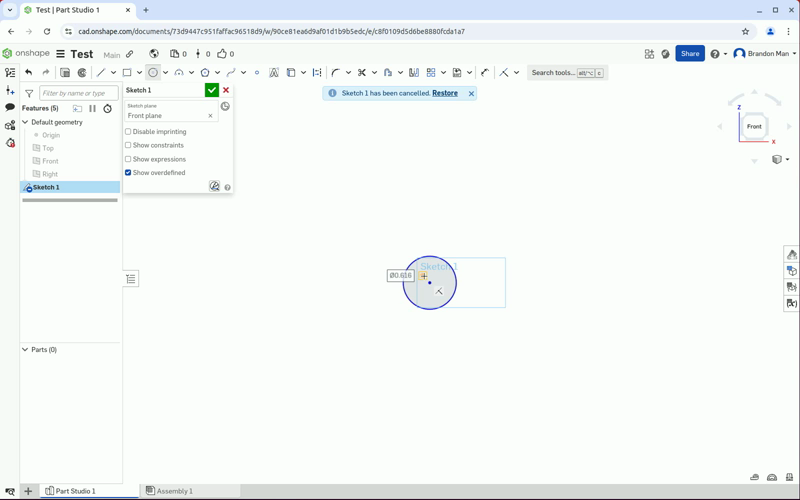
key(esc)
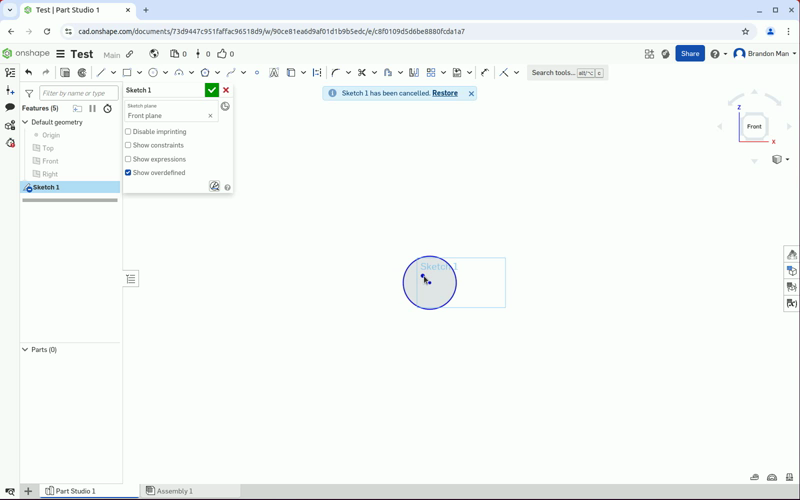
key(c)
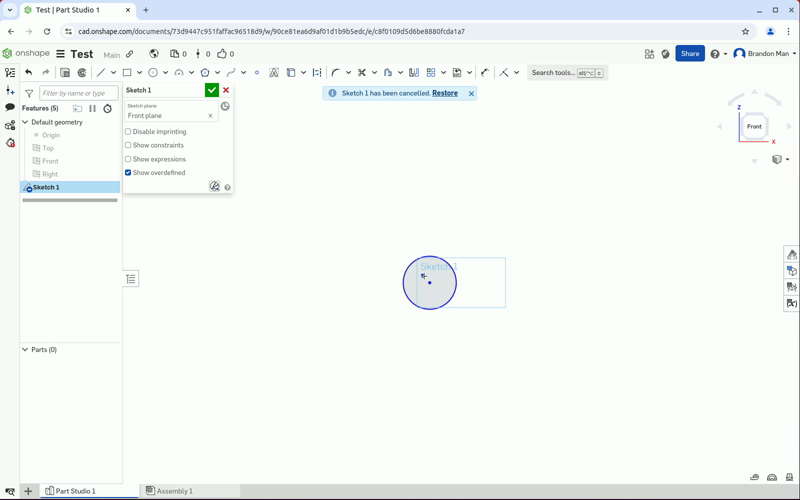
key_down(shift)
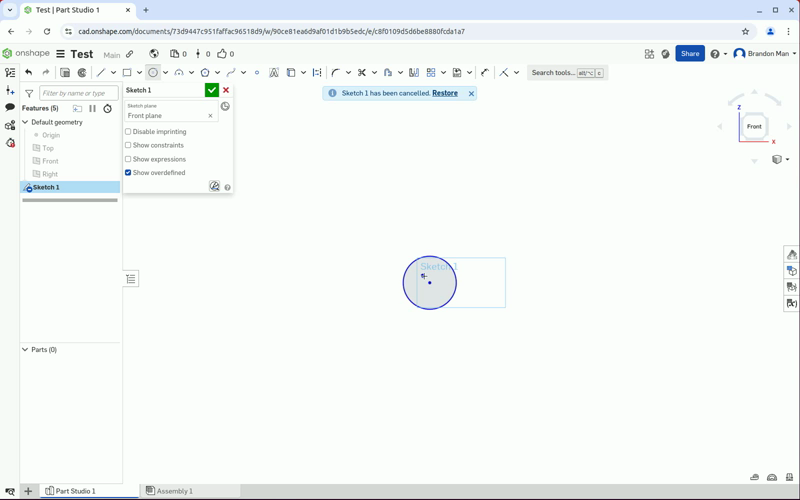
mouse_move(429, 282)
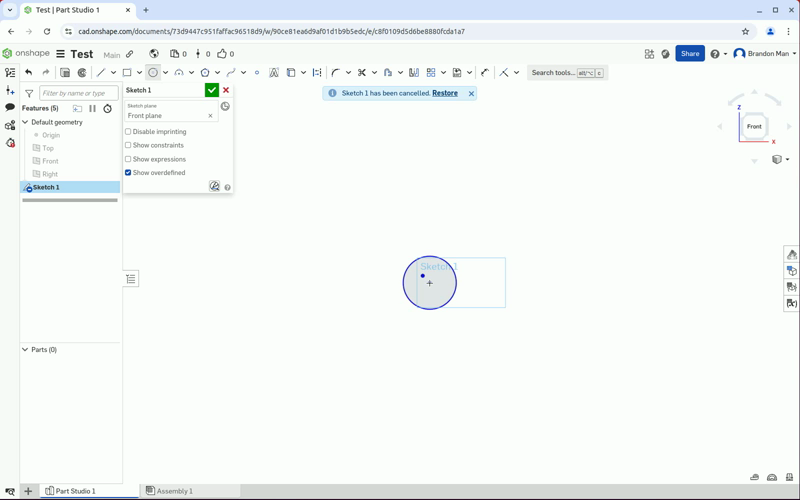
click(429, 282)
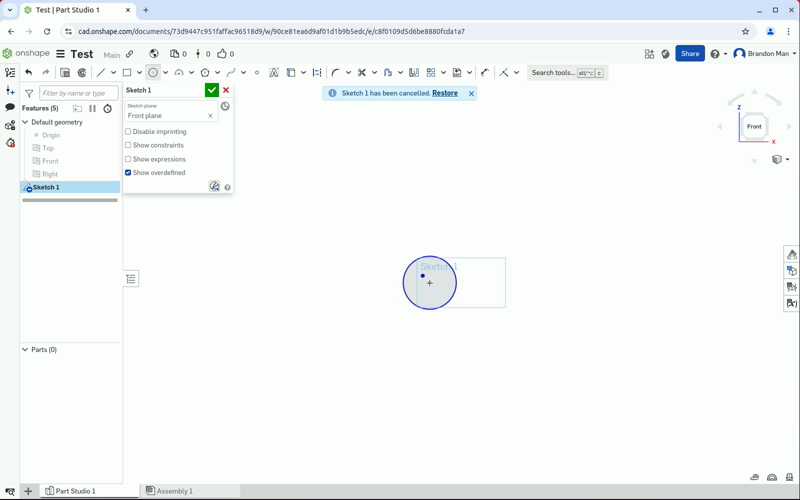
key_up(shift)
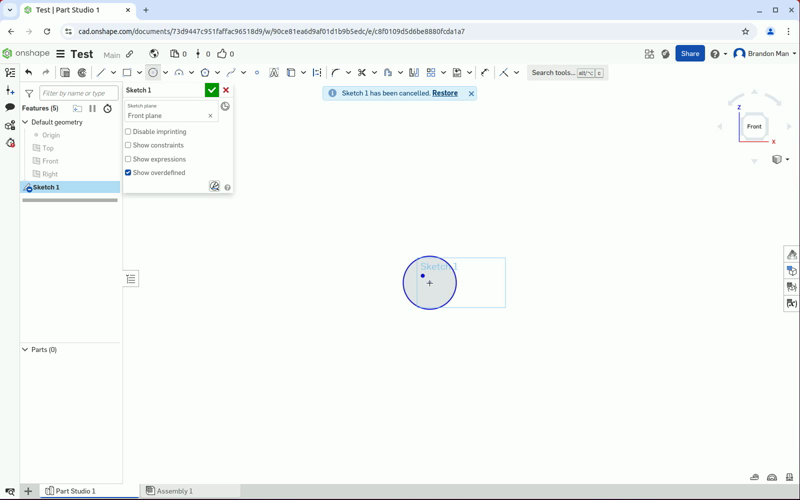
mouse_move(434, 282)
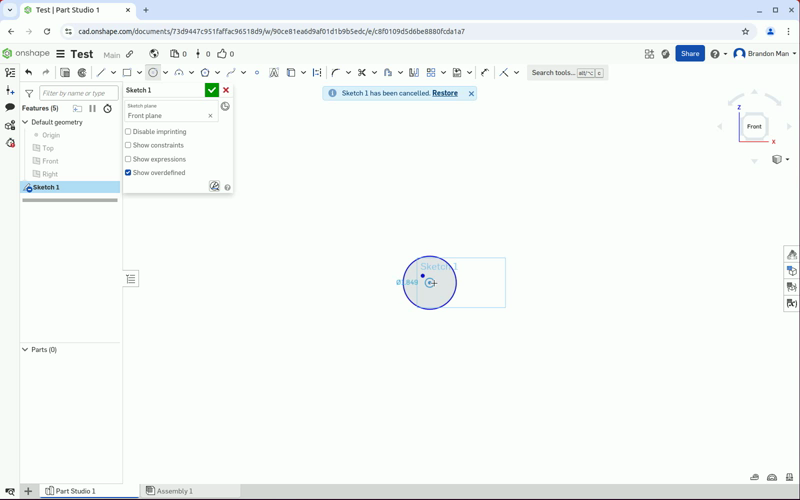
click(434, 282)
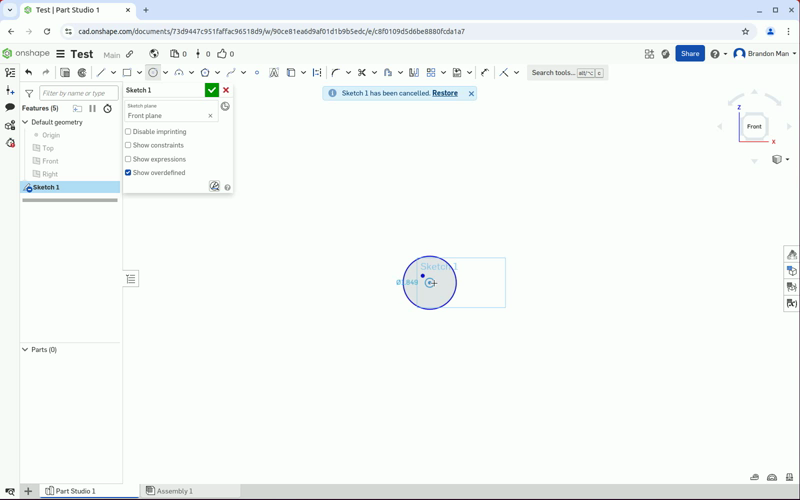
key(esc)
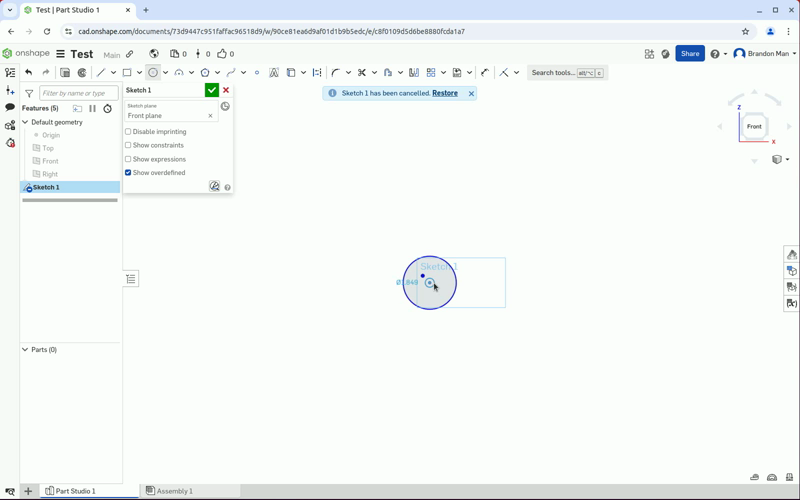
key(c)
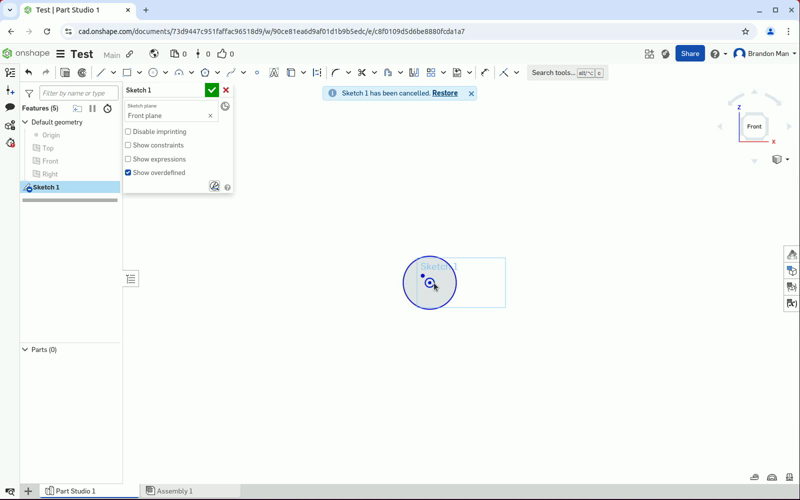
key_down(shift)
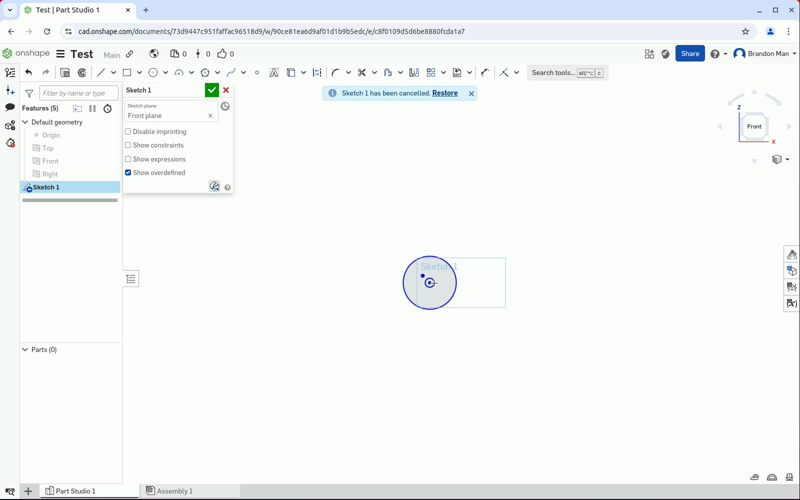
mouse_move(436, 290)
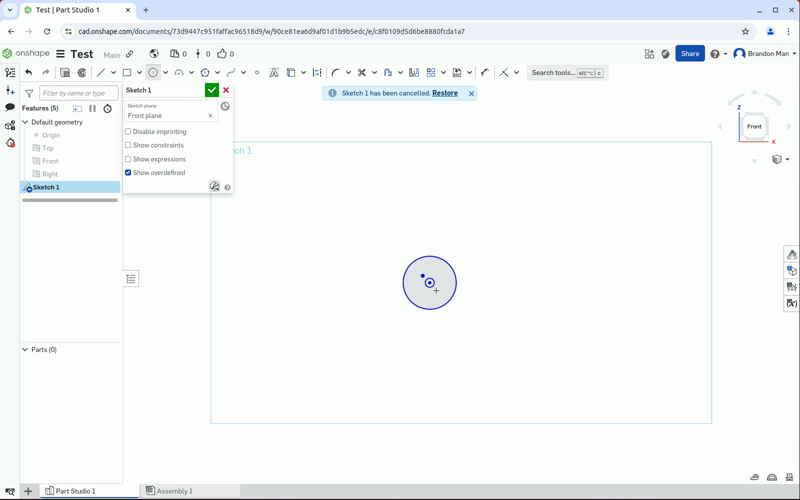
click(436, 290)
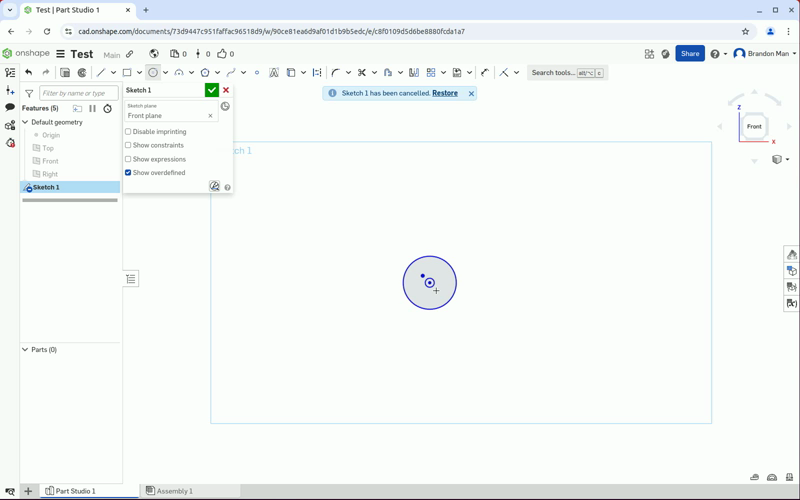
key_up(shift)
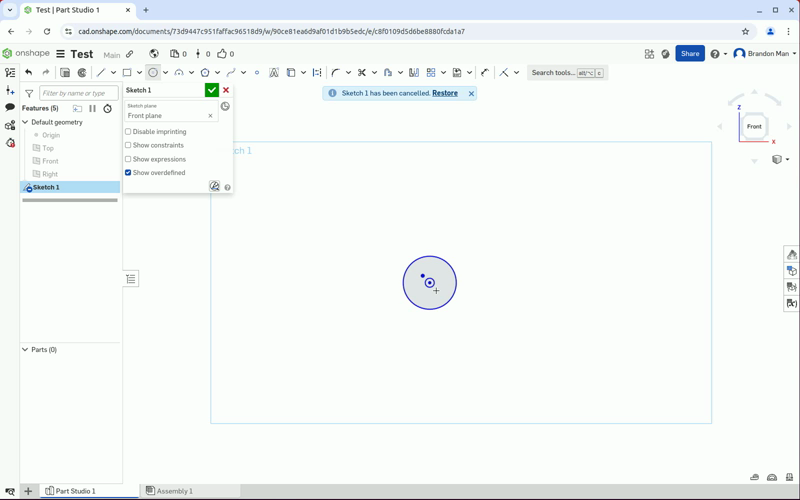
mouse_move(437, 290)
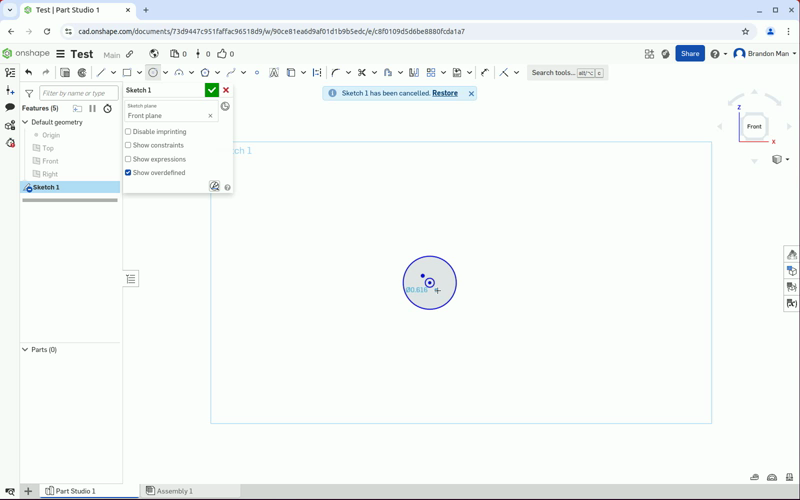
scroll(6)
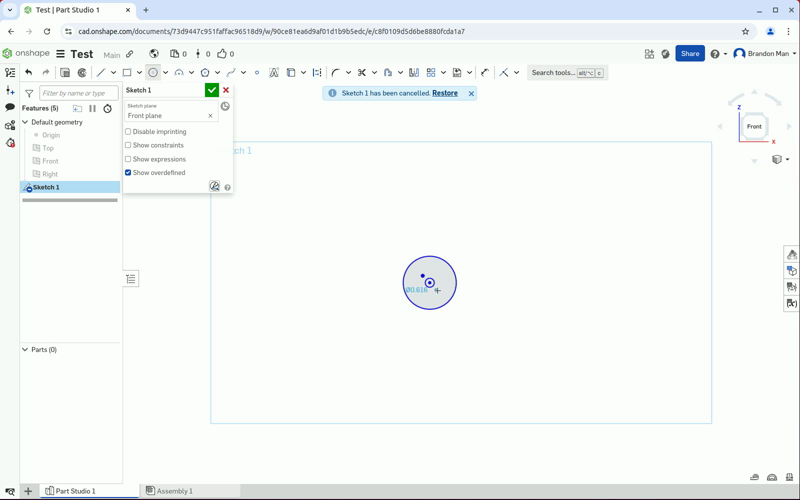
scroll(6)
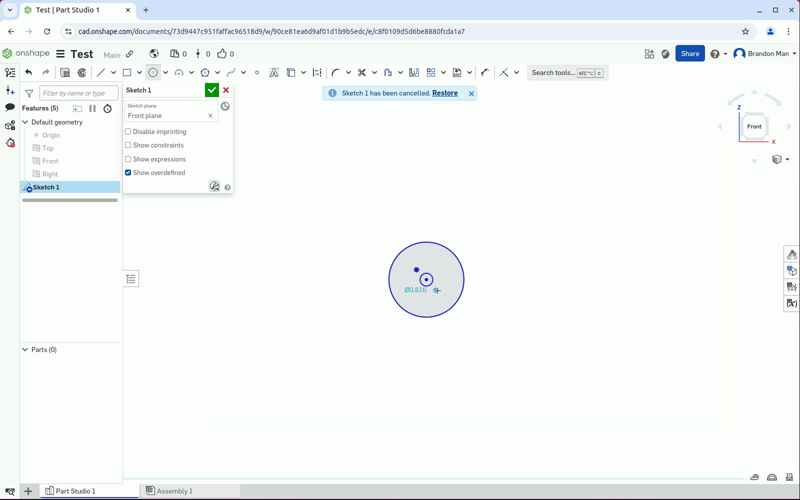
scroll(6)
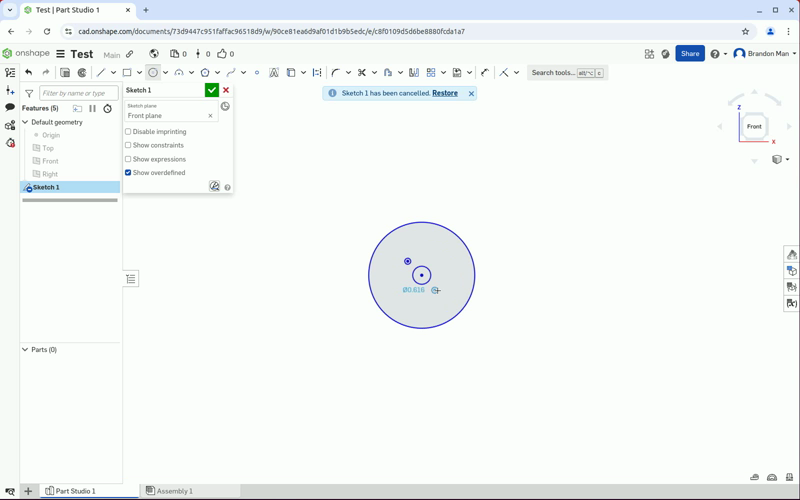
scroll(6)
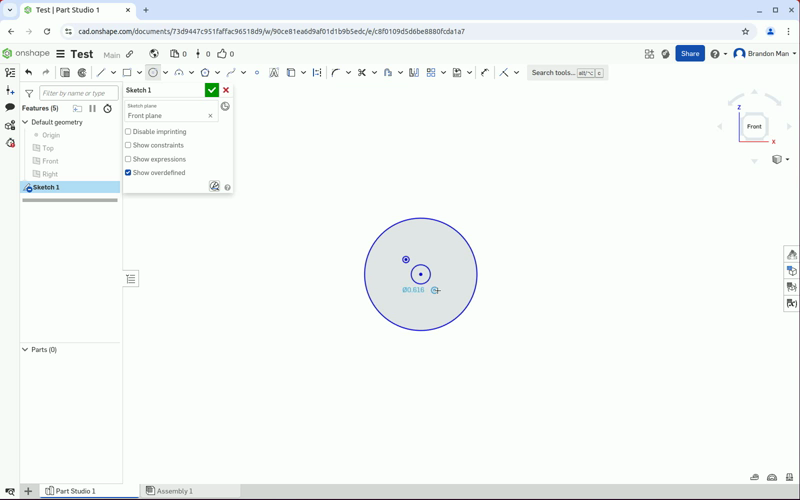
scroll(6)
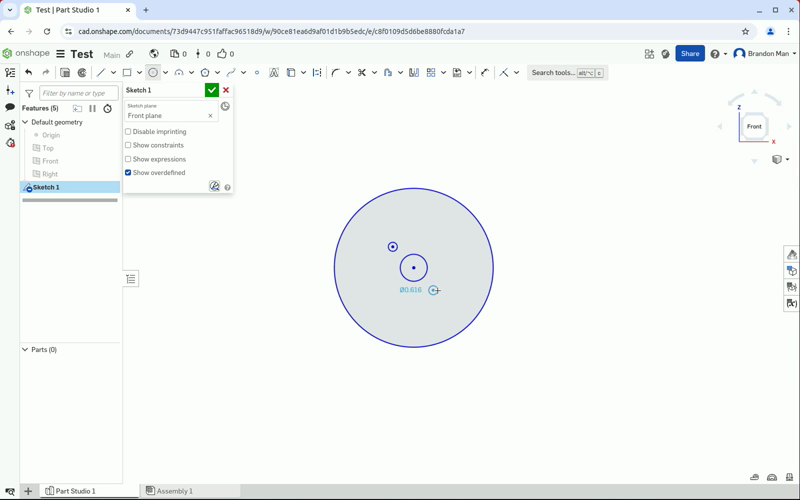
scroll(6)
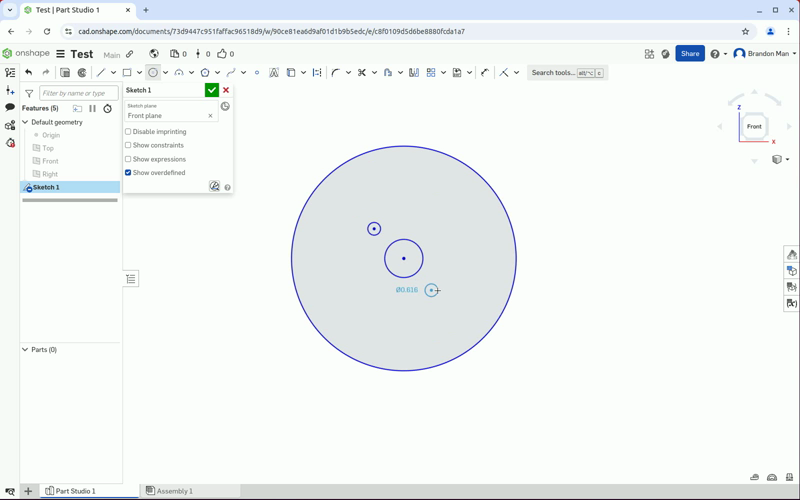
scroll(6)
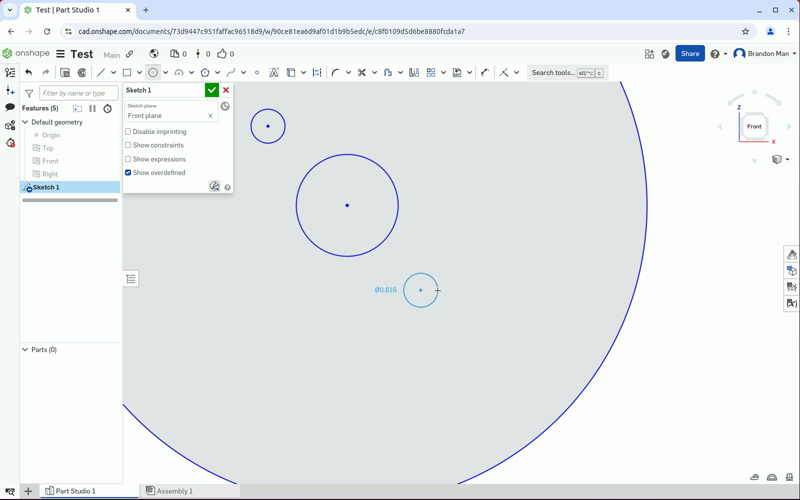
click(437, 290)
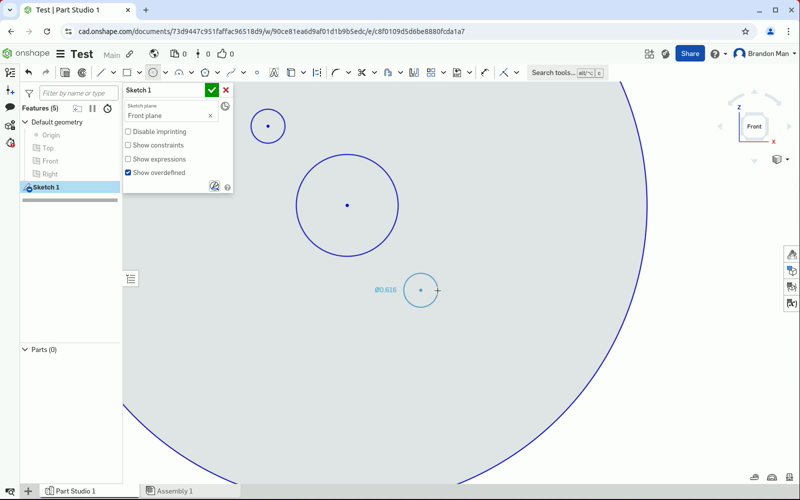
scroll(-6)
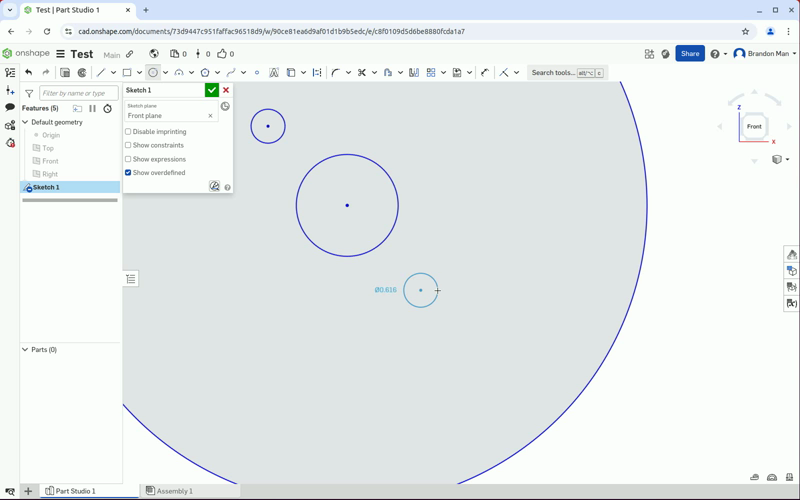
scroll(-6)
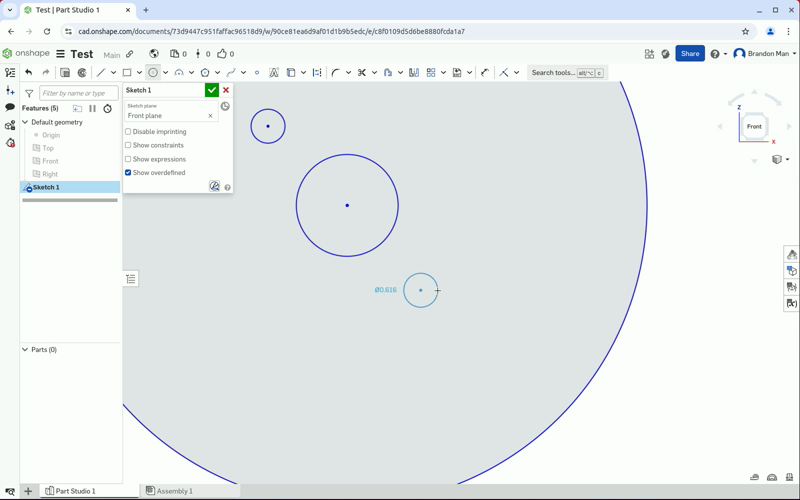
scroll(-6)
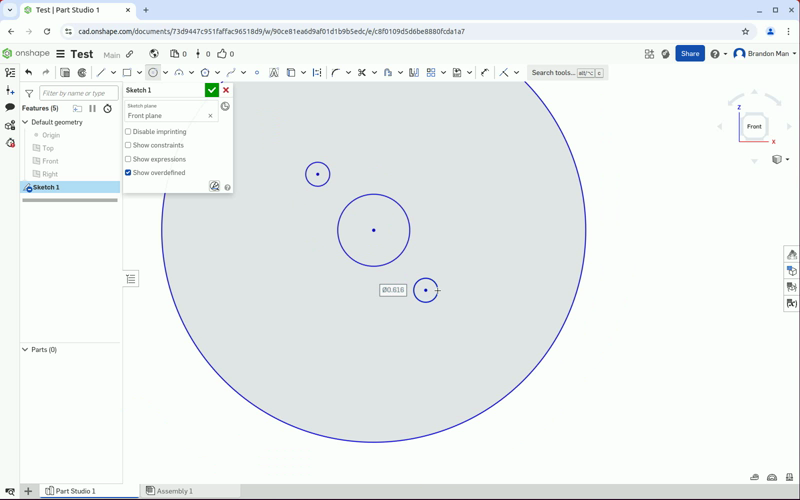
scroll(-6)
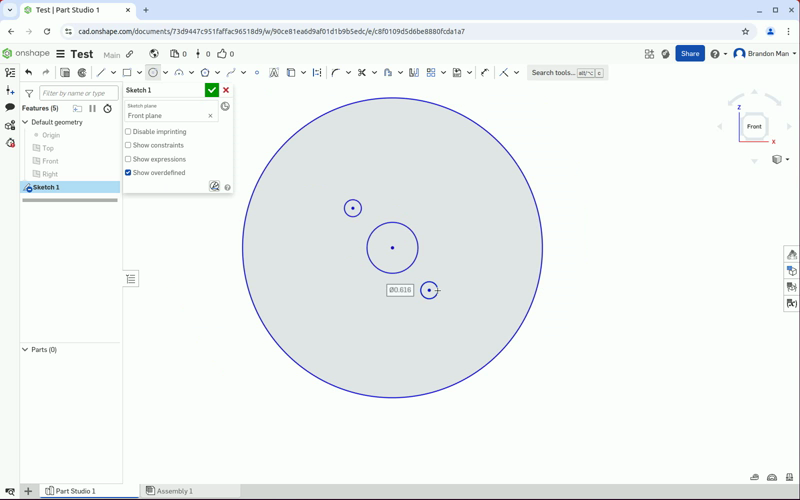
scroll(-6)
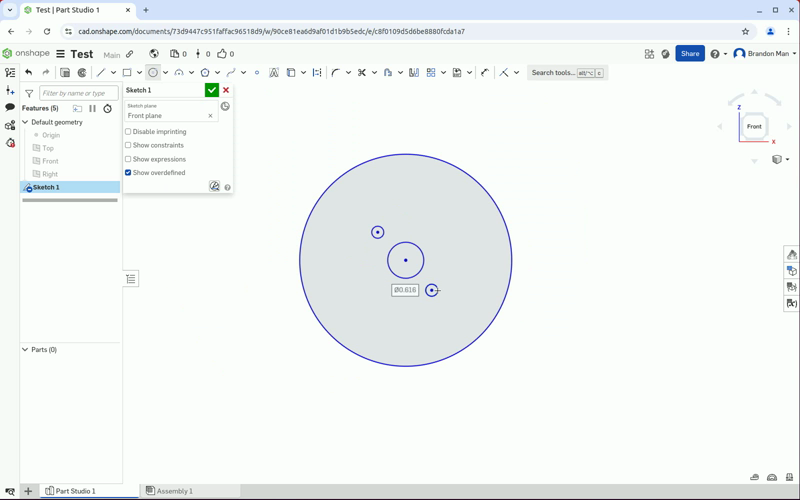
scroll(-6)
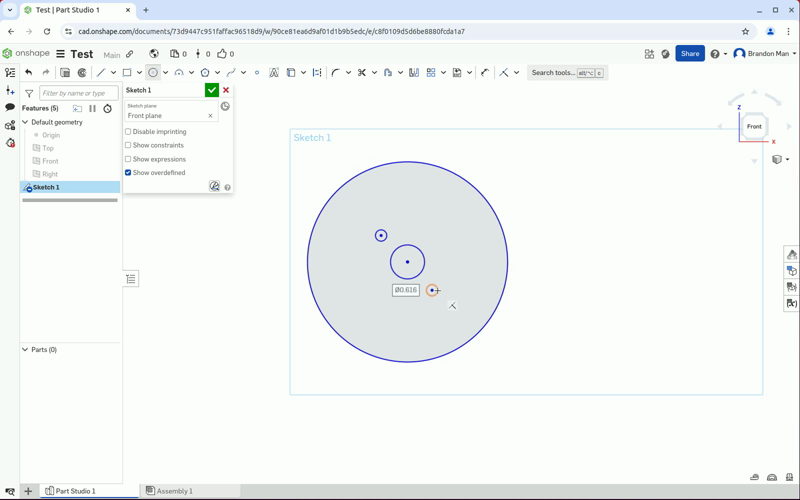
scroll(-6)
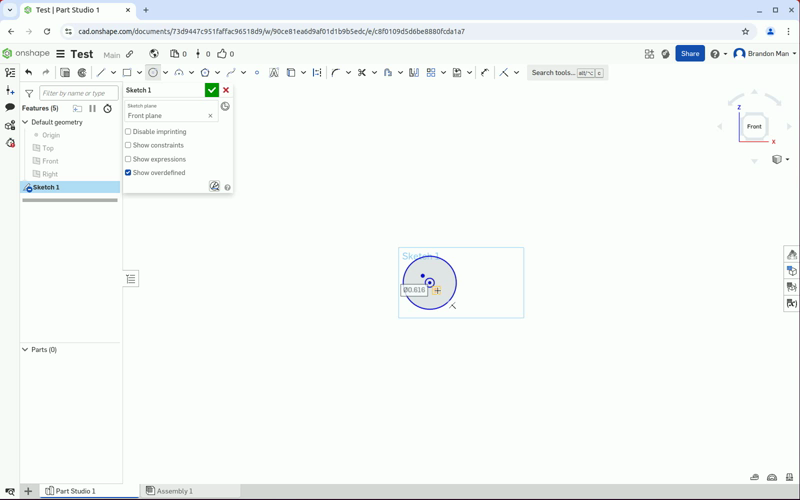
key(esc)
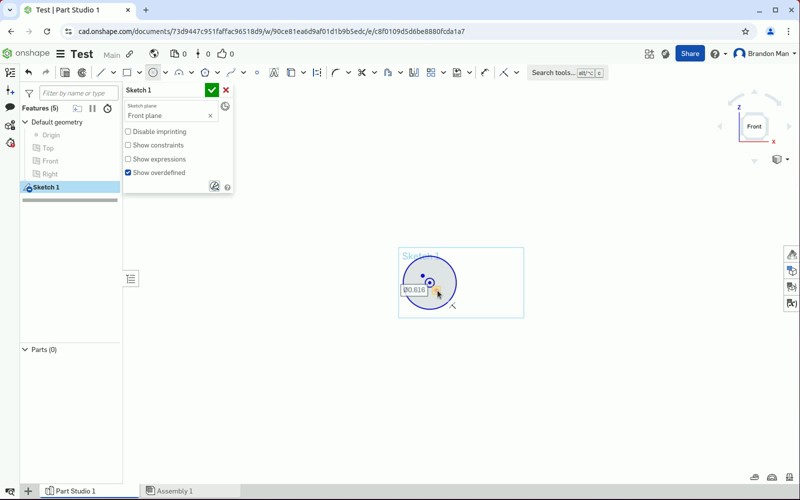
mouse_move(436, 259)
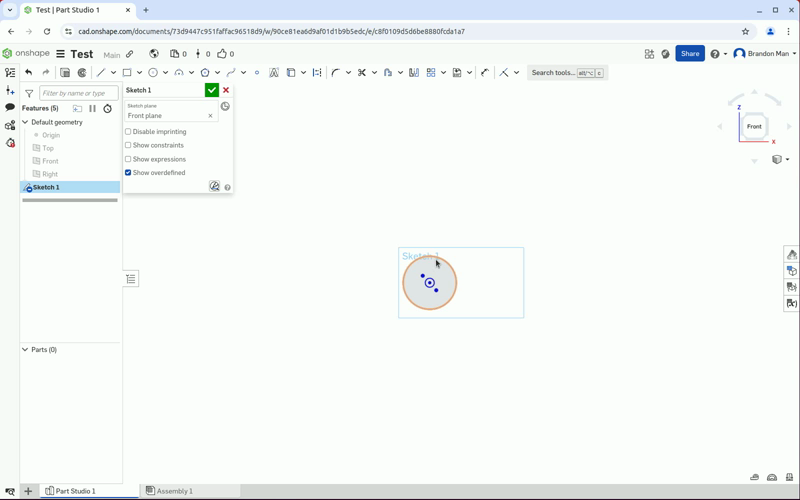
click(436, 259)
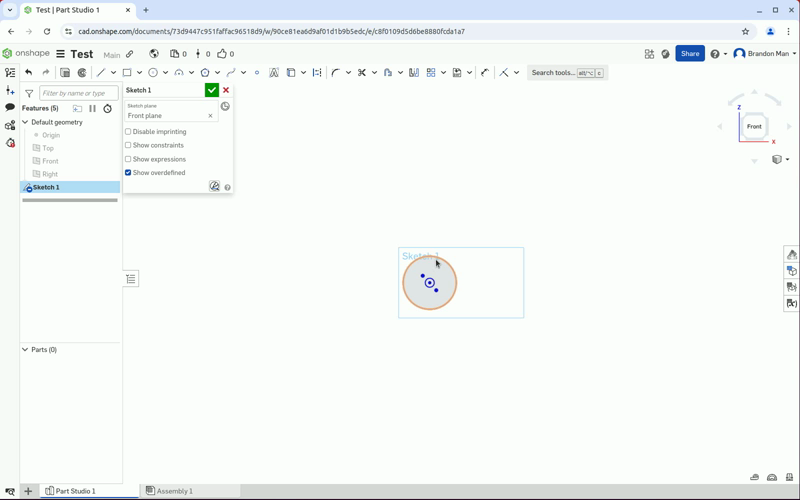
mouse_move(73, 352)
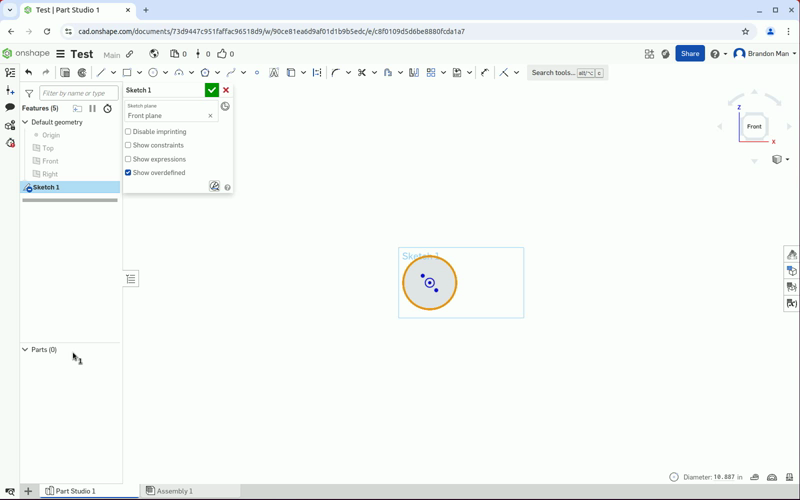
key(shift+y)
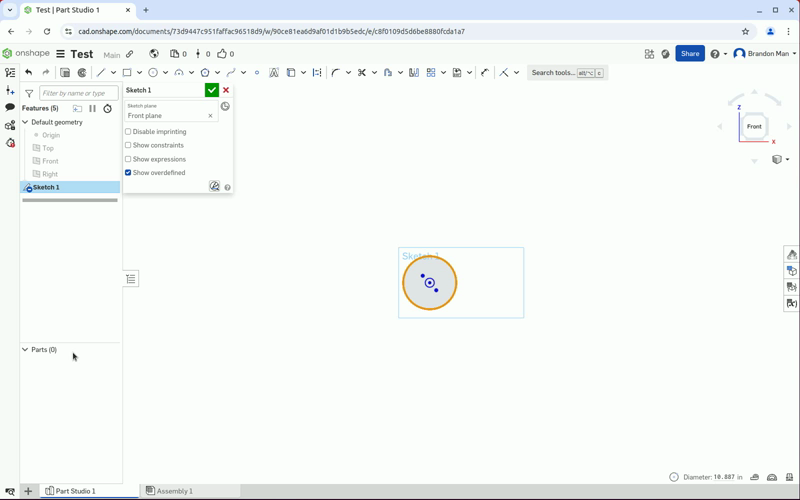
key(shift+e)
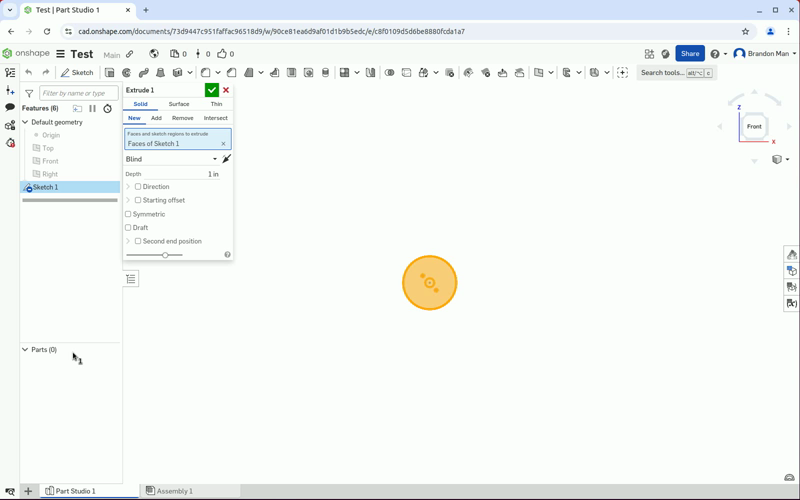
mouse_move(143, 106)
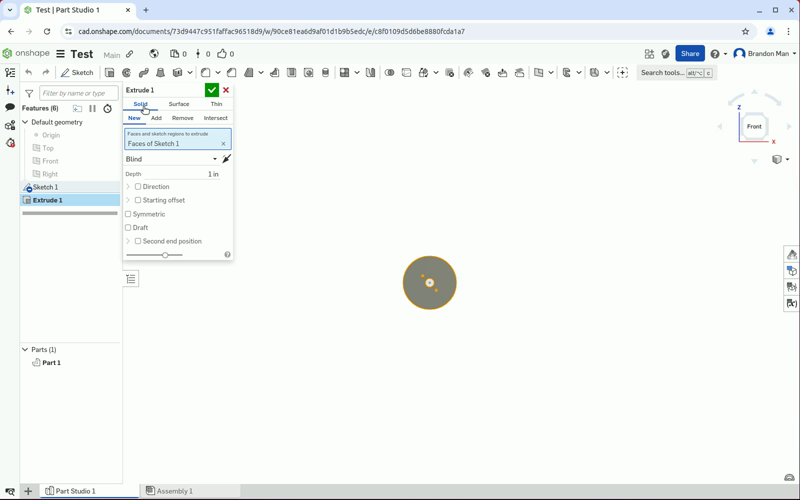
click(143, 106)
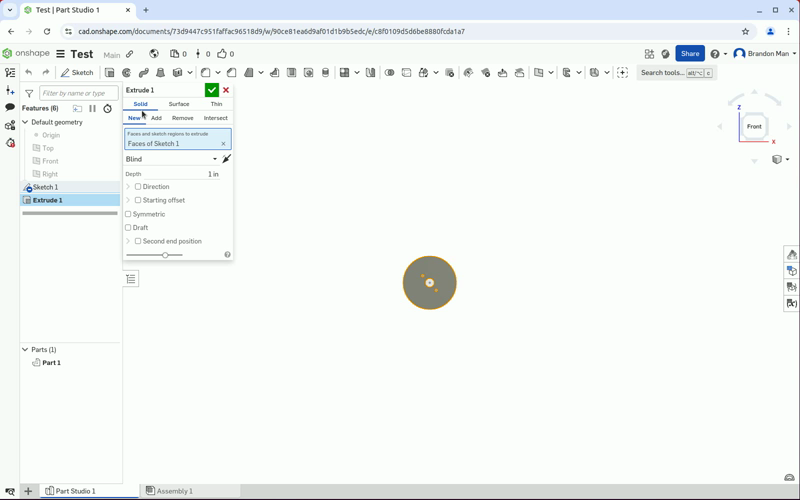
mouse_move(137, 120)
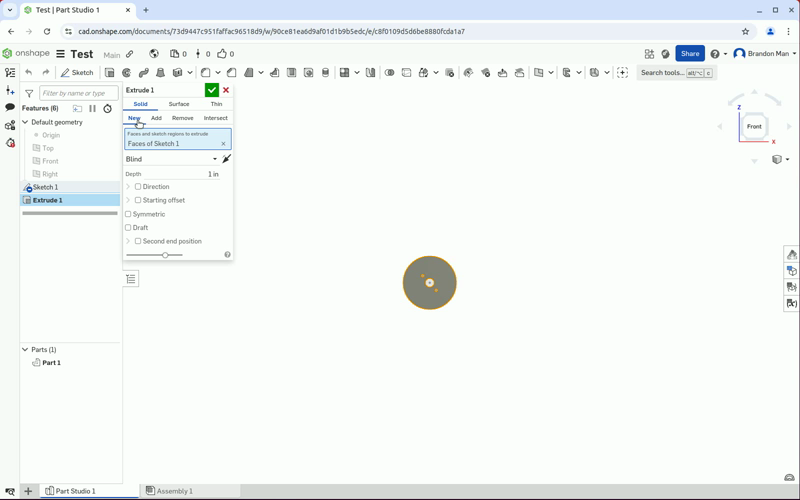
click(137, 120)
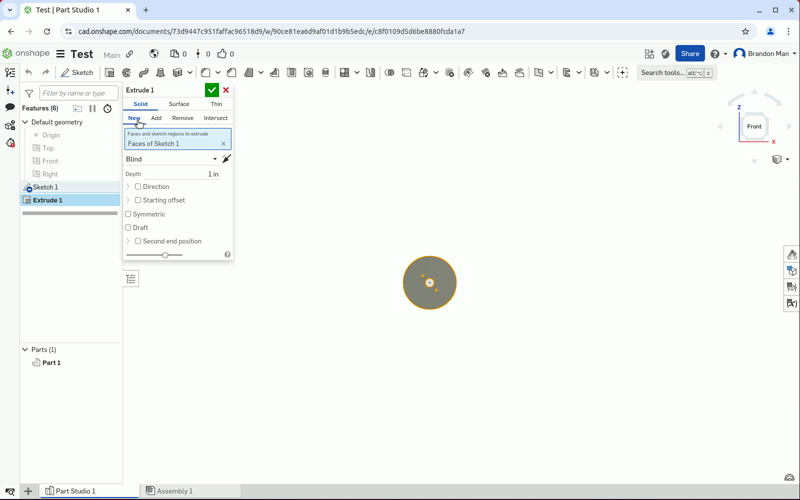
key(tab, 4)
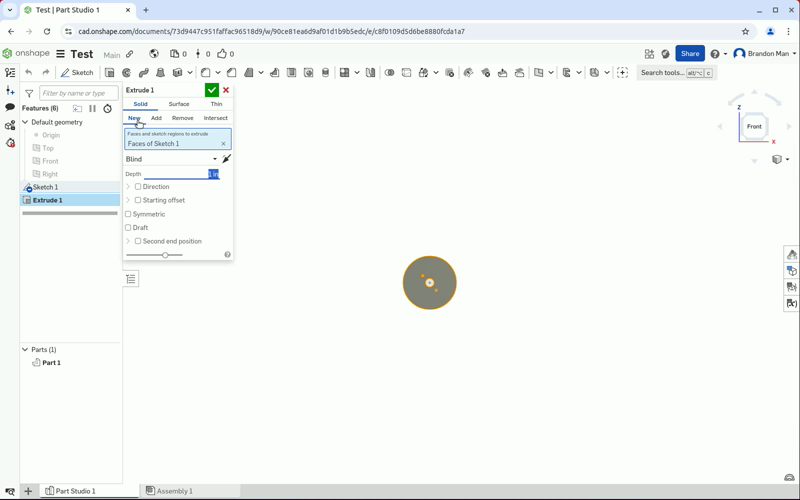
text(0.722)
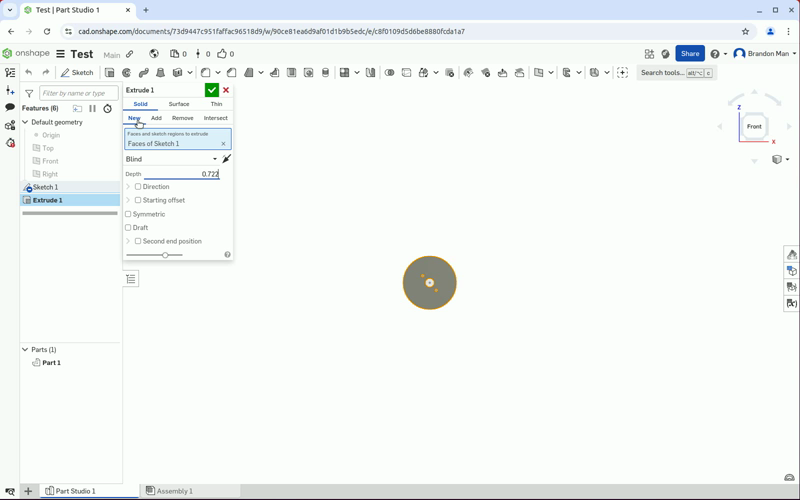
key(enter)
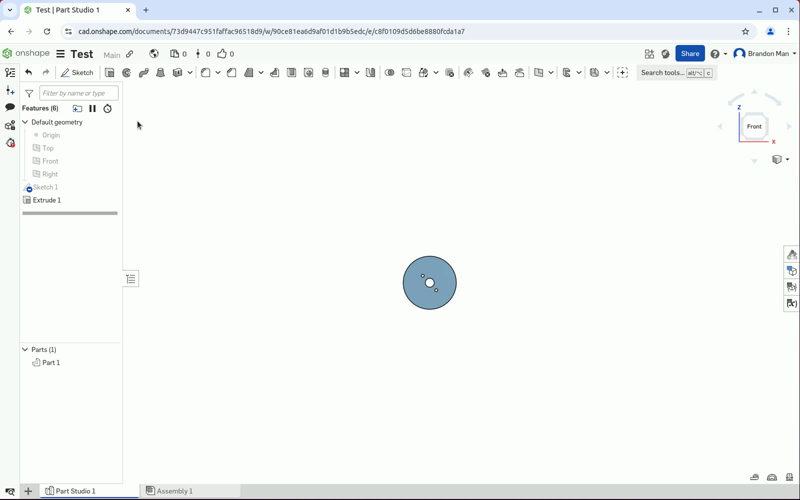
key(shift+h)
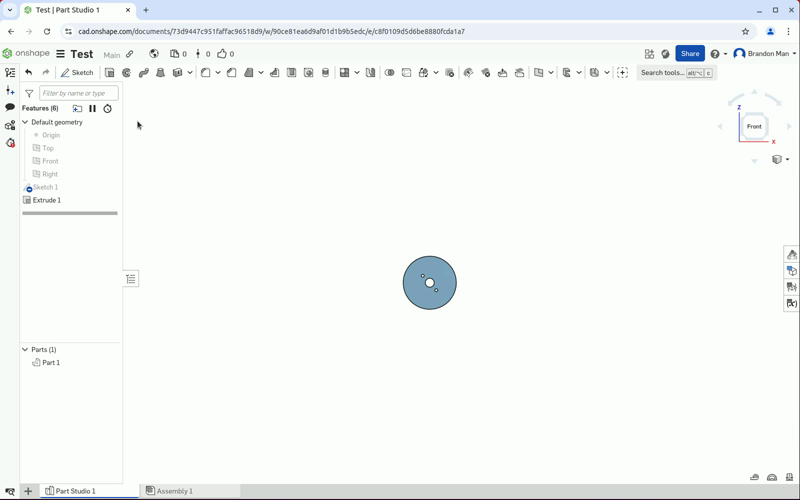
key(shift+h)
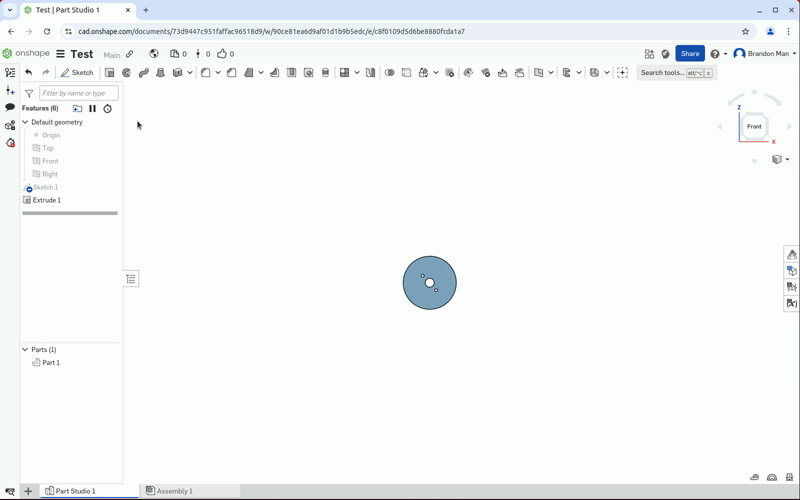
mouse_move(73, 189)
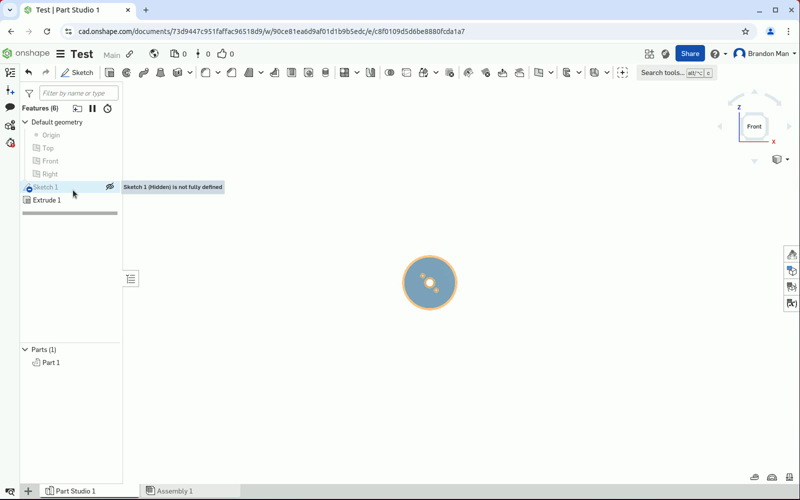
click(73, 189)
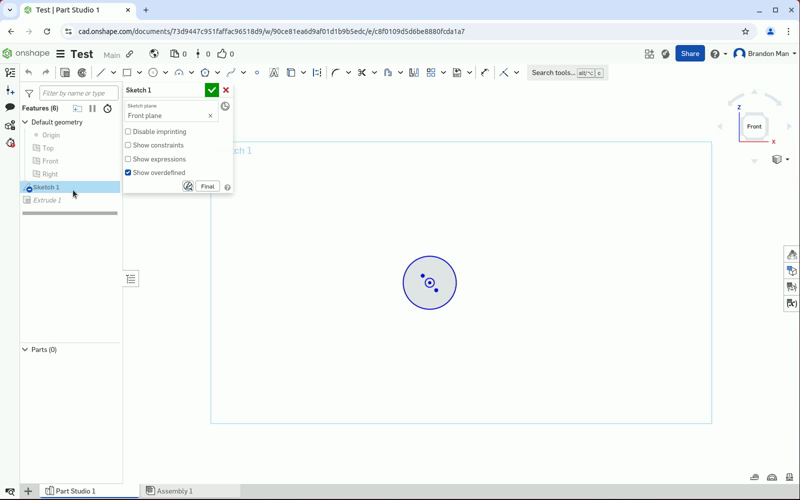
mouse_move(229, 92)
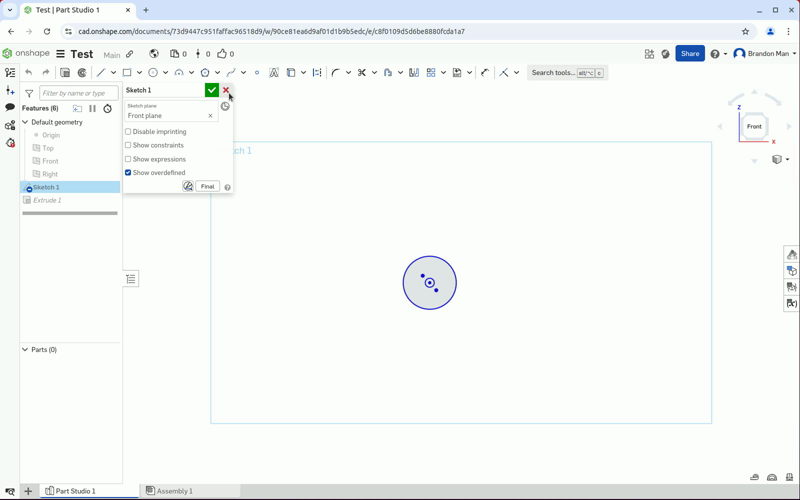
click(229, 92)
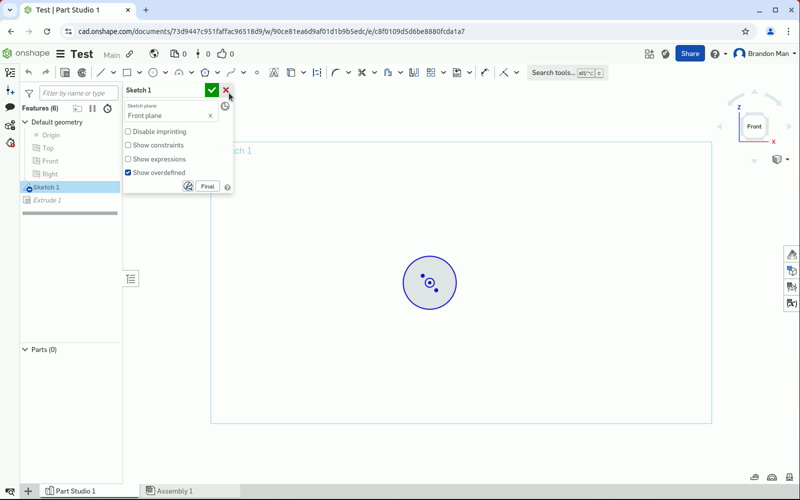
key(shift+s)
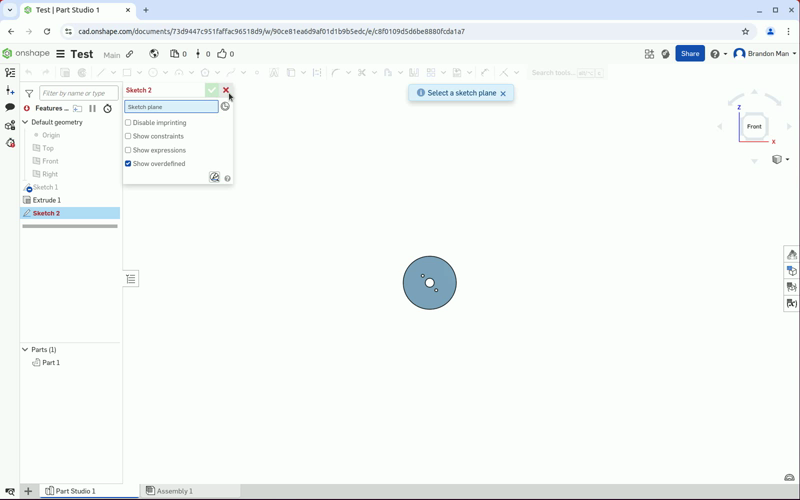
mouse_move(73, 163)
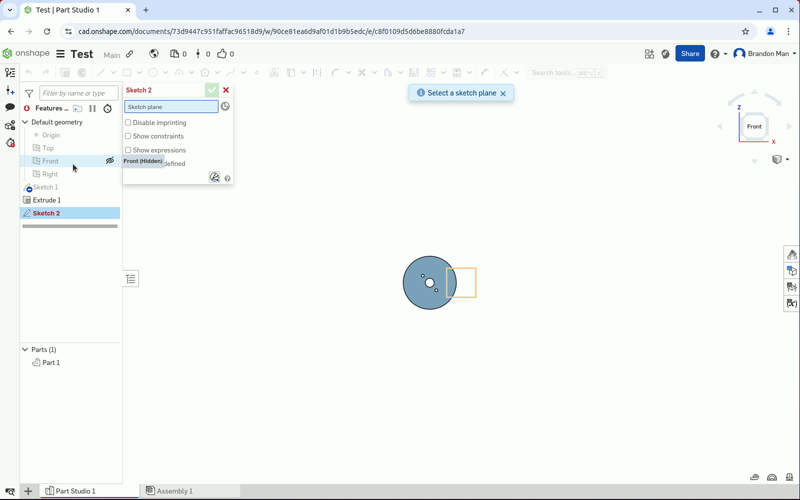
click(73, 163)
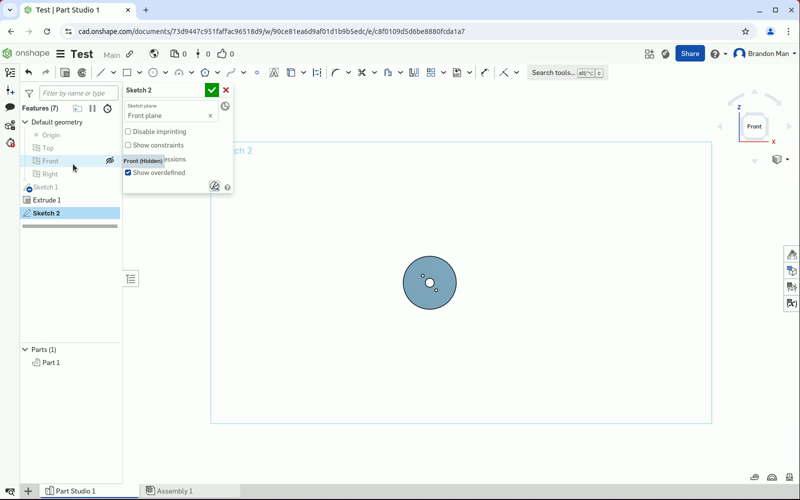
mouse_move(73, 352)
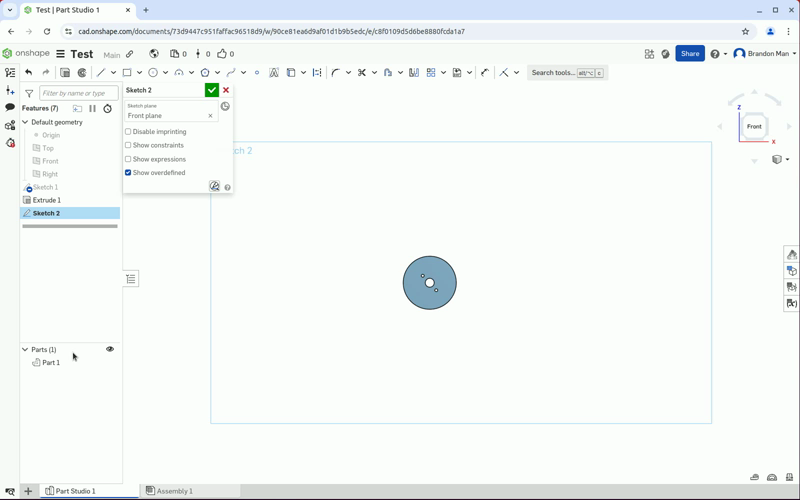
key(y)
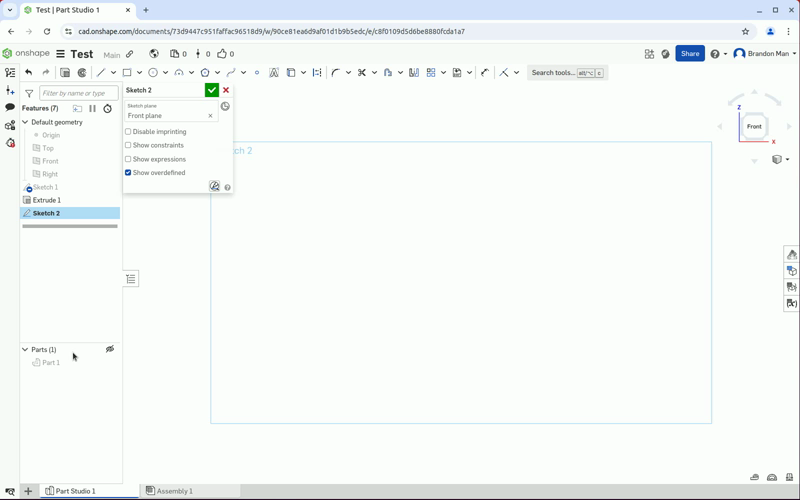
key(c)
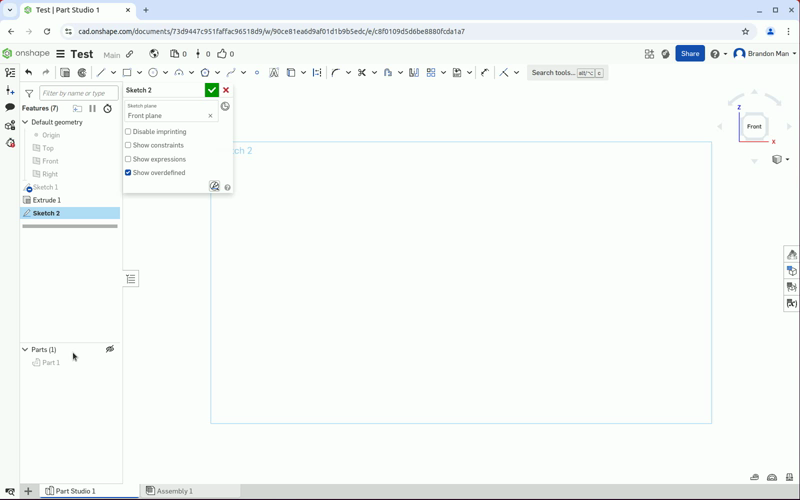
key_down(shift)
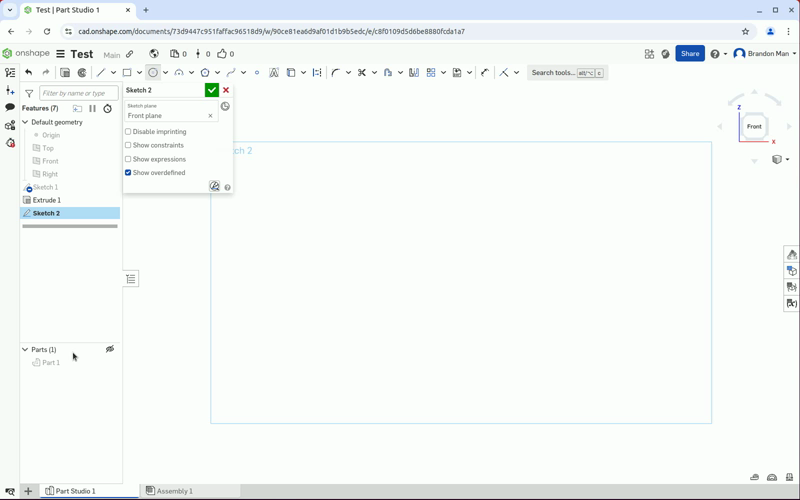
mouse_move(461, 282)
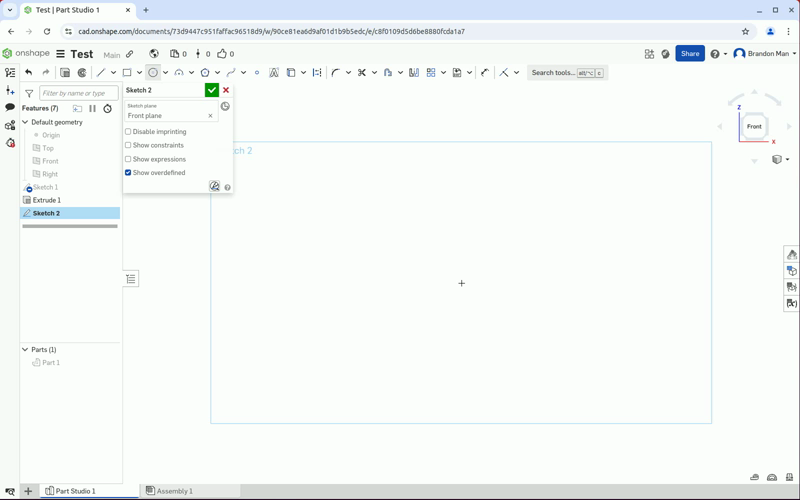
click(461, 282)
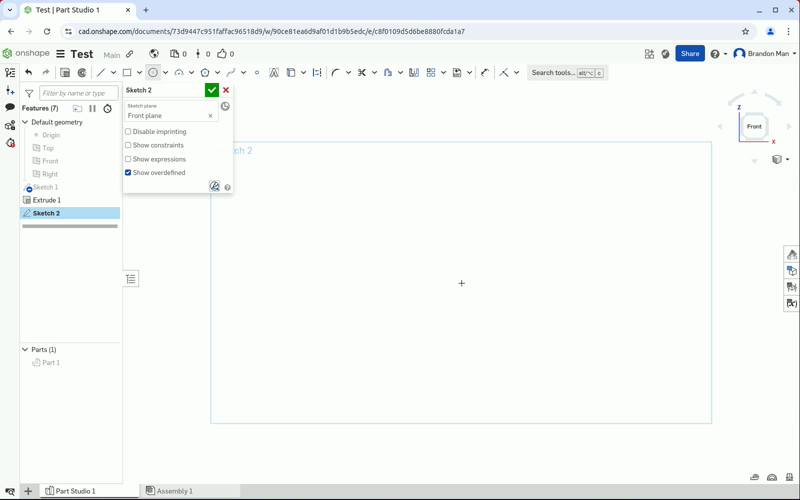
key_up(shift)
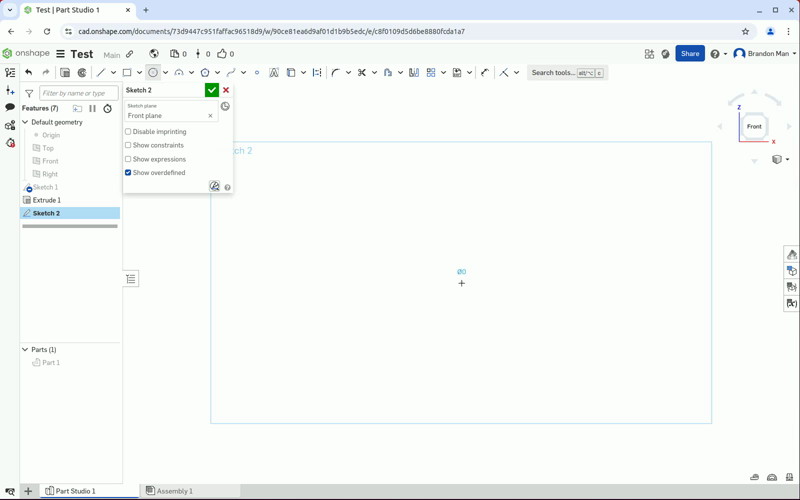
mouse_move(468, 282)
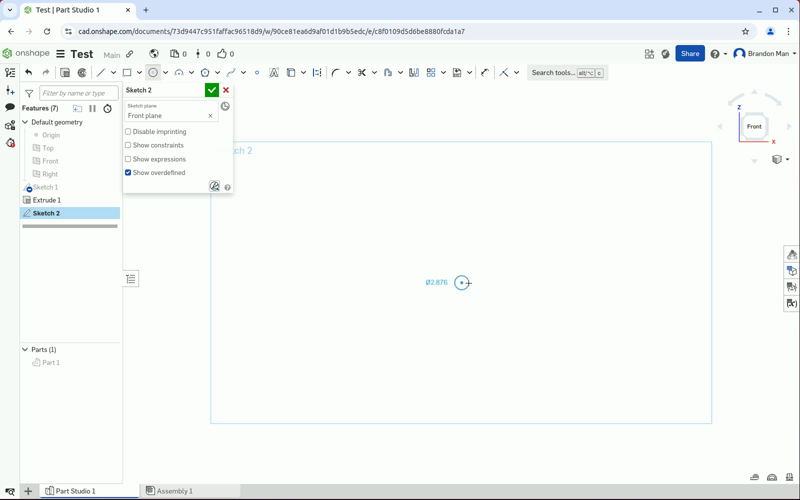
click(468, 282)
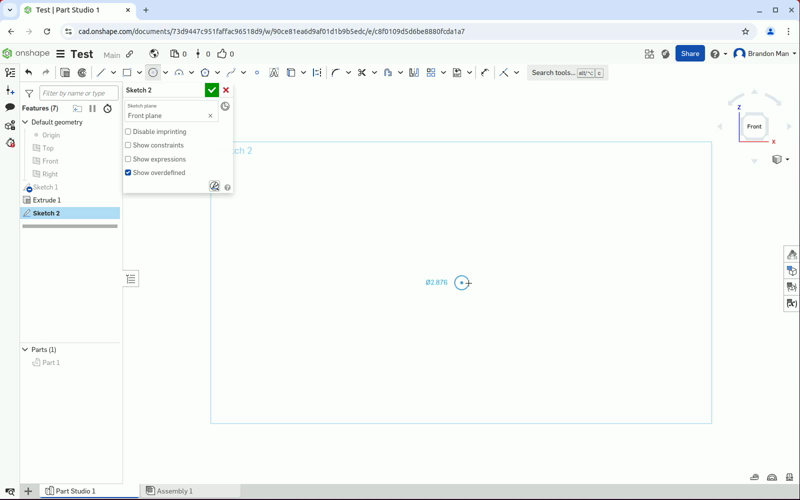
key(esc)
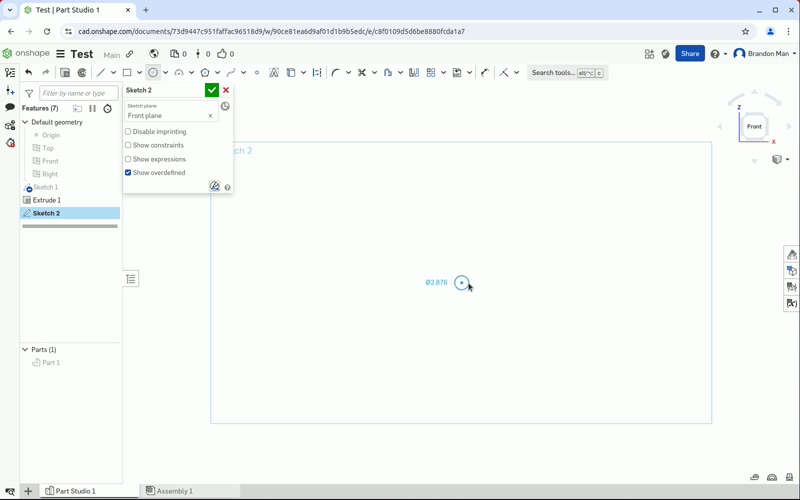
key(c)
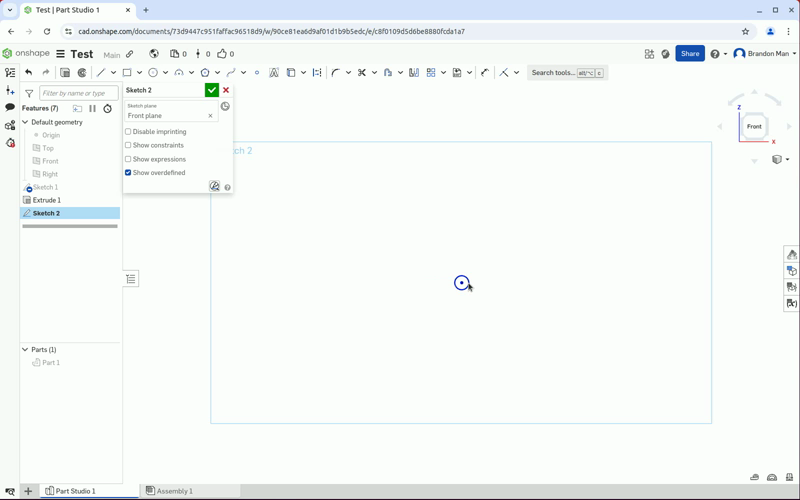
key_down(shift)
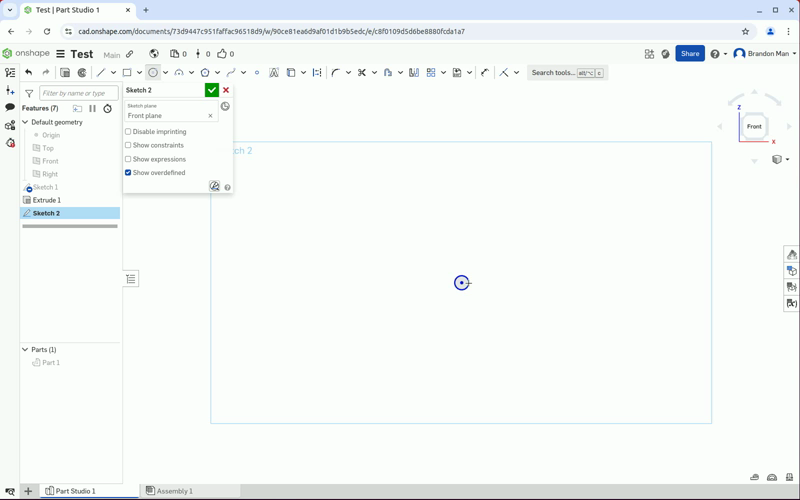
mouse_move(461, 282)
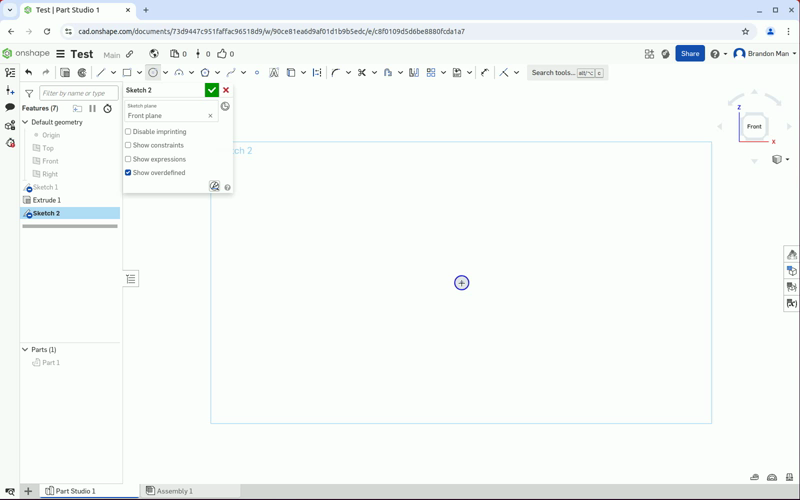
click(461, 282)
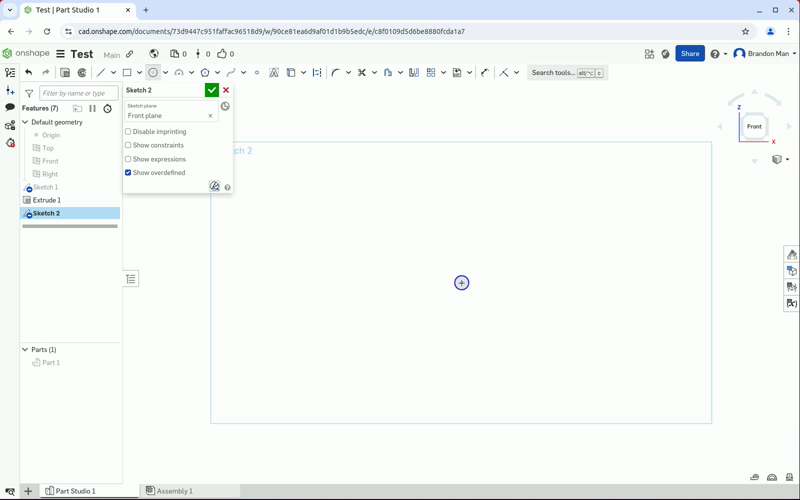
key_up(shift)
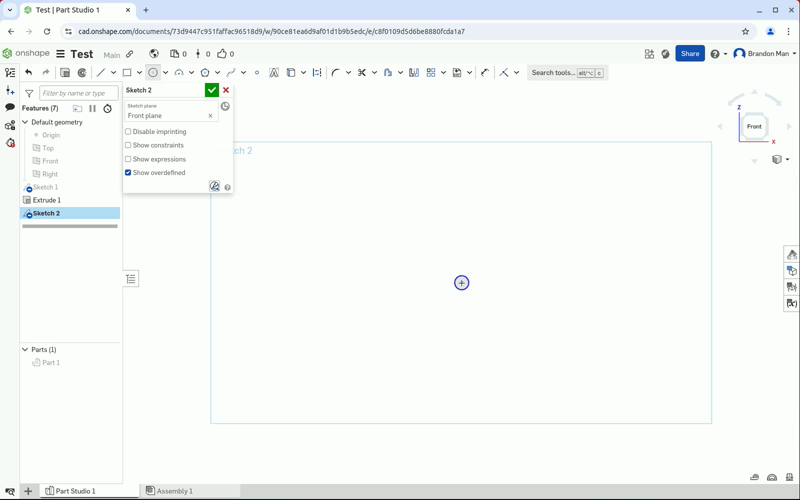
mouse_move(462, 282)
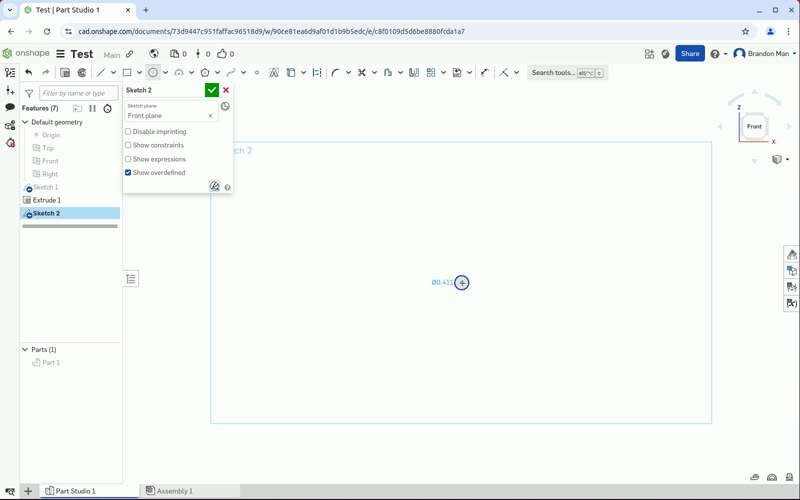
scroll(6)
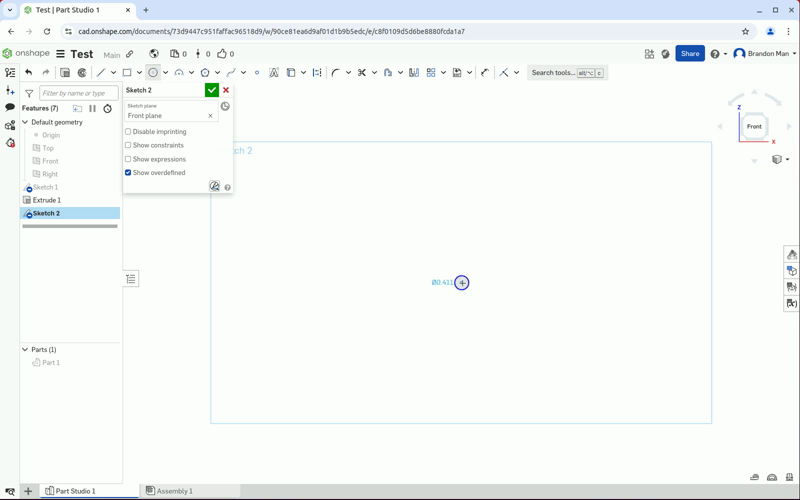
scroll(6)
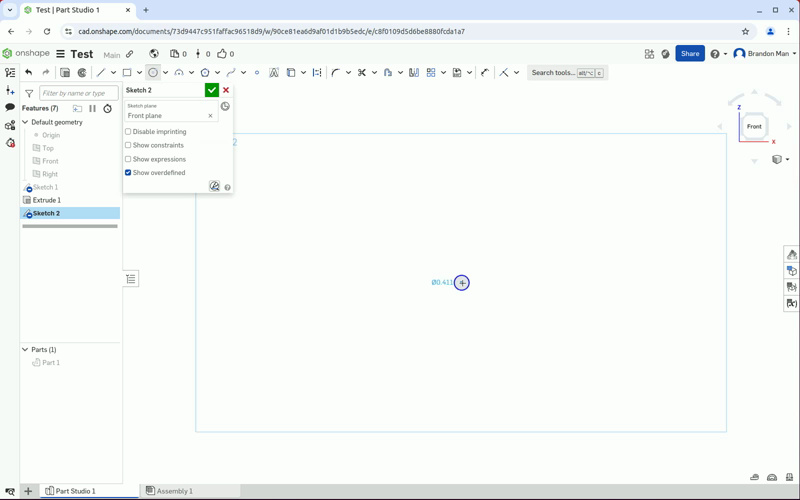
scroll(6)
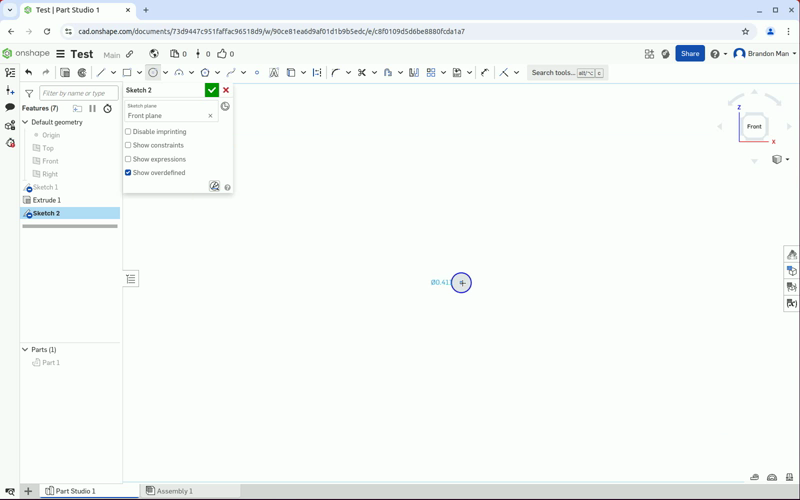
scroll(6)
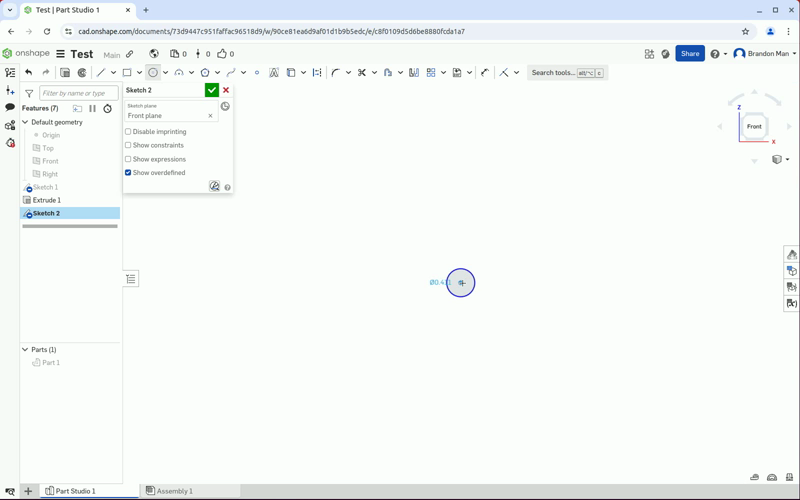
scroll(6)
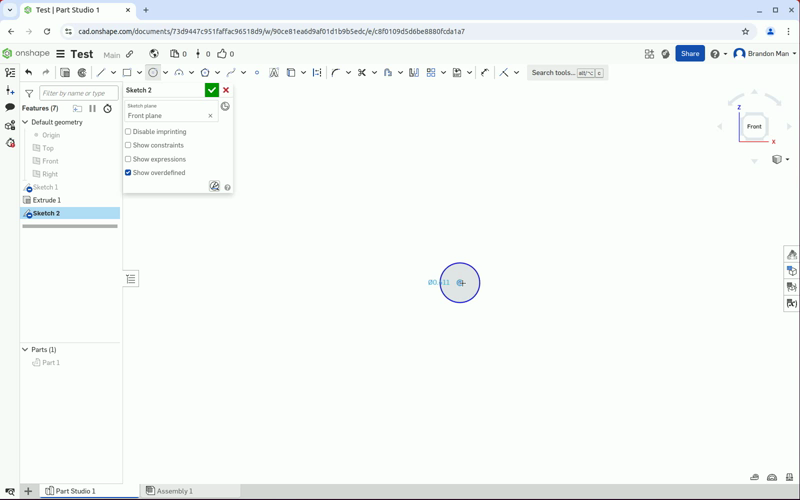
scroll(6)
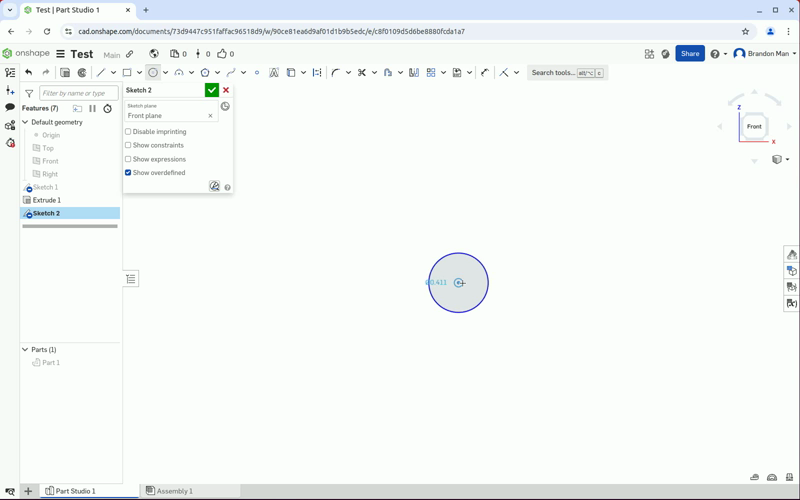
scroll(6)
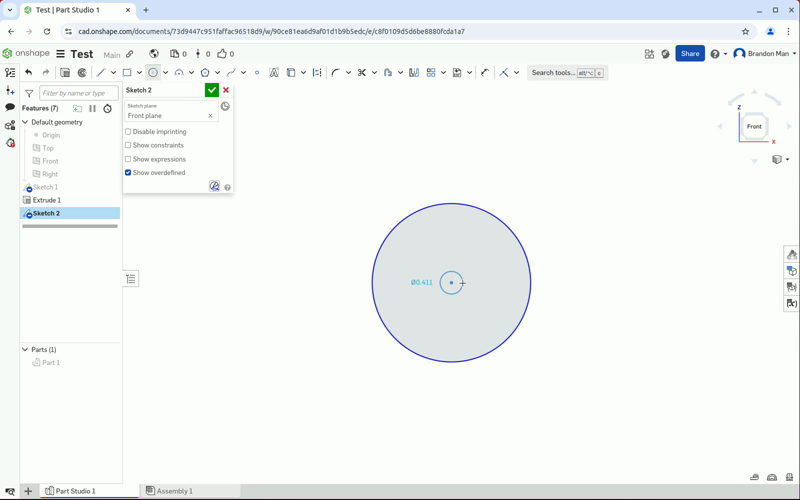
click(462, 282)
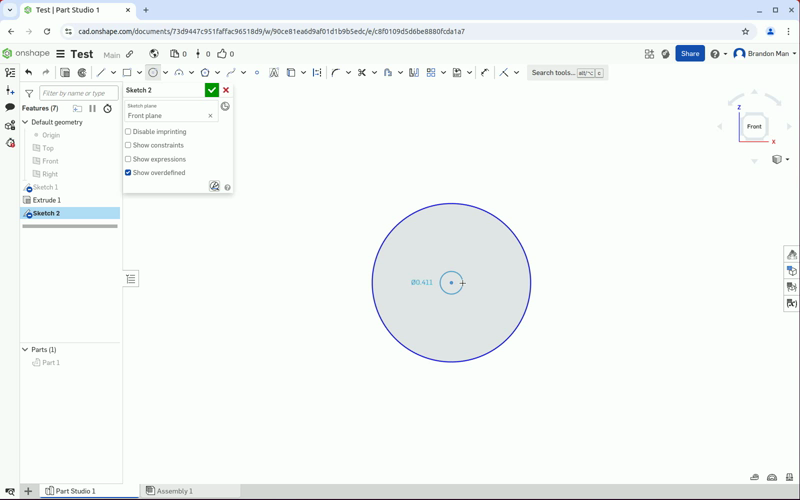
scroll(-6)
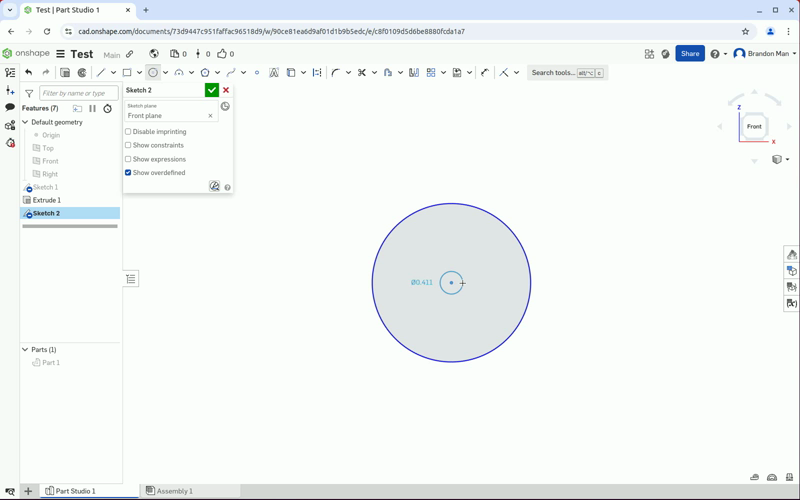
scroll(-6)
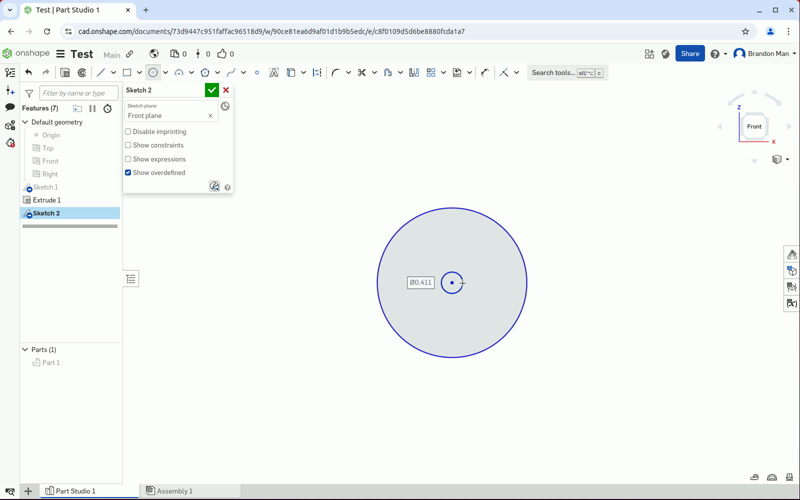
scroll(-6)
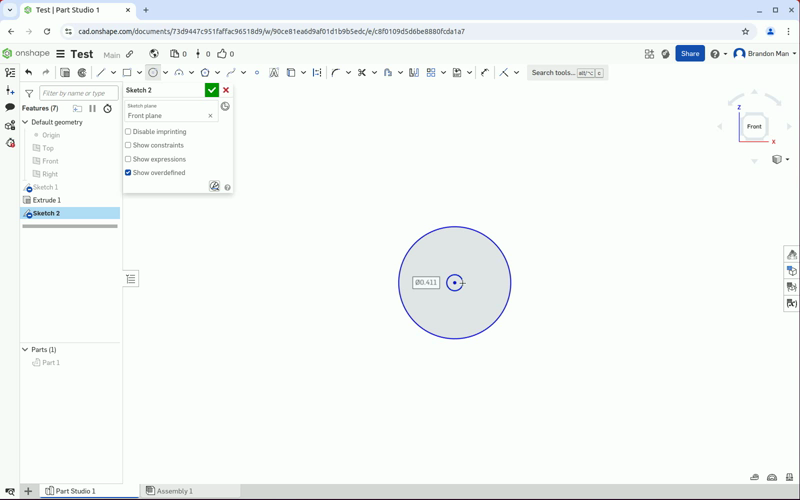
scroll(-6)
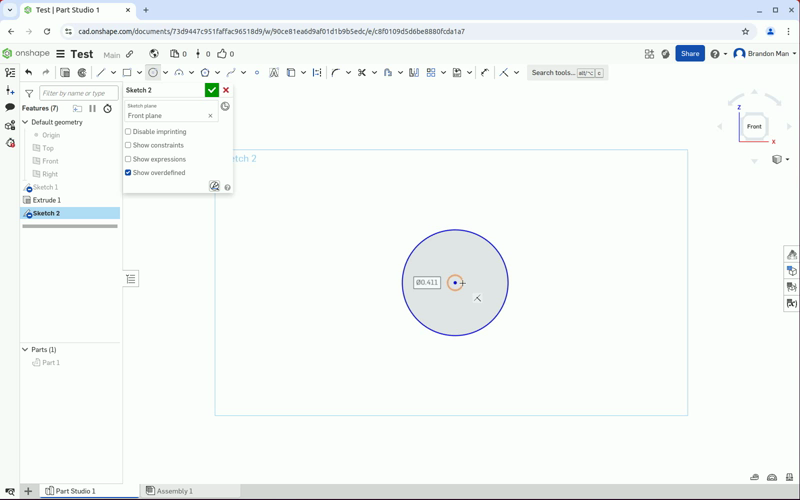
scroll(-6)
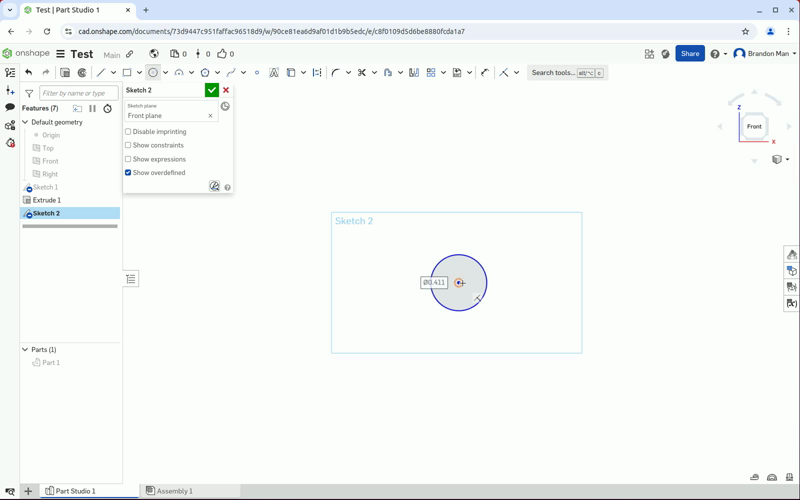
scroll(-6)
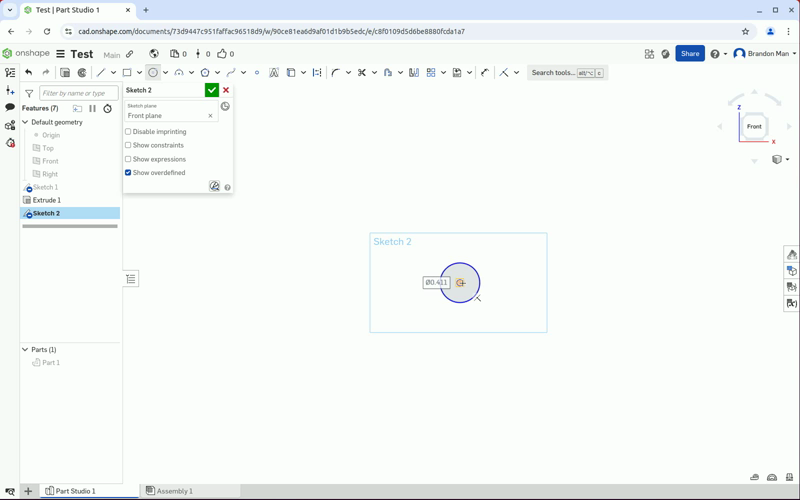
scroll(-6)
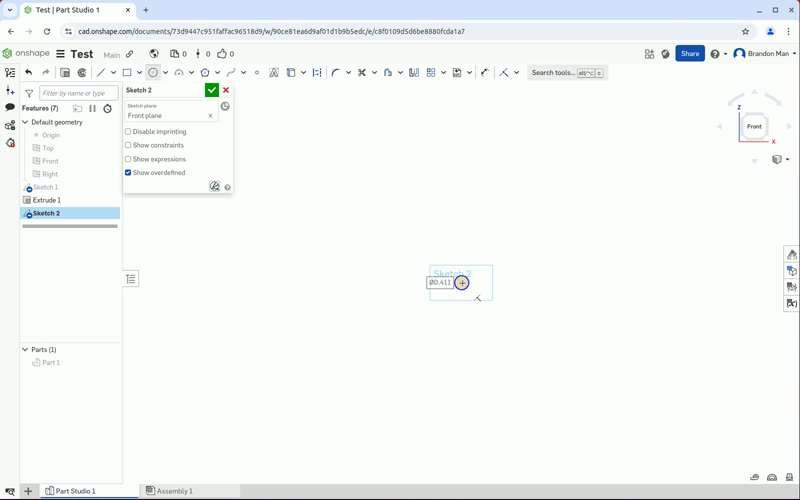
key(esc)
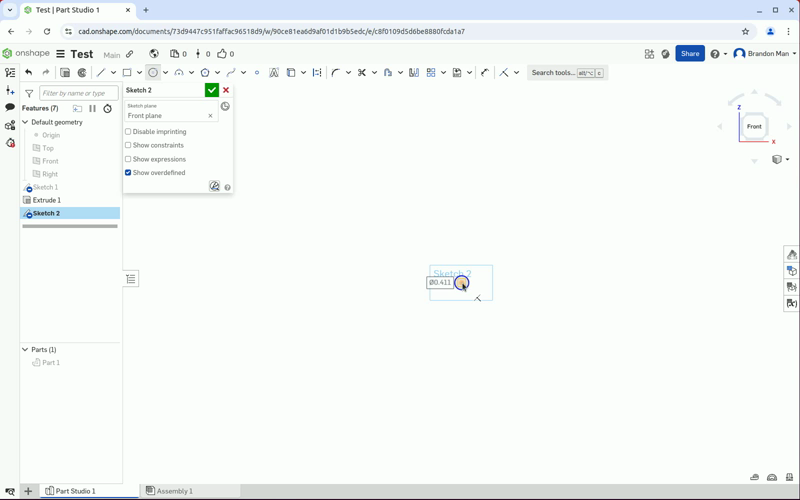
mouse_move(463, 285)
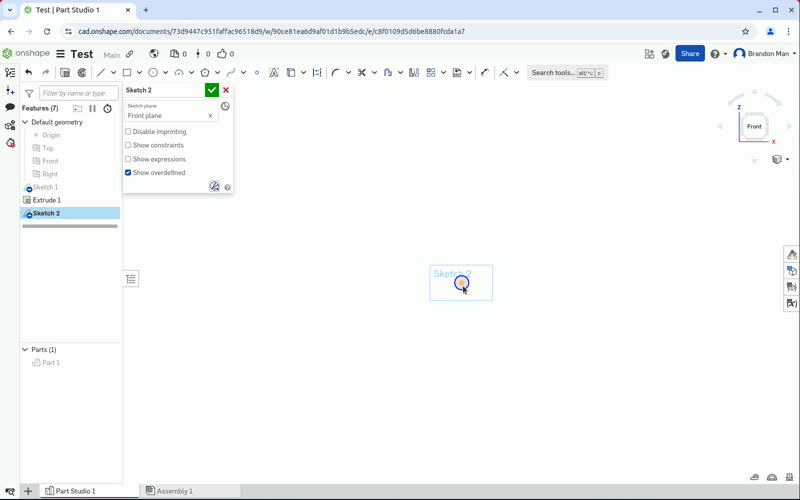
scroll(6)
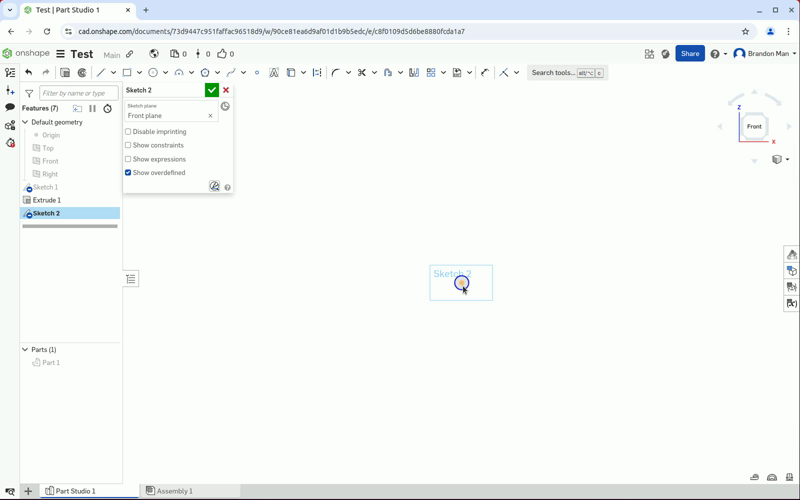
scroll(6)
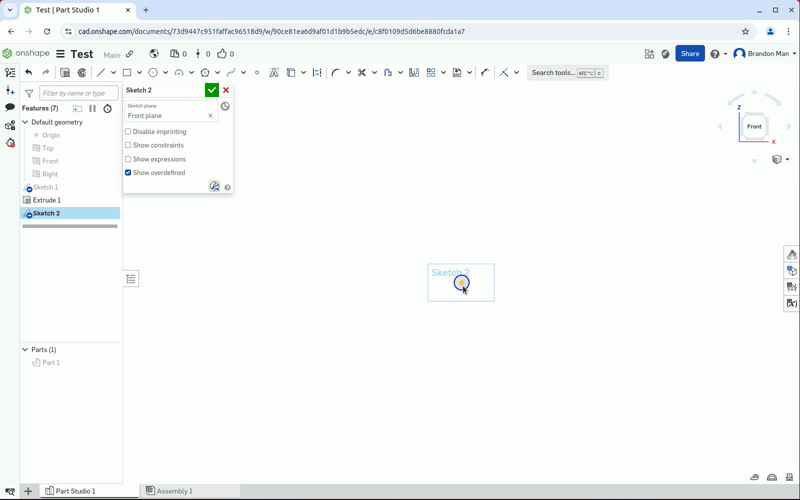
scroll(6)
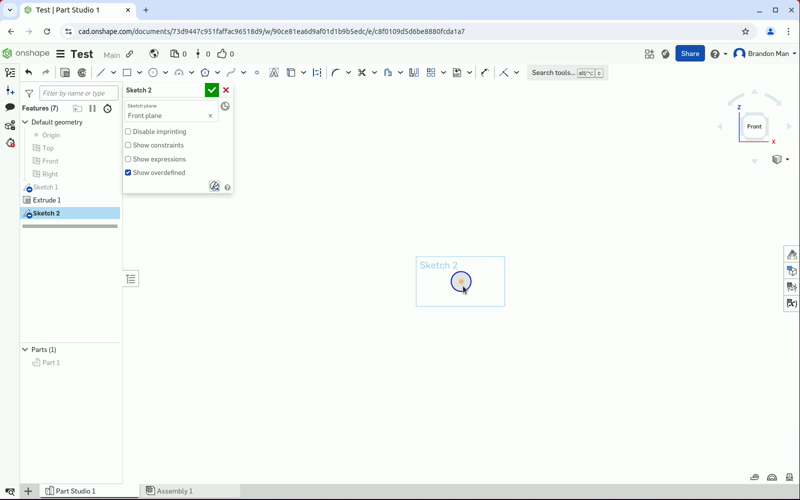
scroll(6)
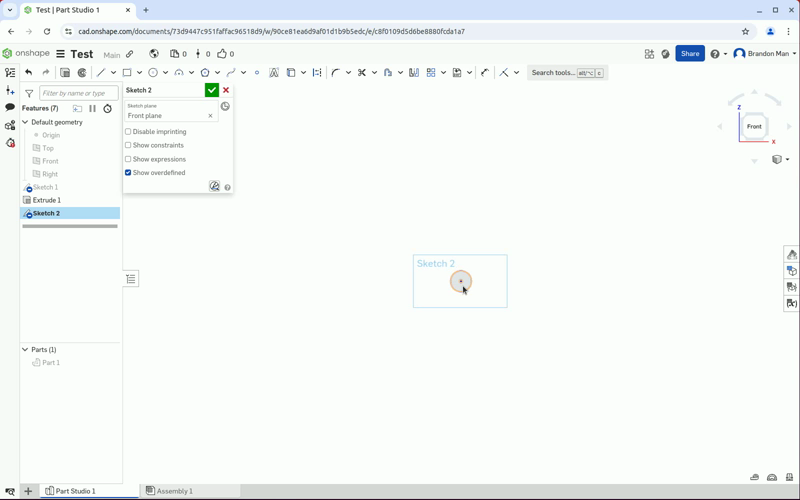
scroll(6)
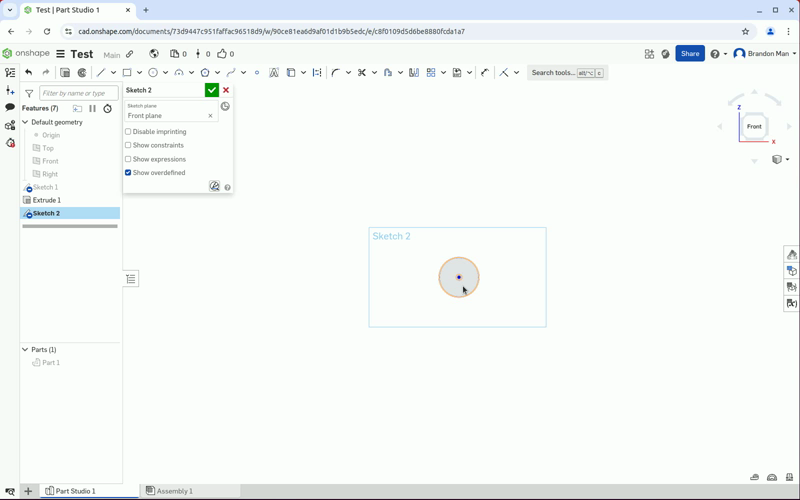
scroll(6)
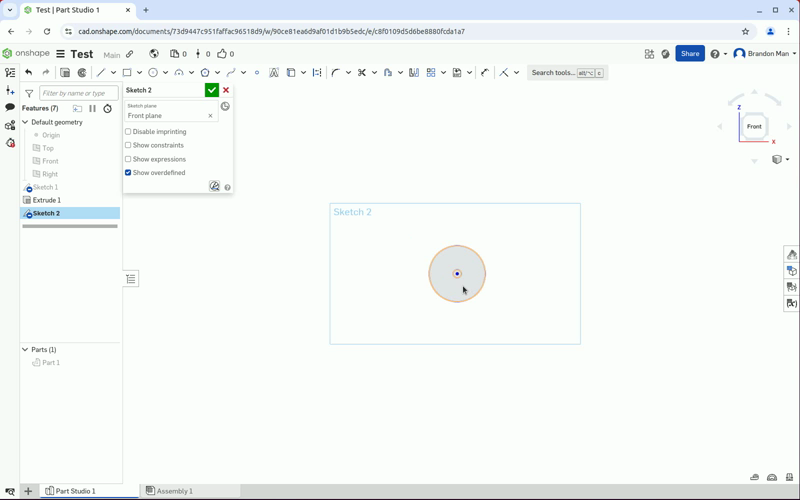
scroll(6)
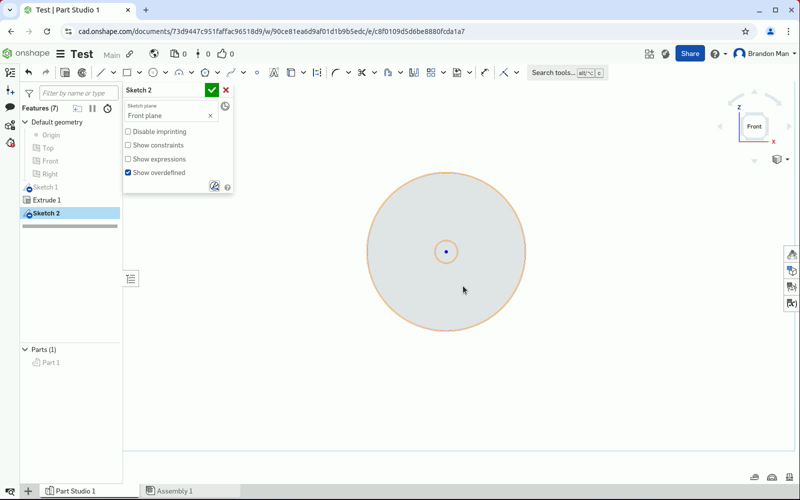
click(463, 285)
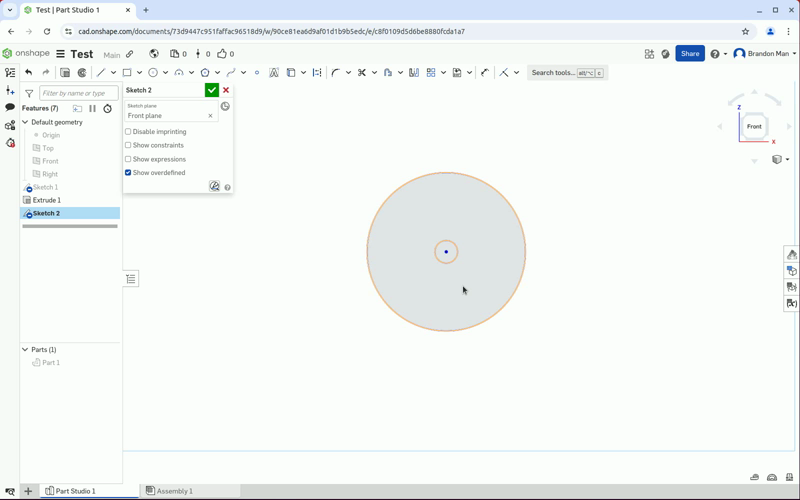
scroll(-6)
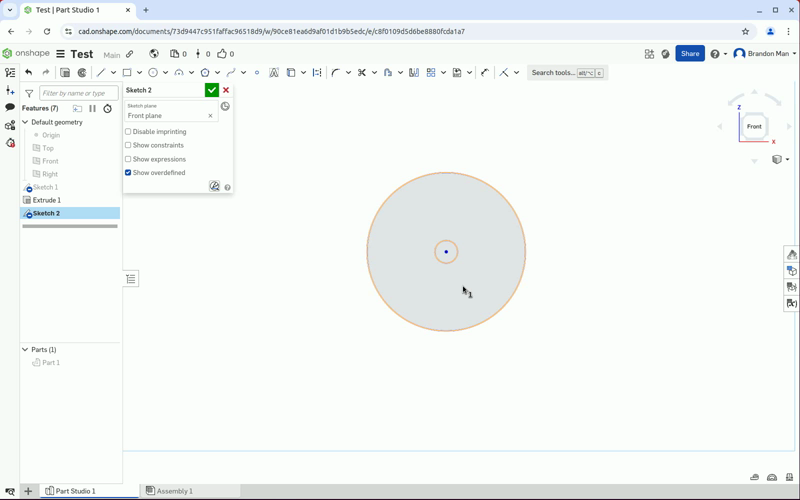
scroll(-6)
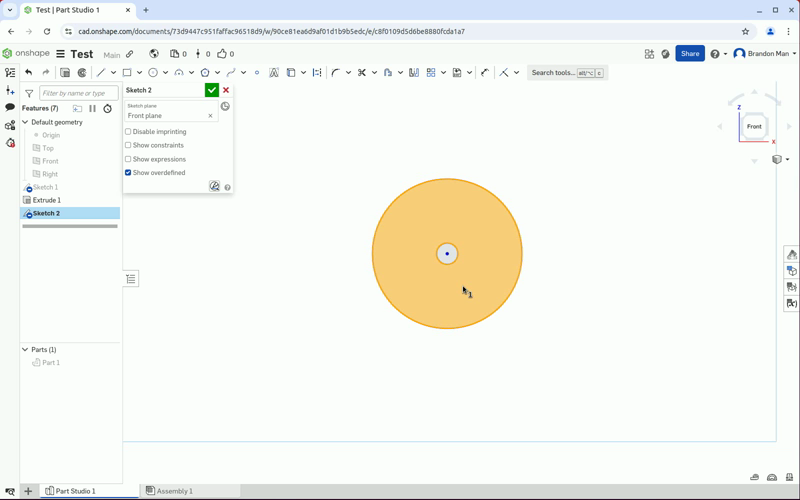
scroll(-6)
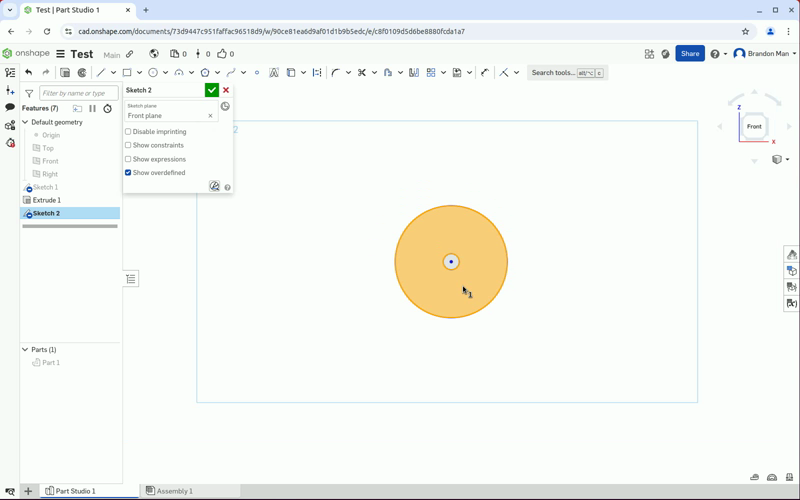
scroll(-6)
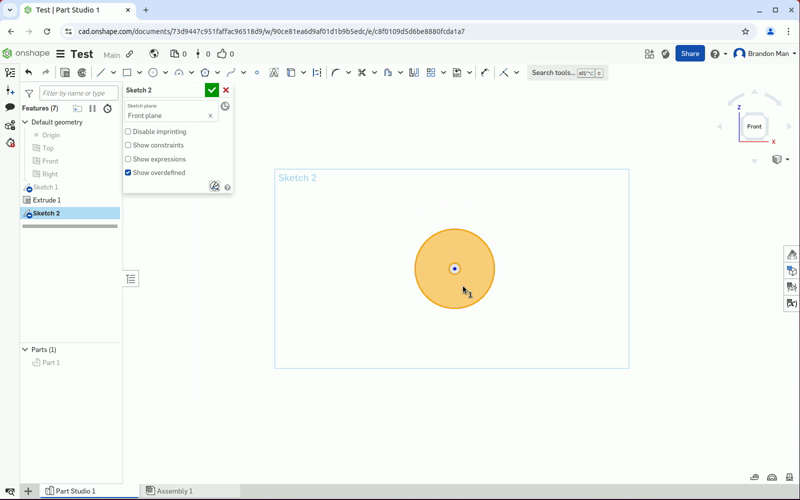
scroll(-6)
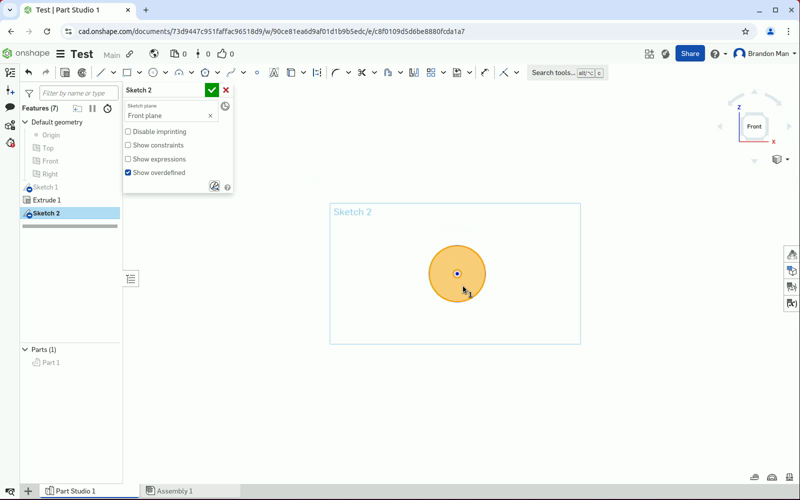
scroll(-6)
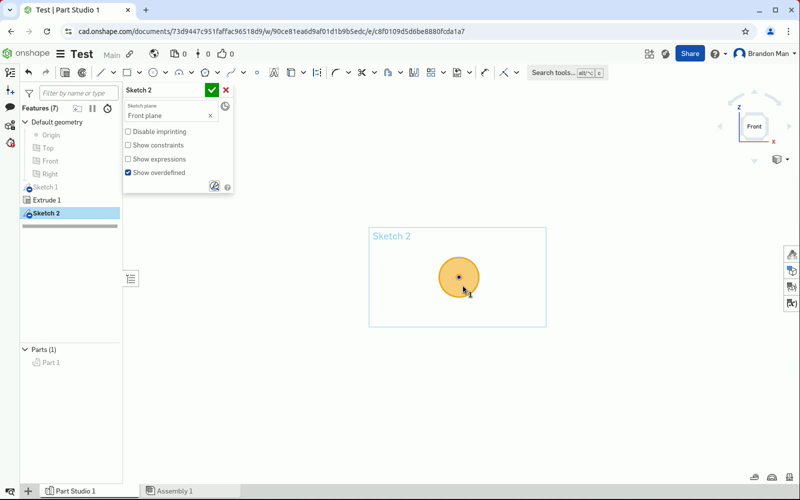
scroll(-6)
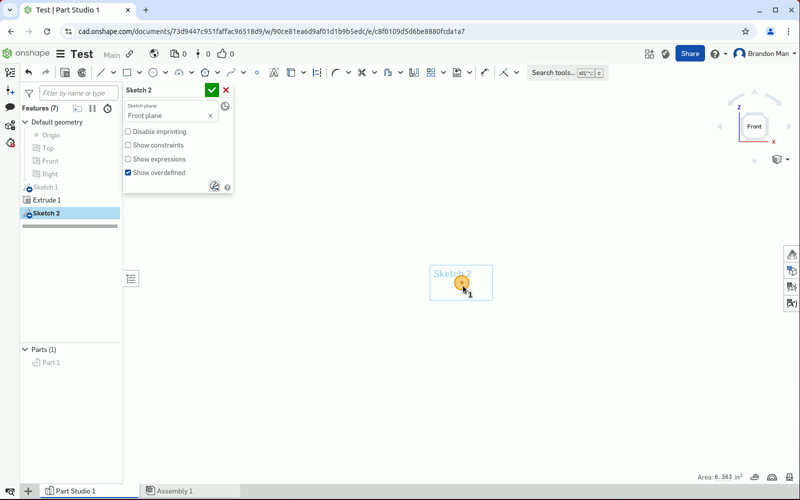
mouse_move(73, 352)
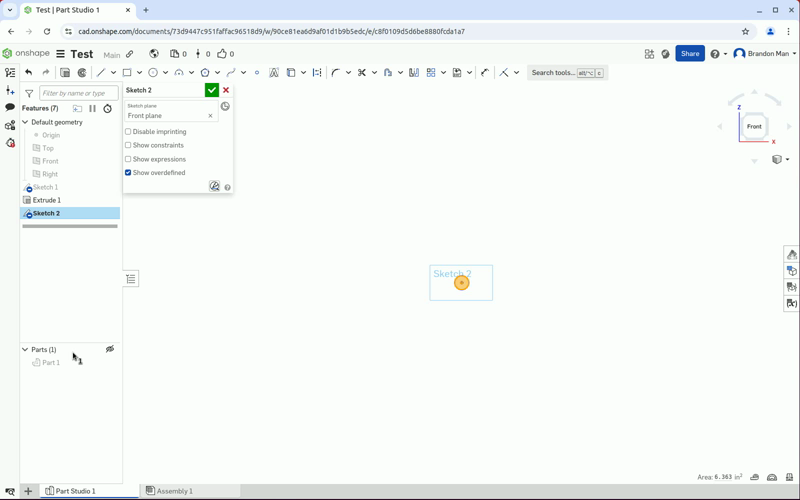
key(shift+y)
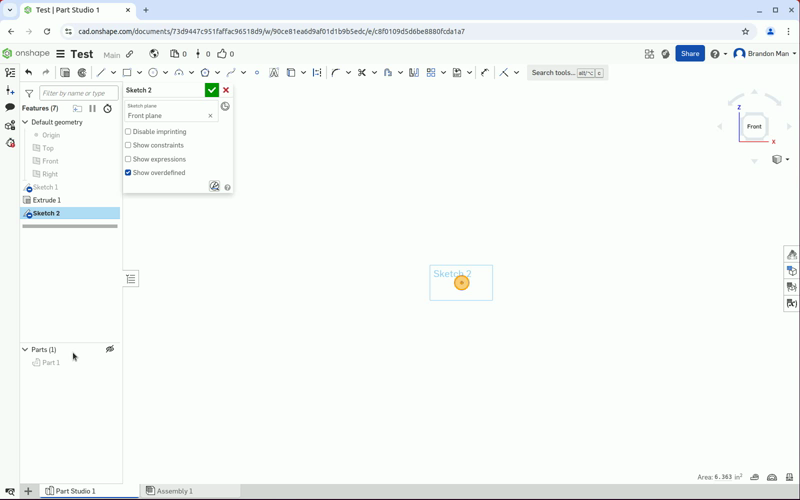
key(shift+e)
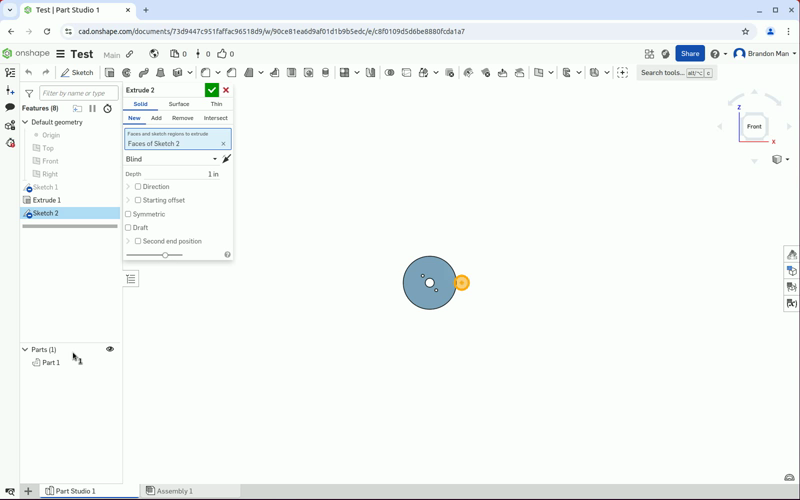
mouse_move(143, 106)
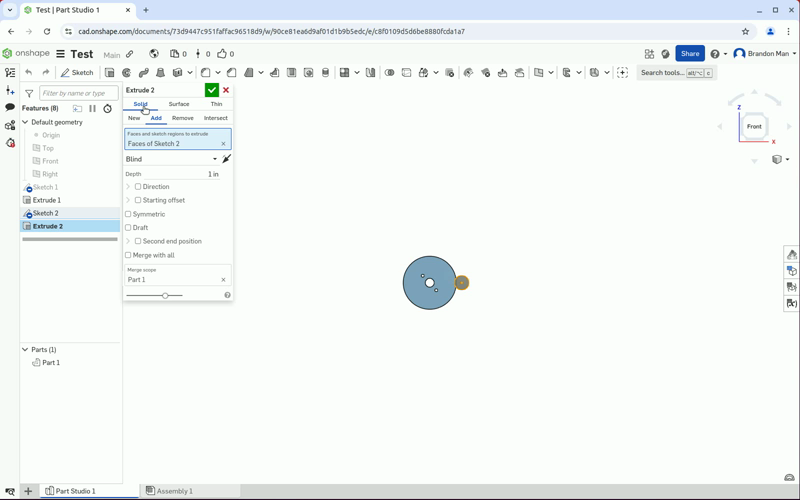
click(143, 106)
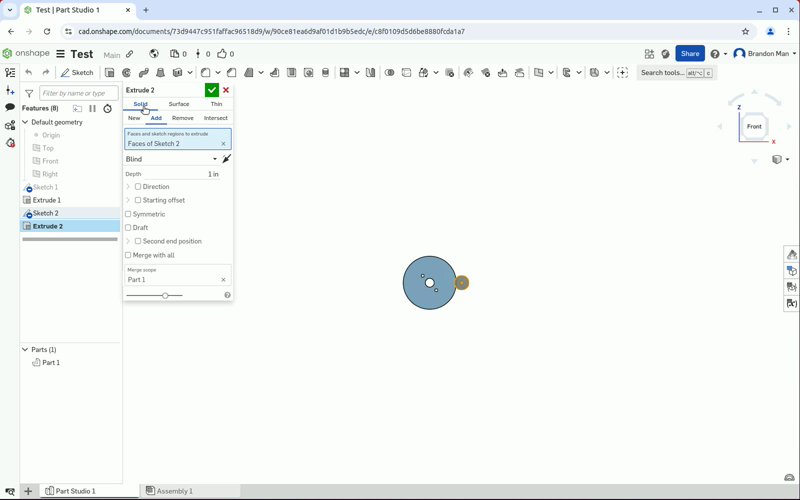
mouse_move(137, 120)
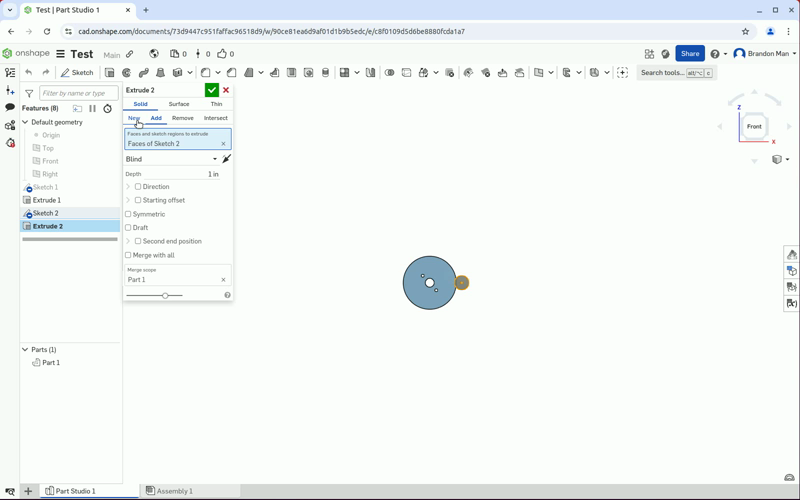
click(137, 120)
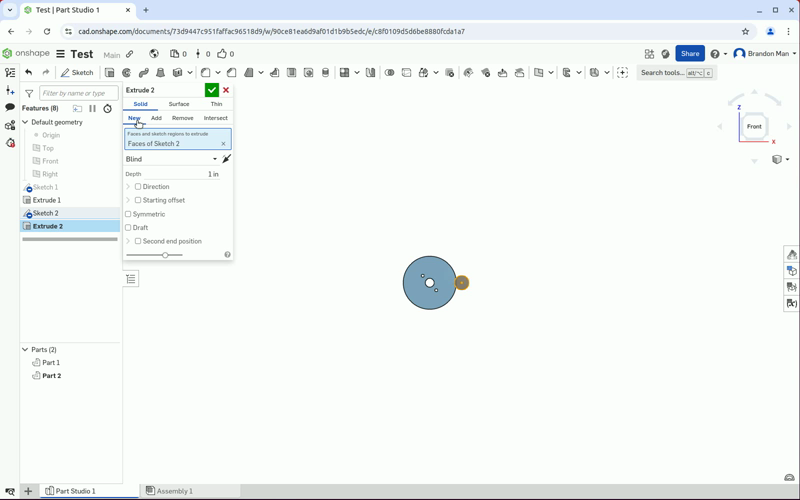
key(tab, 4)
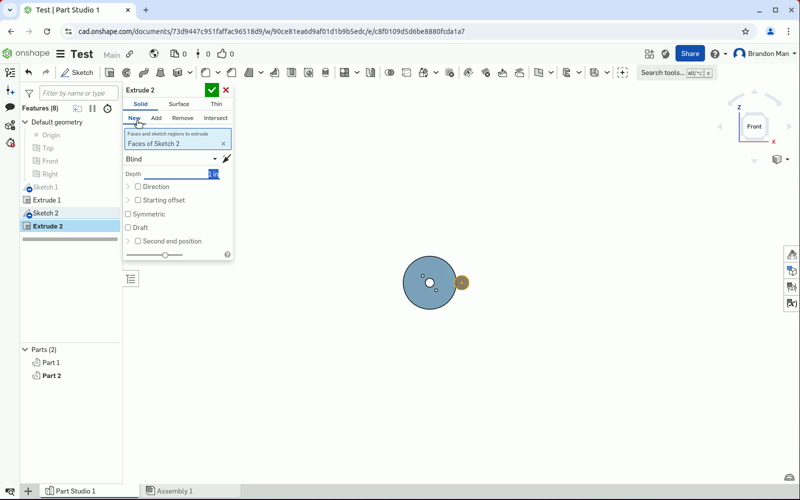
text(0.722)
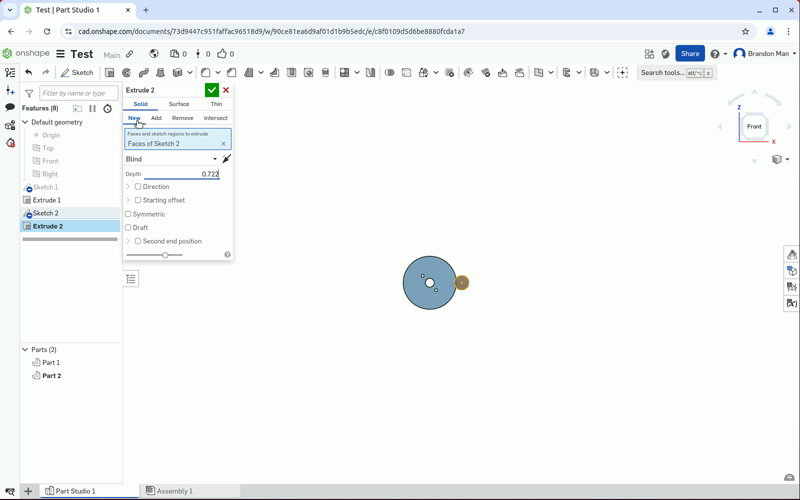
key(enter)
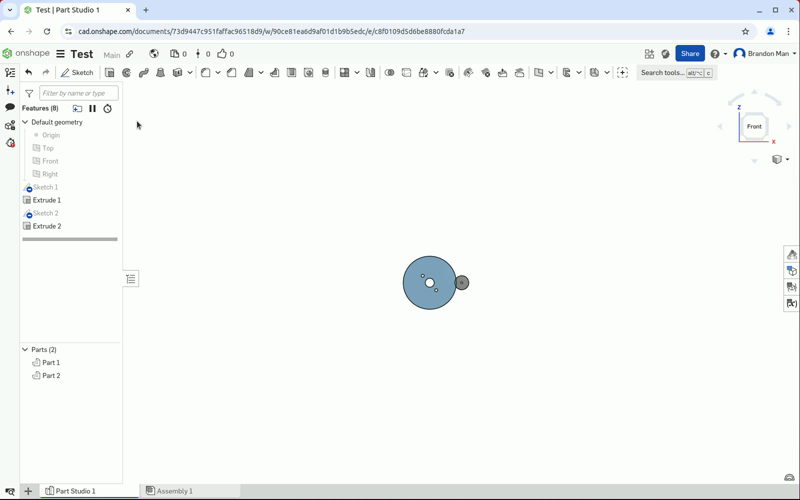
key(shift+h)
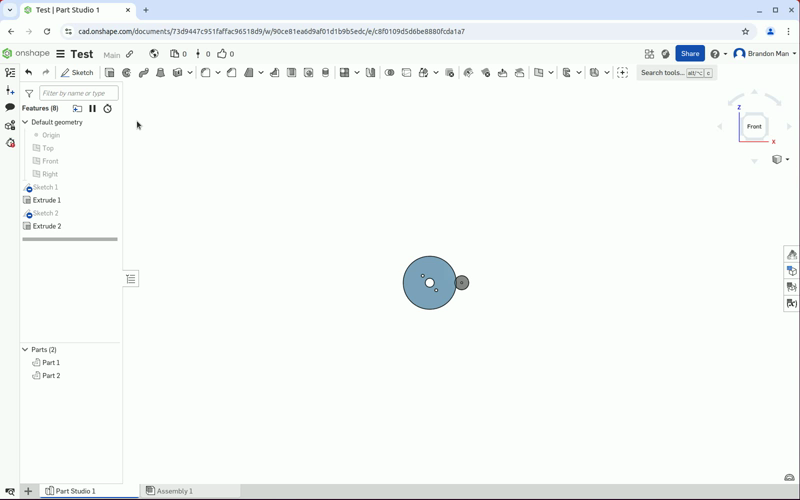
key(shift+h)
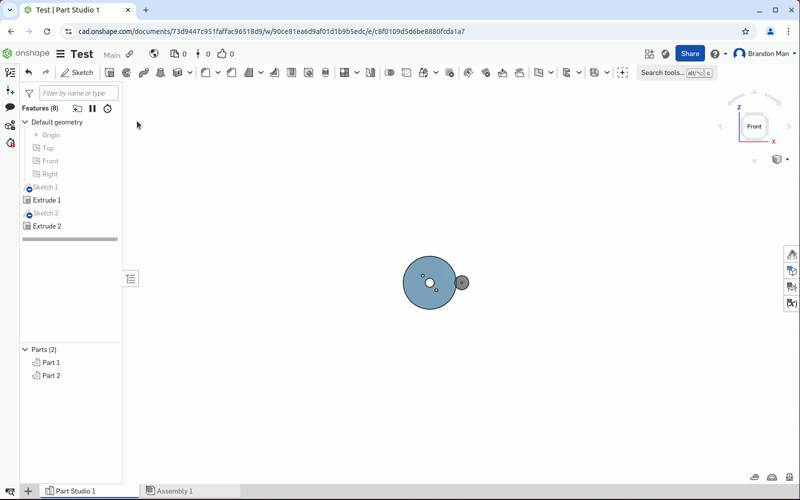
mouse_move(73, 189)
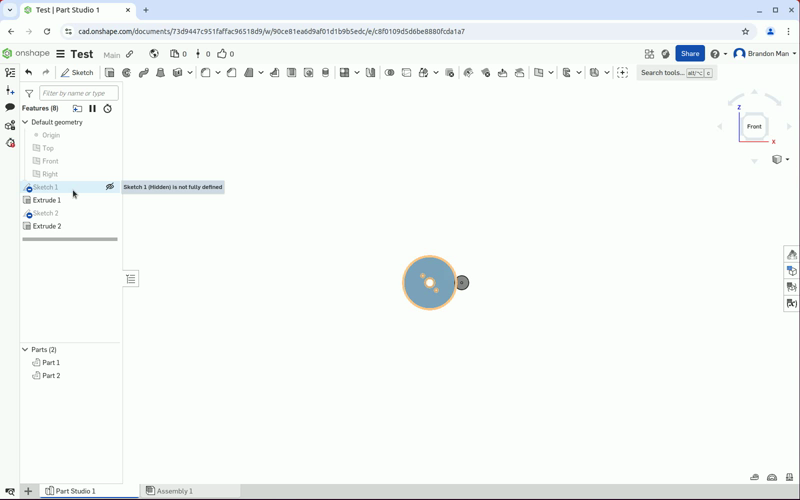
click(73, 189)
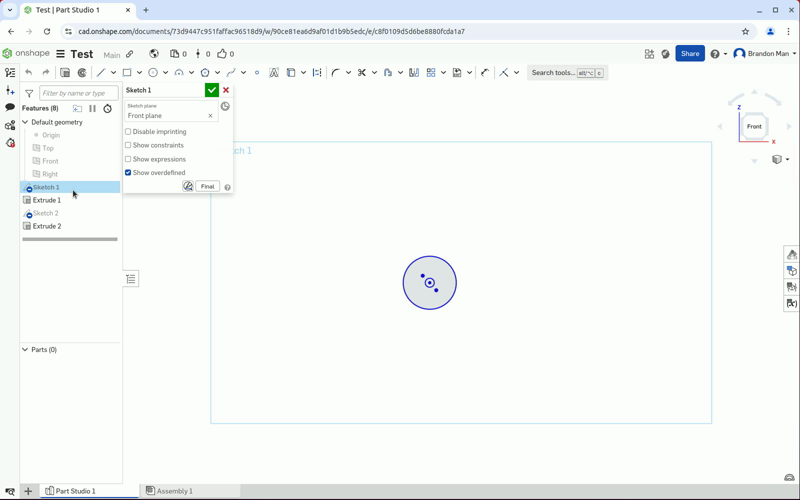
mouse_move(229, 92)
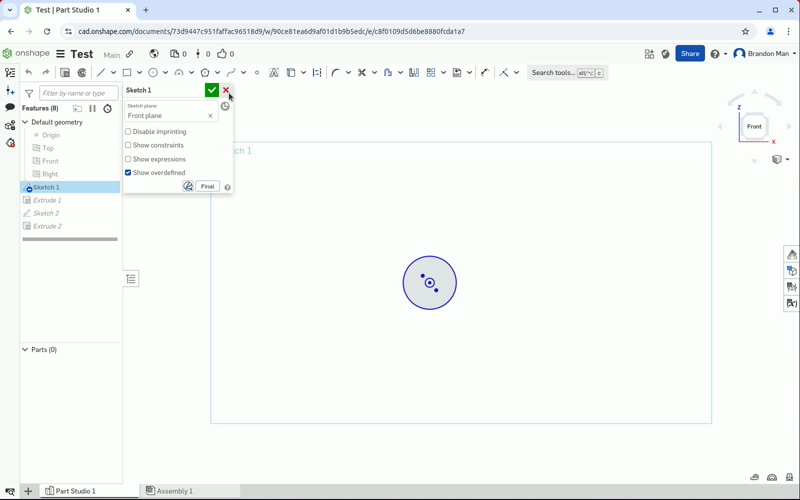
click(229, 92)
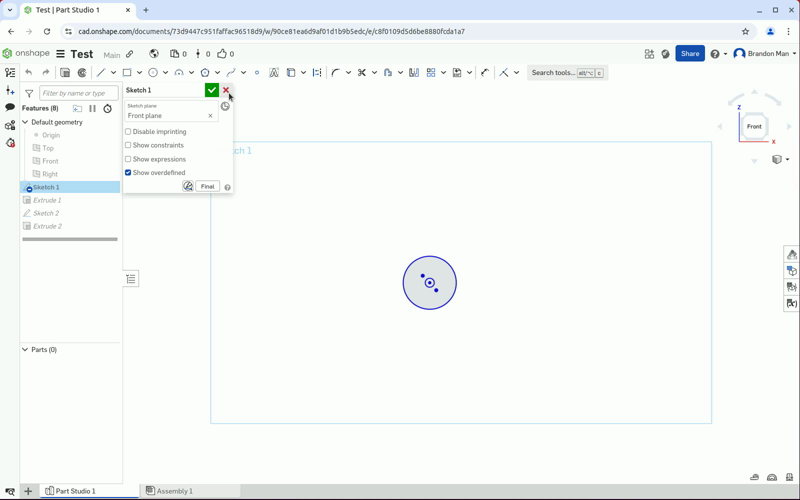
key(shift+s)
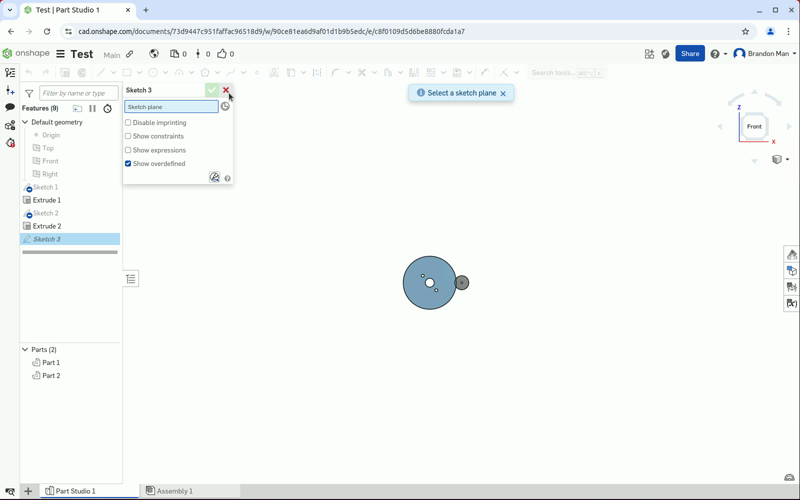
mouse_move(73, 163)
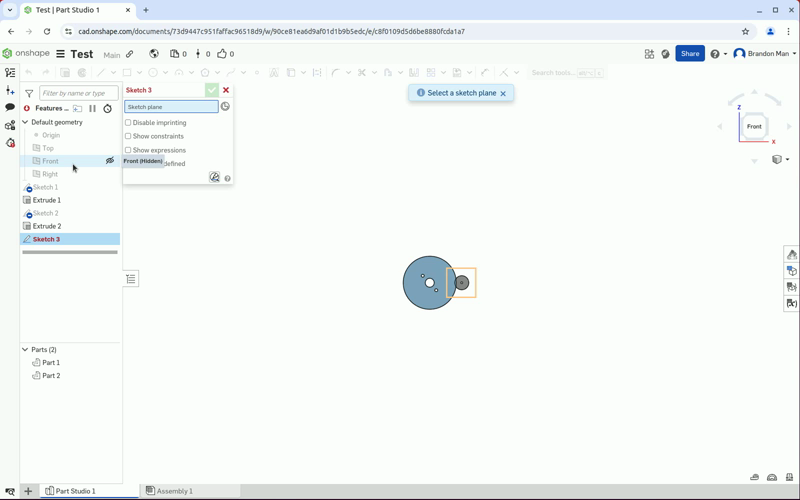
click(73, 163)
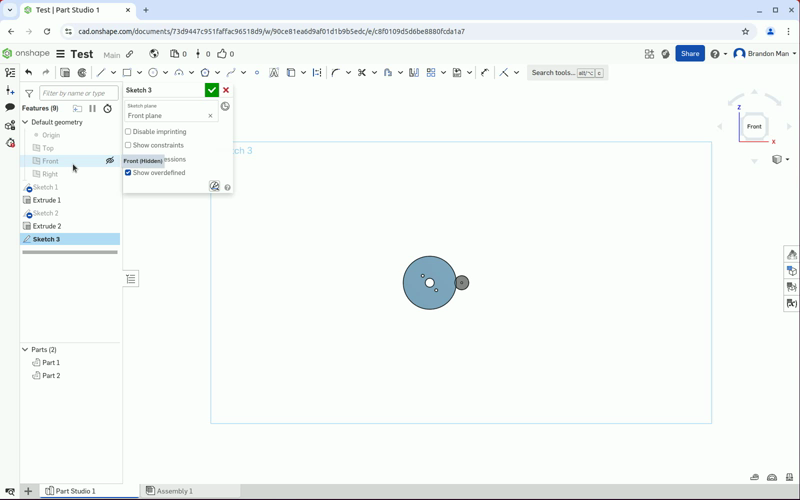
mouse_move(73, 352)
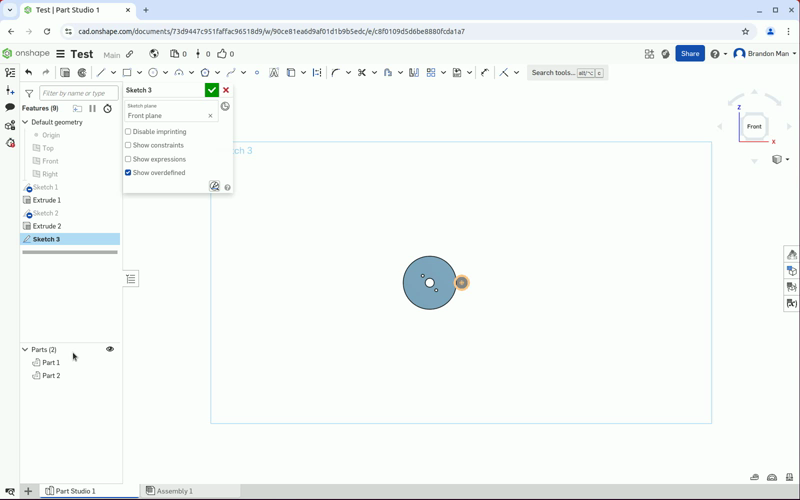
key(y)
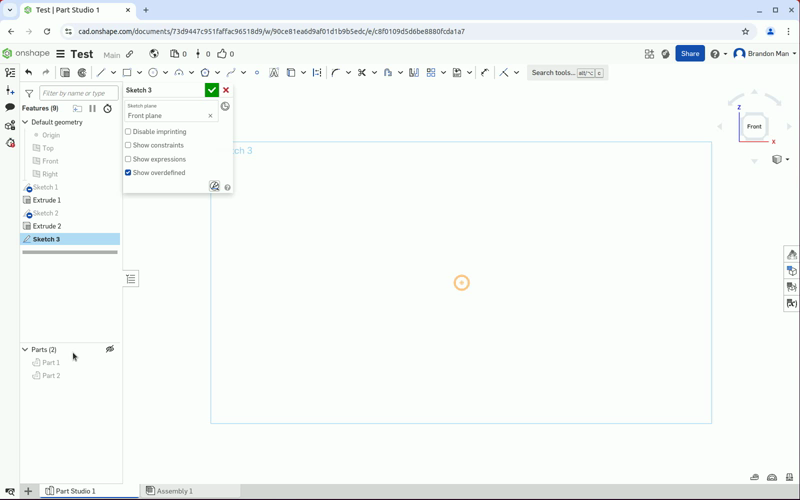
key(l)
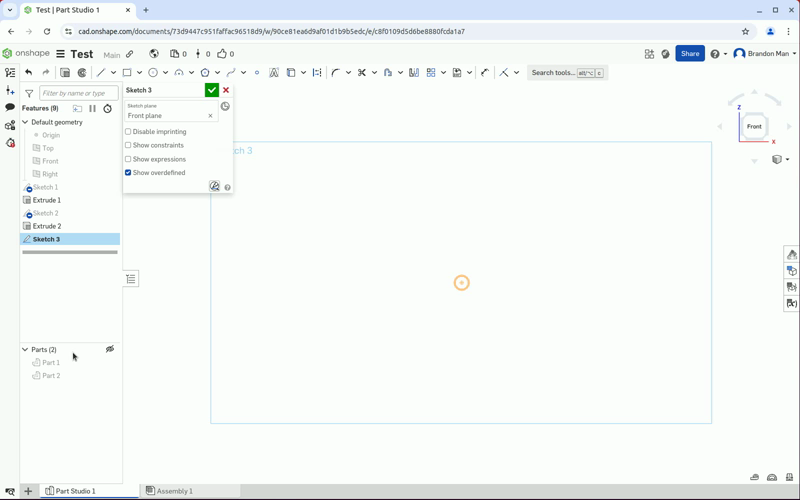
key_down(shift)
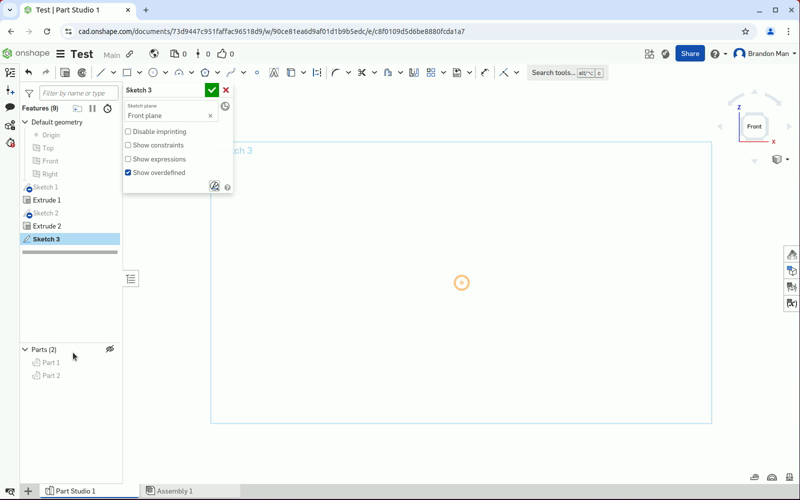
mouse_move(466, 292)
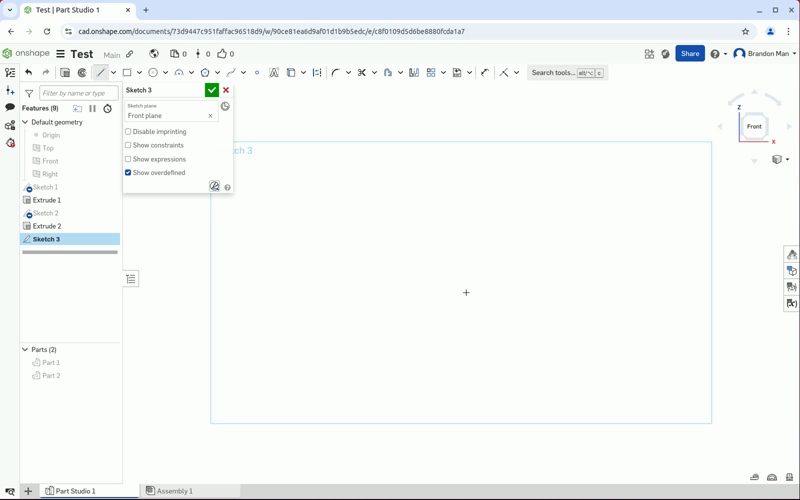
click(466, 292)
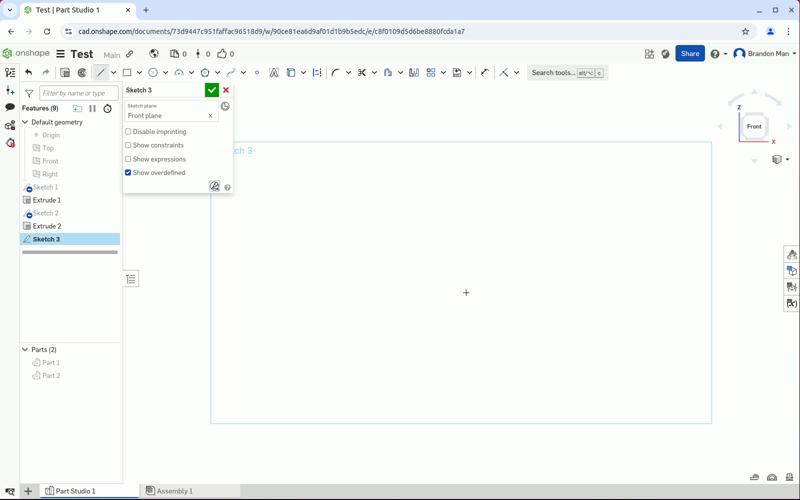
key_up(shift)
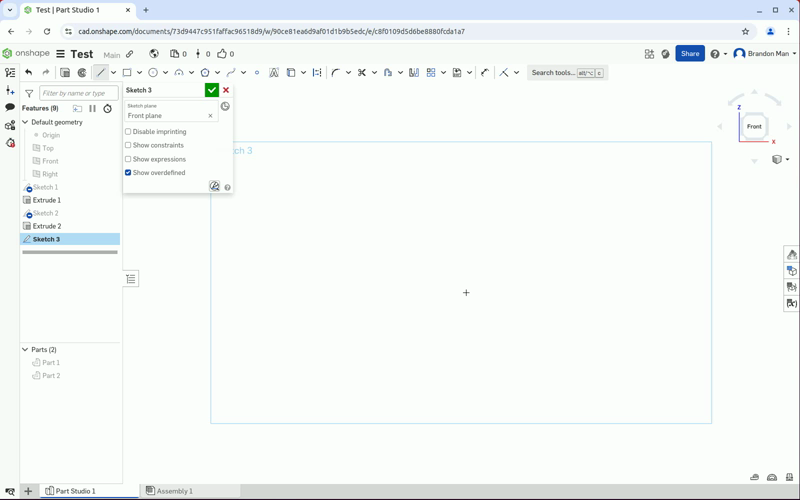
key_down(shift)
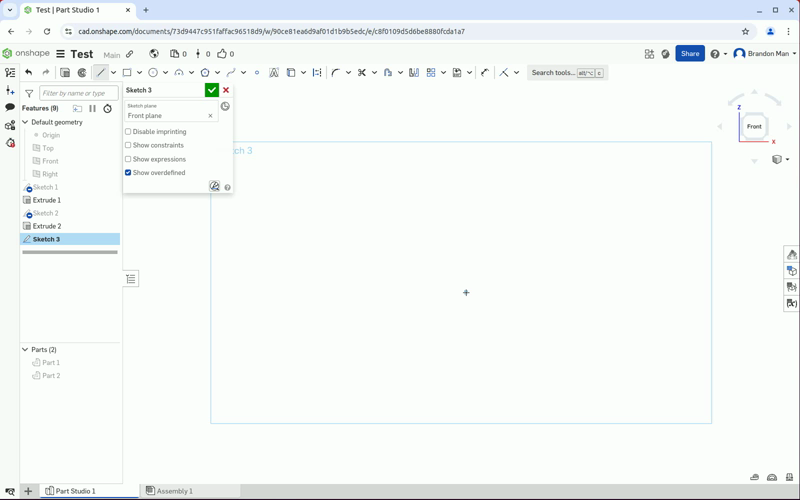
mouse_move(496, 292)
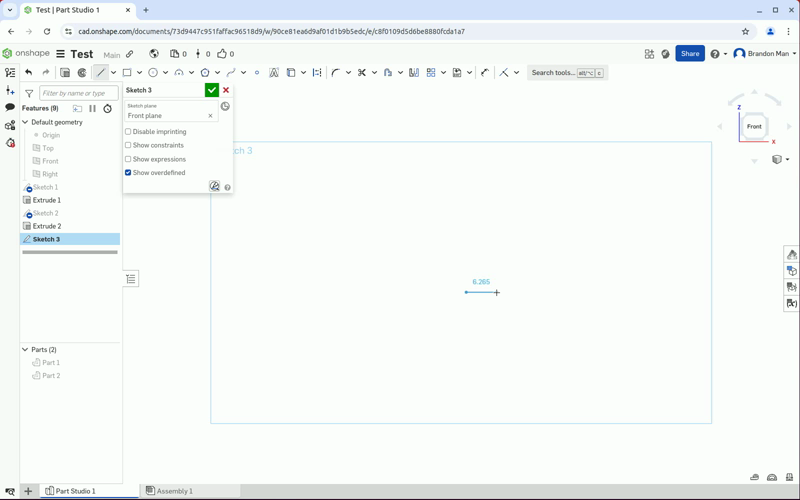
mouse_move(486, 292)
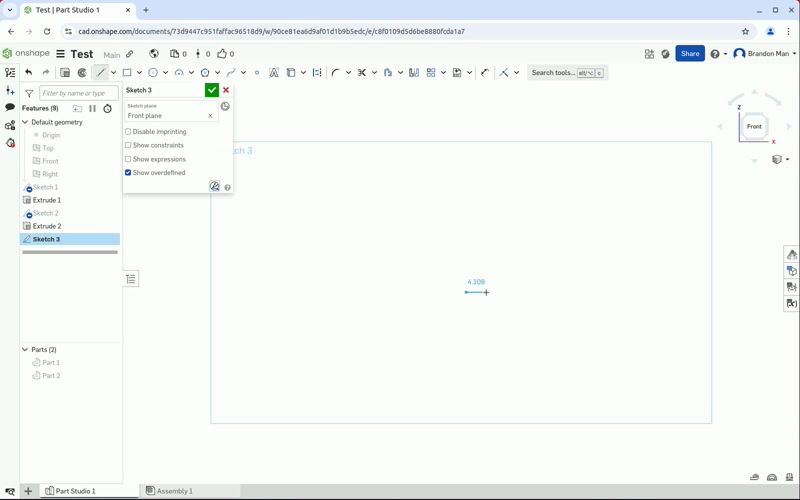
click(486, 292)
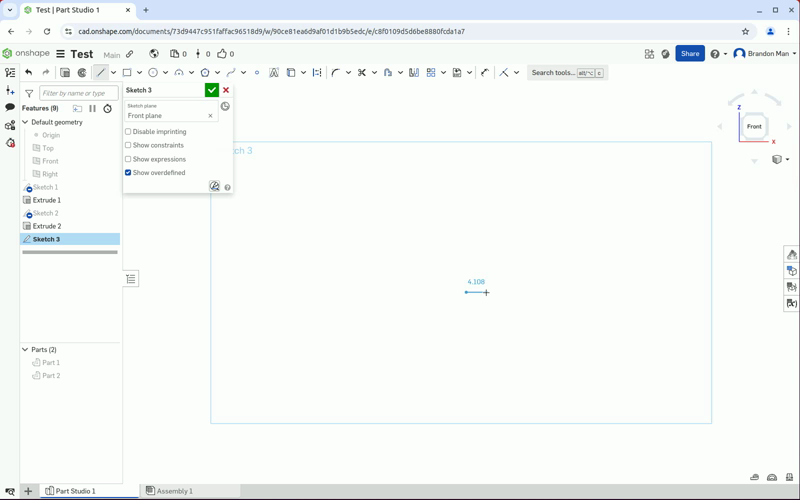
key_up(shift)
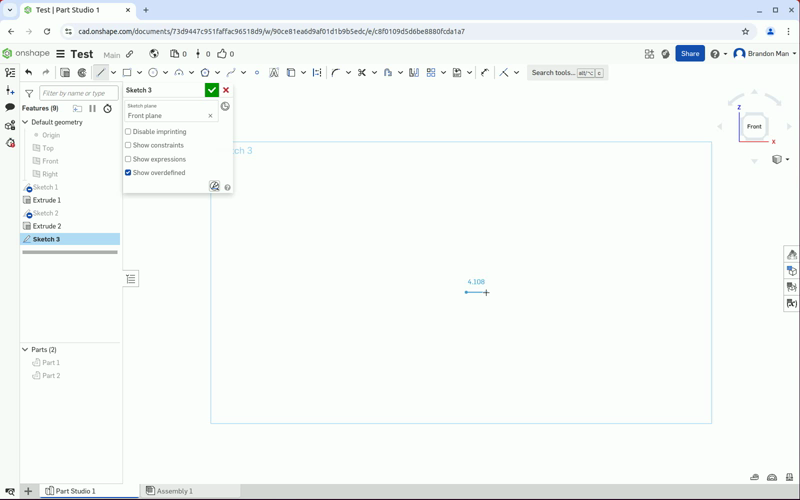
key_down(shift)
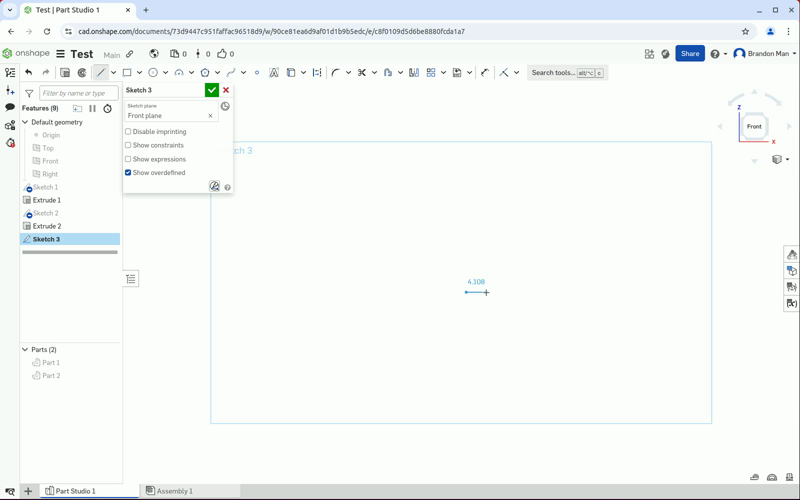
mouse_move(516, 292)
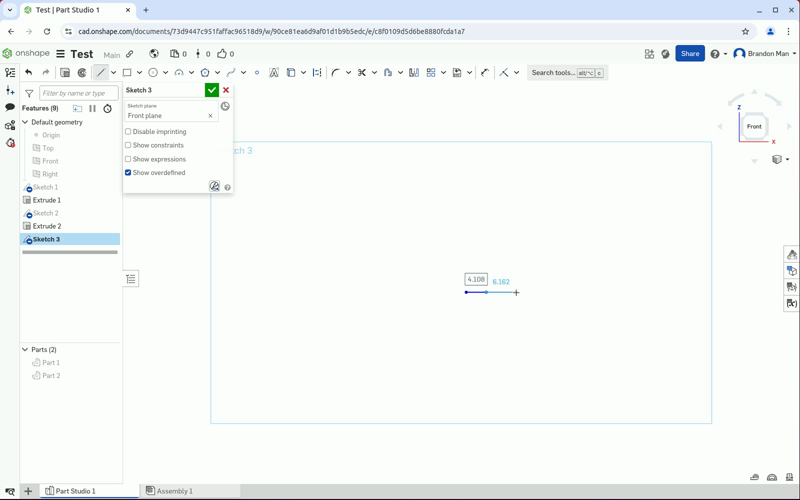
mouse_move(486, 282)
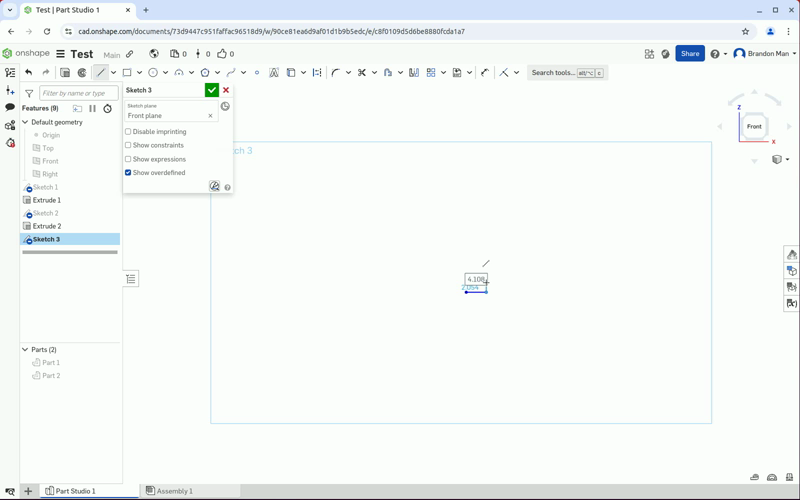
click(486, 282)
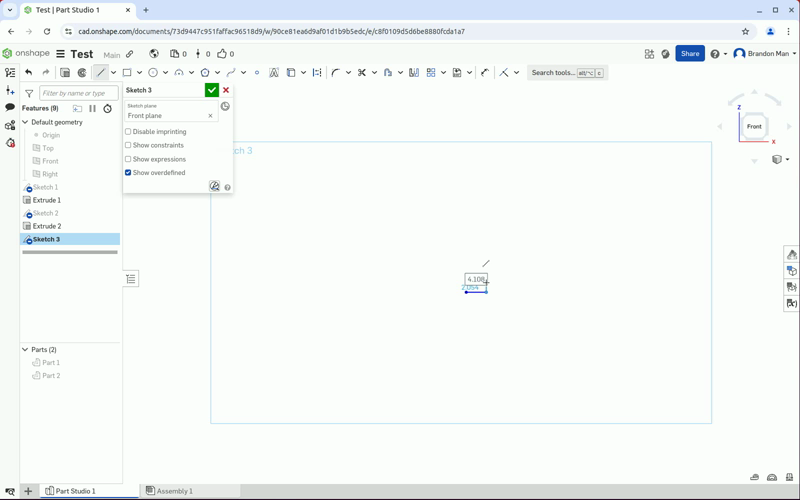
key_up(shift)
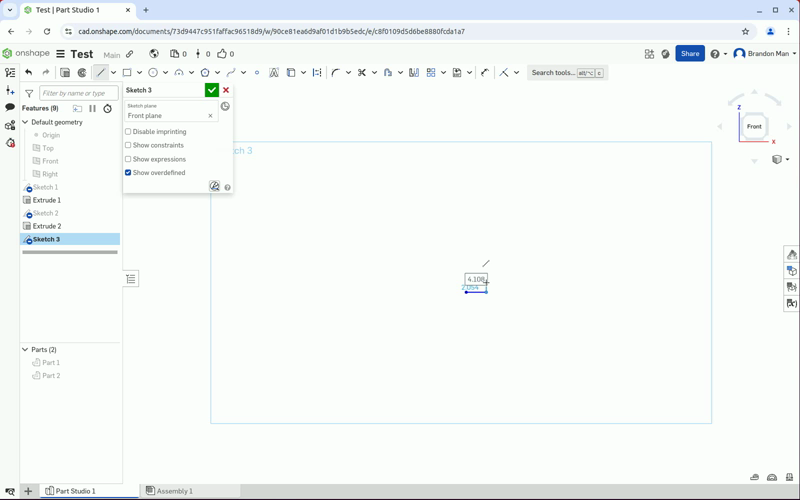
key_down(shift)
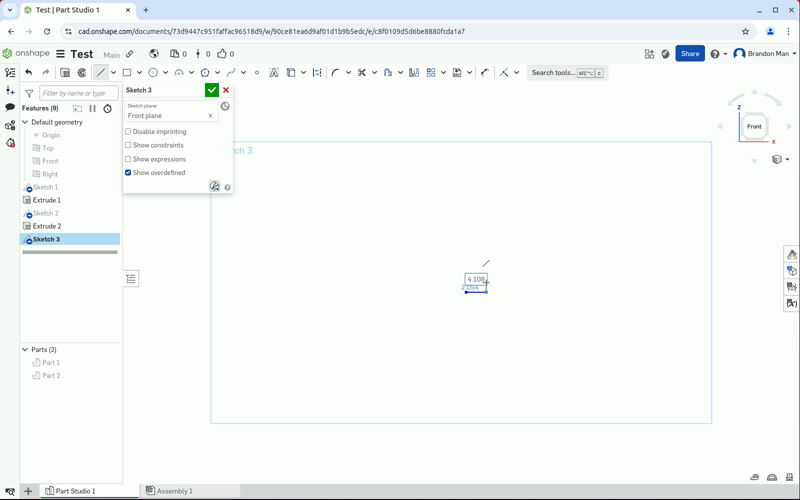
mouse_move(516, 282)
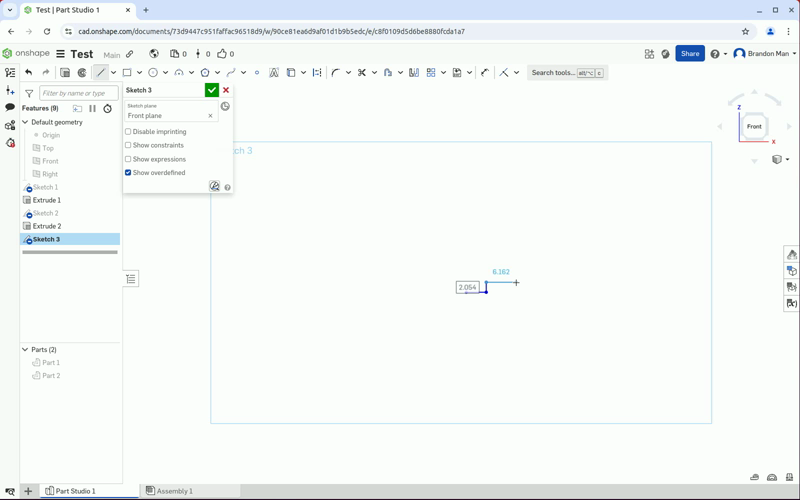
mouse_move(486, 272)
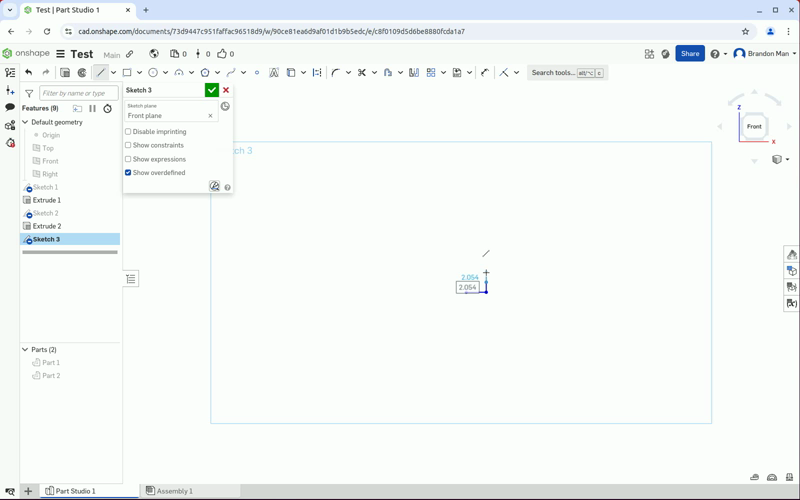
click(486, 272)
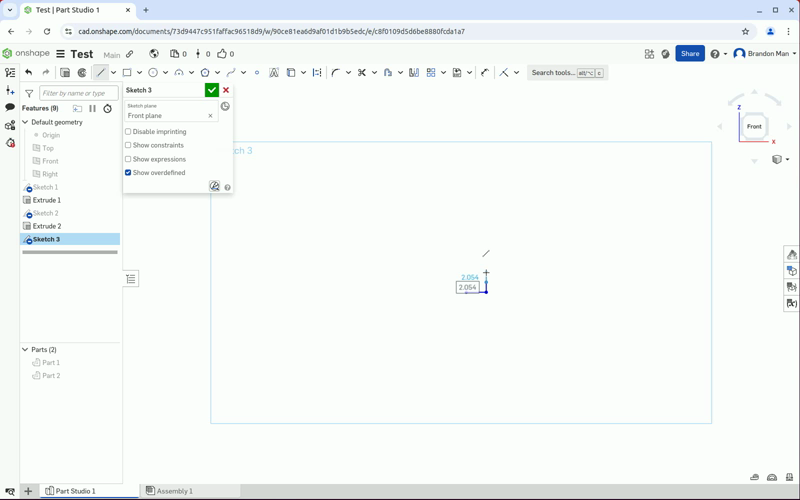
key_up(shift)
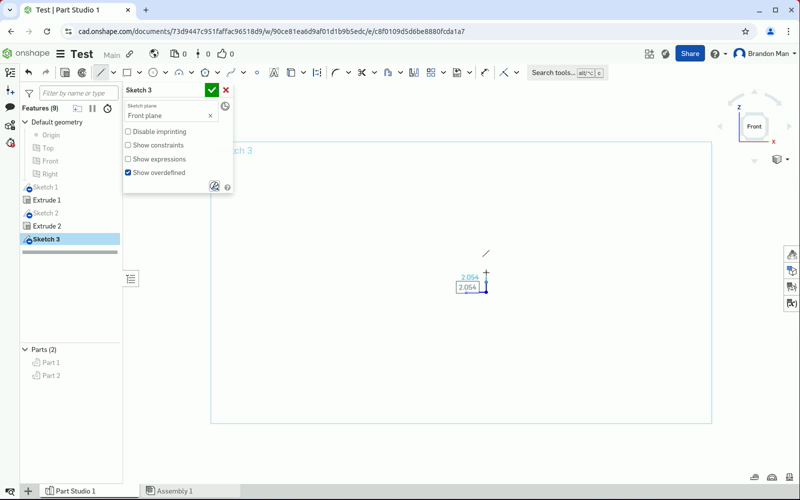
key_down(shift)
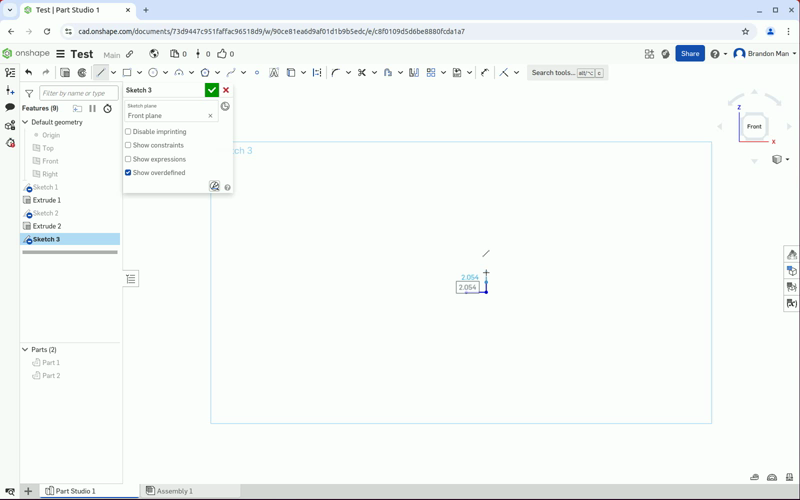
mouse_move(516, 272)
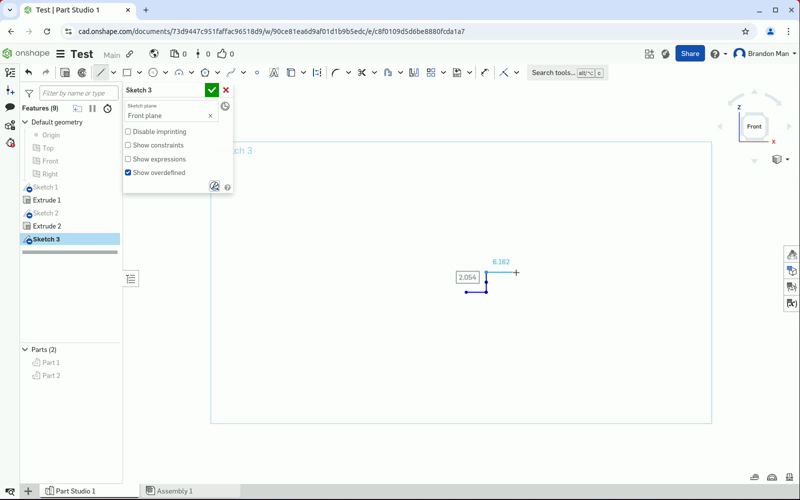
mouse_move(466, 272)
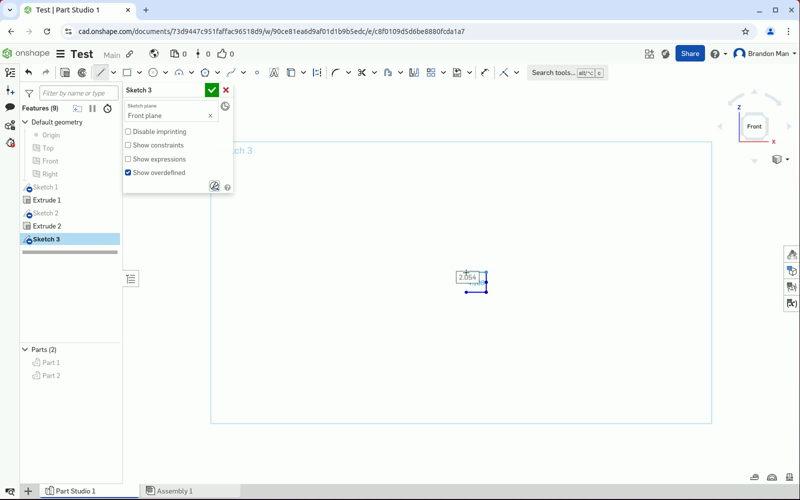
click(466, 272)
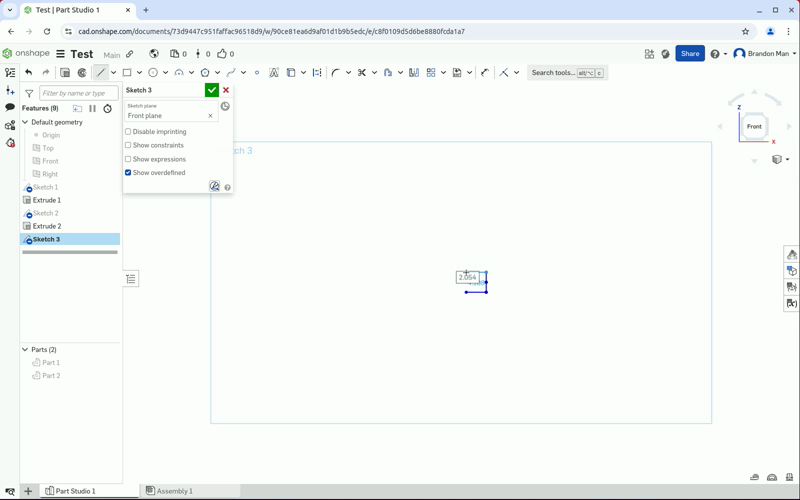
key_up(shift)
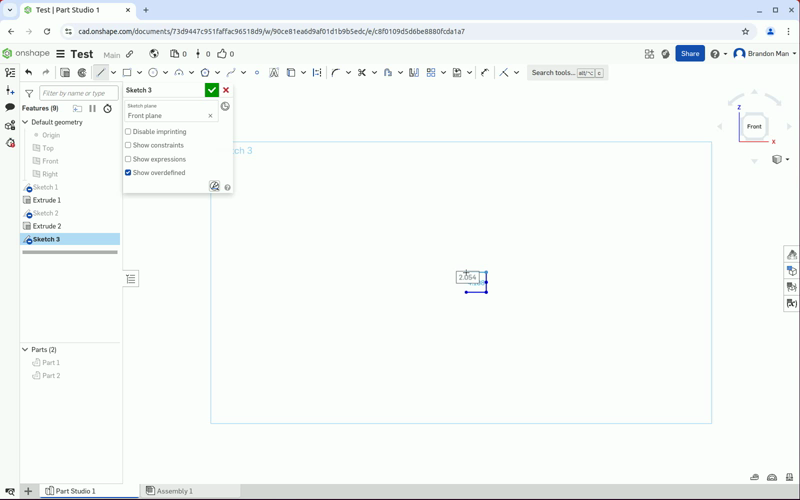
key_down(shift)
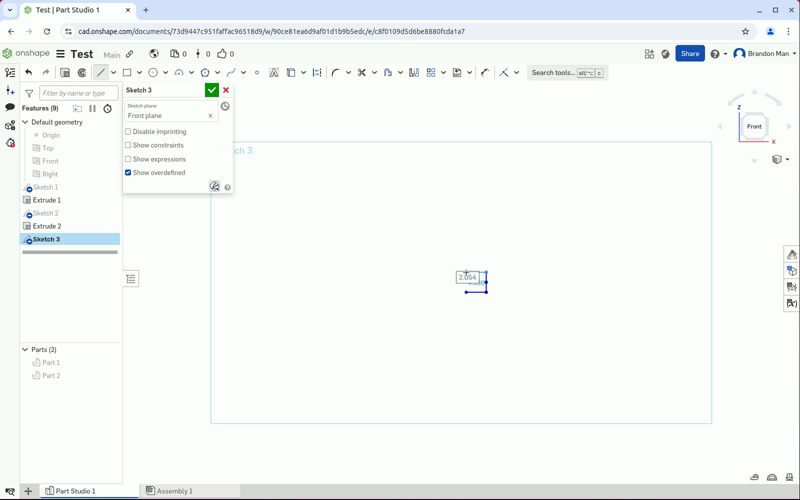
mouse_move(496, 272)
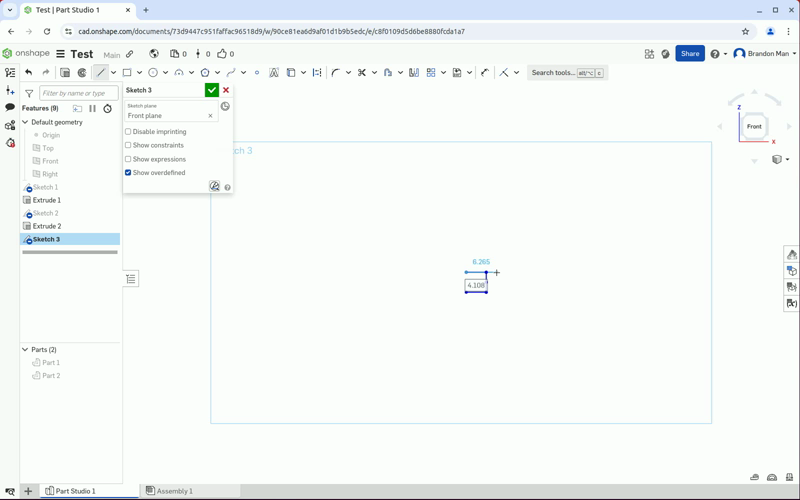
mouse_move(466, 282)
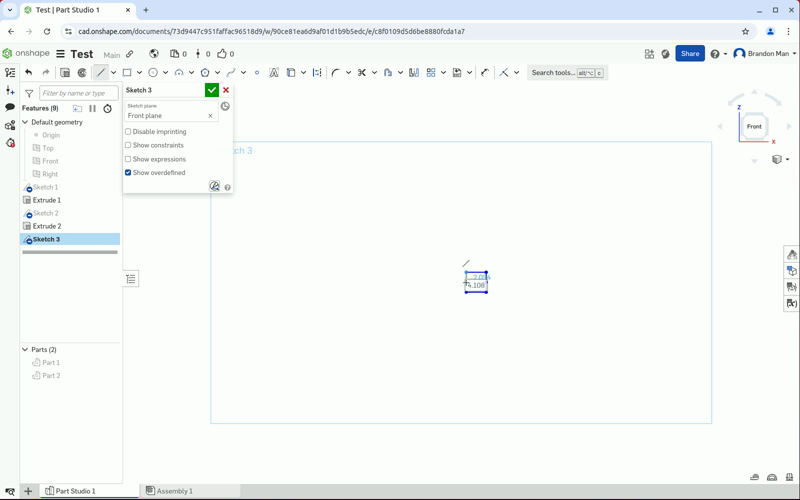
click(466, 282)
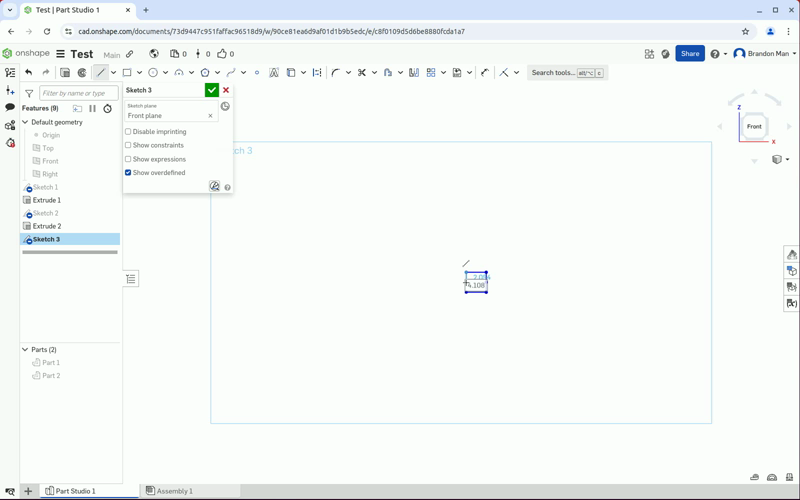
key_up(shift)
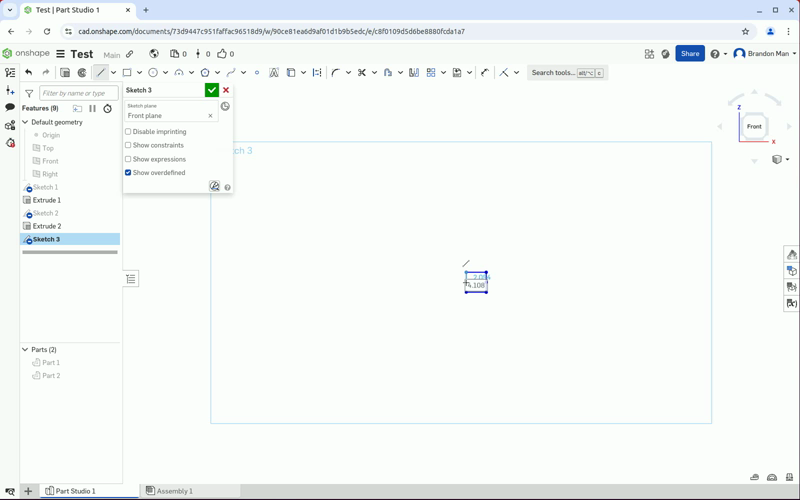
mouse_move(496, 282)
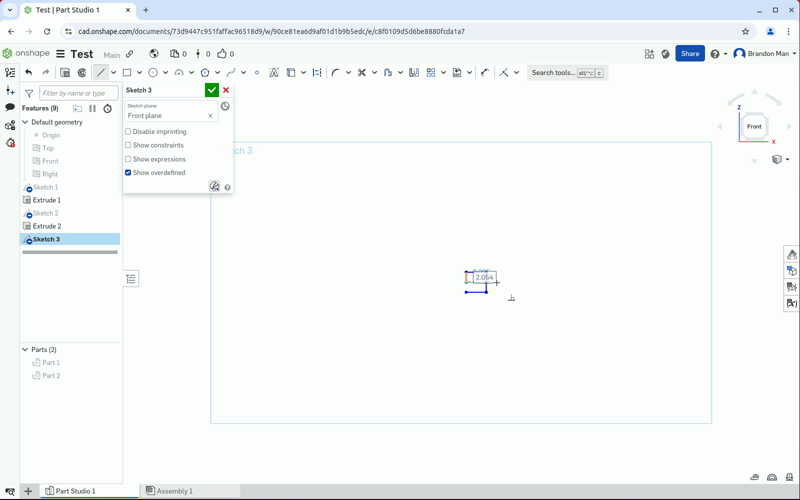
key_down(shift)
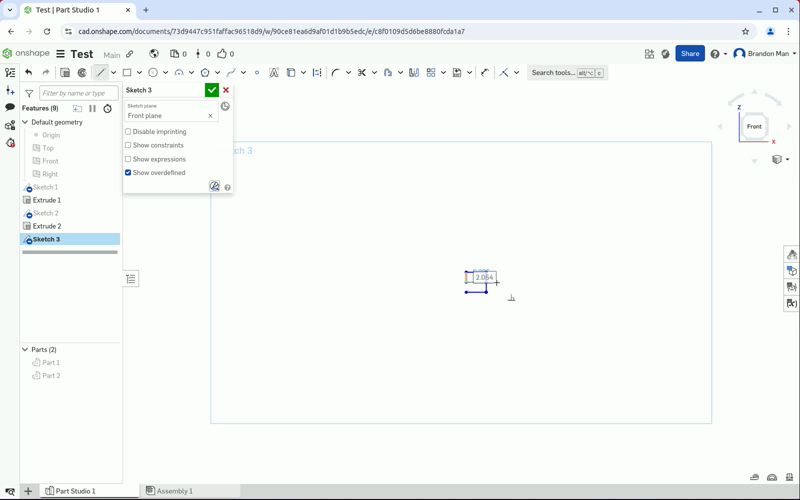
mouse_move(466, 292)
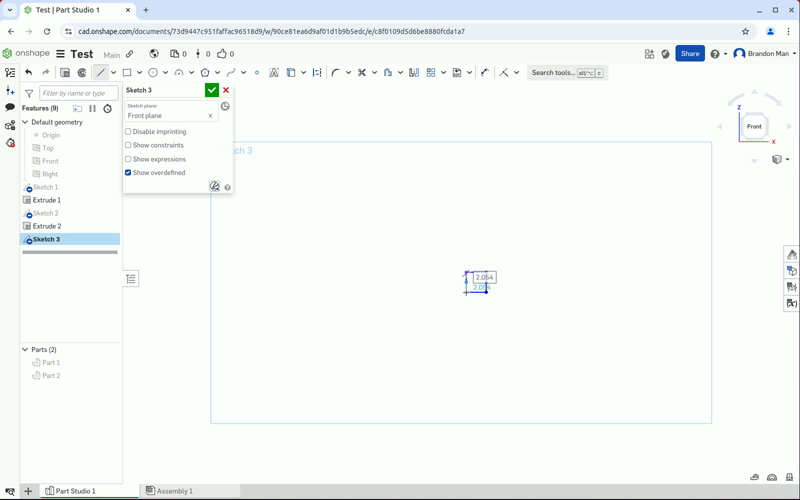
key_up(shift)
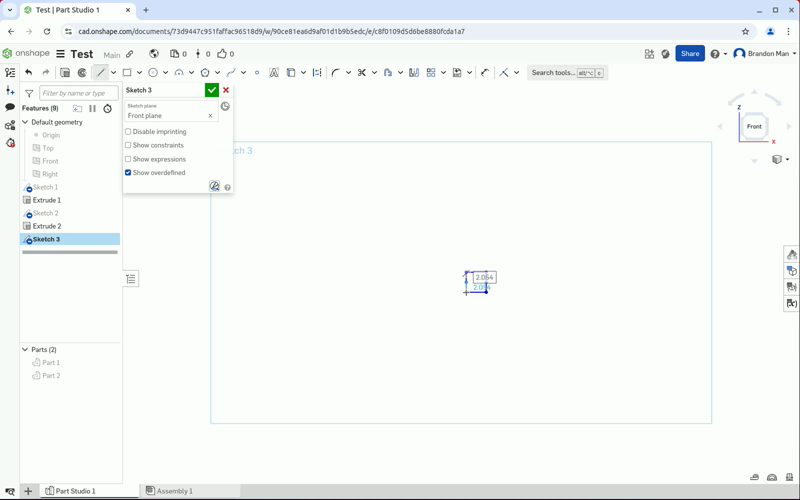
click(466, 292)
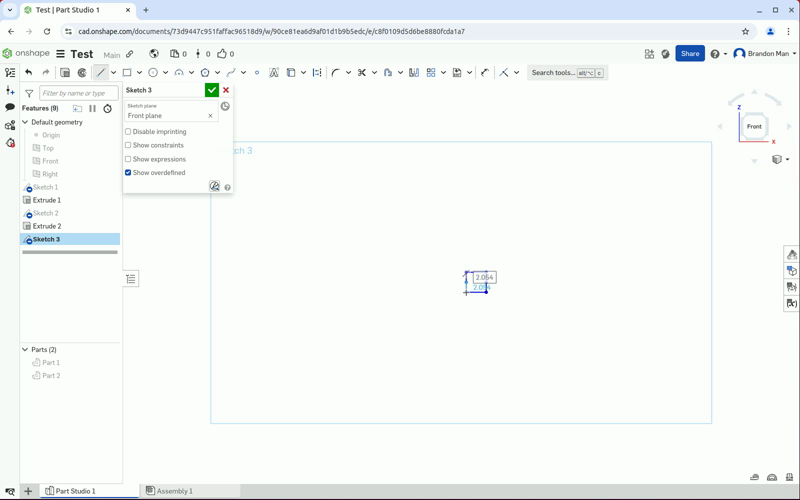
key(esc)
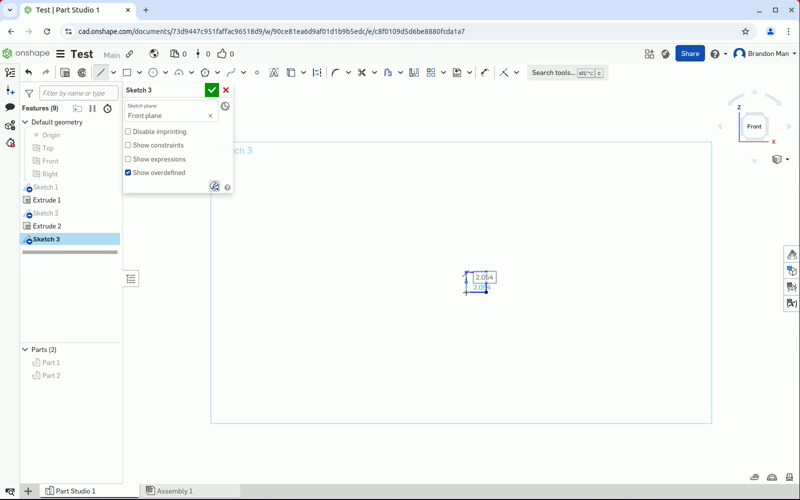
key(c)
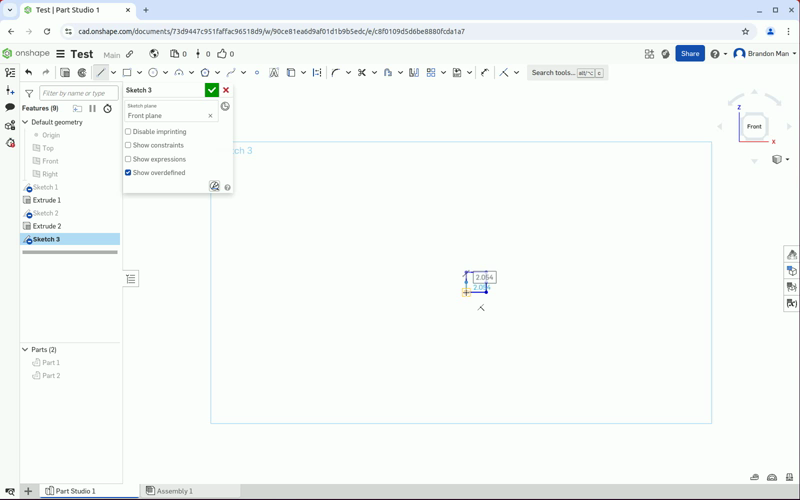
key_down(shift)
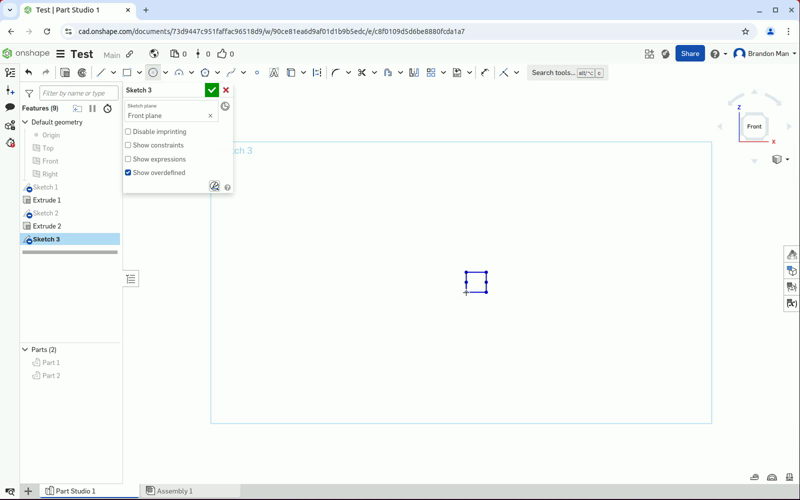
mouse_move(469, 275)
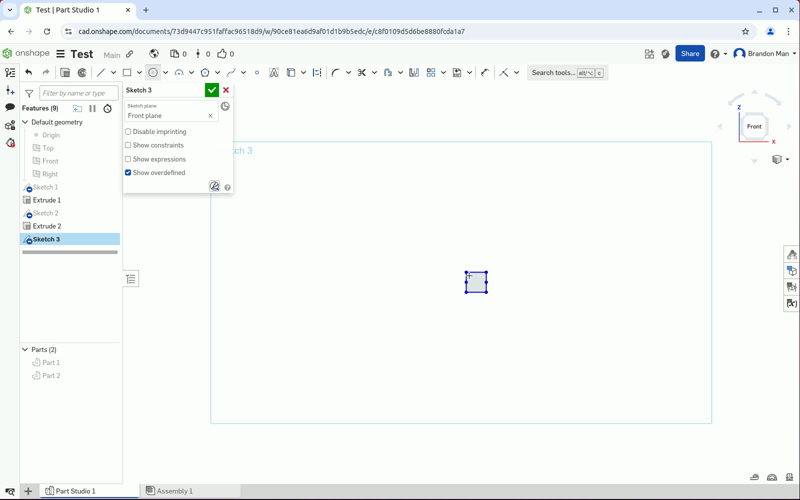
scroll(6)
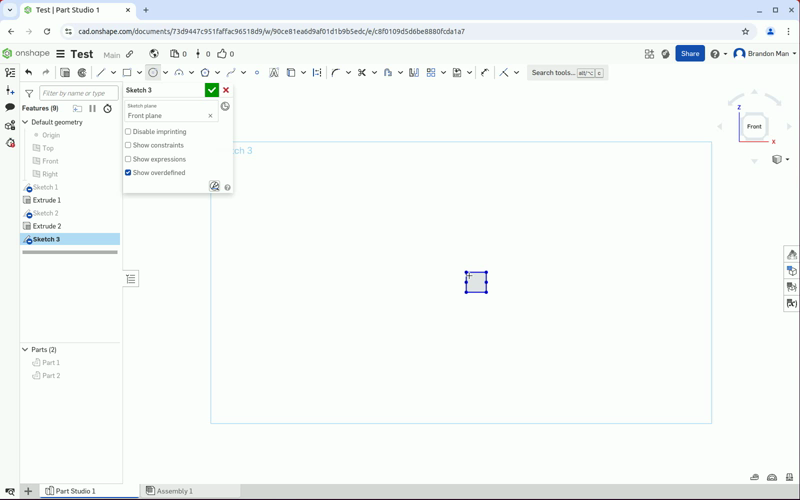
scroll(6)
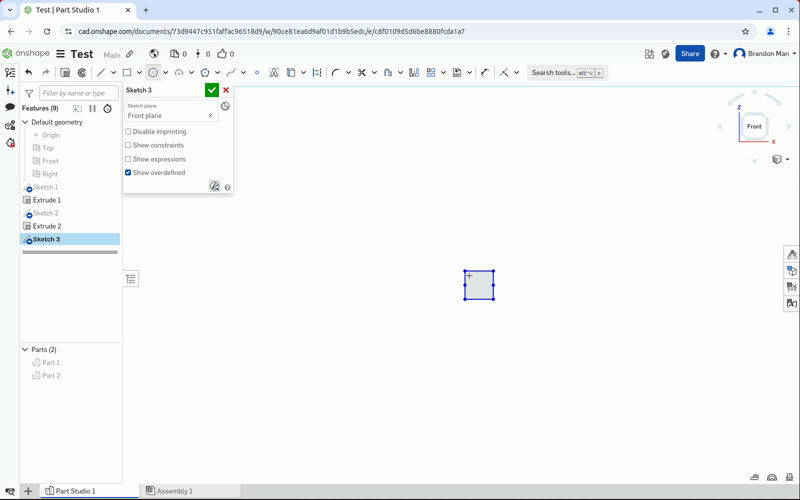
scroll(6)
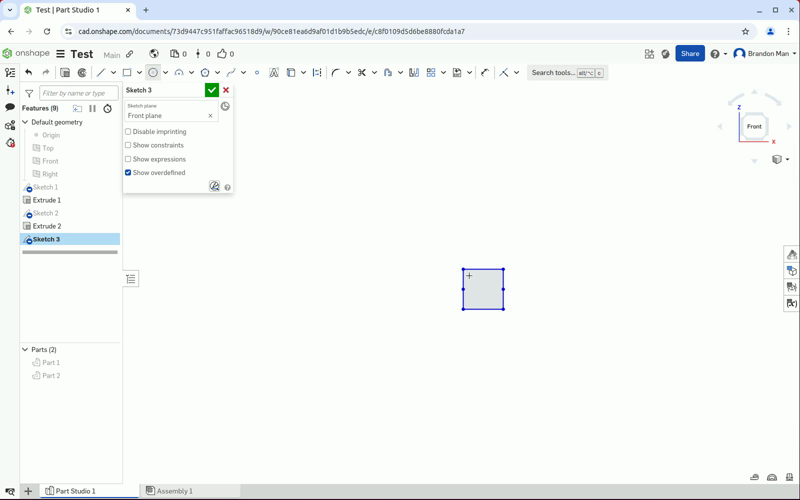
scroll(6)
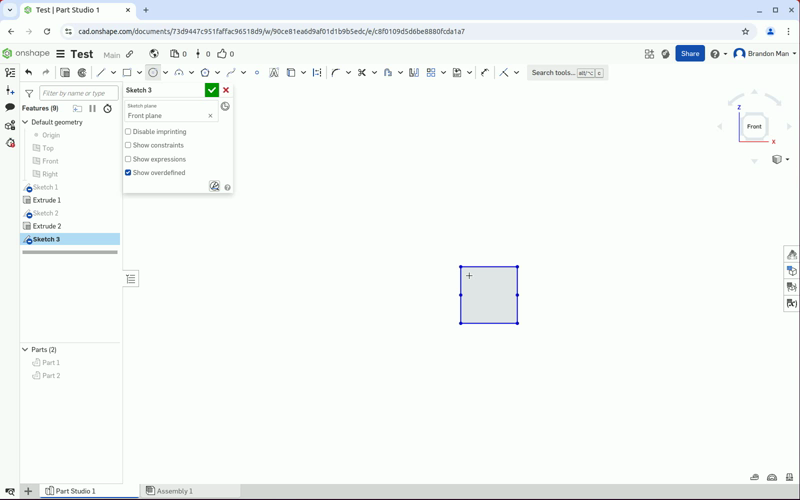
scroll(6)
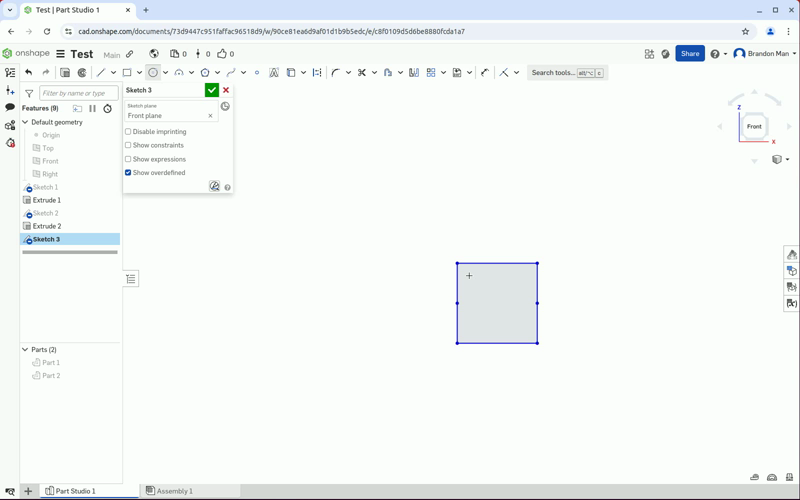
scroll(6)
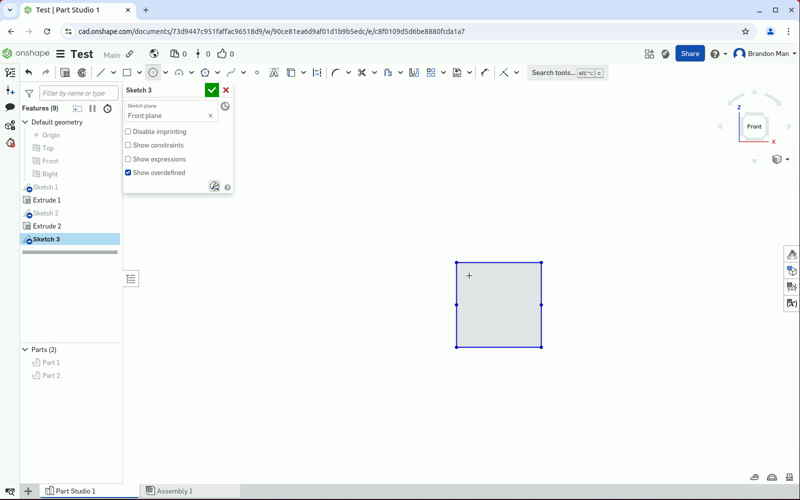
scroll(6)
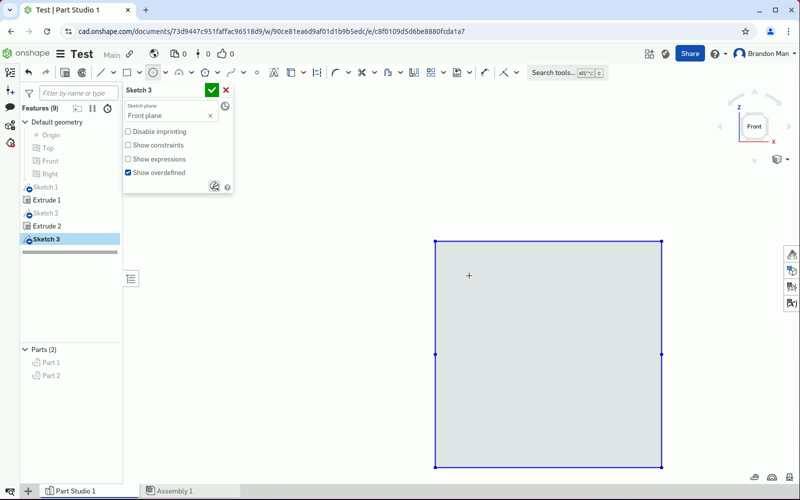
click(469, 275)
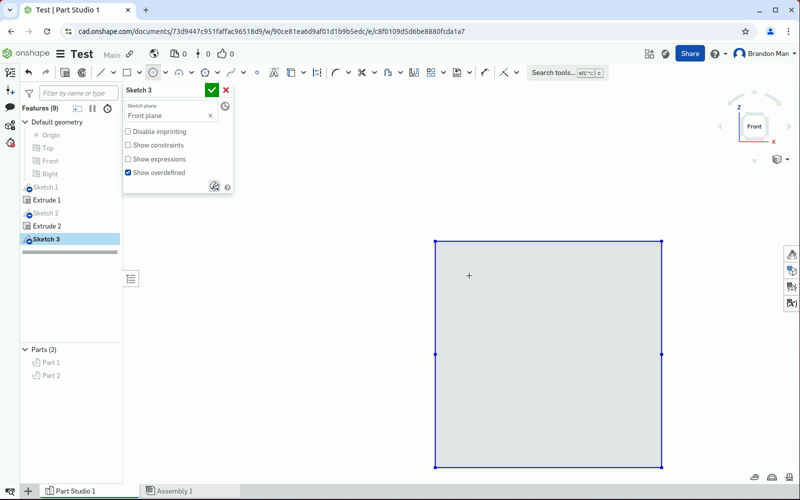
scroll(-6)
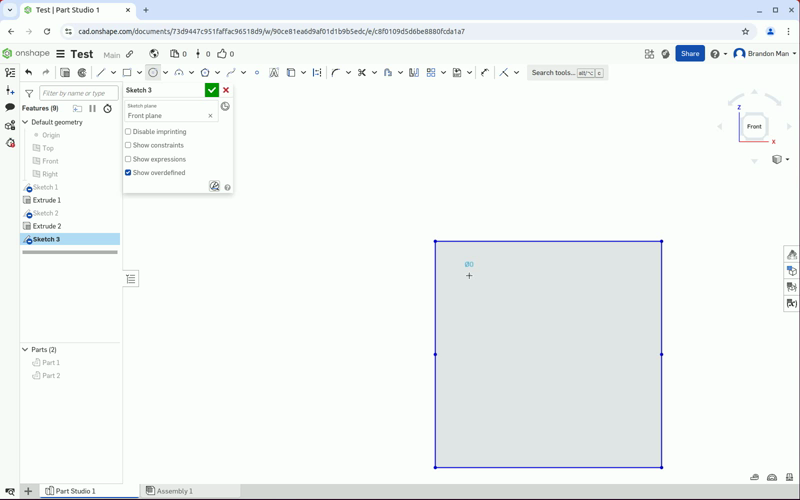
scroll(-6)
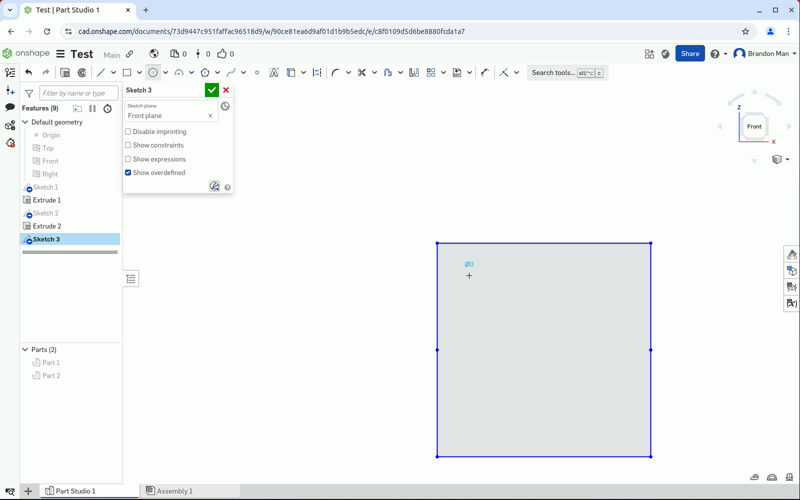
scroll(-6)
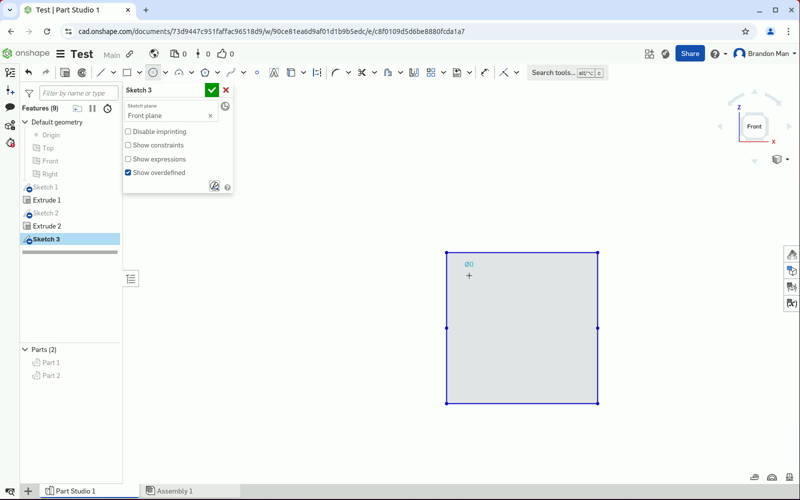
scroll(-6)
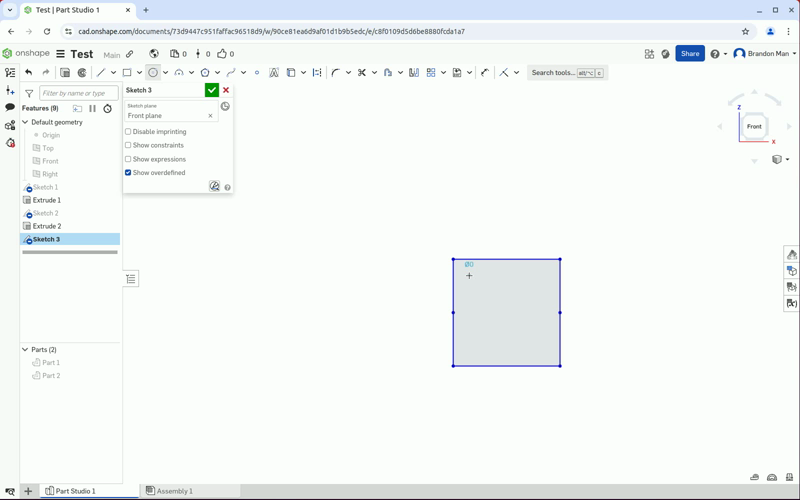
scroll(-6)
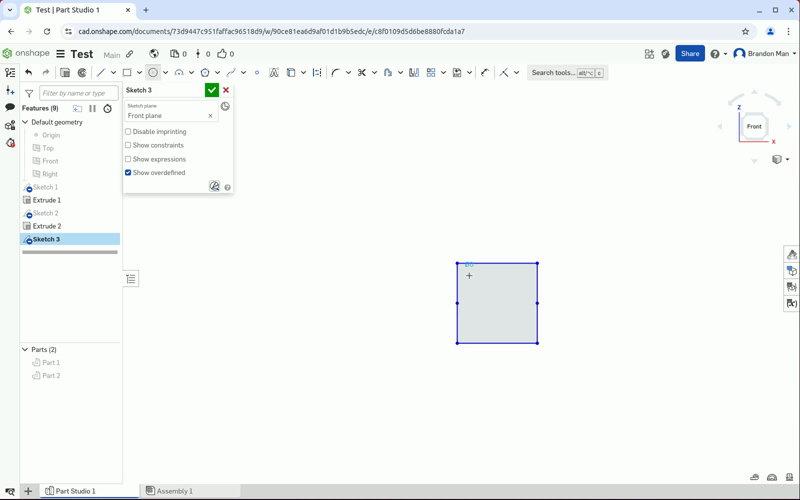
scroll(-6)
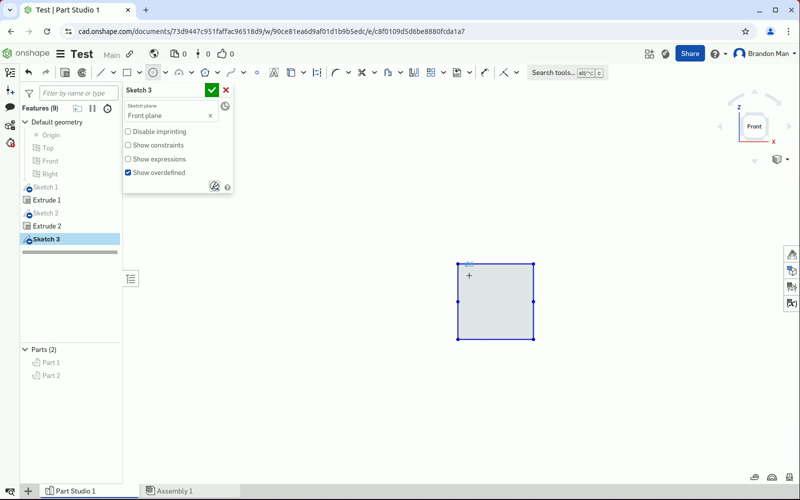
scroll(-6)
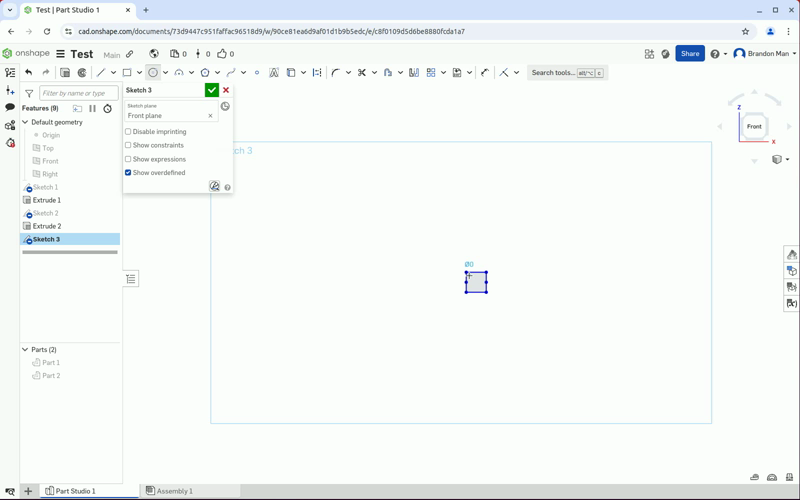
key_up(shift)
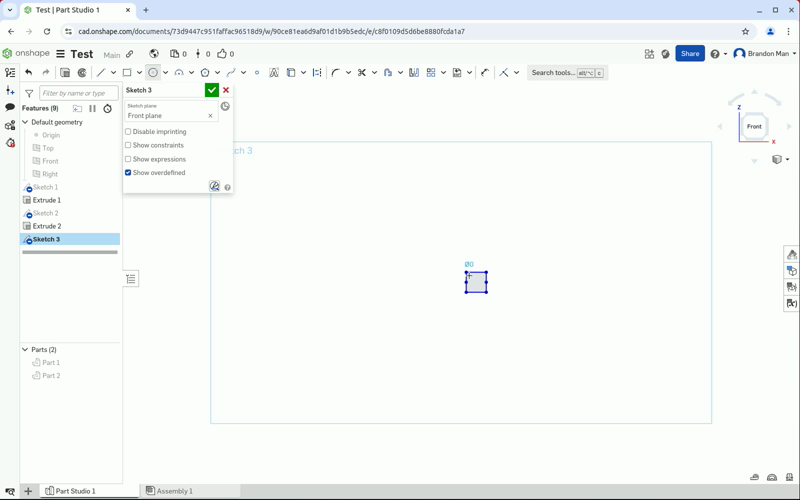
mouse_move(470, 275)
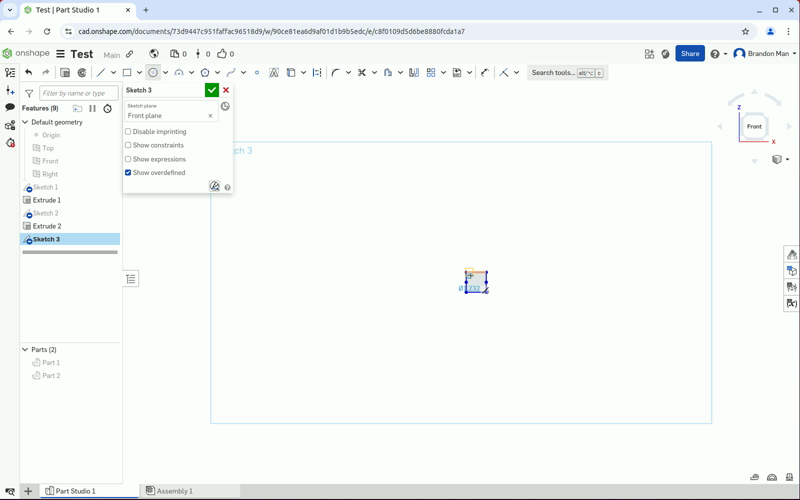
scroll(6)
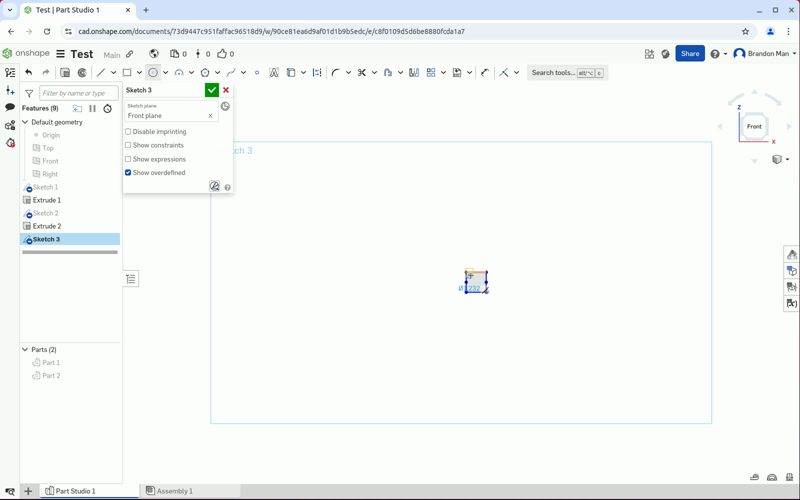
scroll(6)
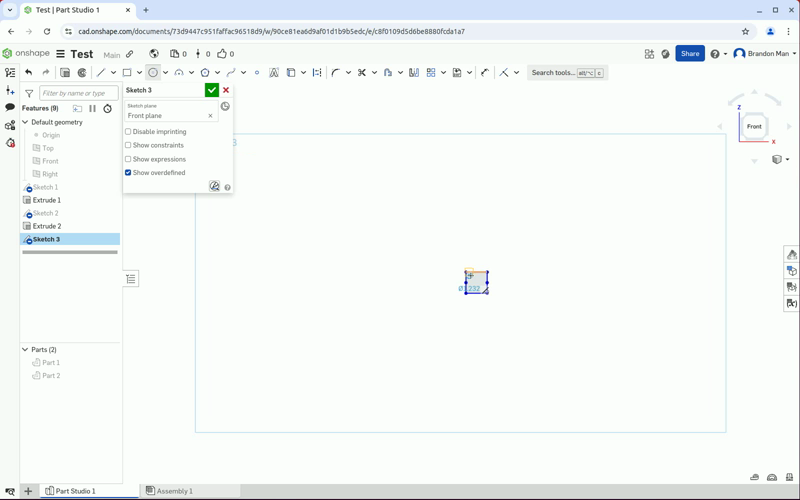
scroll(6)
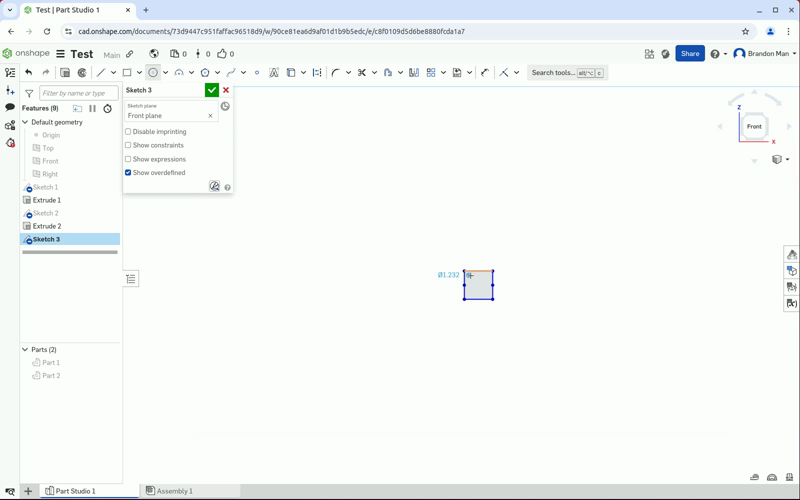
scroll(6)
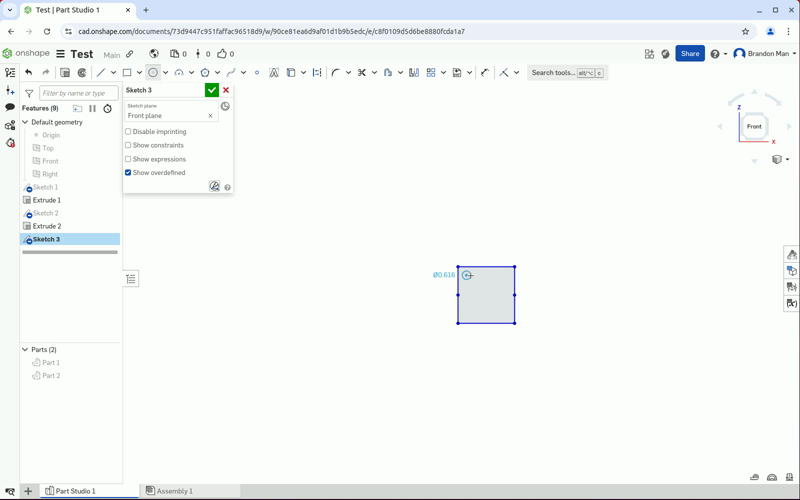
scroll(6)
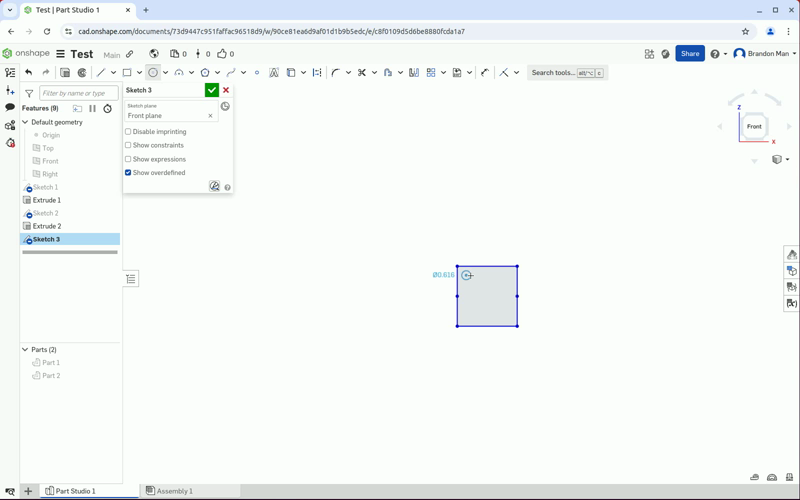
scroll(6)
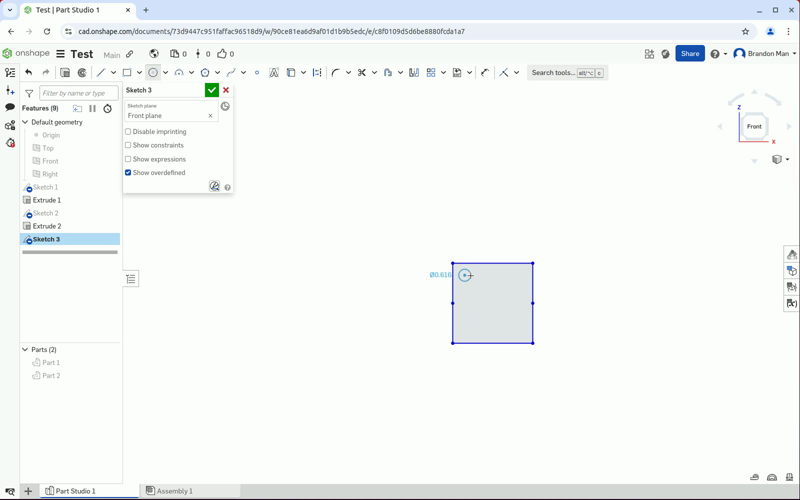
scroll(6)
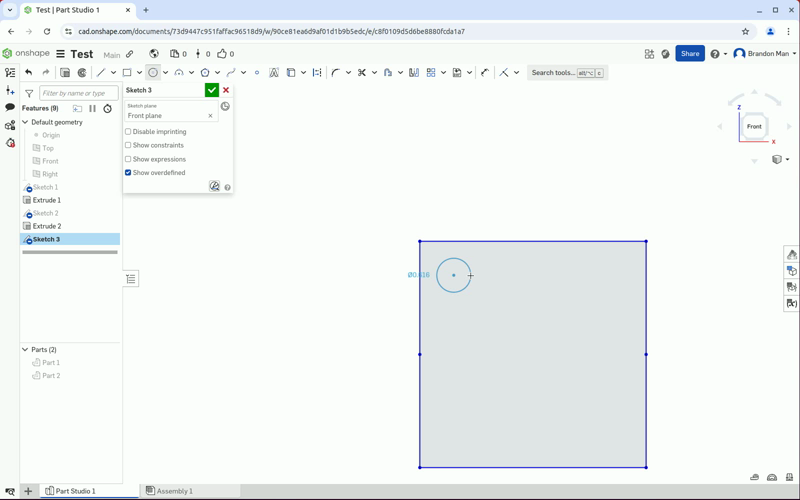
click(470, 275)
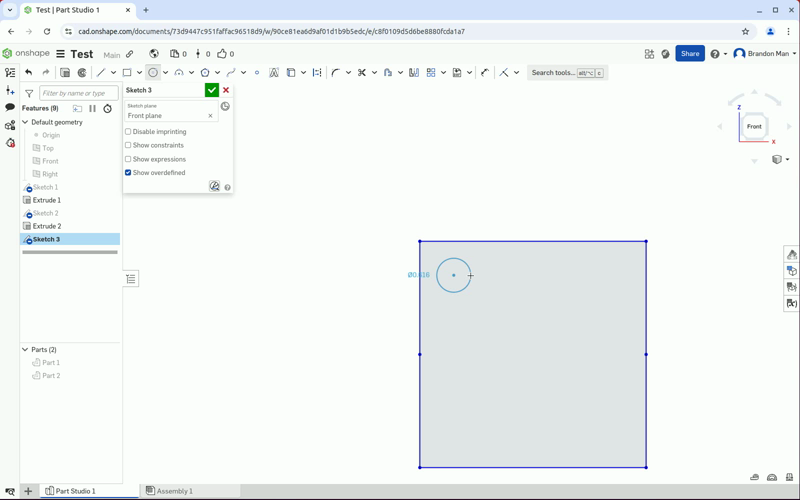
scroll(-6)
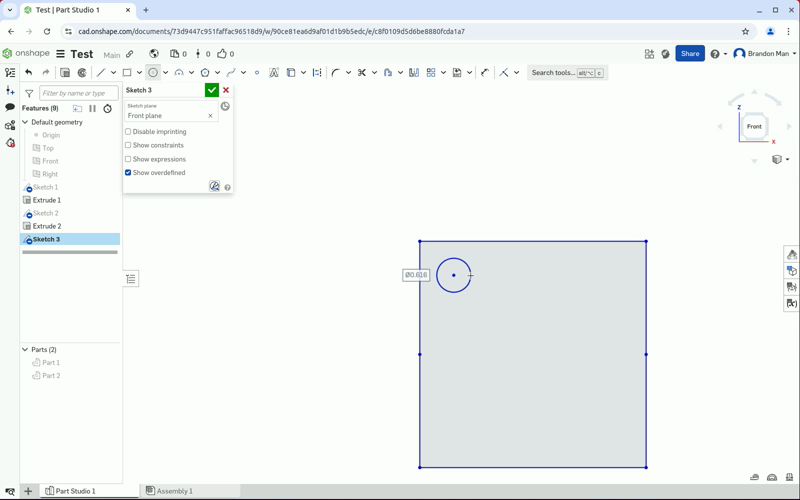
scroll(-6)
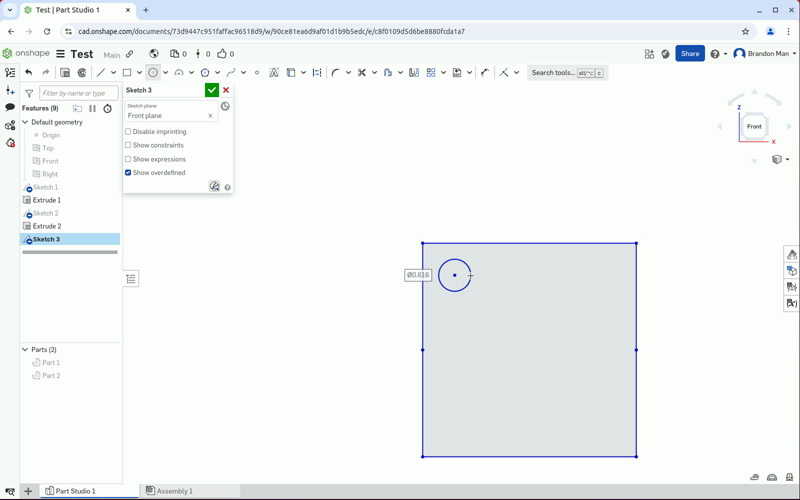
scroll(-6)
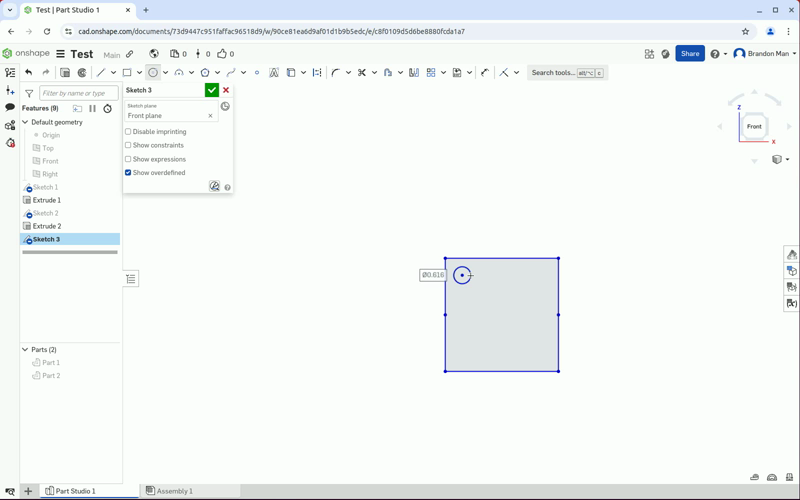
scroll(-6)
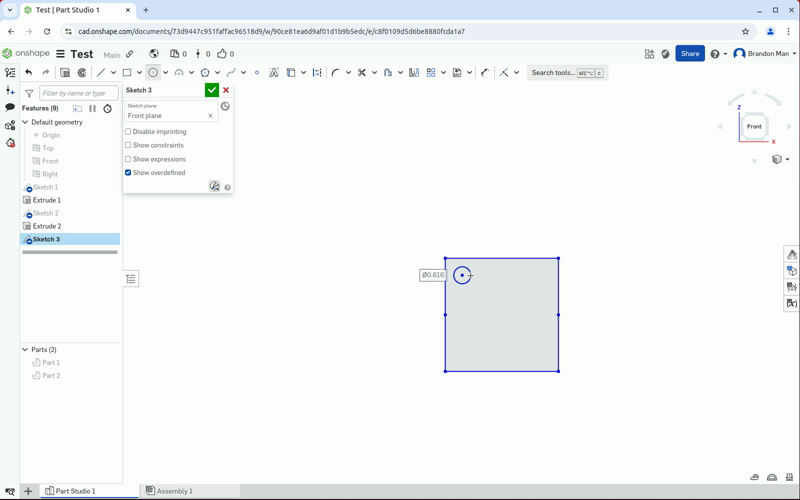
scroll(-6)
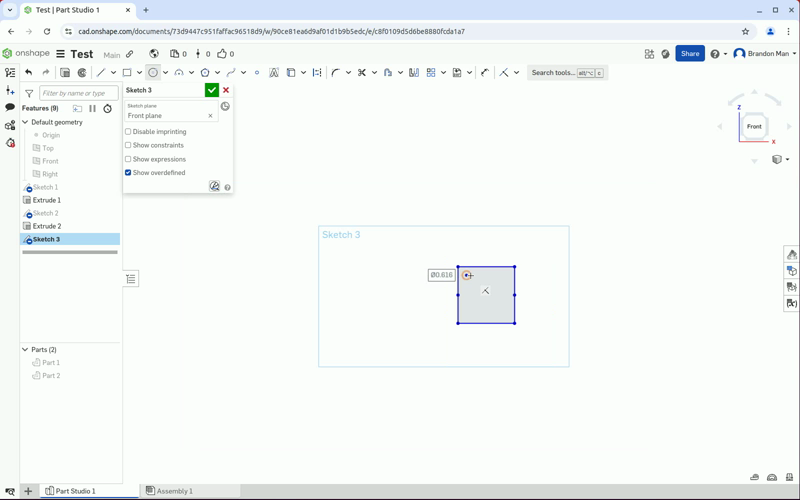
scroll(-6)
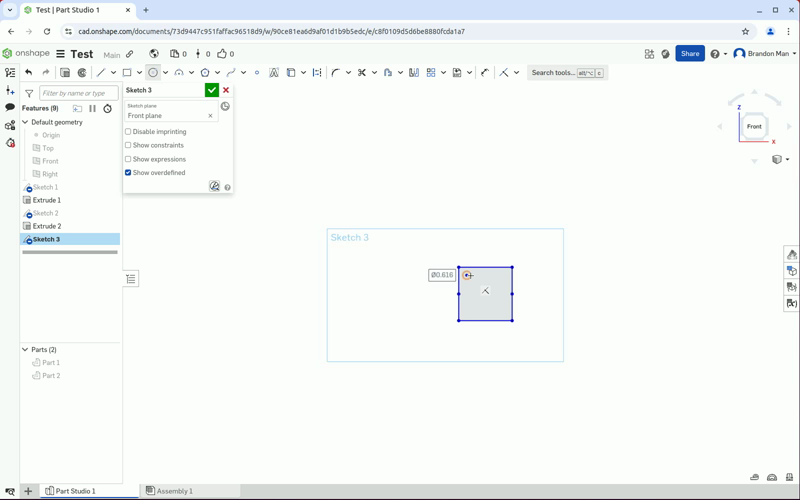
scroll(-6)
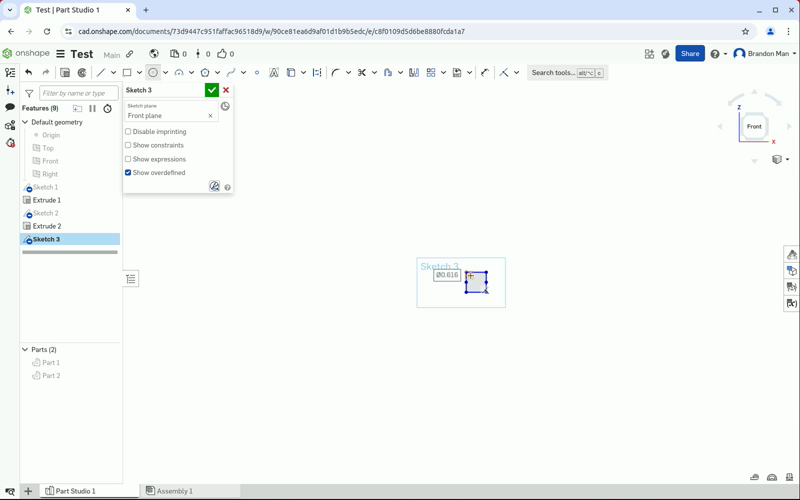
key(esc)
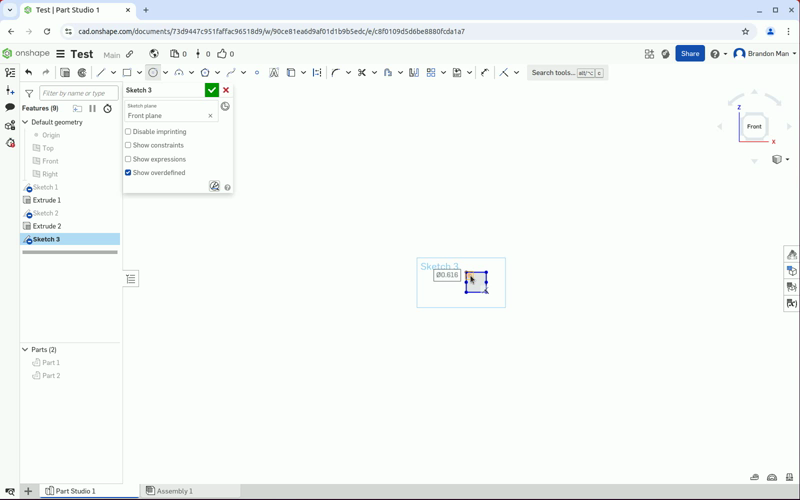
key(c)
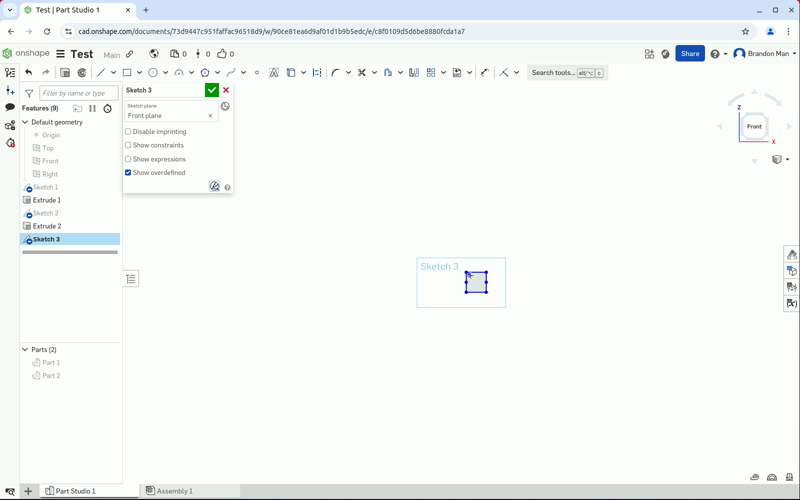
key_down(shift)
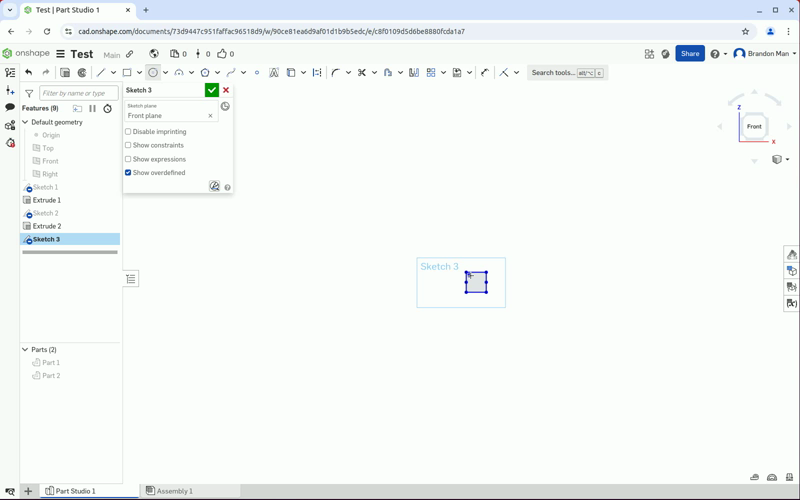
mouse_move(476, 282)
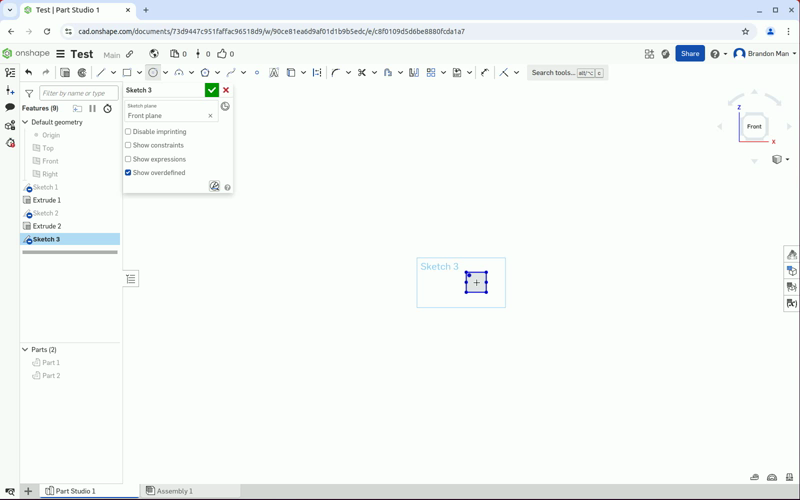
click(476, 282)
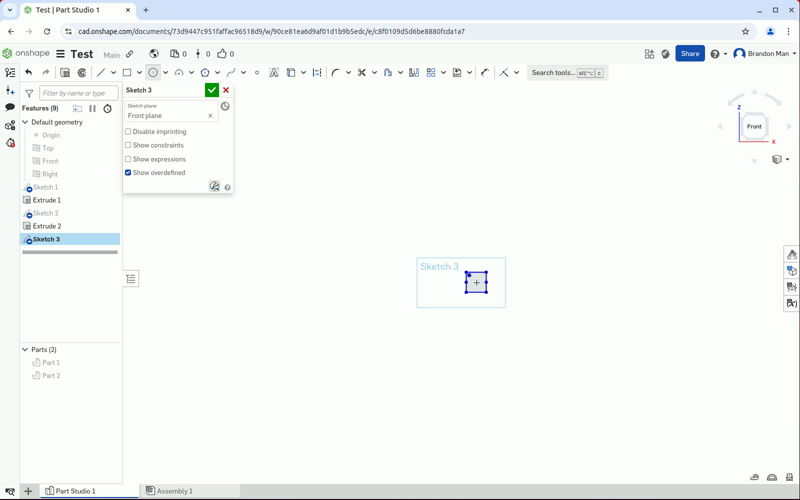
key_up(shift)
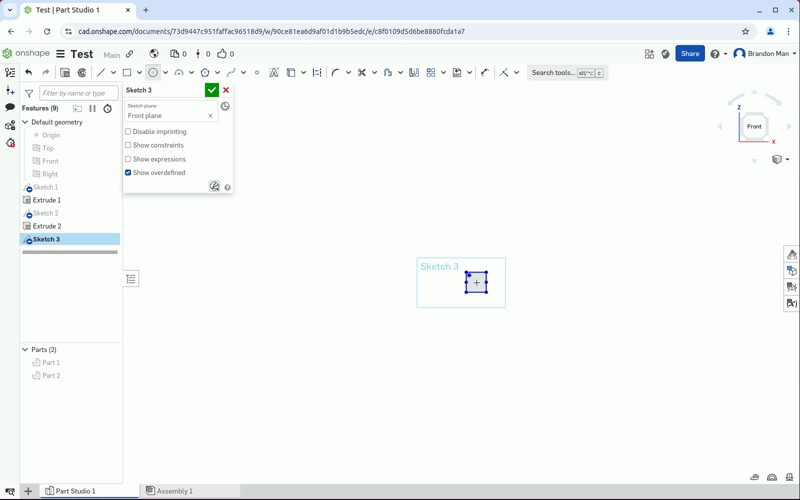
mouse_move(481, 282)
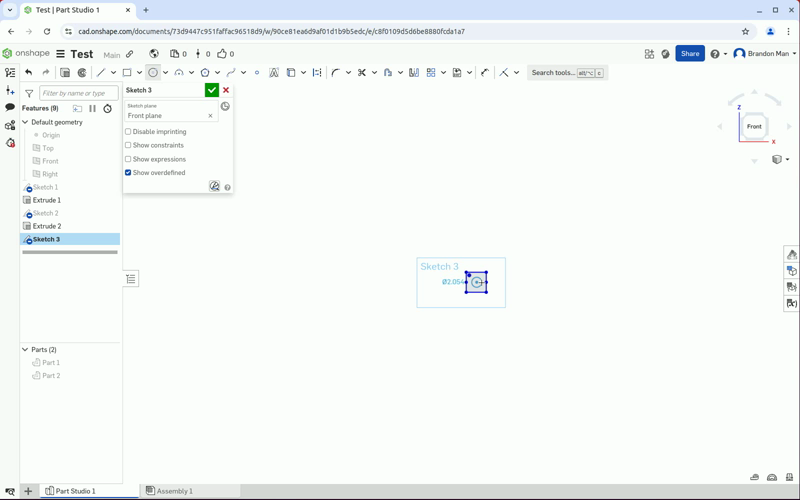
click(481, 282)
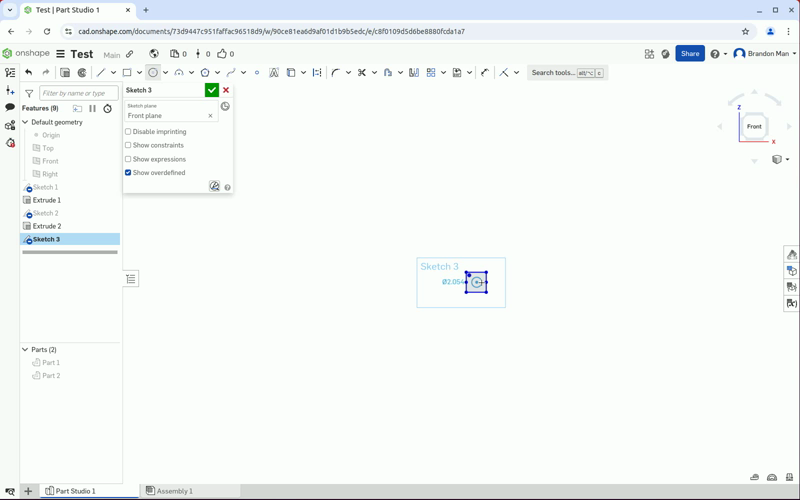
key(esc)
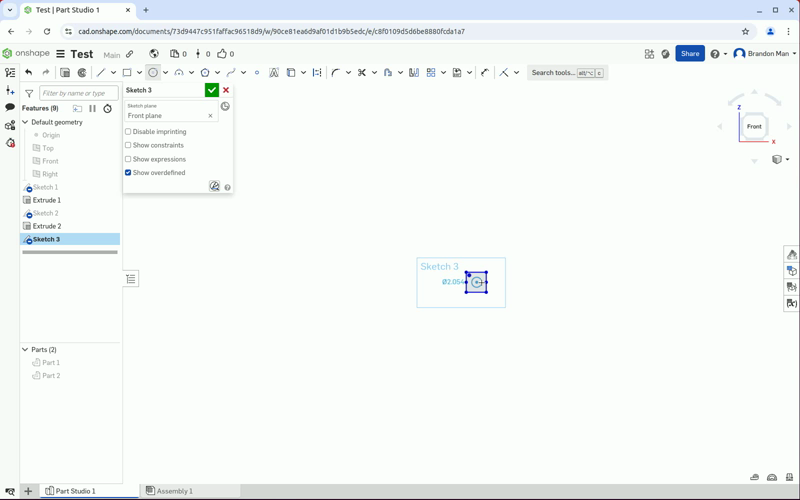
key(c)
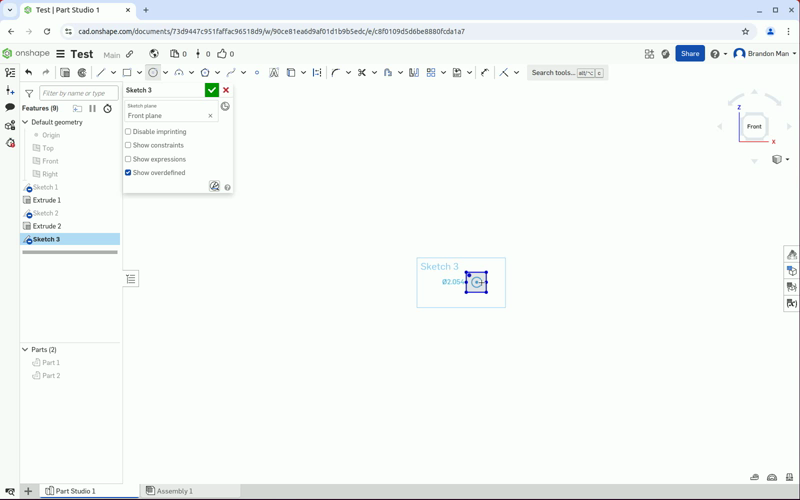
key_down(shift)
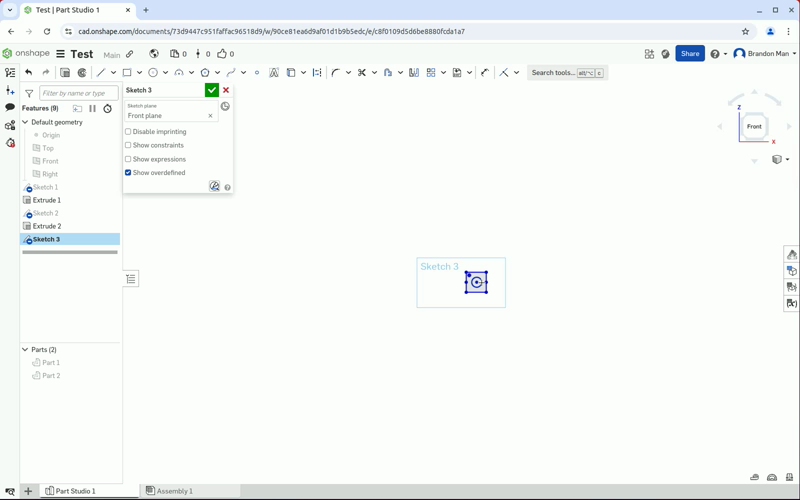
mouse_move(483, 289)
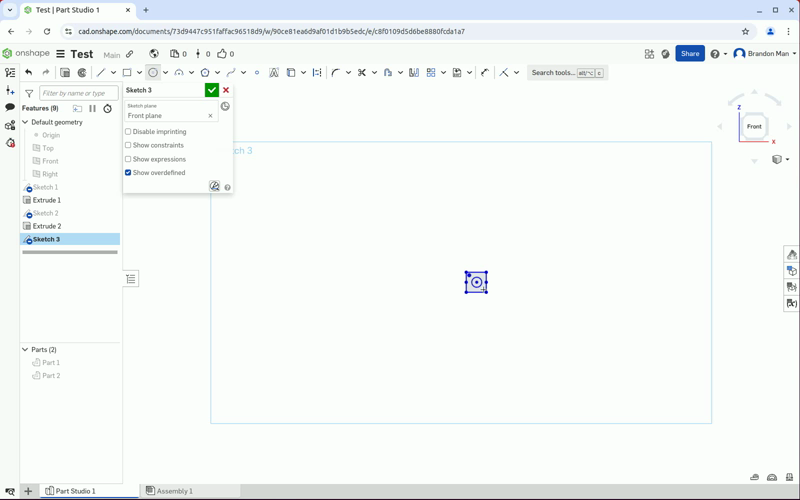
scroll(6)
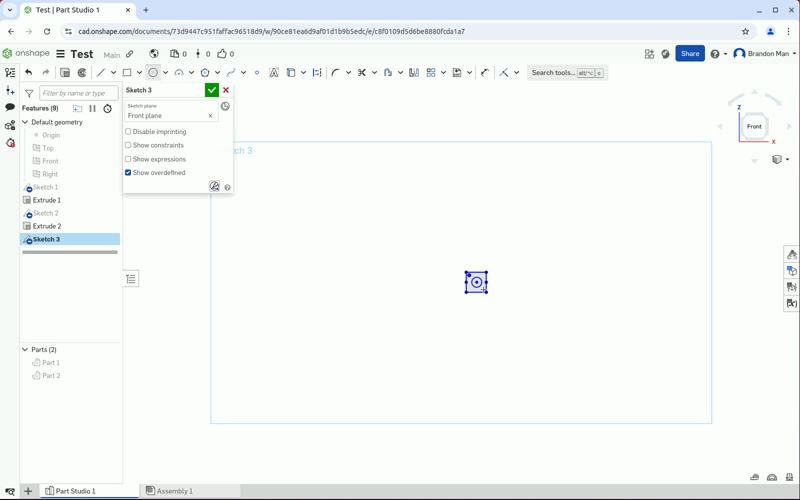
scroll(6)
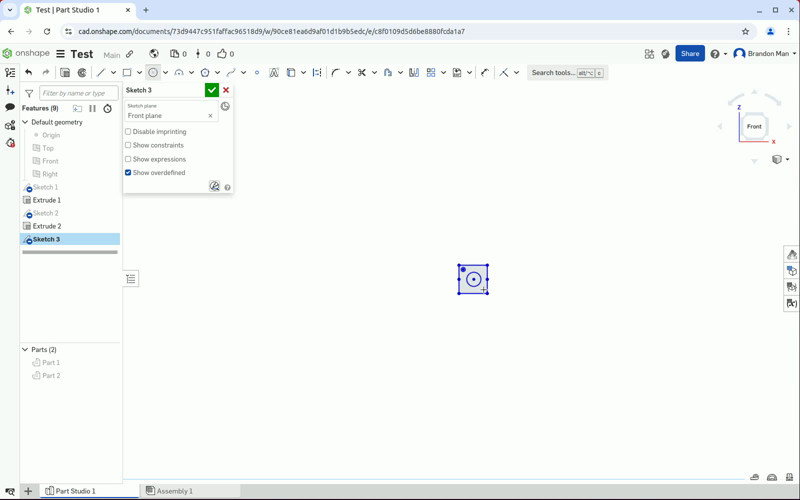
scroll(6)
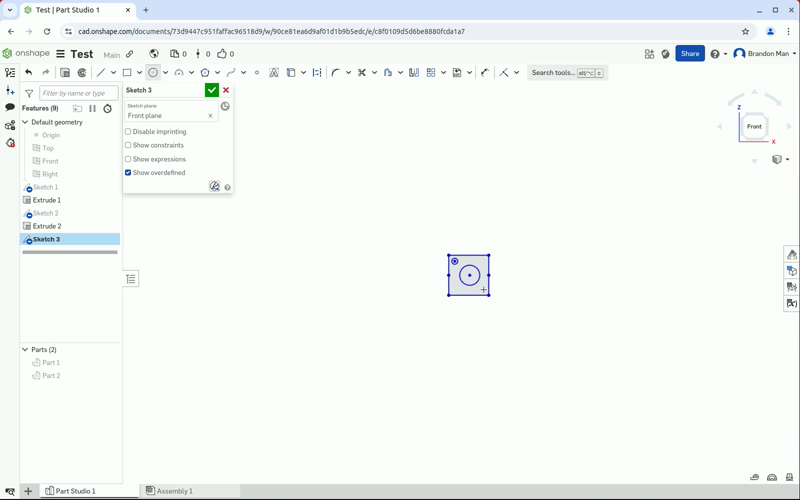
scroll(6)
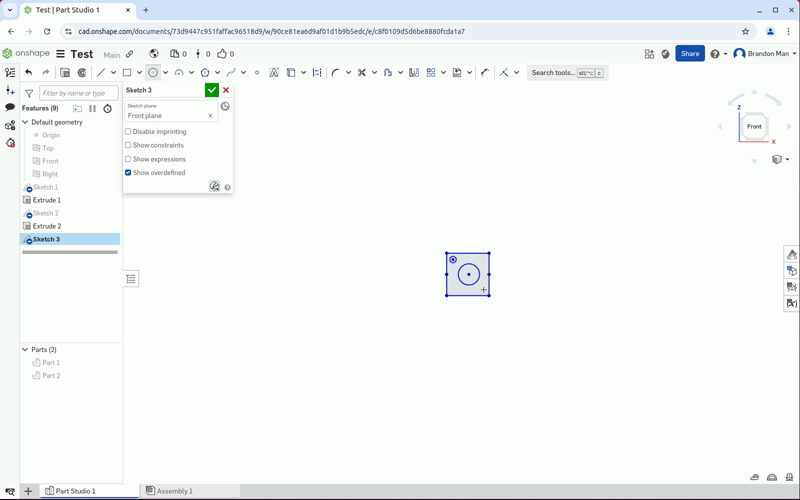
scroll(6)
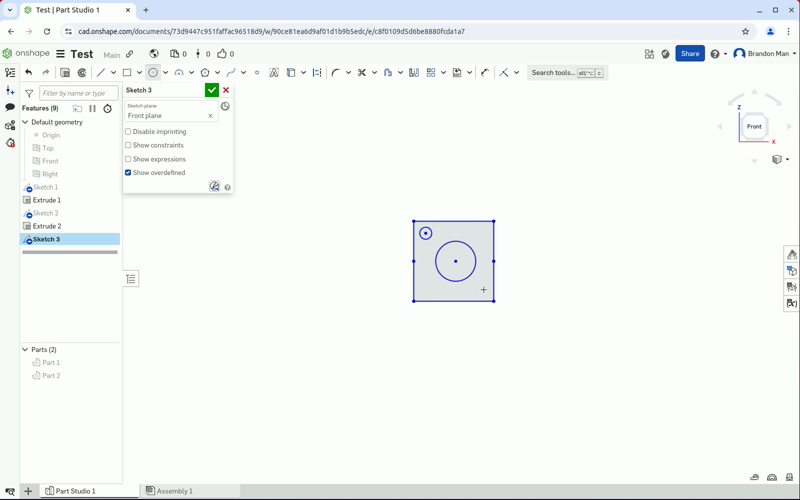
scroll(6)
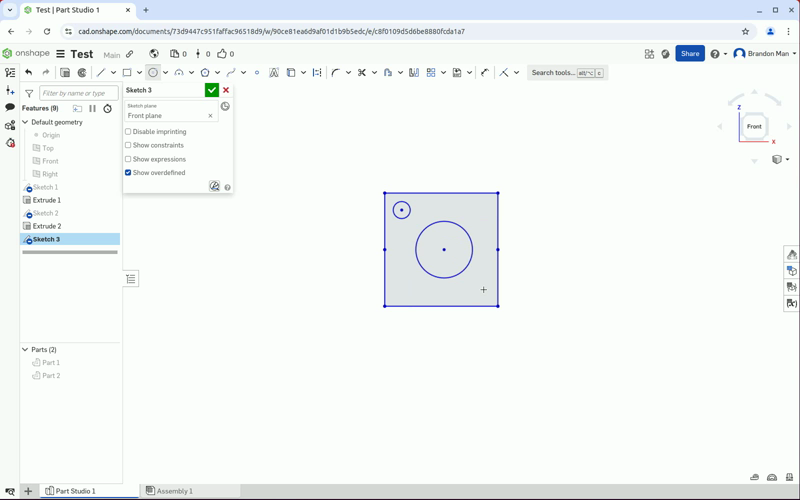
scroll(6)
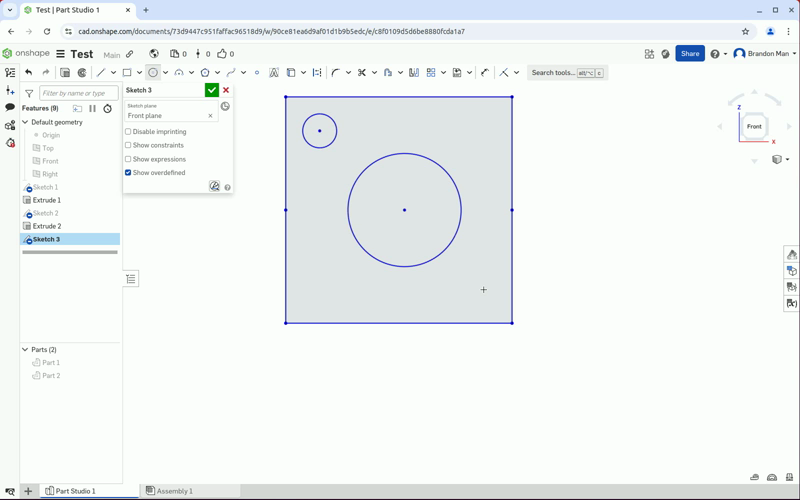
click(483, 289)
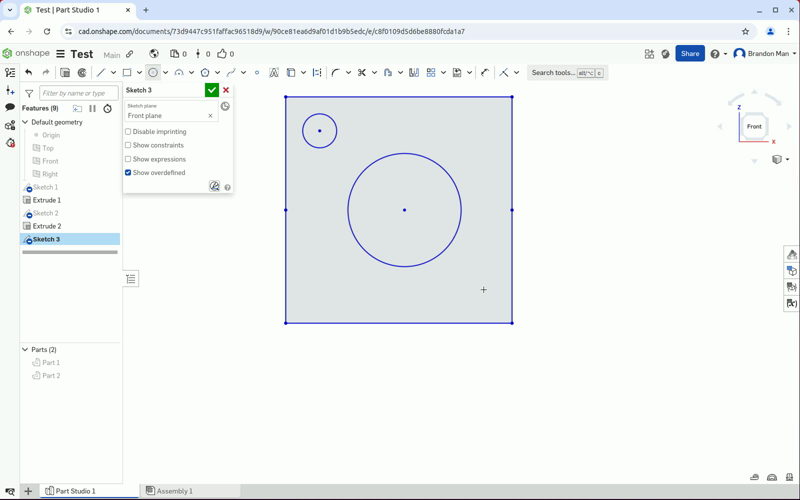
scroll(-6)
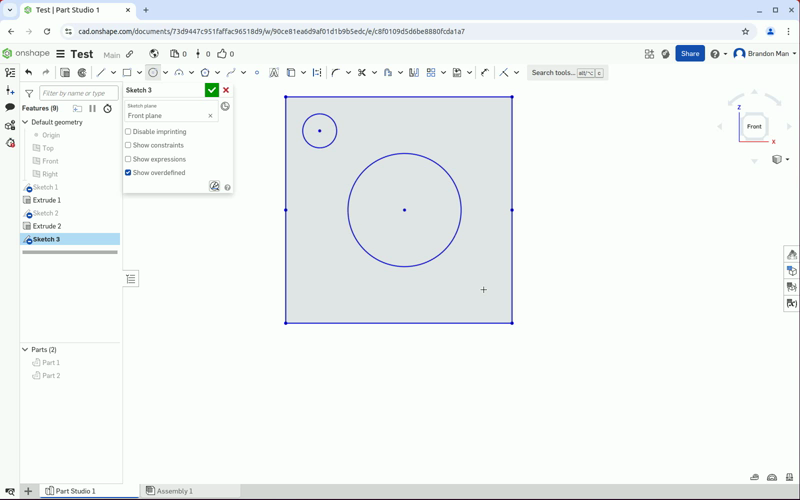
scroll(-6)
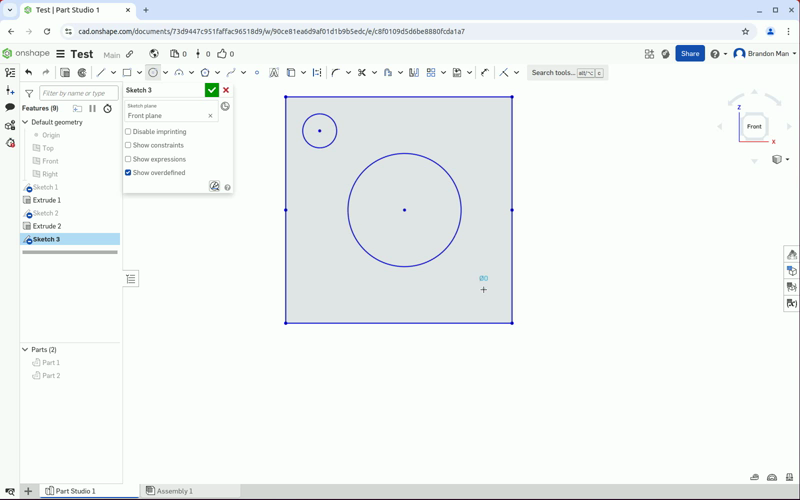
scroll(-6)
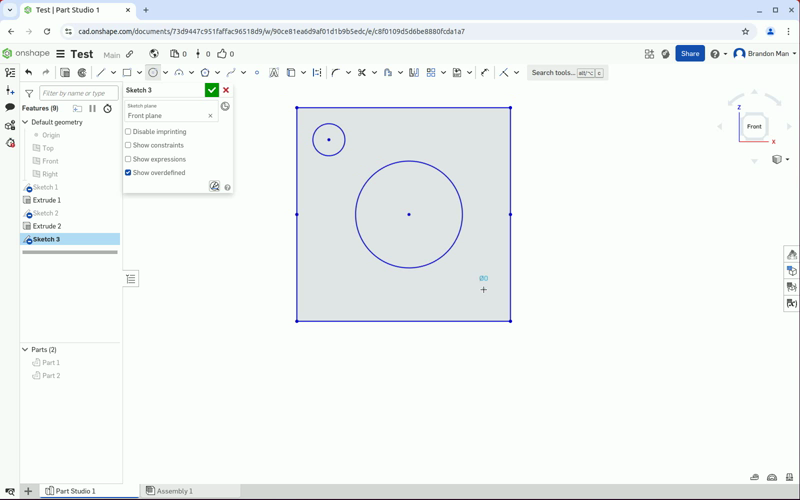
scroll(-6)
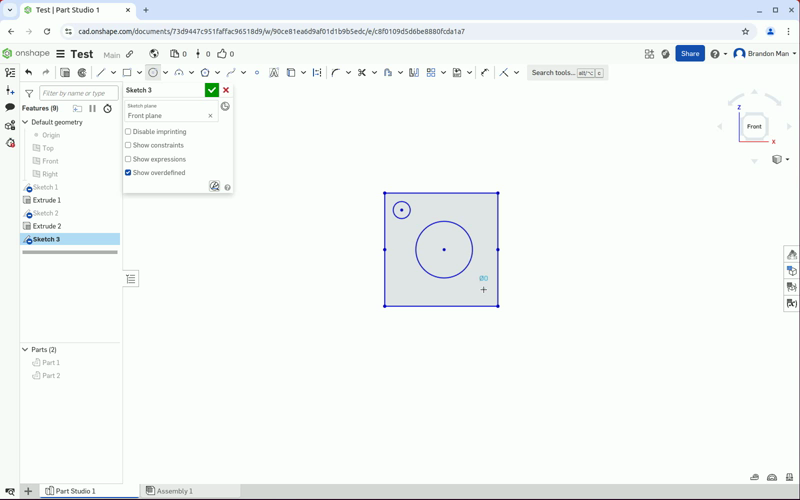
scroll(-6)
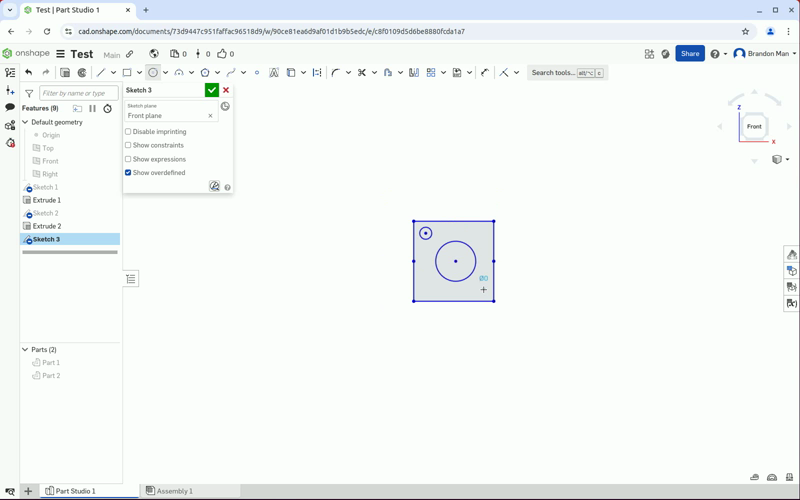
scroll(-6)
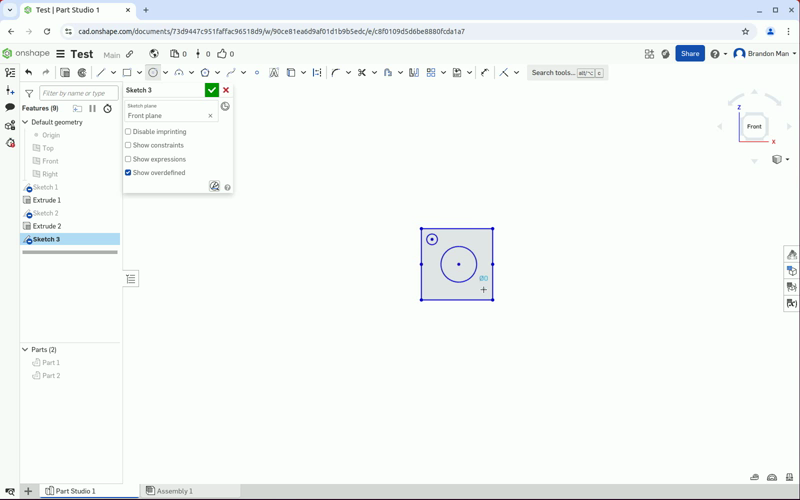
scroll(-6)
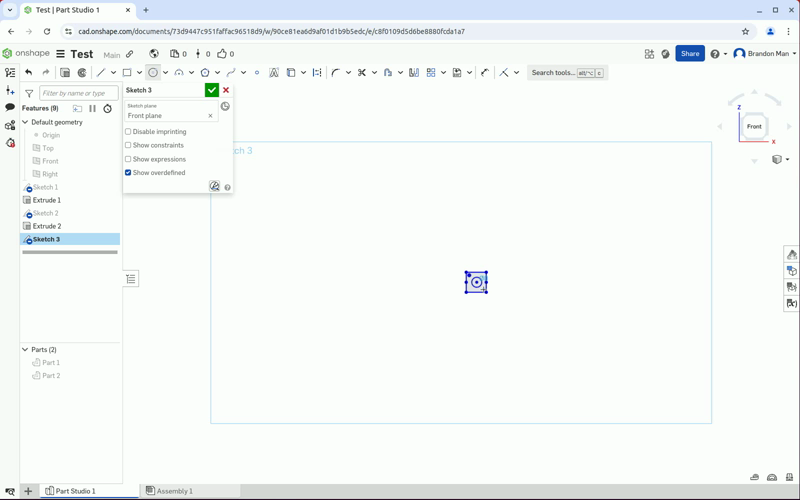
key_up(shift)
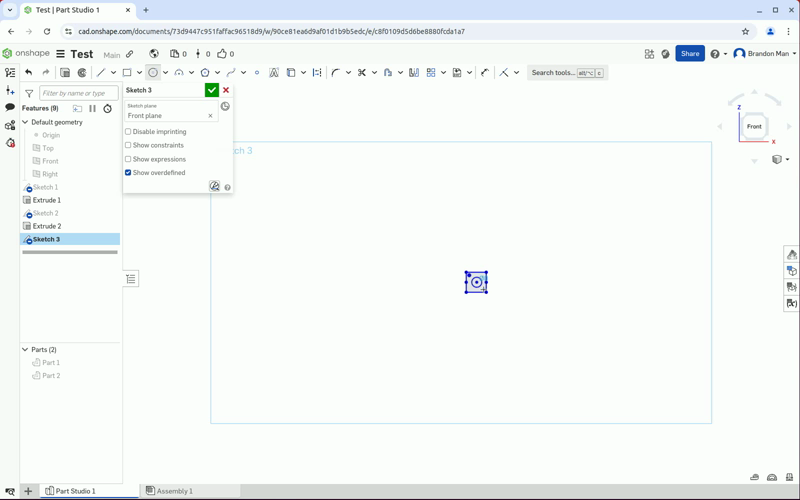
mouse_move(485, 289)
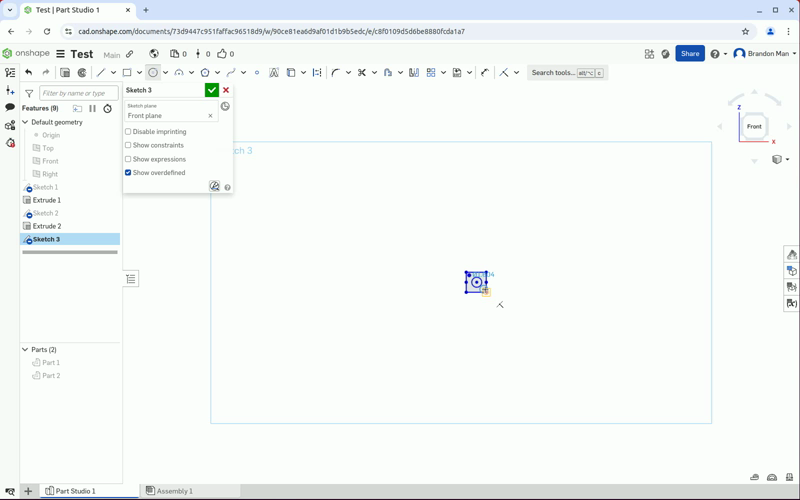
scroll(6)
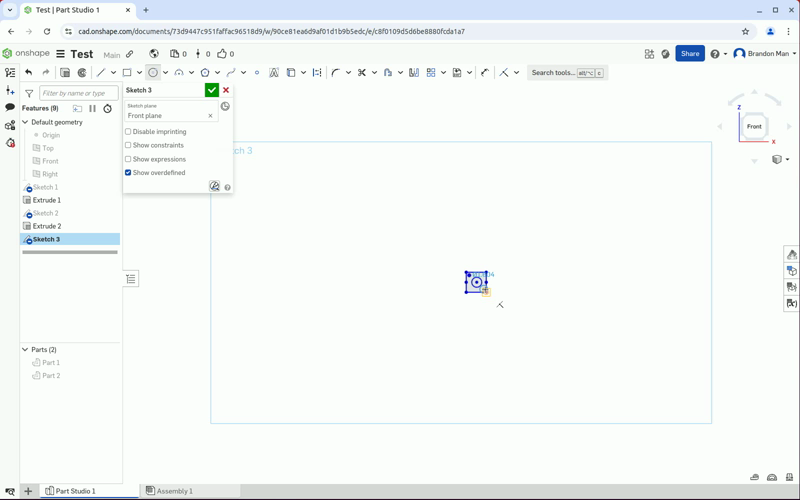
scroll(6)
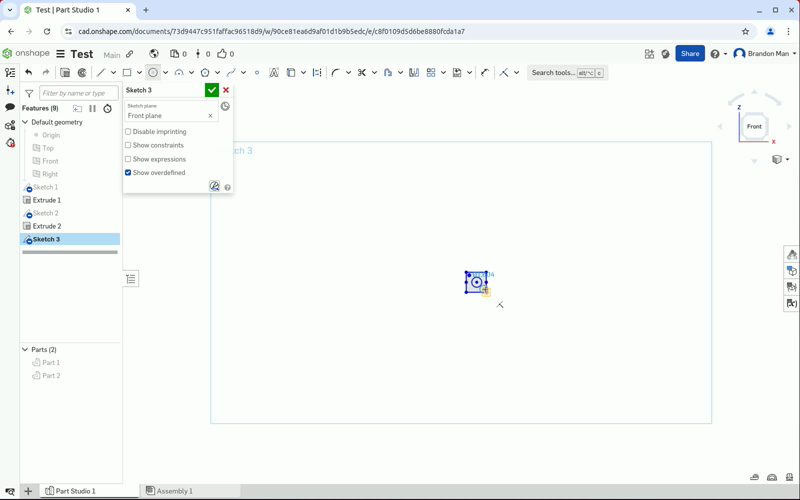
scroll(6)
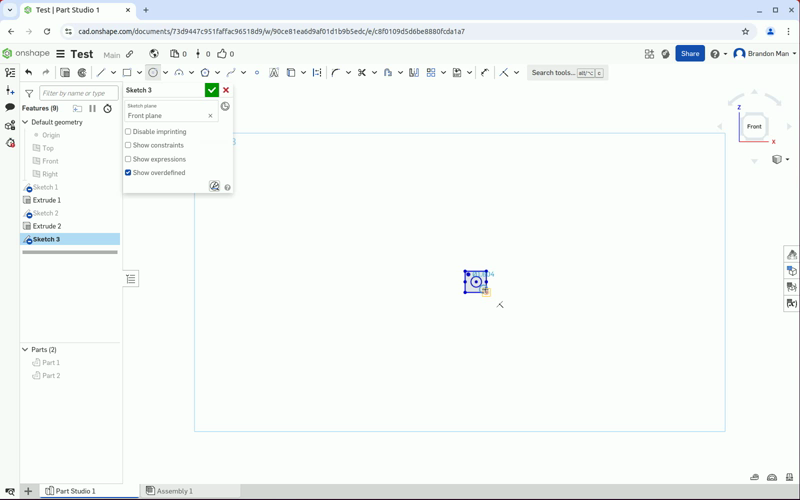
scroll(6)
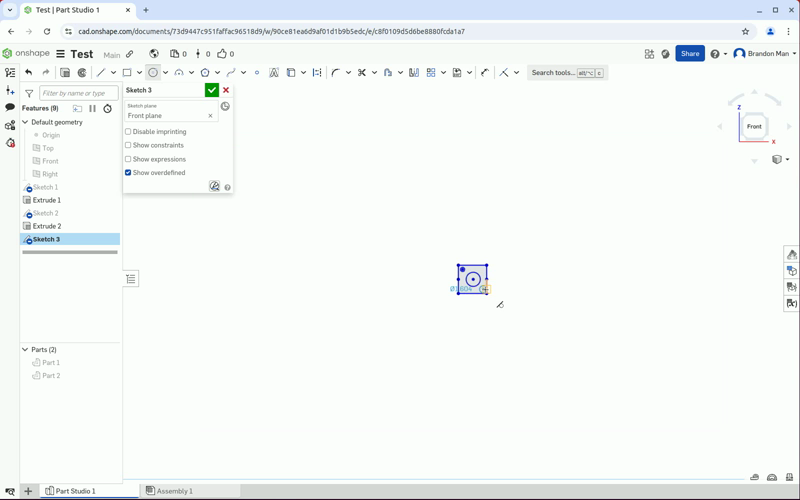
scroll(6)
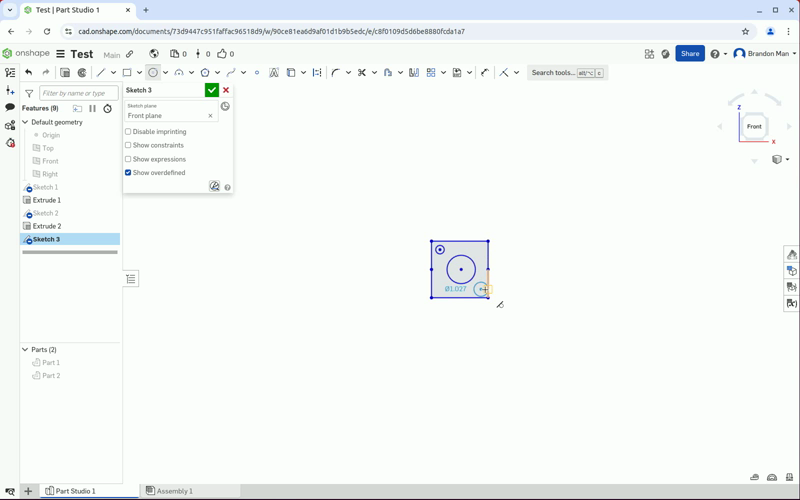
scroll(6)
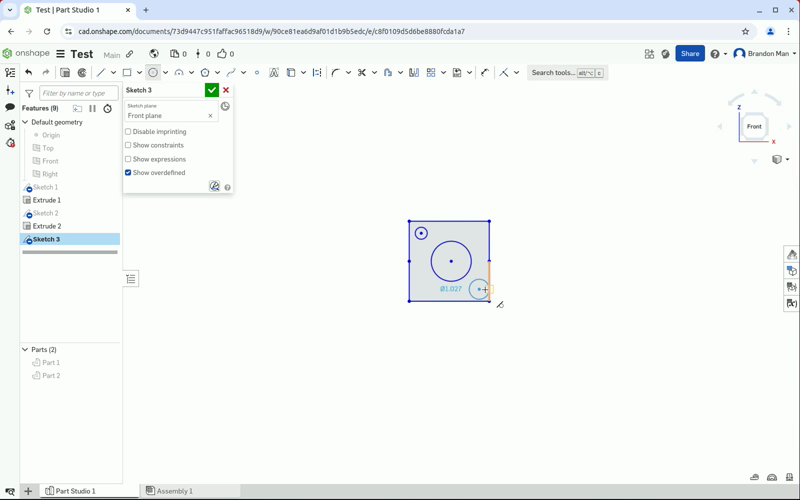
scroll(6)
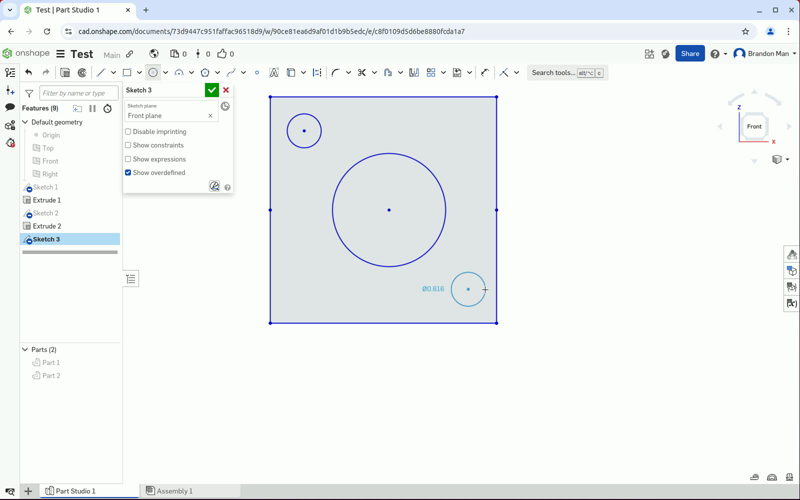
click(485, 289)
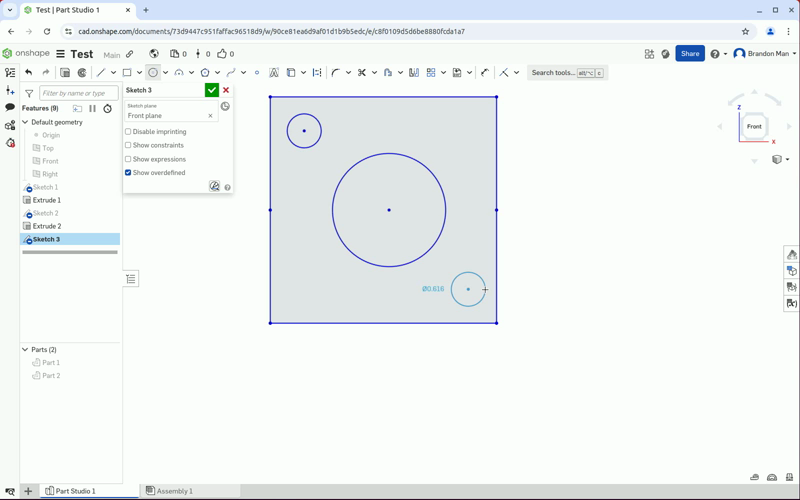
scroll(-6)
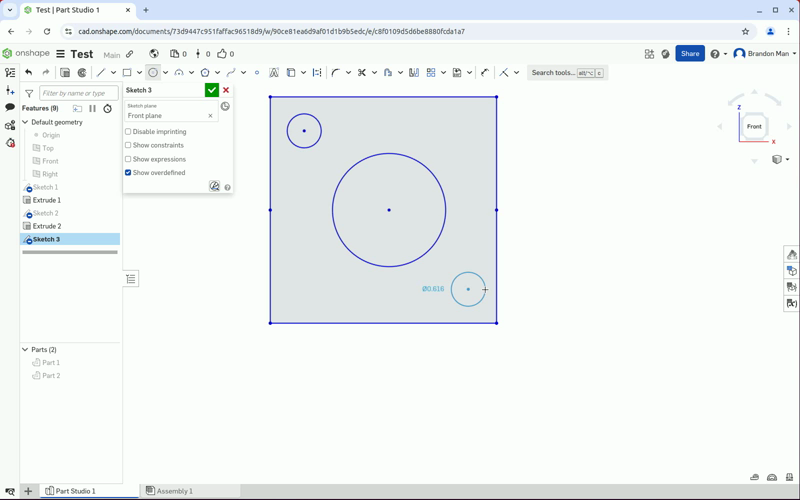
scroll(-6)
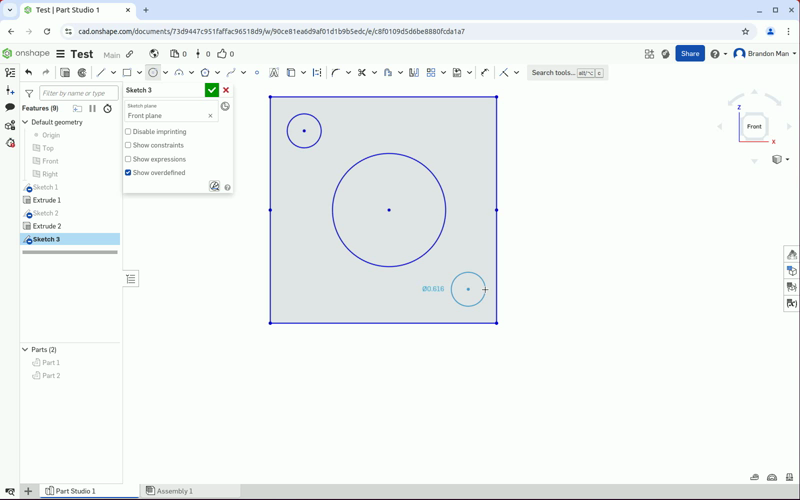
scroll(-6)
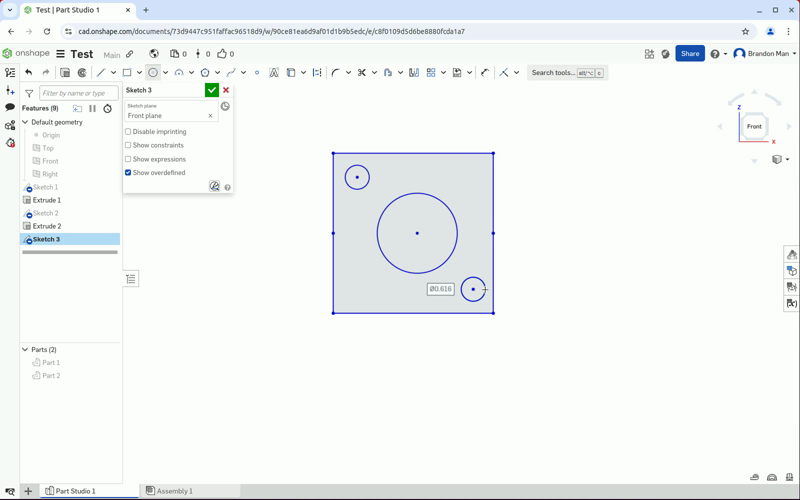
scroll(-6)
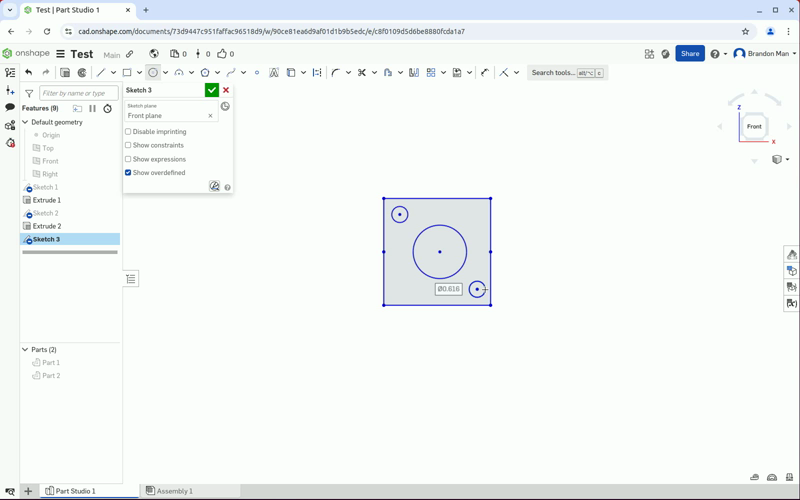
scroll(-6)
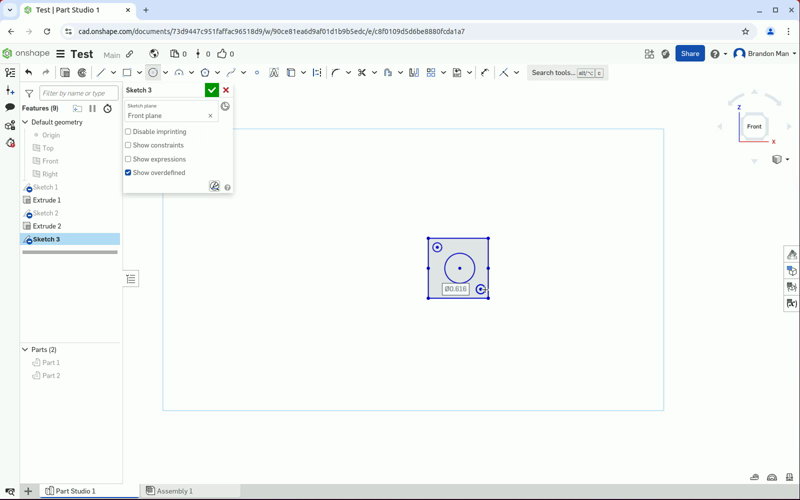
scroll(-6)
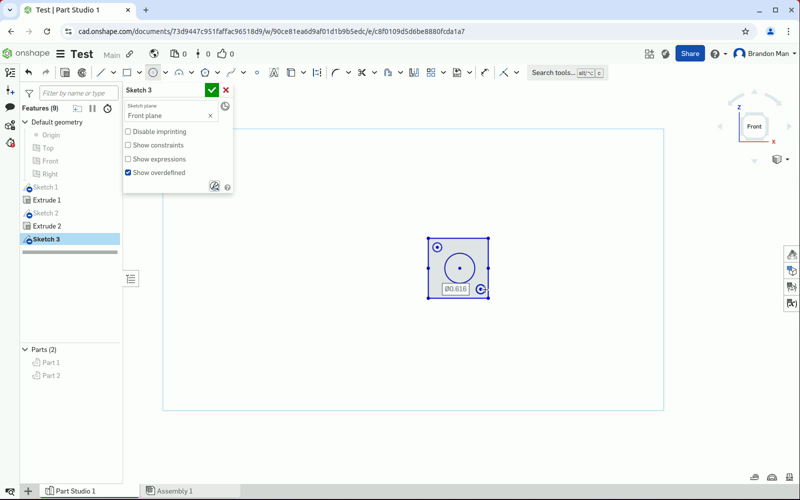
scroll(-6)
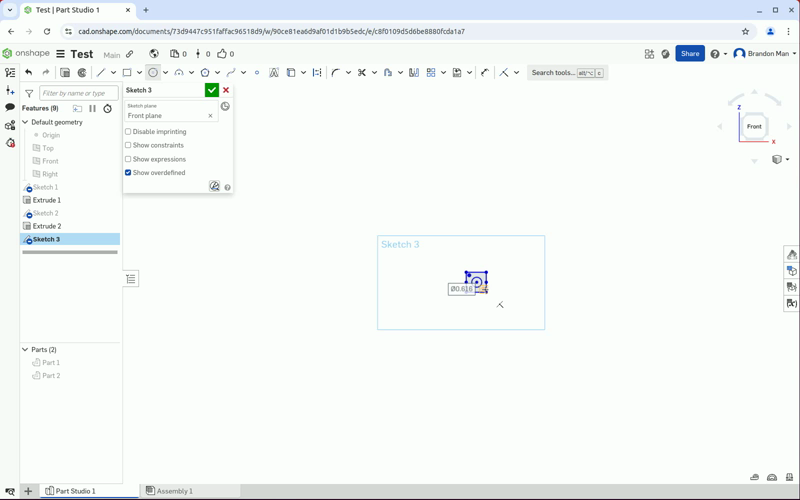
key(esc)
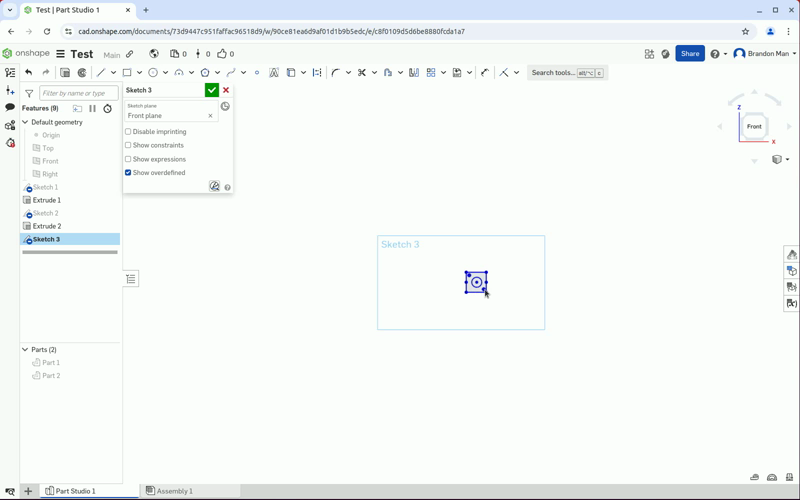
mouse_move(484, 274)
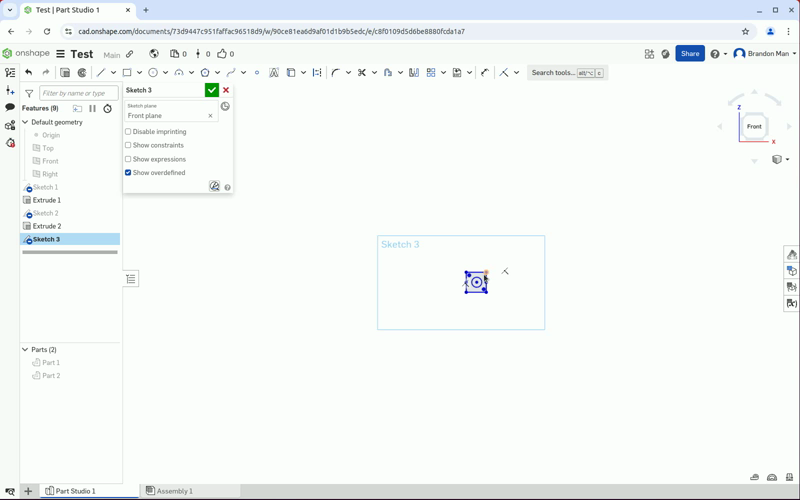
scroll(6)
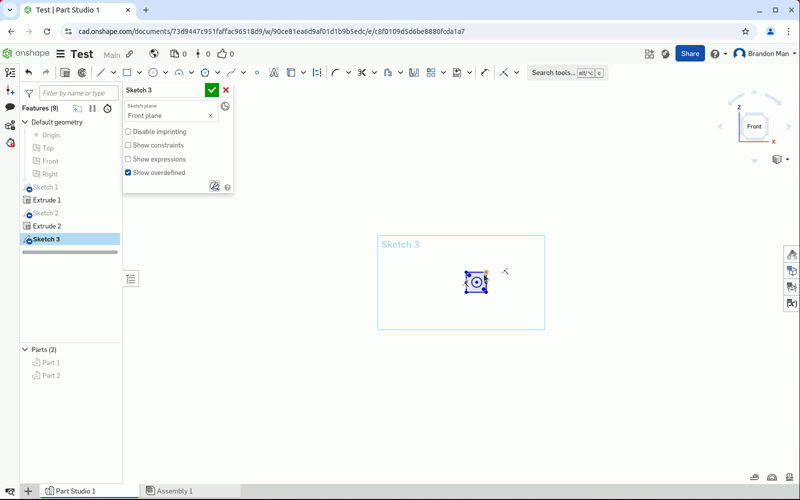
scroll(6)
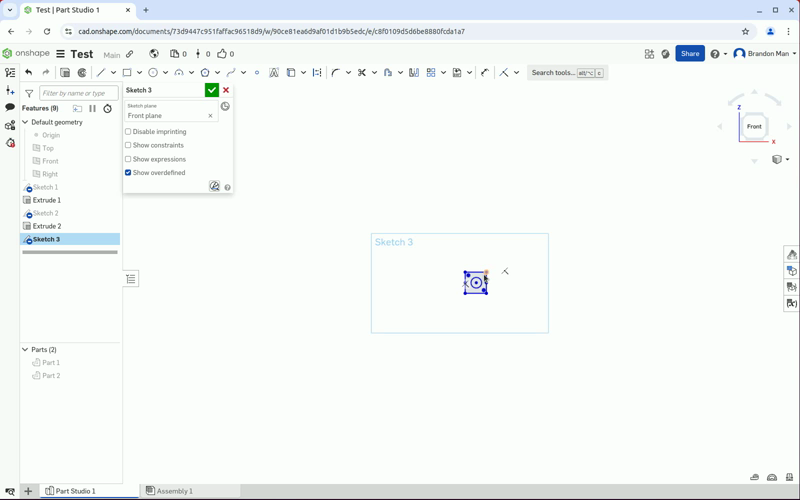
scroll(6)
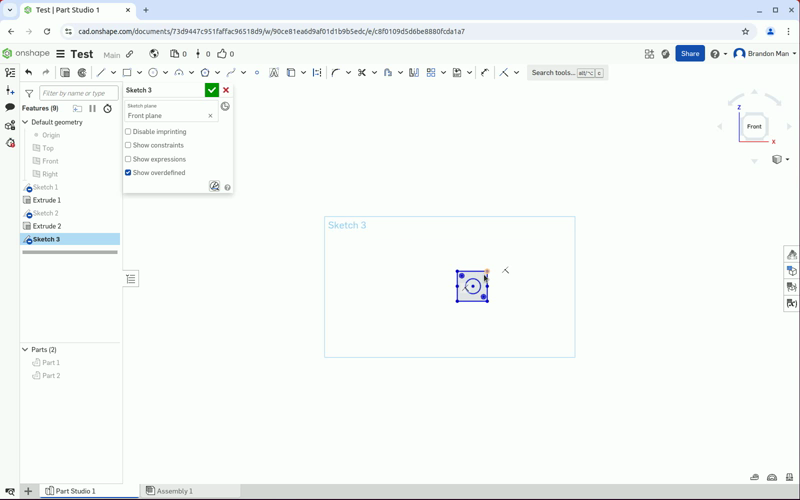
scroll(6)
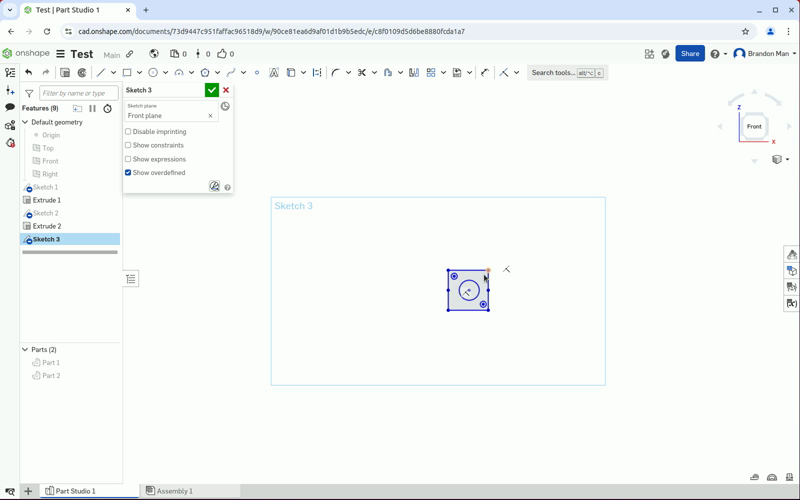
scroll(6)
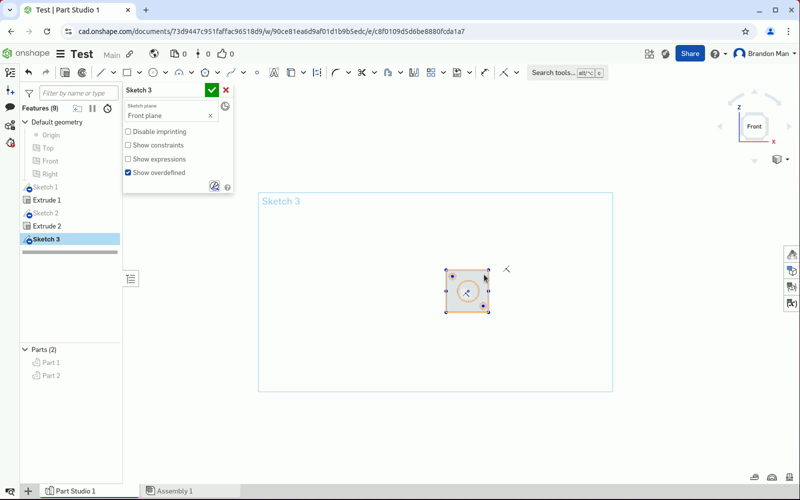
scroll(6)
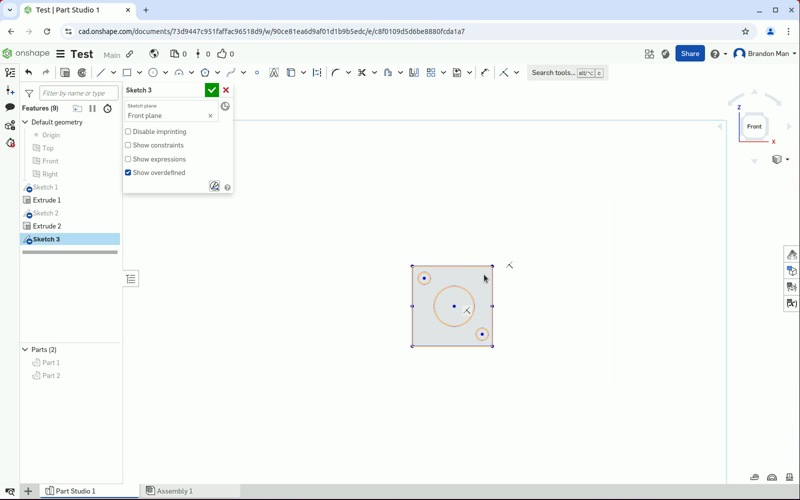
scroll(6)
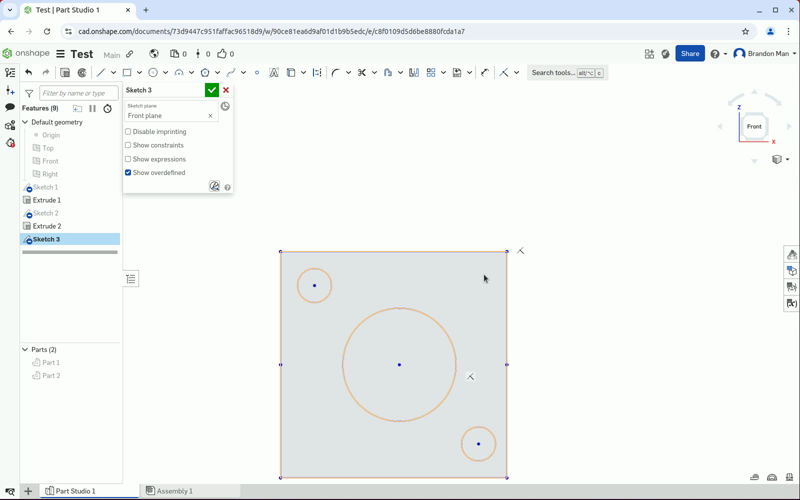
click(484, 274)
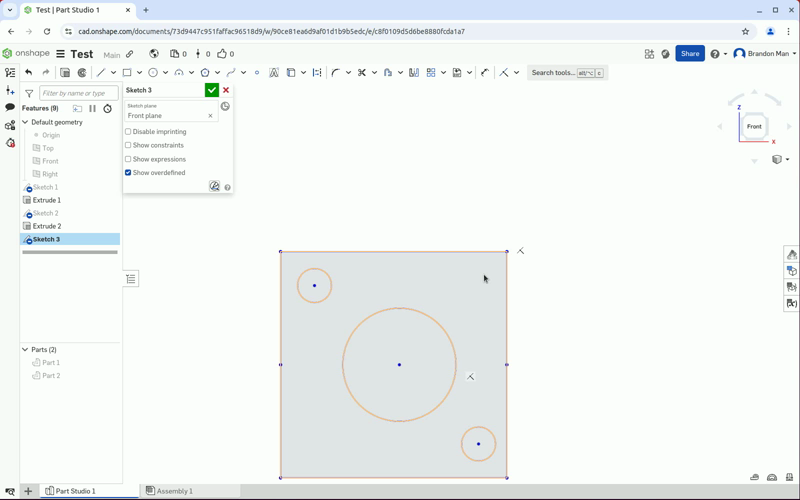
scroll(-6)
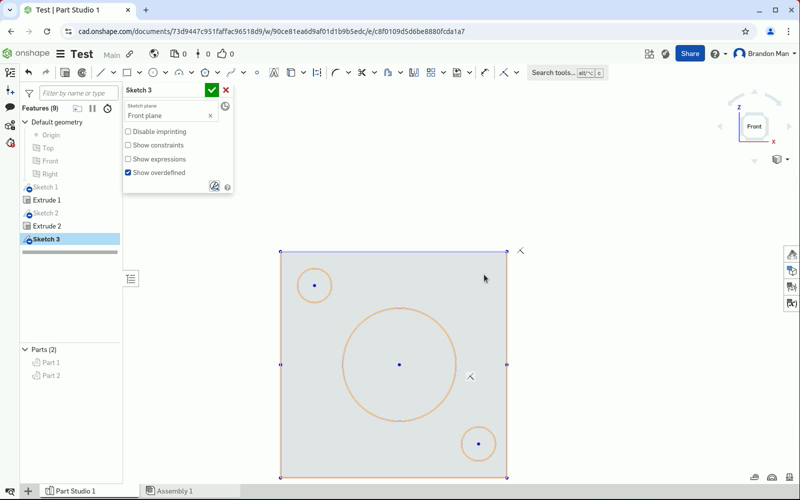
scroll(-6)
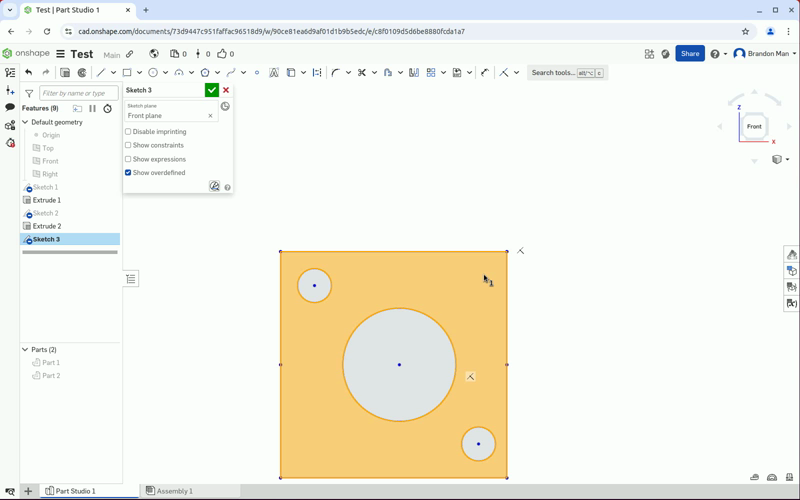
scroll(-6)
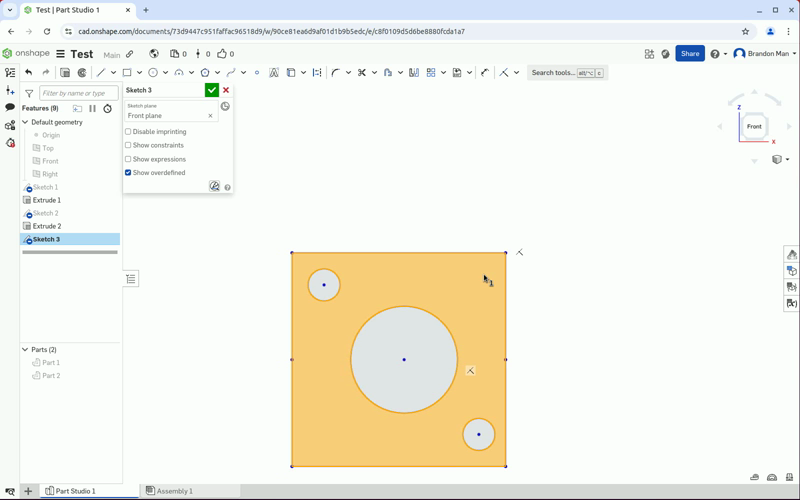
scroll(-6)
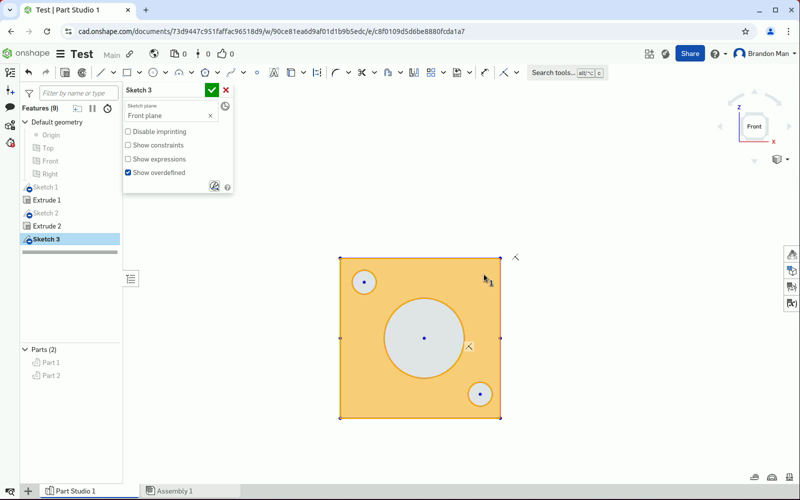
scroll(-6)
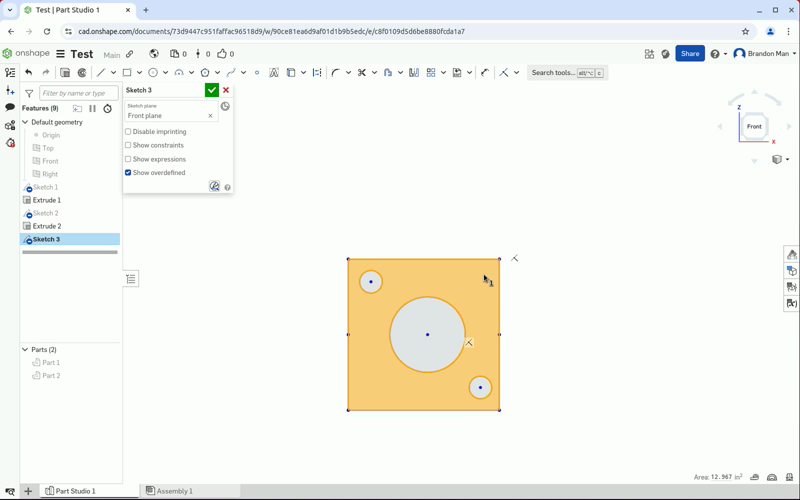
scroll(-6)
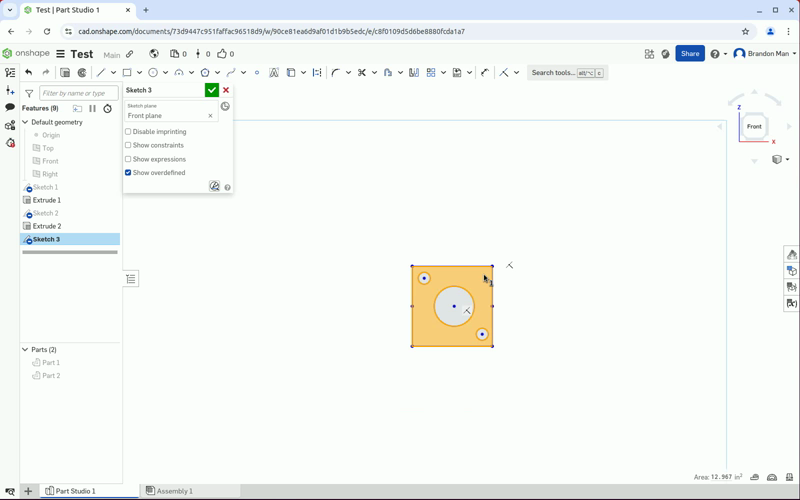
scroll(-6)
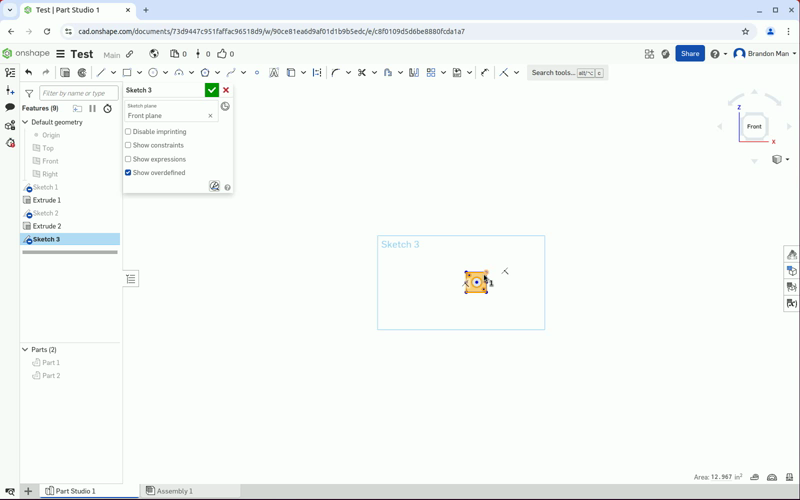
mouse_move(73, 352)
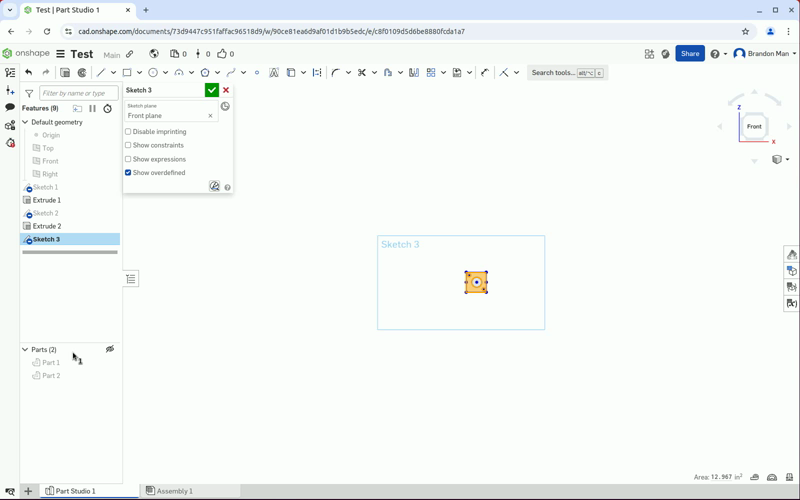
key(shift+y)
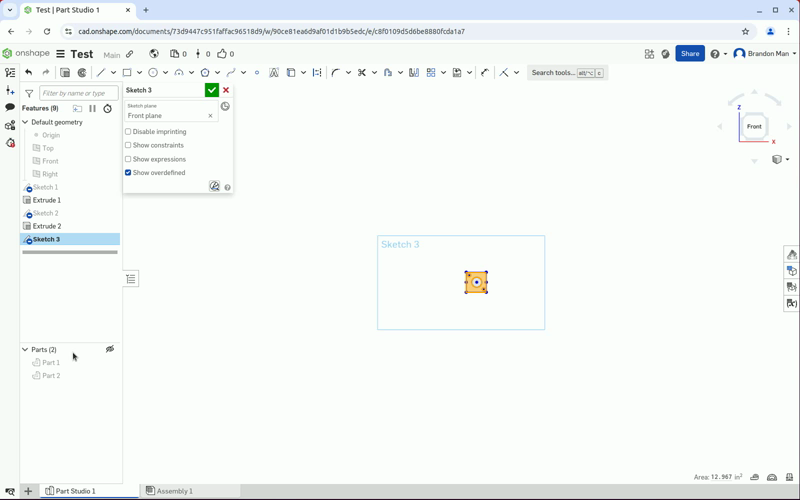
key(shift+e)
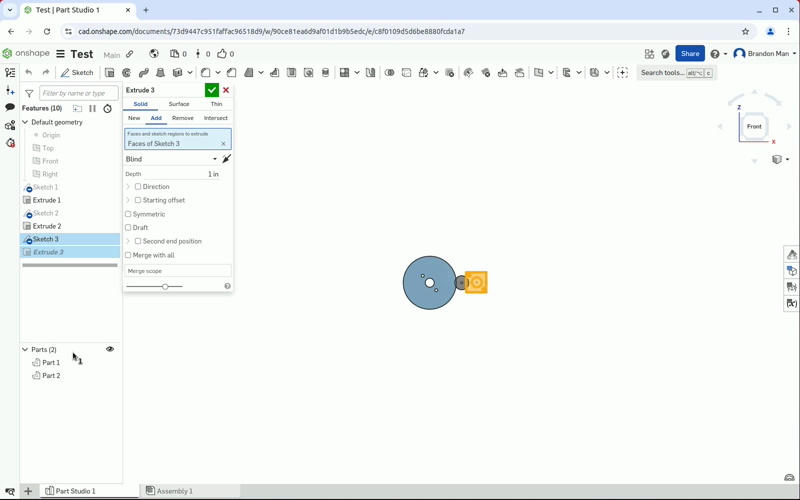
mouse_move(143, 106)
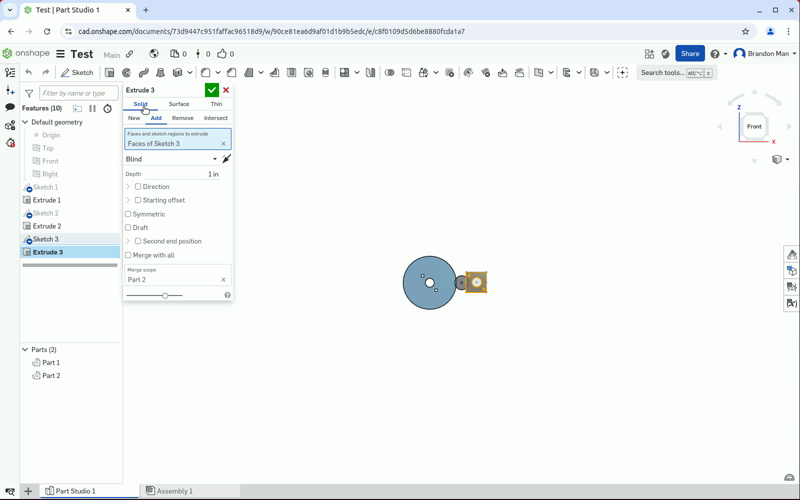
click(143, 106)
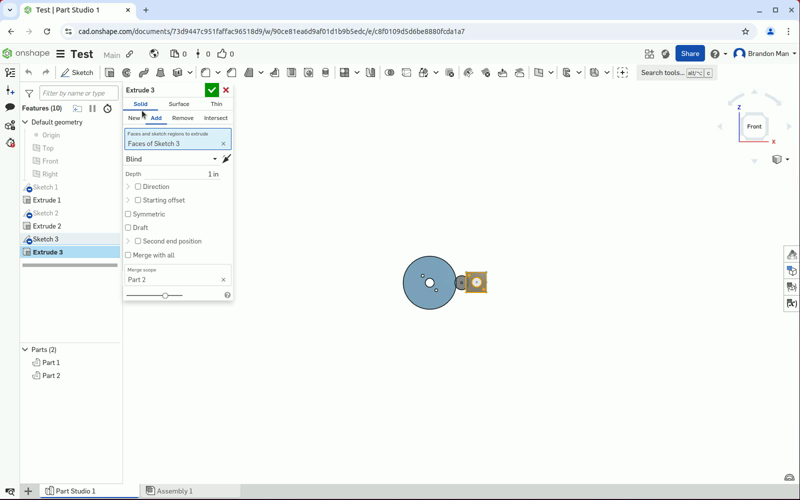
mouse_move(137, 120)
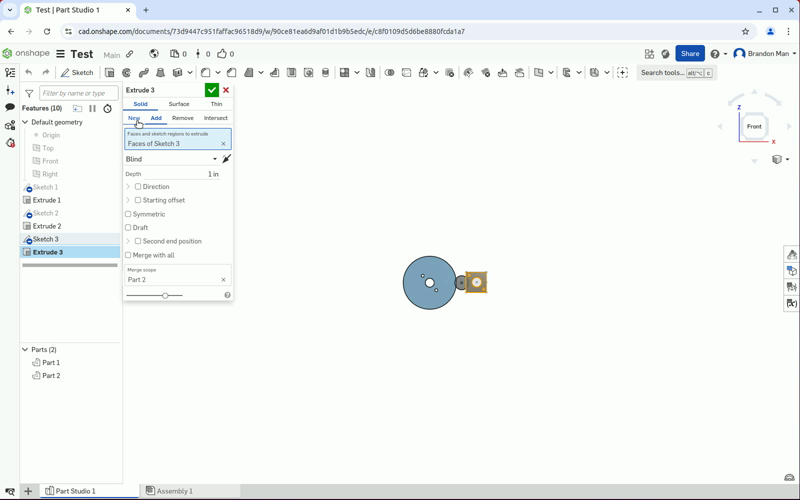
click(137, 120)
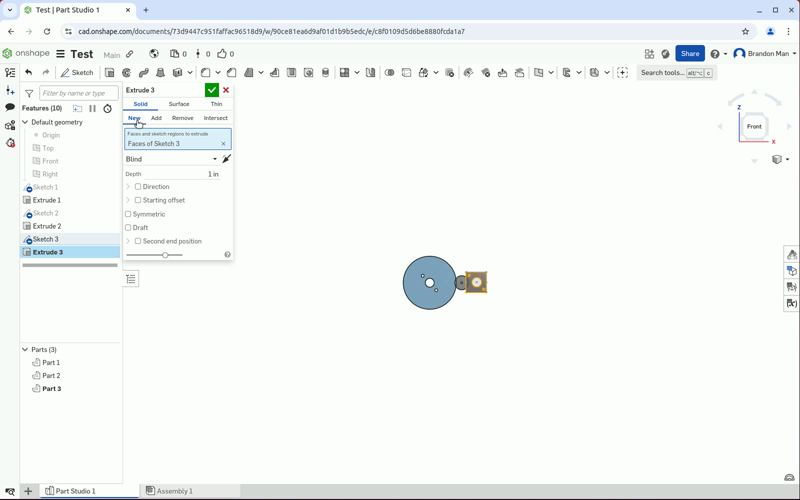
key(tab, 4)
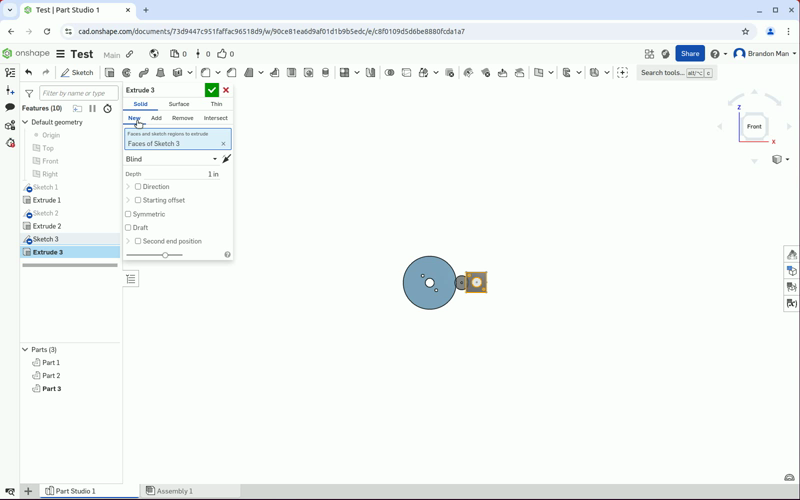
text(2.648)
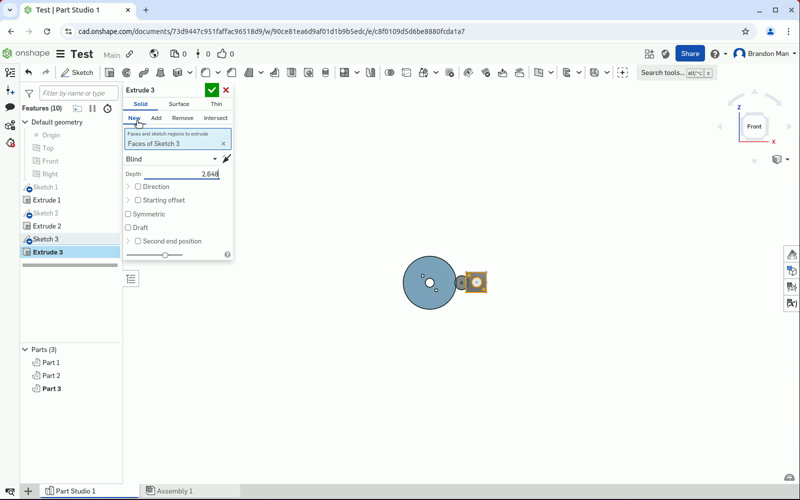
key(enter)
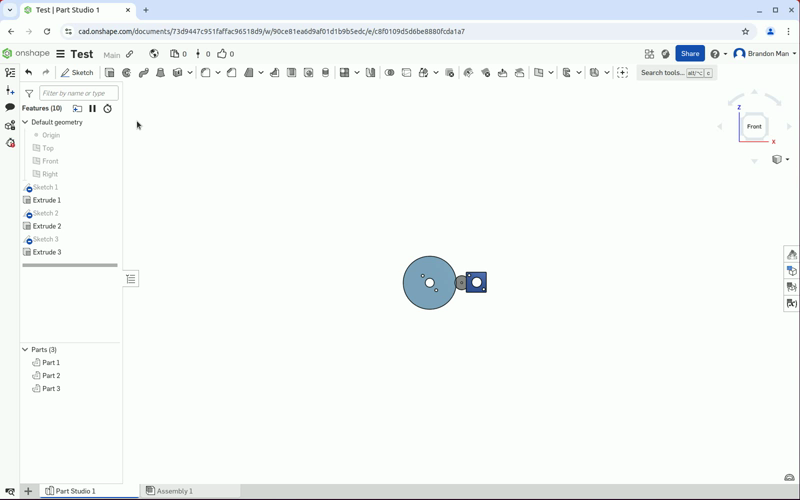
key(shift+h)
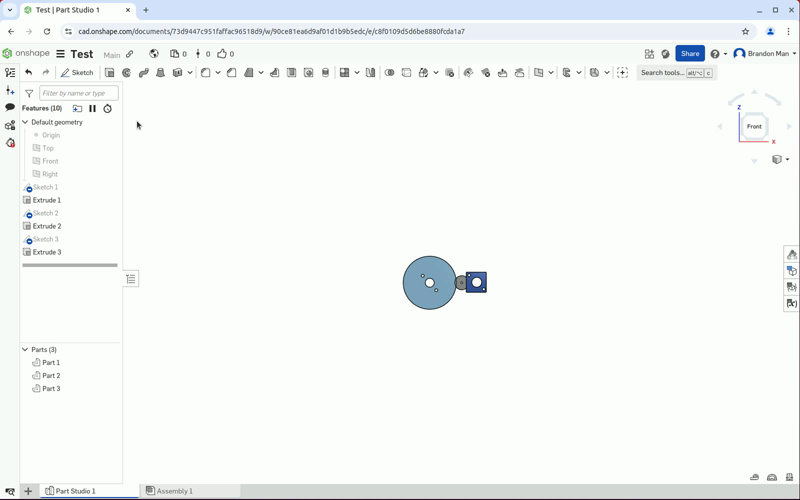
key(shift+h)
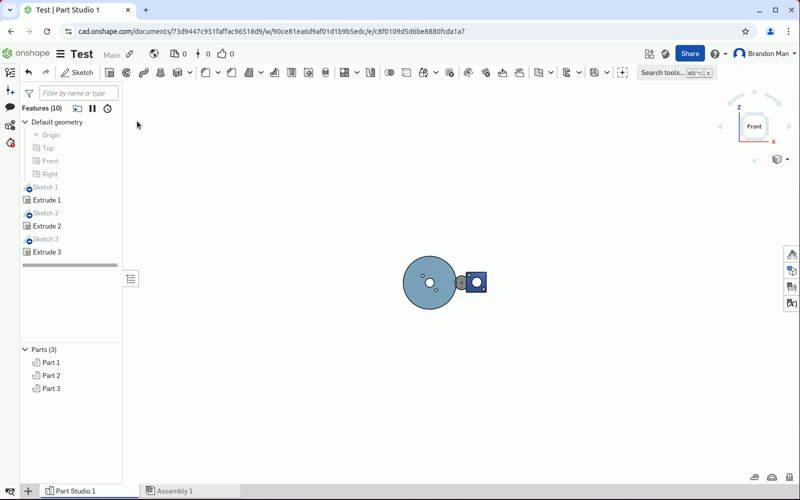
mouse_move(73, 189)
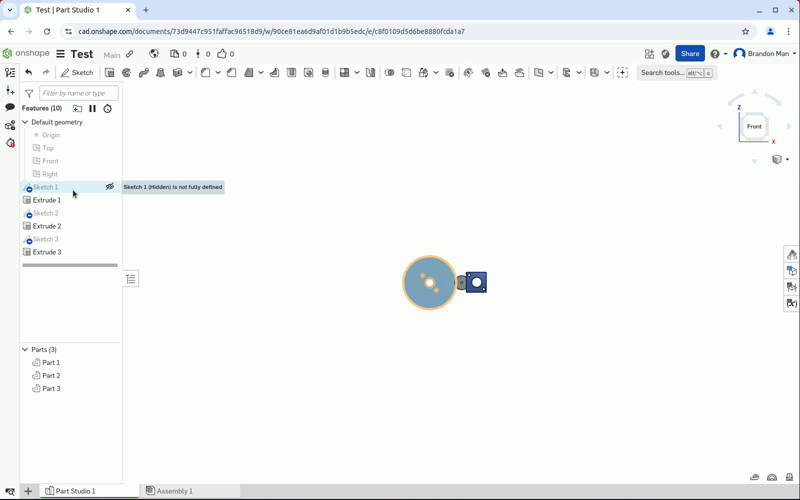
click(73, 189)
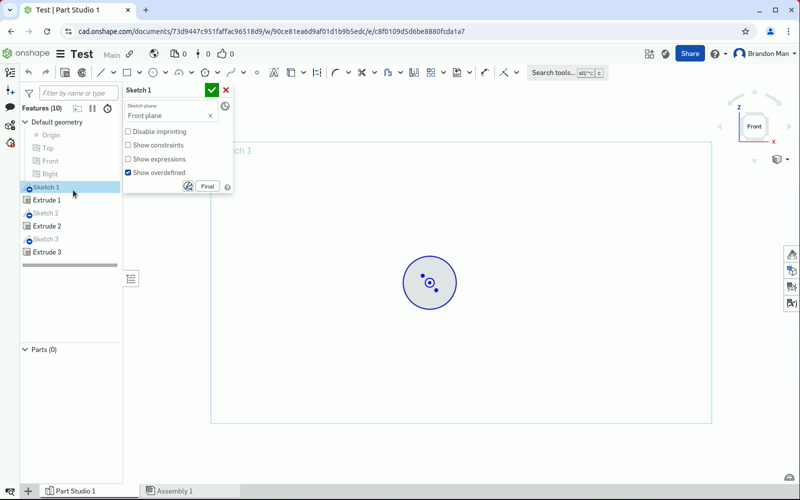
mouse_move(229, 92)
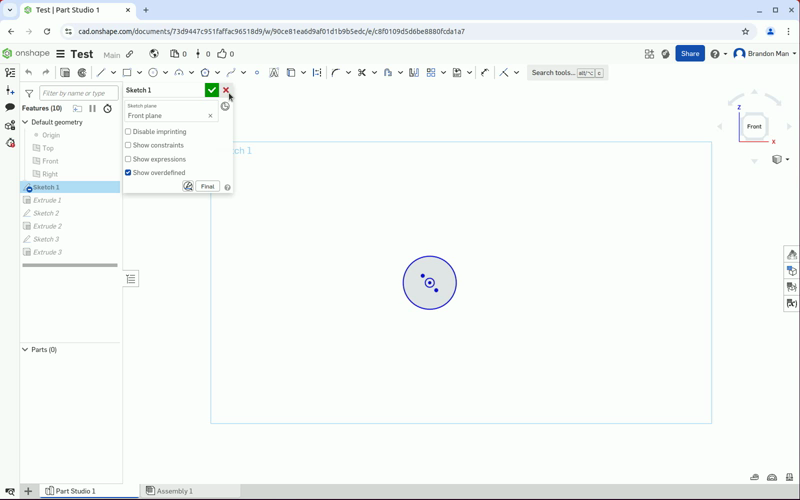
click(229, 92)
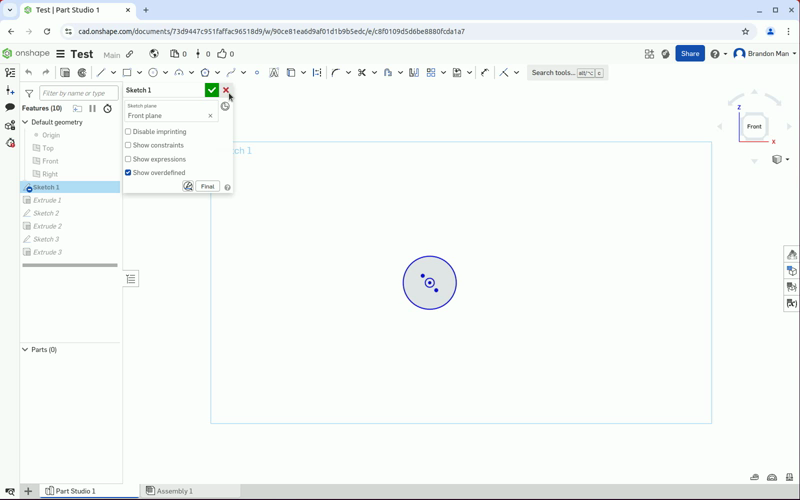
key(shift+s)
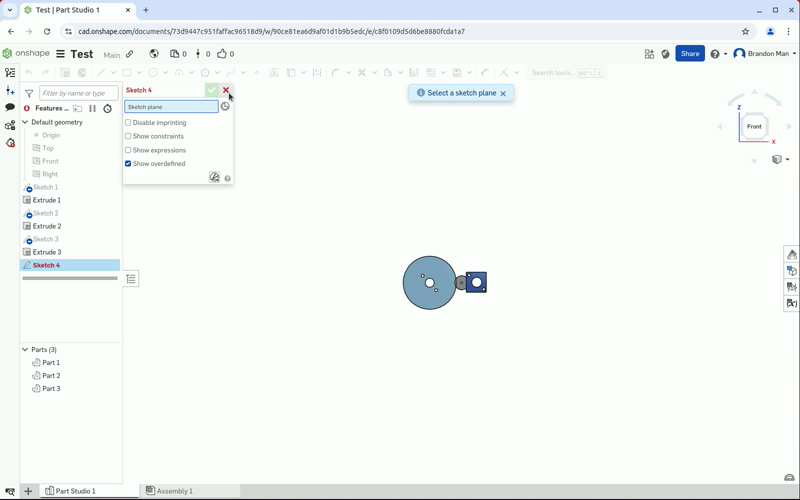
mouse_move(73, 163)
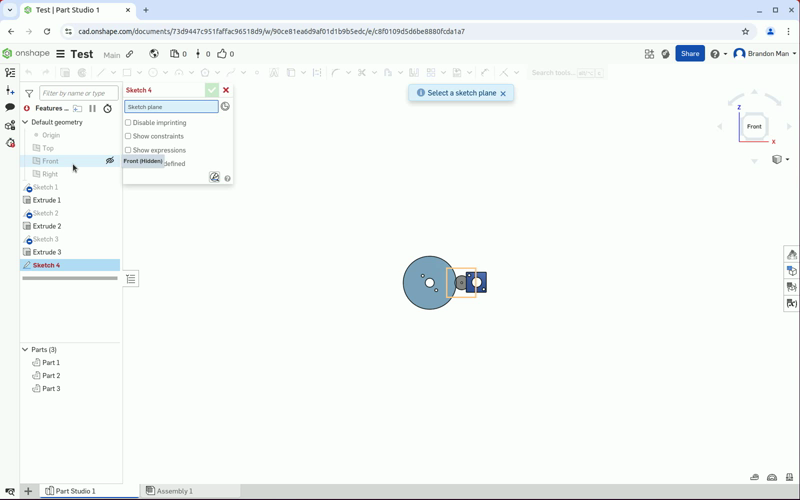
click(73, 163)
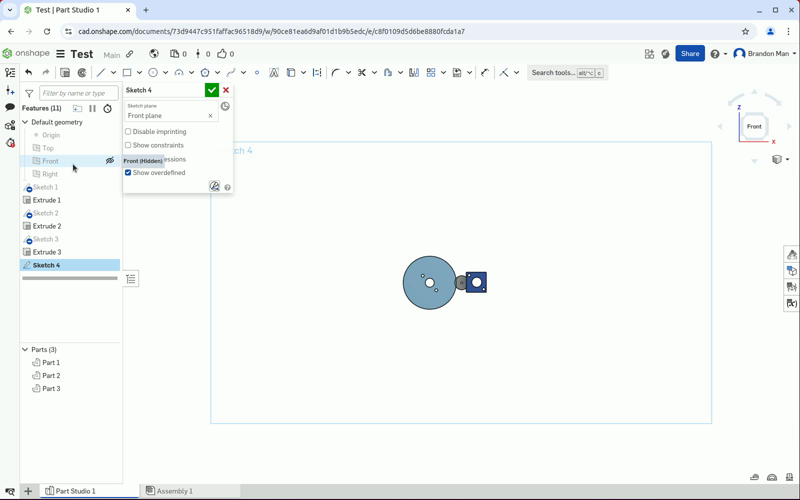
mouse_move(73, 352)
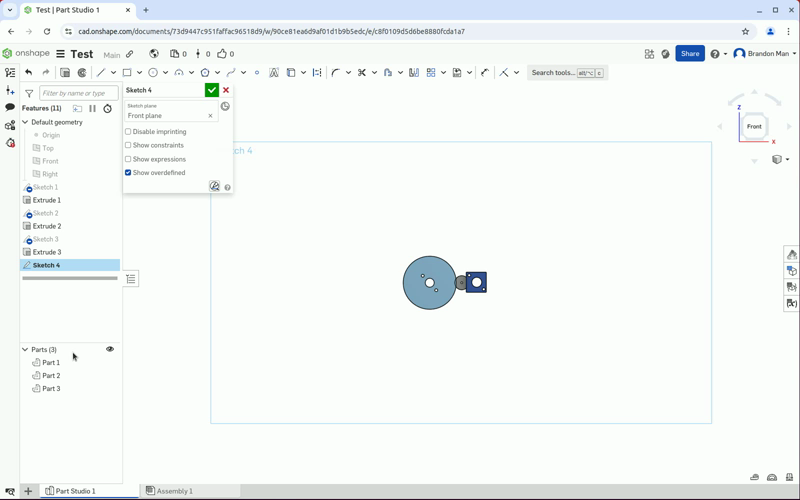
key(y)
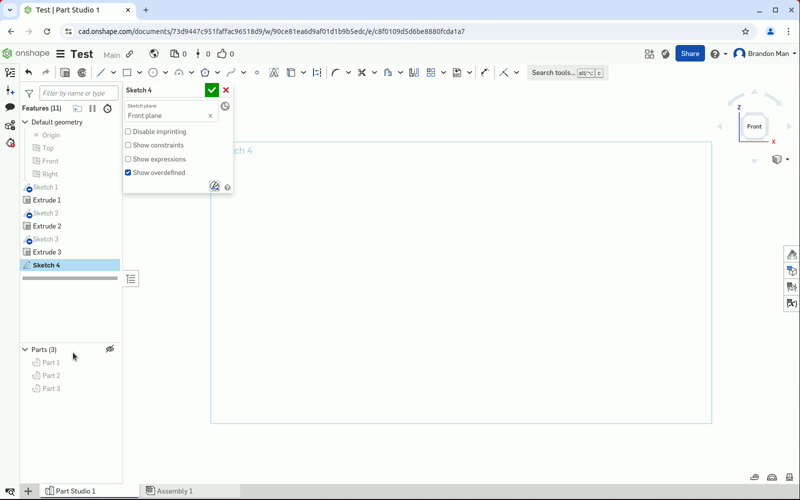
key(c)
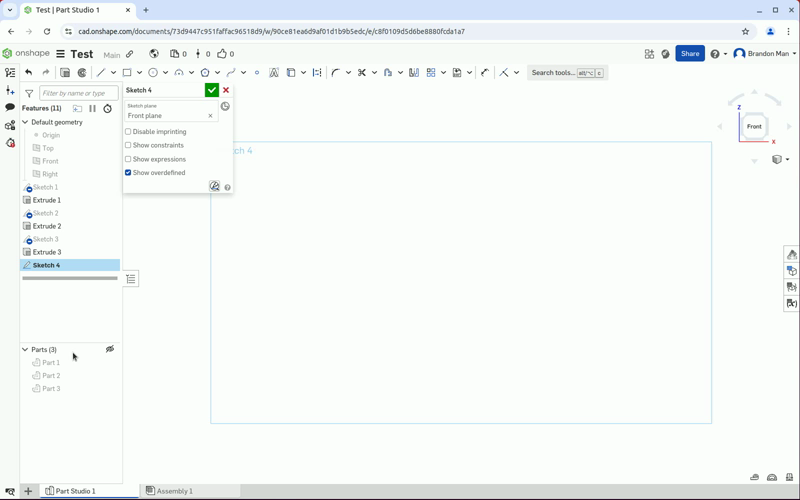
key_down(shift)
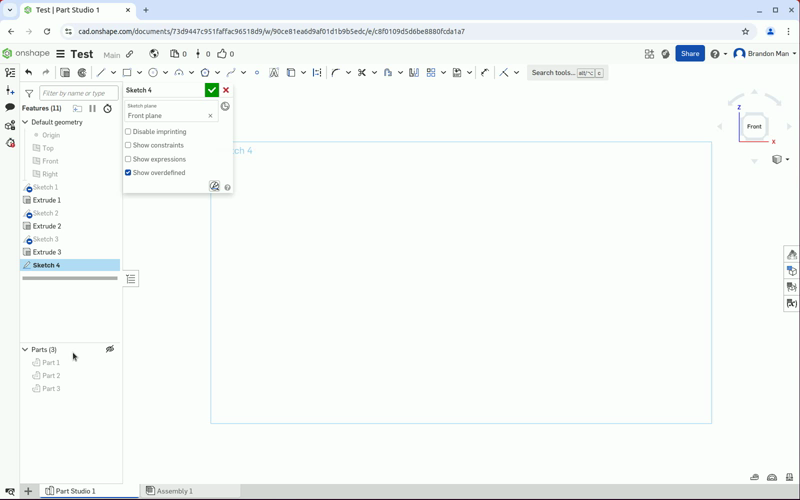
mouse_move(500, 282)
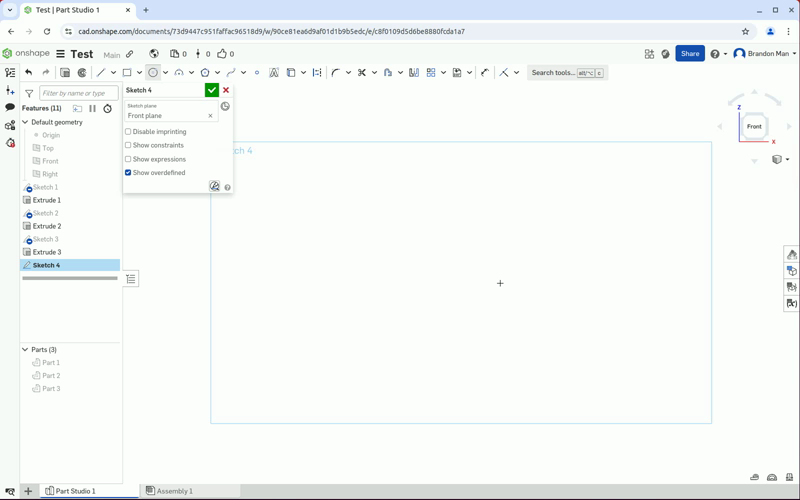
click(500, 282)
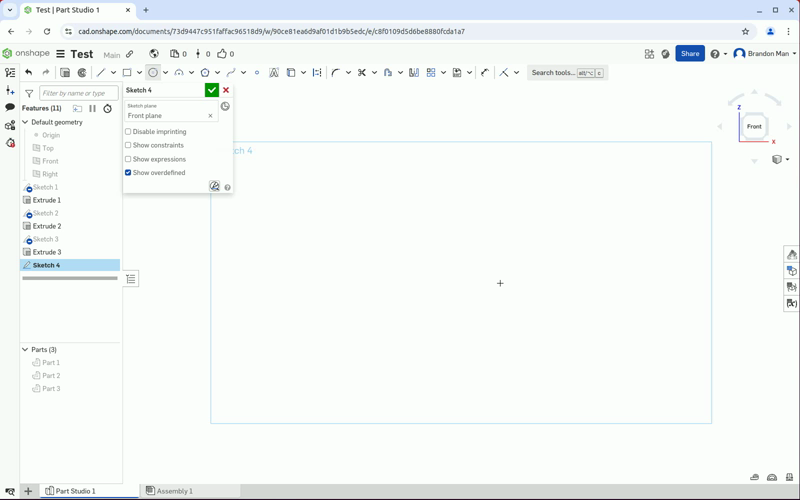
key_up(shift)
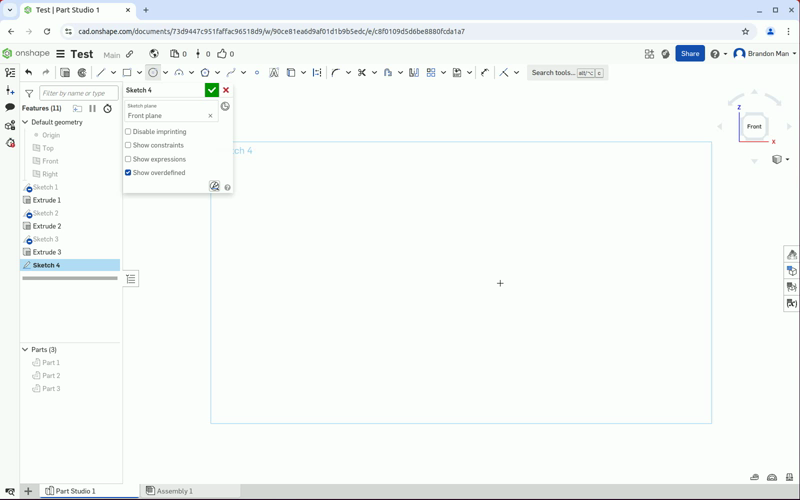
mouse_move(513, 282)
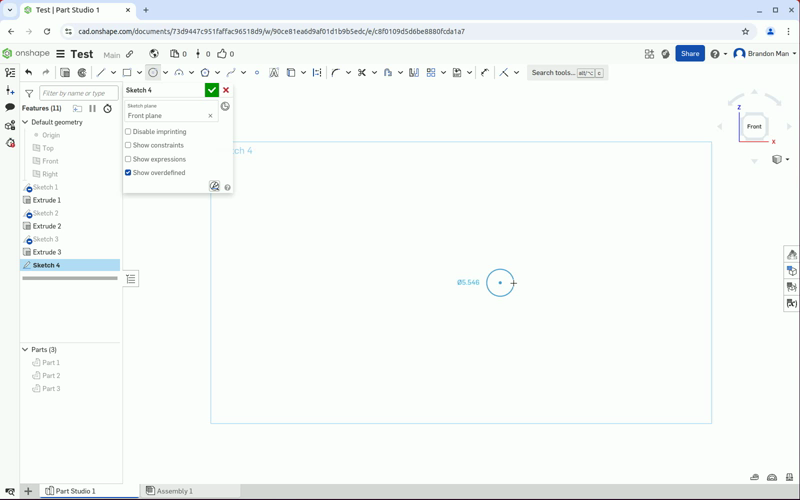
click(513, 282)
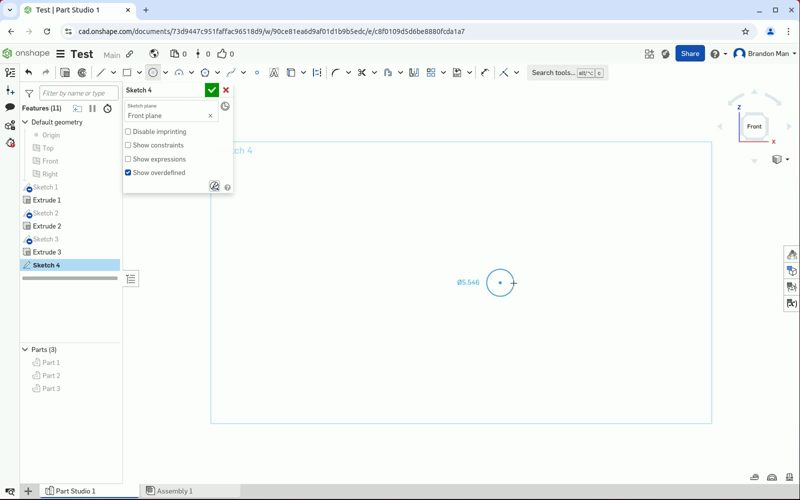
key(esc)
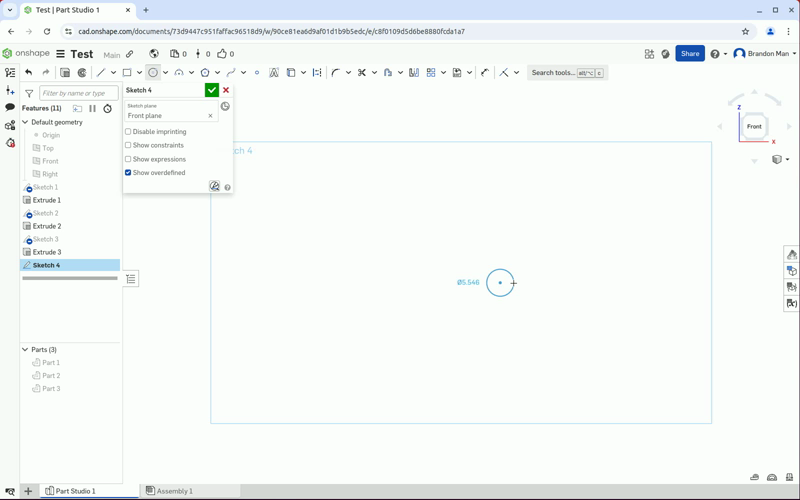
mouse_move(495, 292)
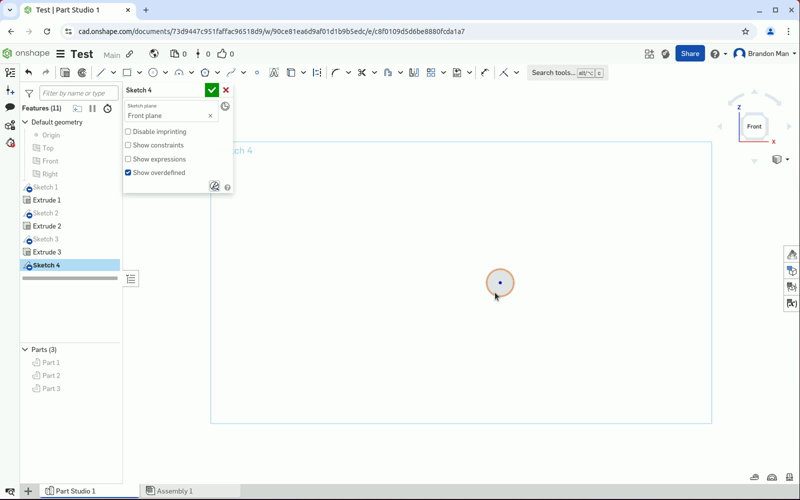
scroll(6)
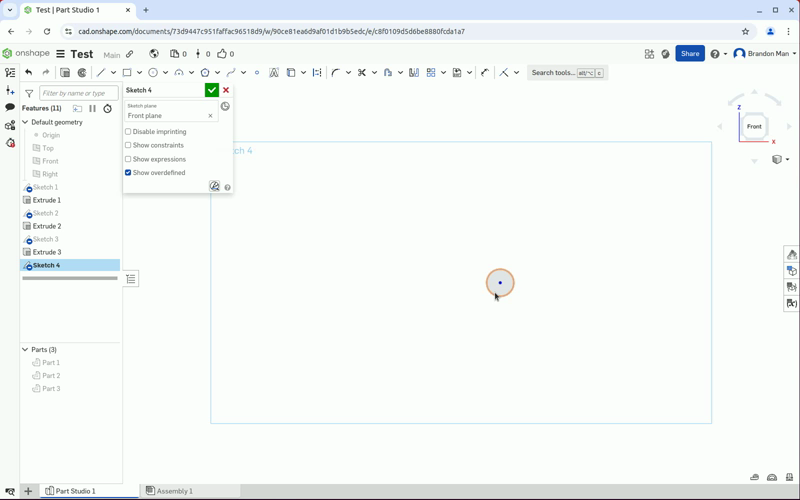
scroll(6)
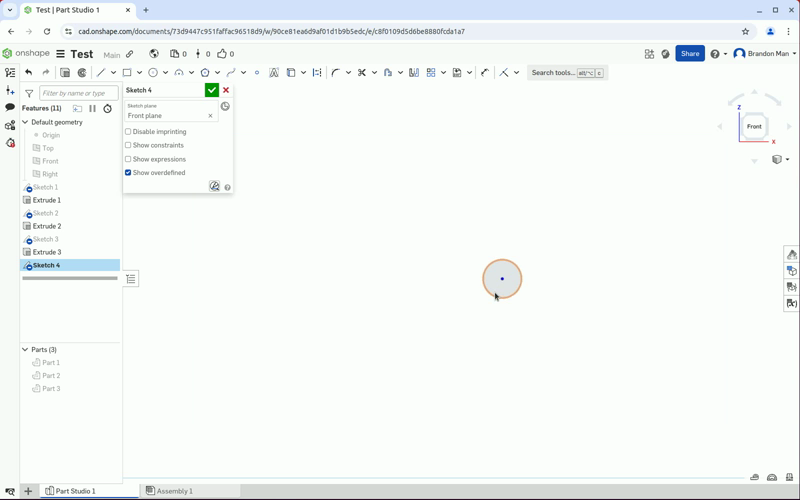
scroll(6)
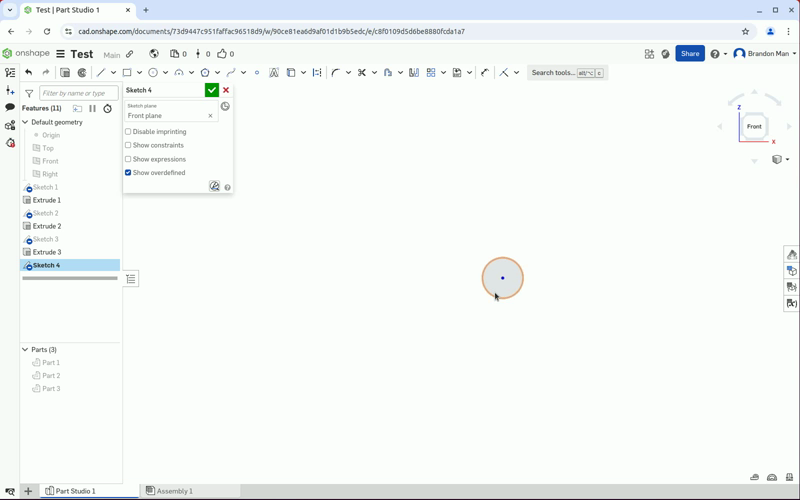
scroll(6)
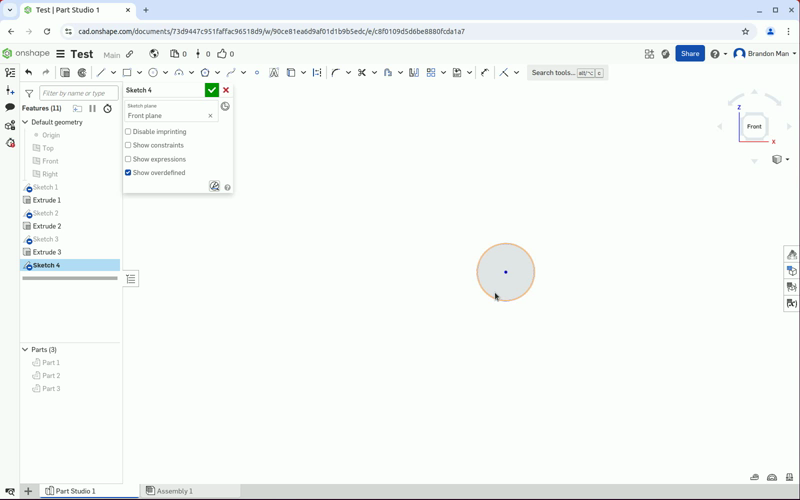
scroll(6)
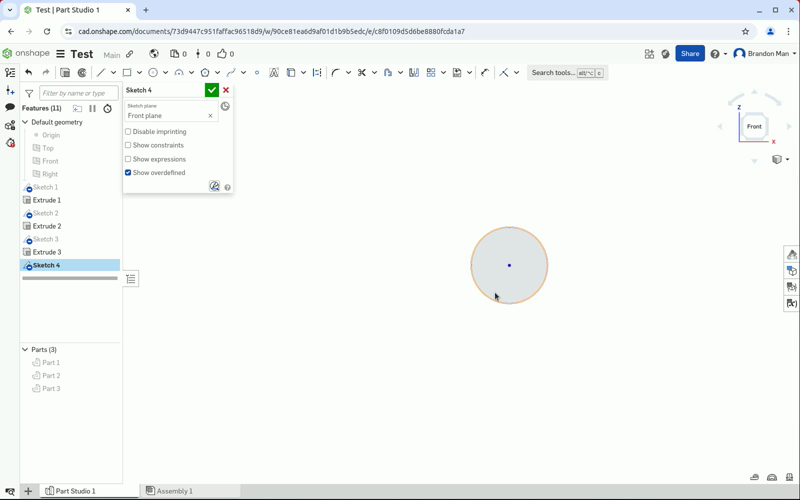
scroll(6)
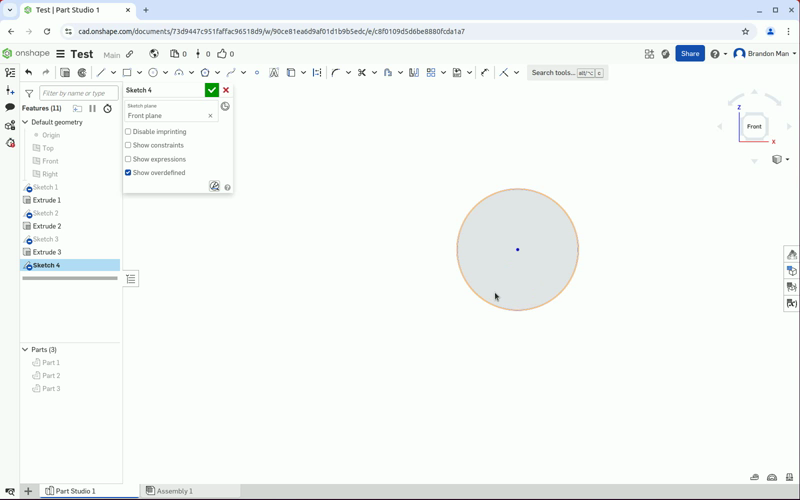
scroll(6)
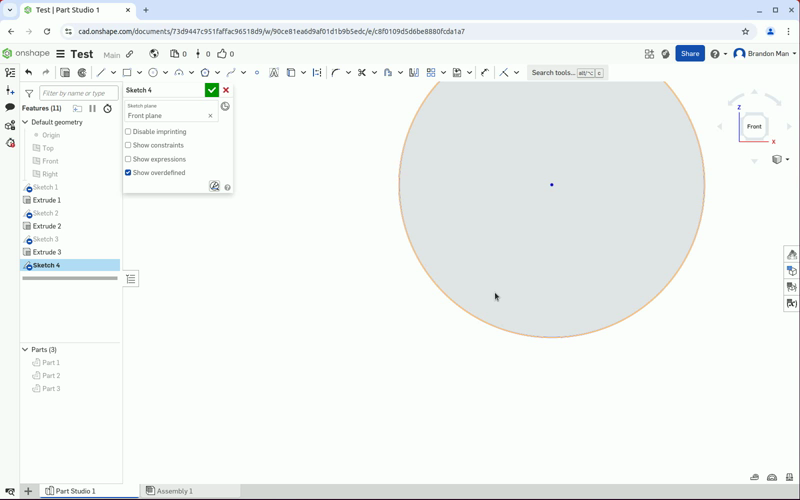
click(495, 292)
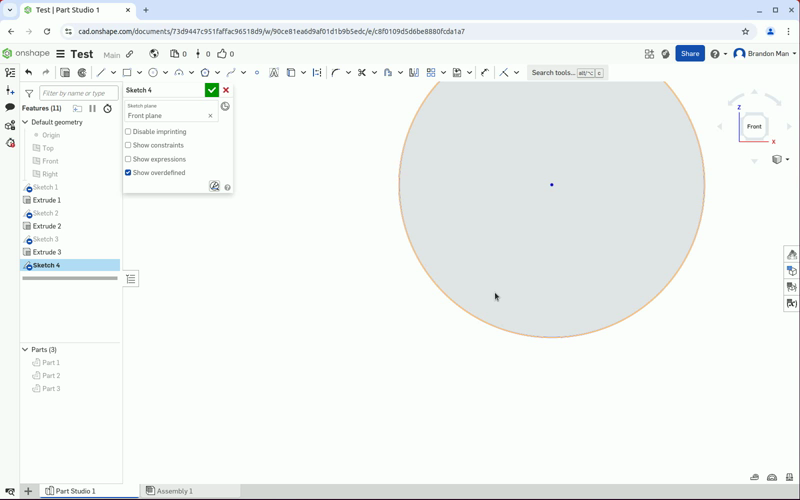
scroll(-6)
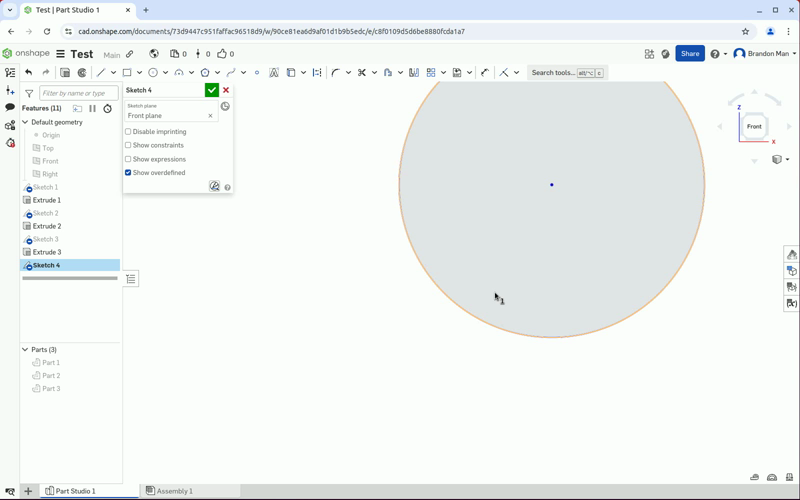
scroll(-6)
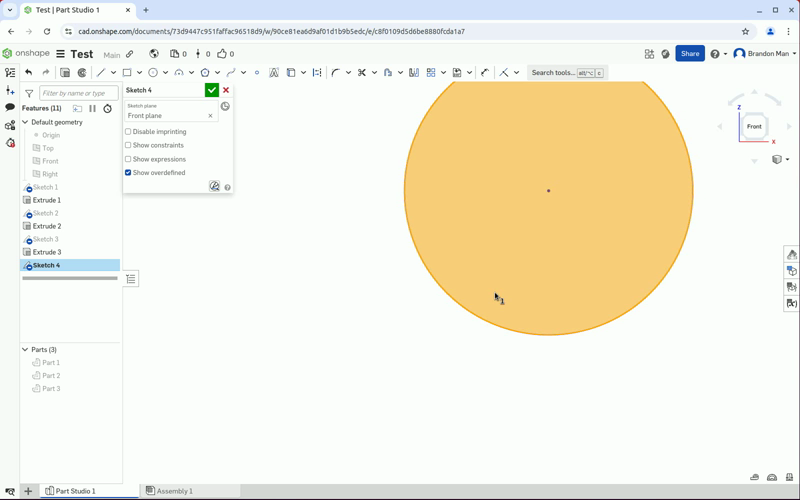
scroll(-6)
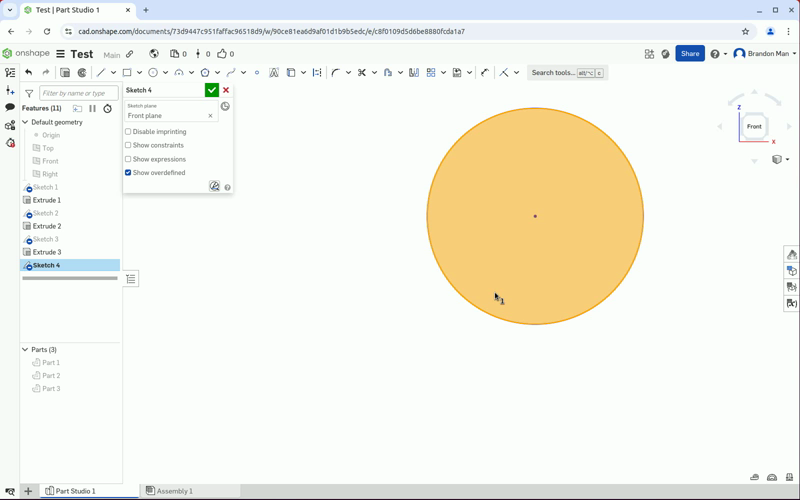
scroll(-6)
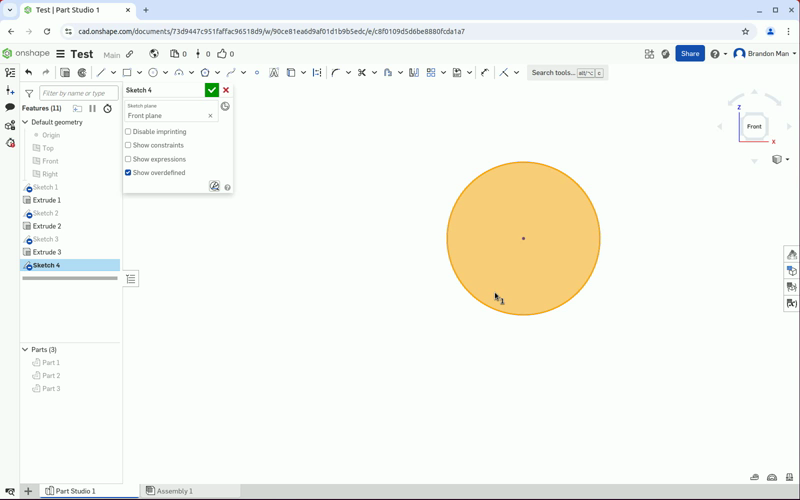
scroll(-6)
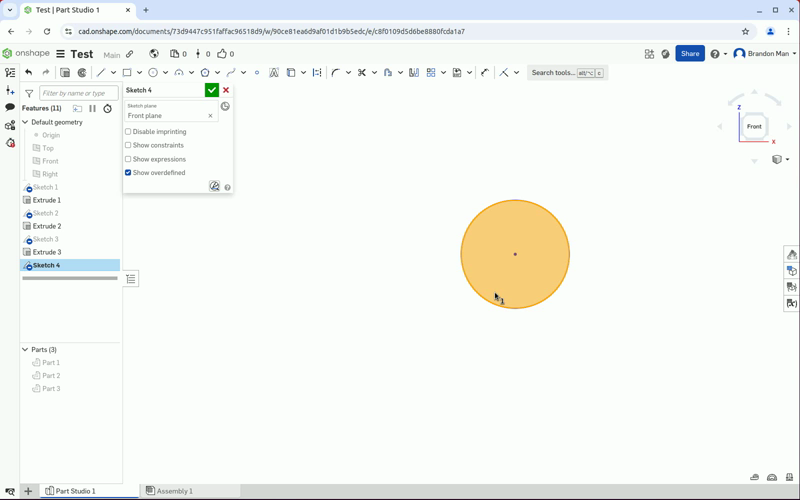
scroll(-6)
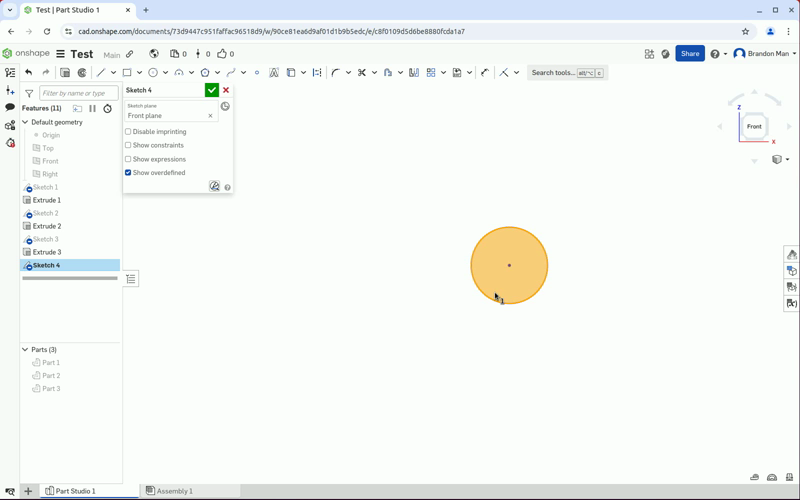
scroll(-6)
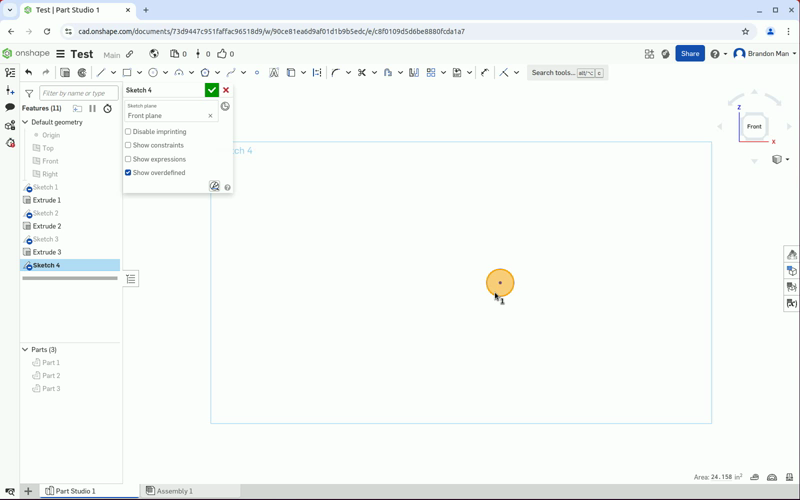
mouse_move(73, 352)
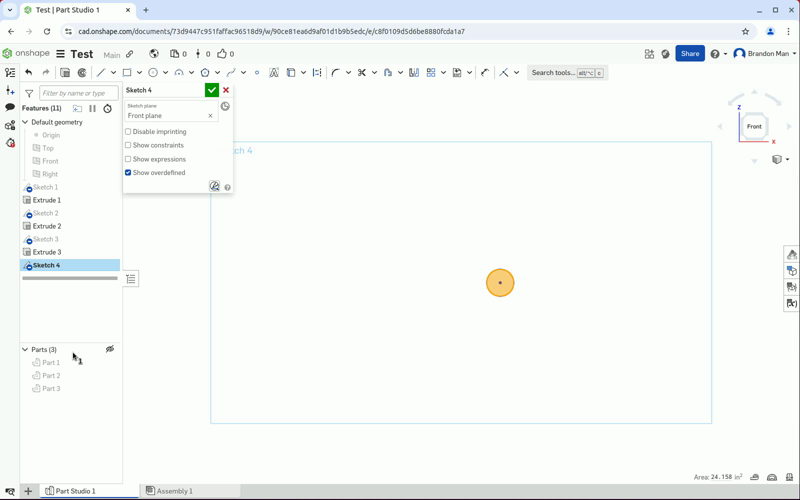
key(shift+y)
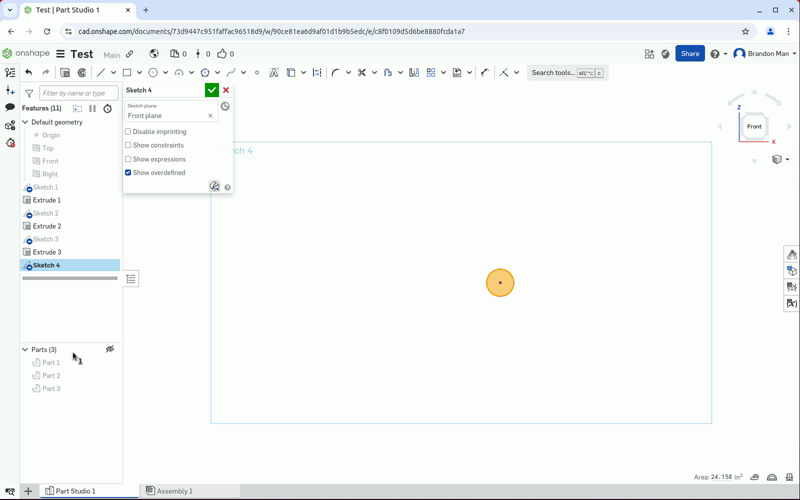
key(shift+e)
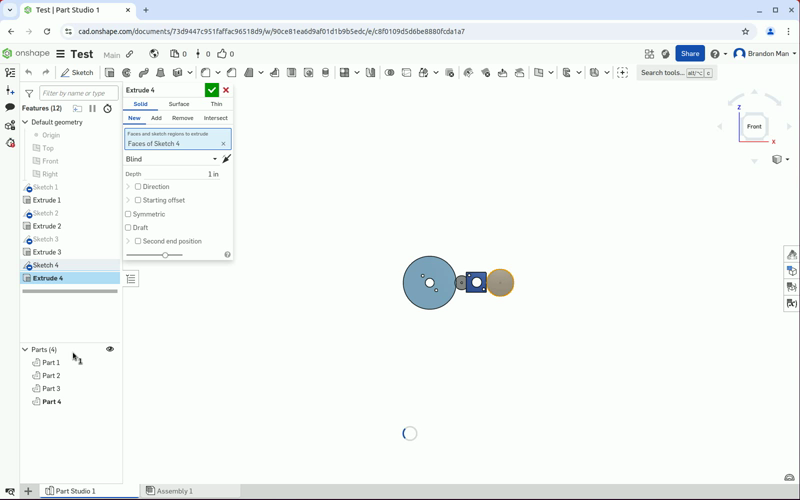
mouse_move(143, 106)
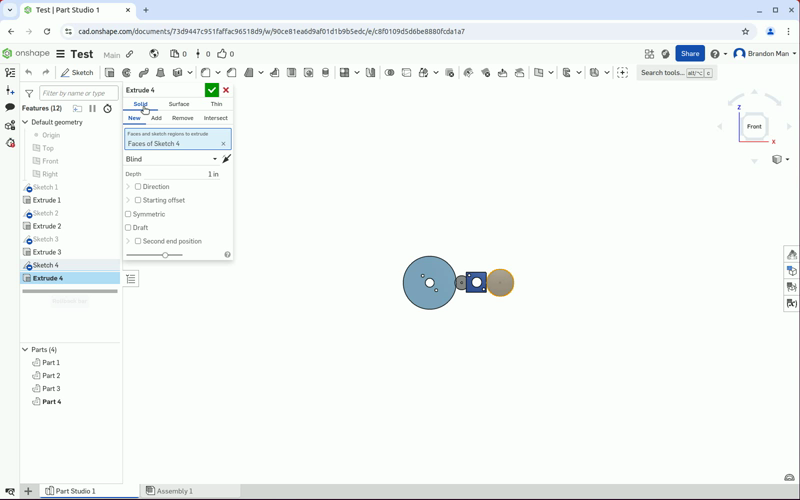
click(143, 106)
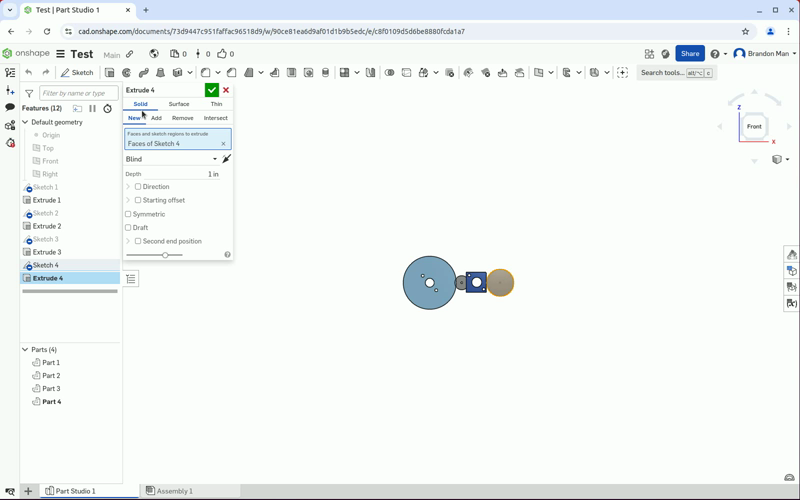
mouse_move(137, 120)
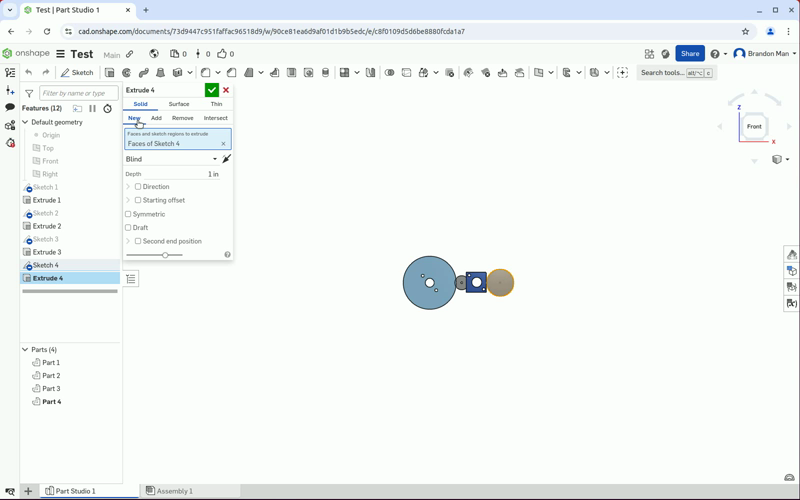
click(137, 120)
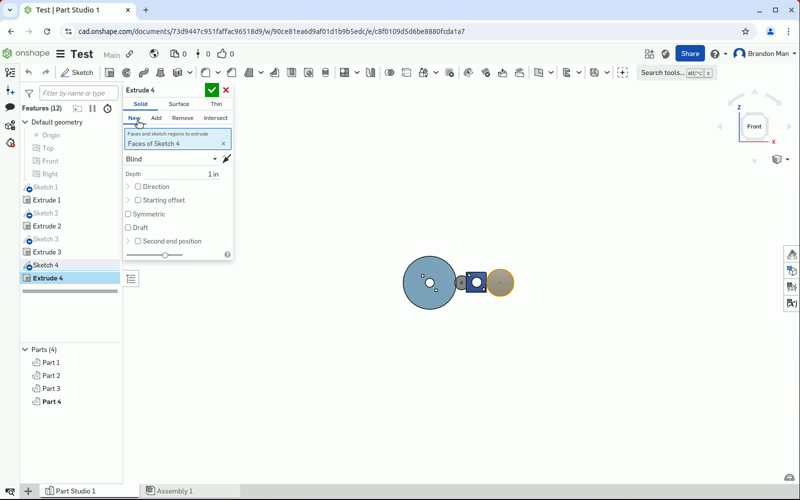
key(tab, 4)
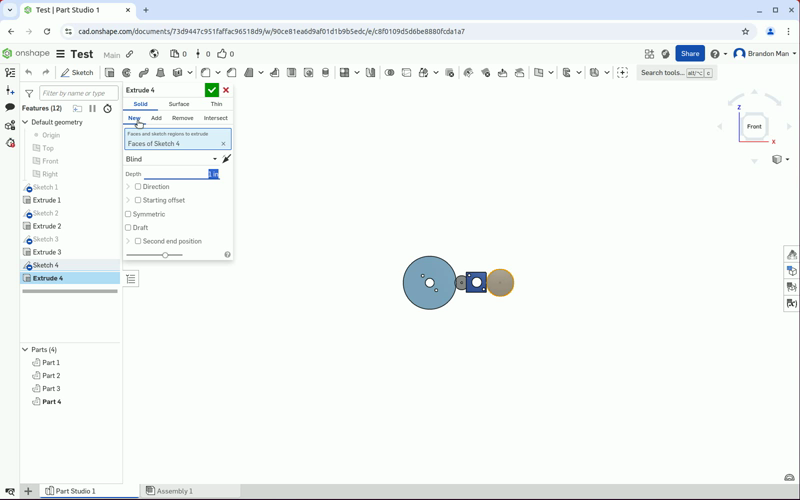
text(7.943)
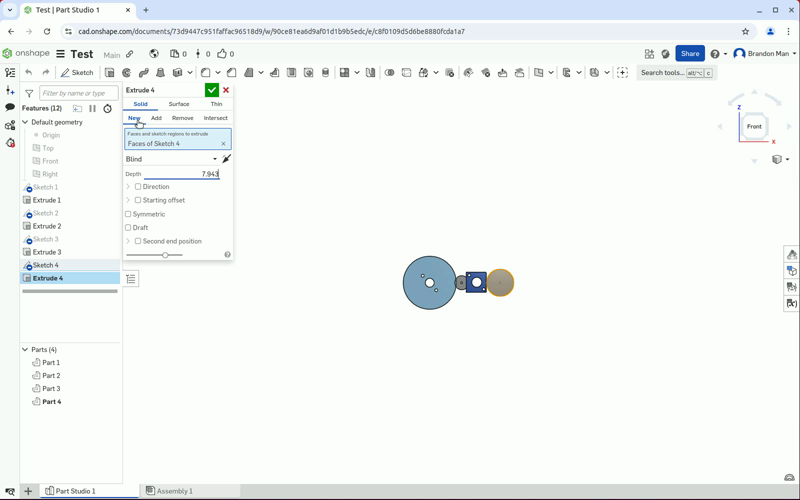
key(enter)
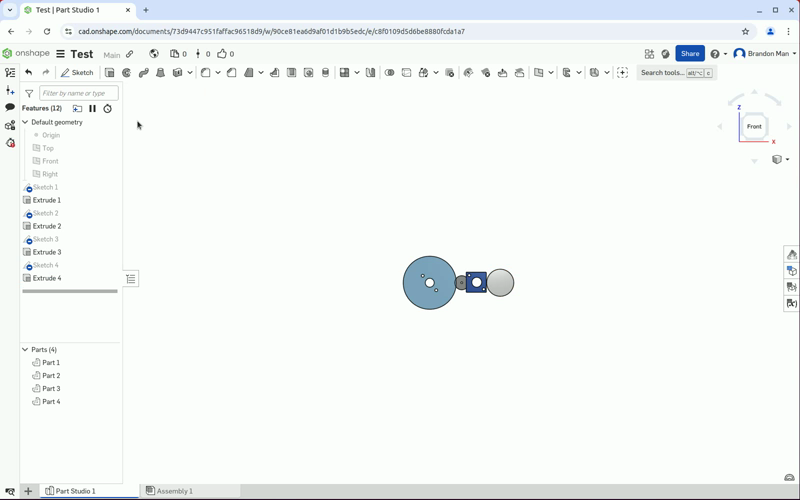
key(shift+h)
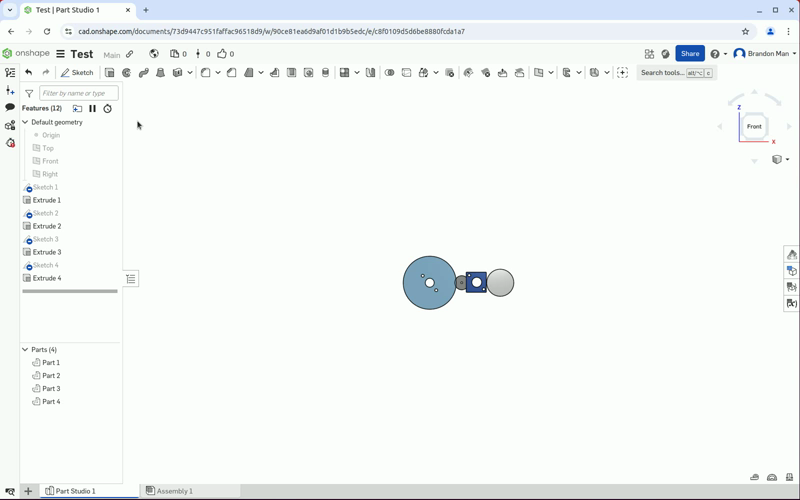
key(shift+h)
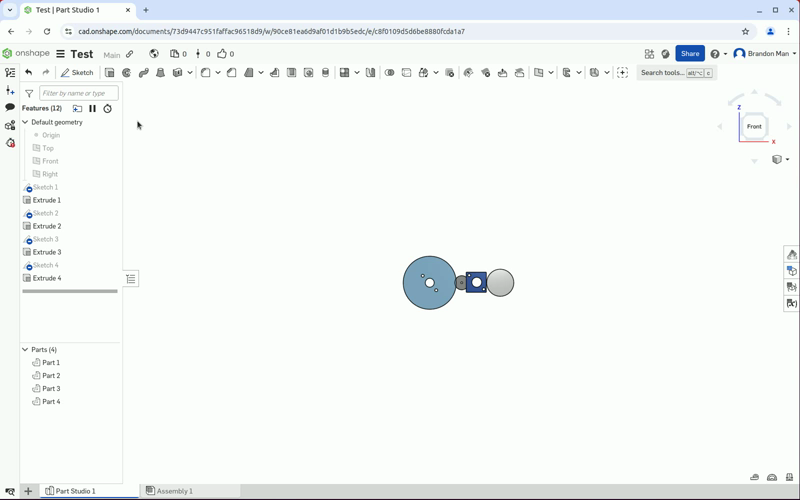
mouse_move(73, 189)
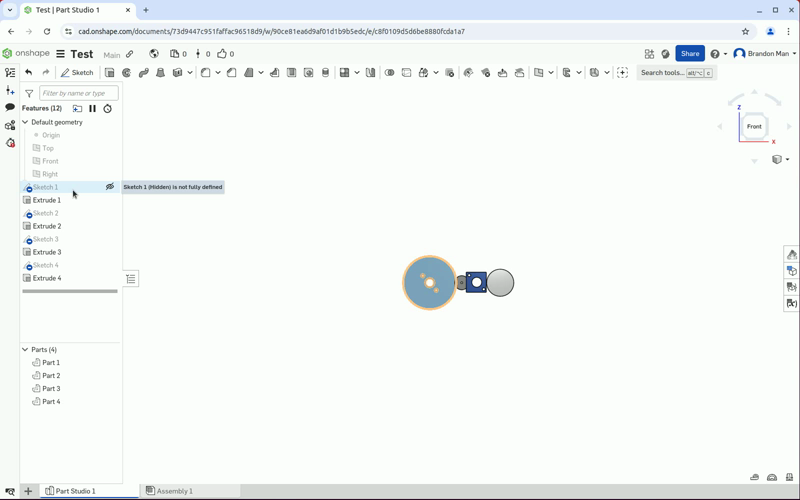
click(73, 189)
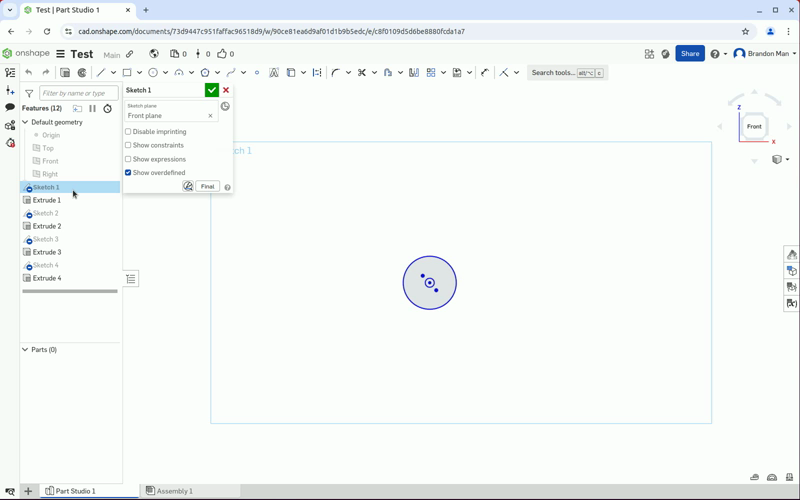
mouse_move(229, 92)
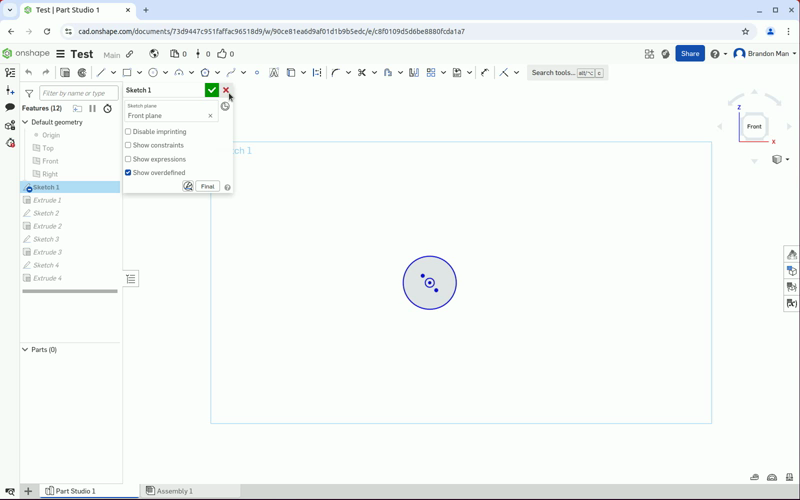
click(229, 92)
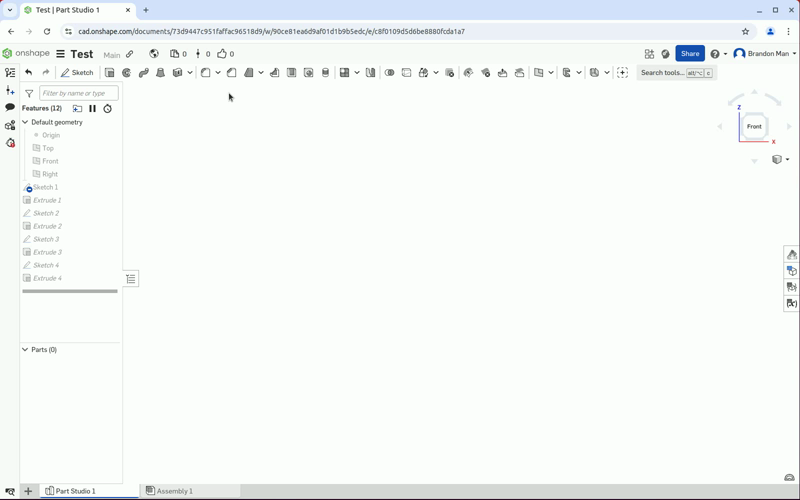
mouse_move(541, 75)
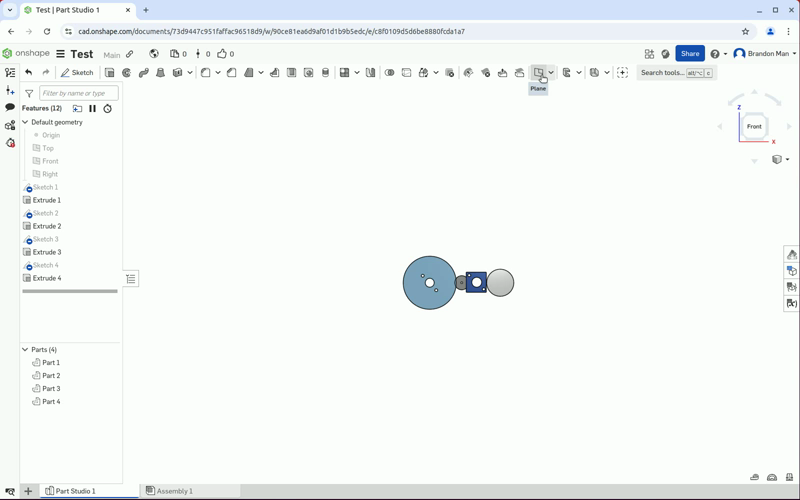
click(541, 75)
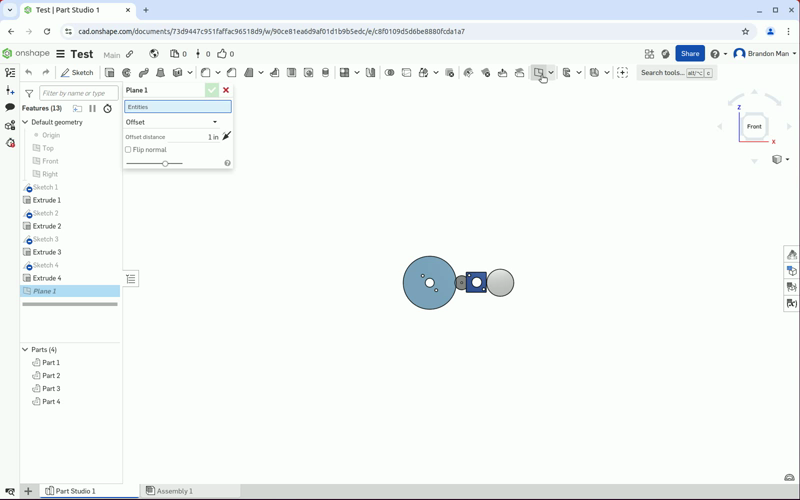
mouse_move(73, 163)
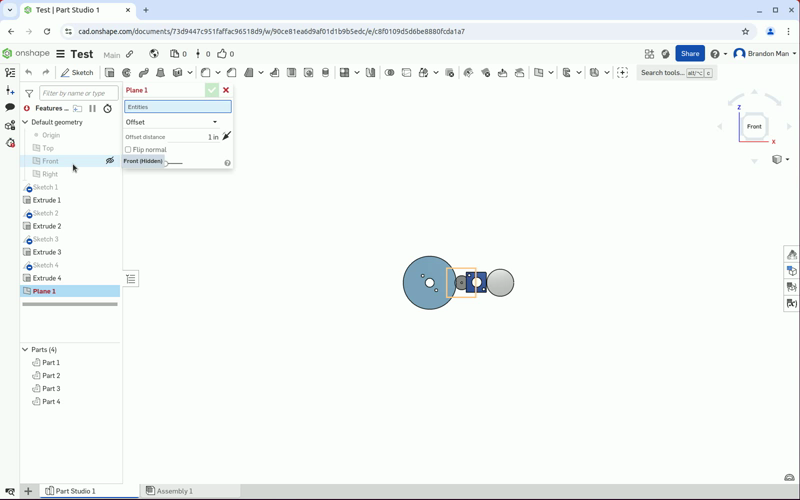
click(73, 163)
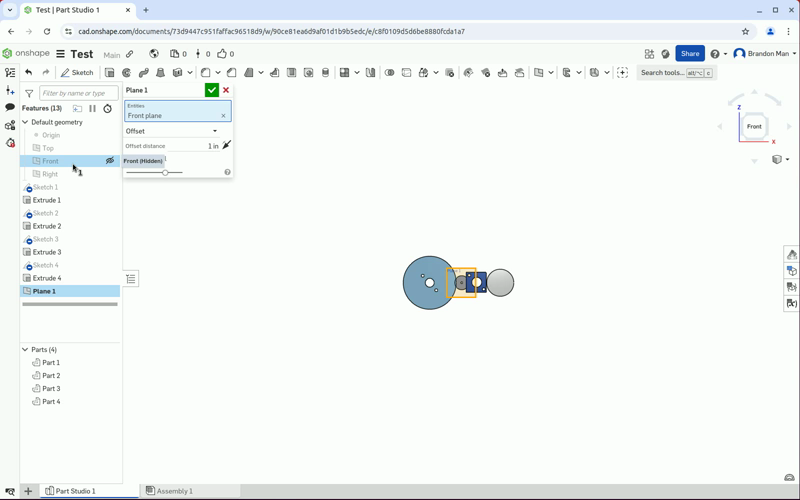
key(tab, 2)
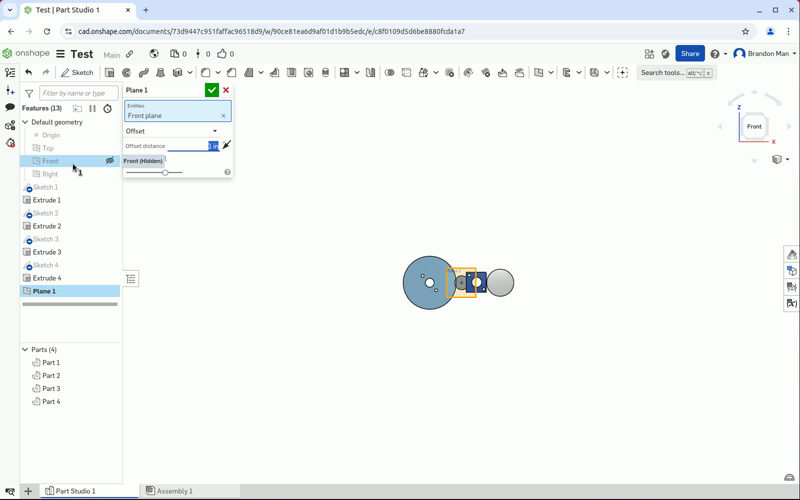
text(7.949)
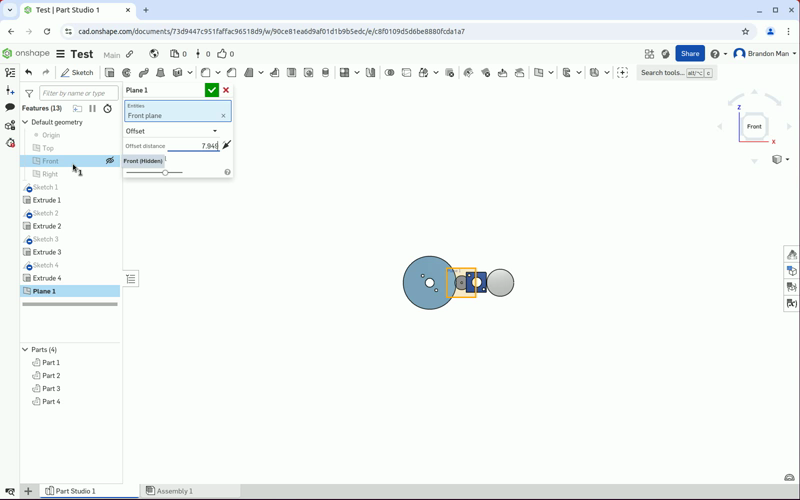
key(enter, 2)
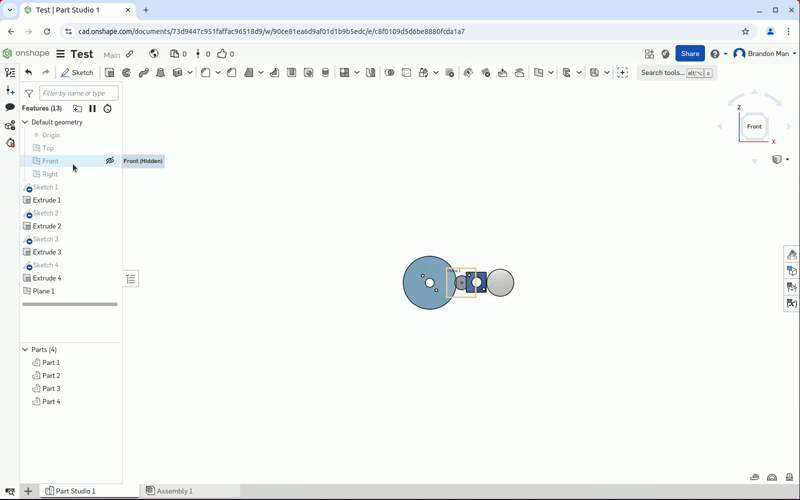
key(shift+s)
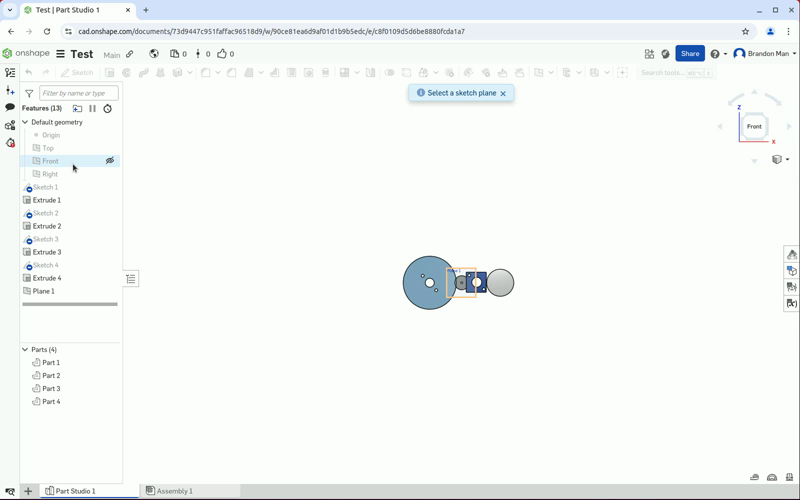
mouse_move(73, 293)
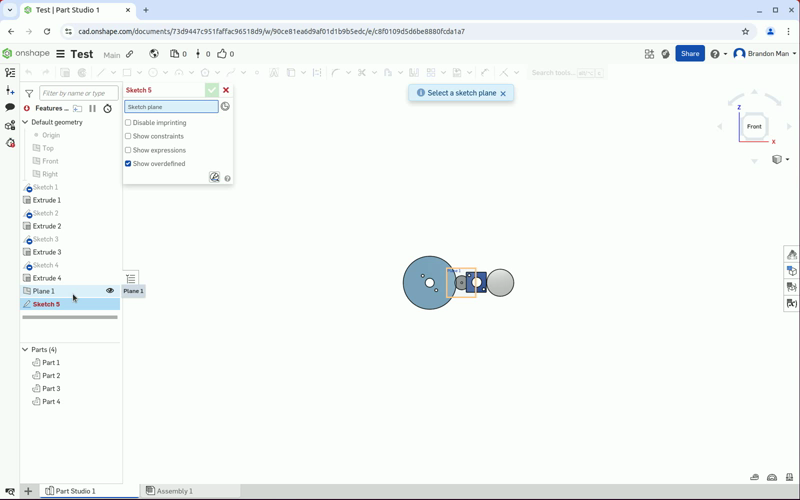
click(73, 293)
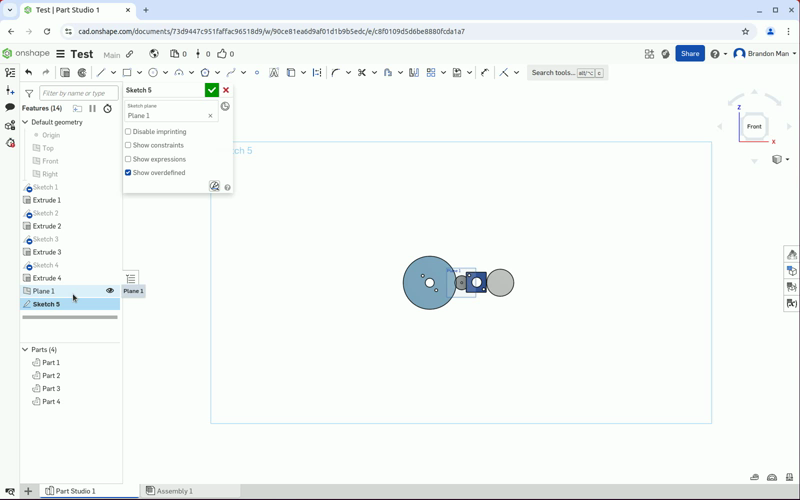
mouse_move(73, 352)
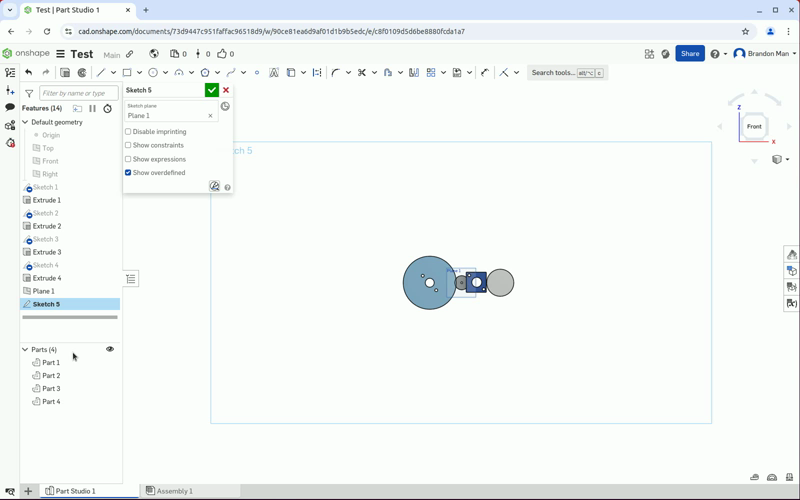
key(y)
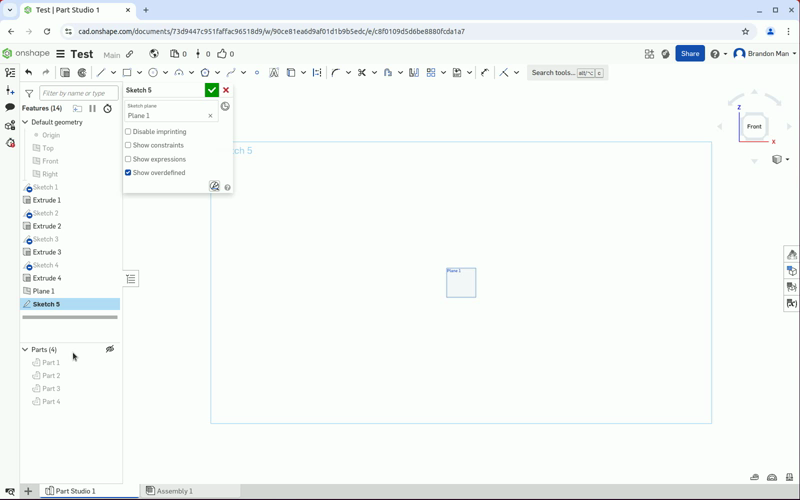
key(c)
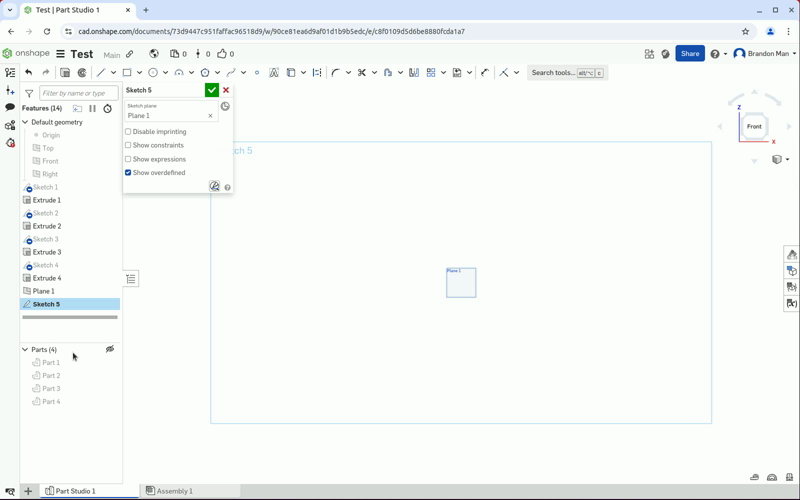
key_down(shift)
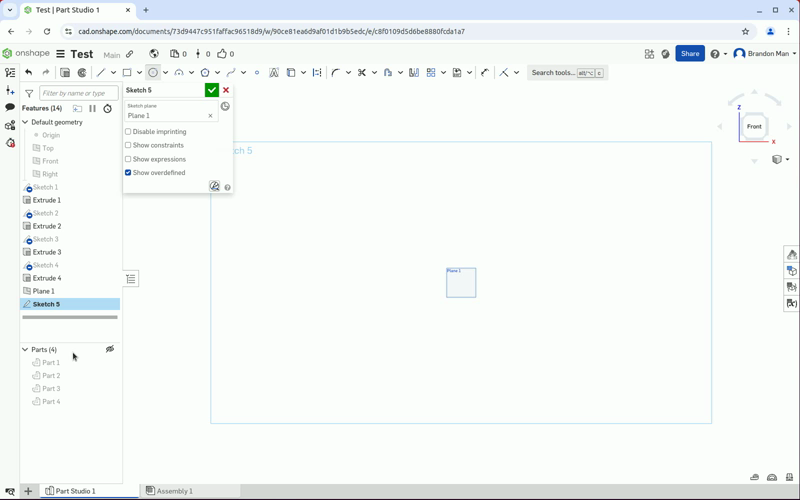
mouse_move(500, 282)
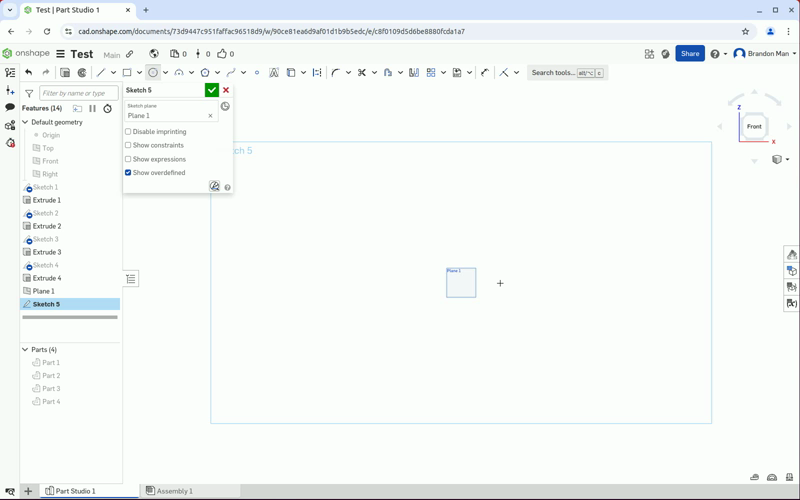
click(500, 282)
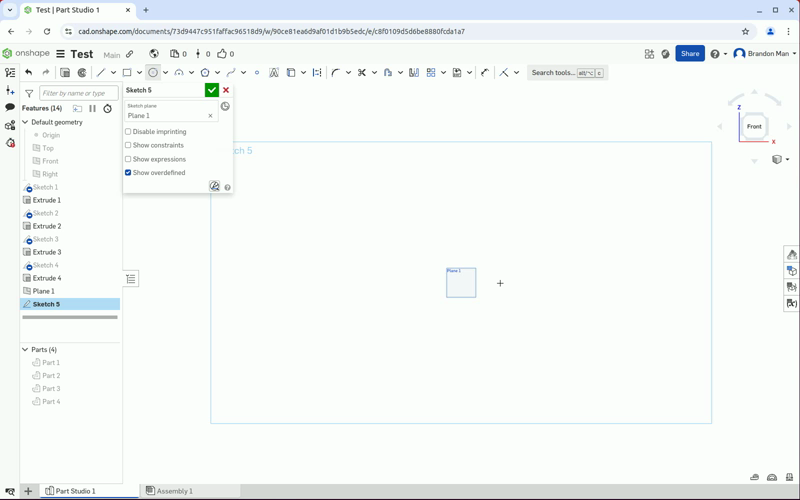
key_up(shift)
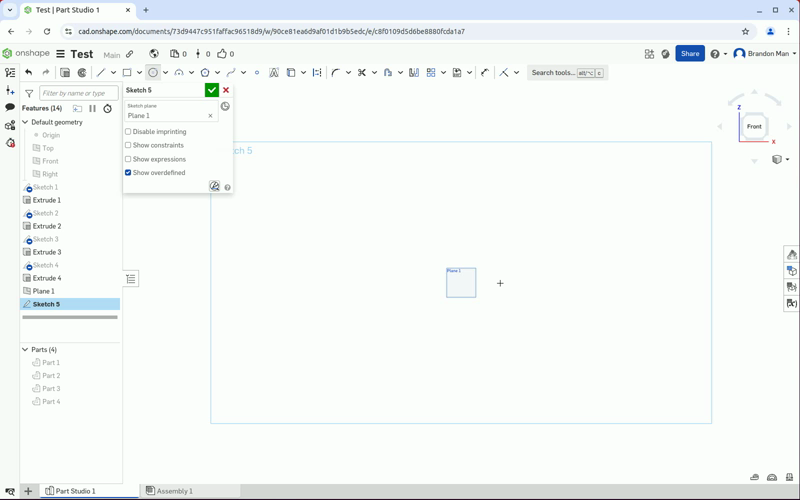
mouse_move(501, 282)
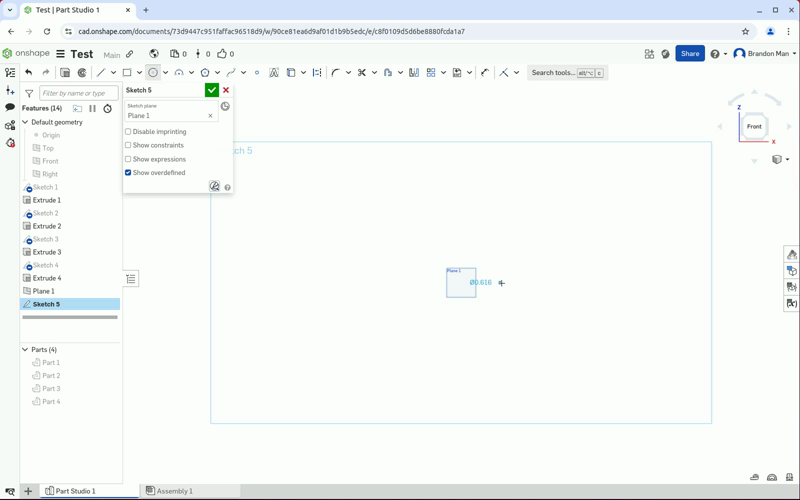
scroll(6)
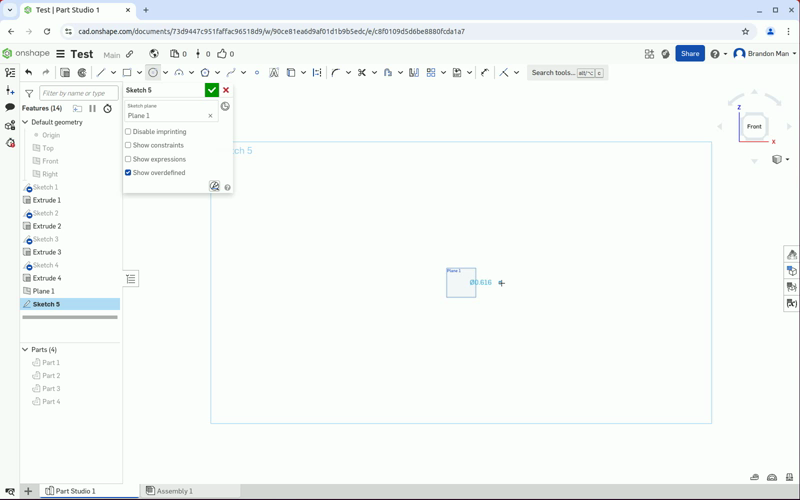
scroll(6)
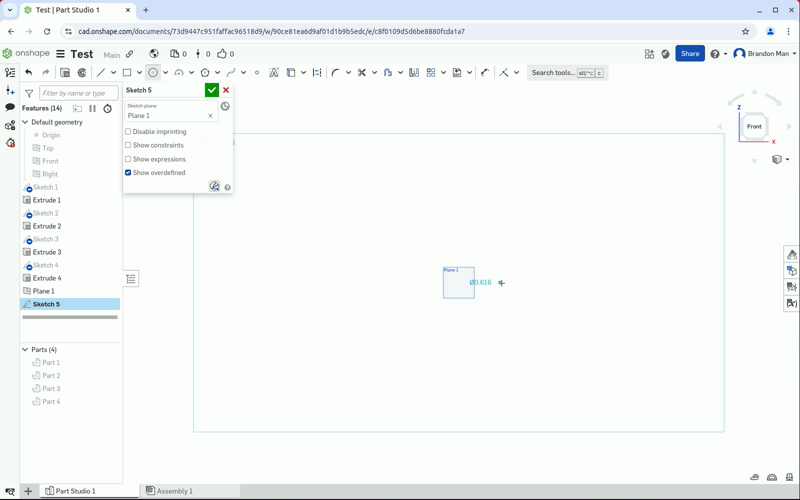
scroll(6)
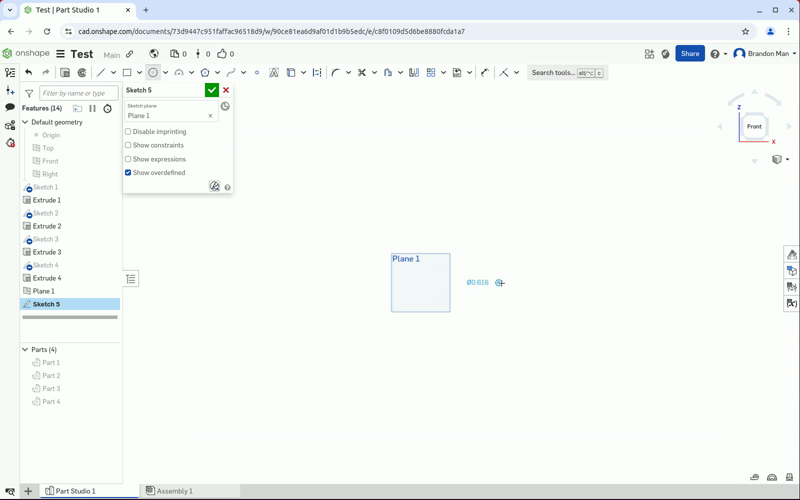
scroll(6)
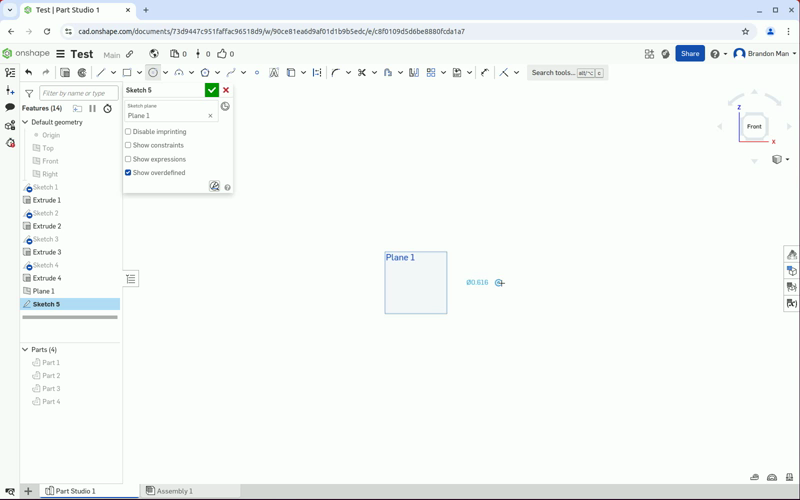
scroll(6)
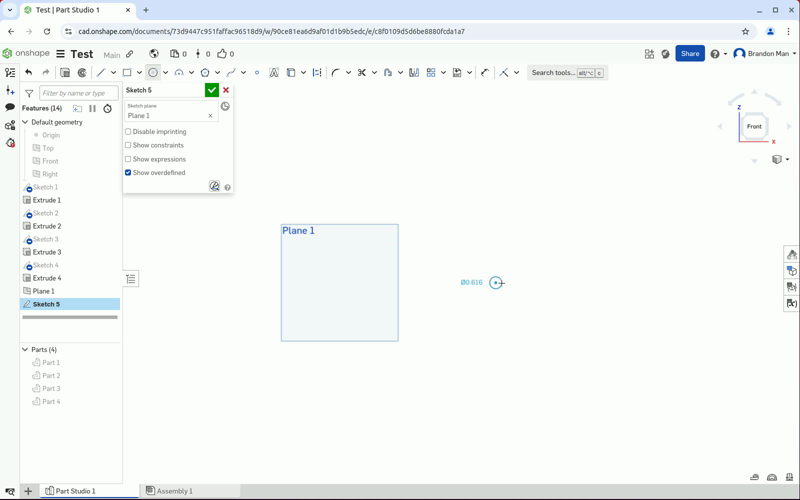
scroll(6)
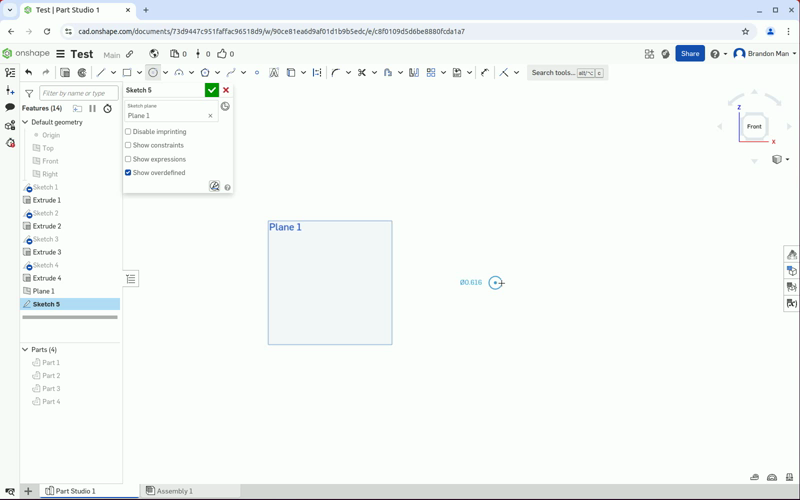
scroll(6)
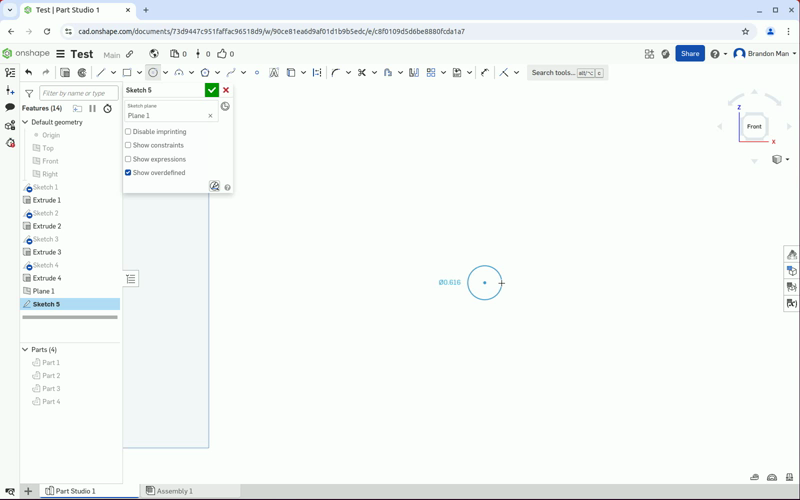
click(501, 282)
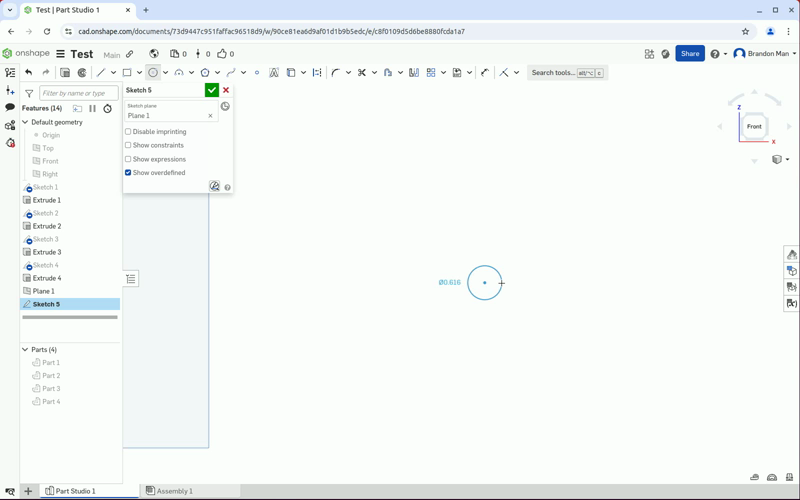
scroll(-6)
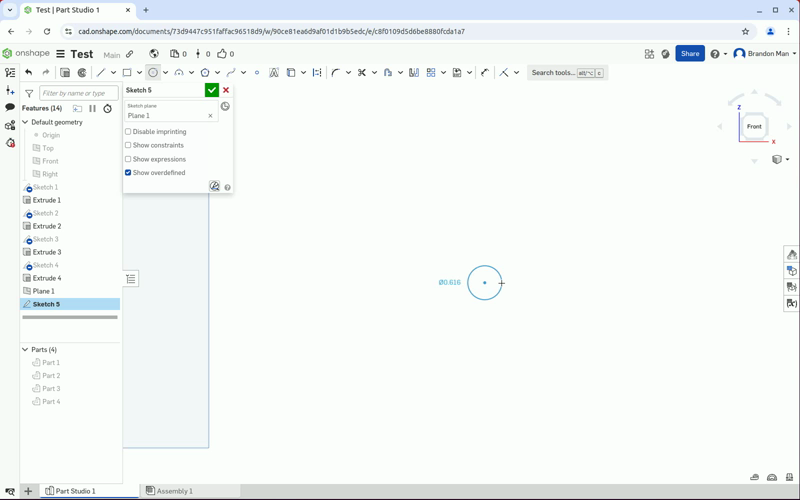
scroll(-6)
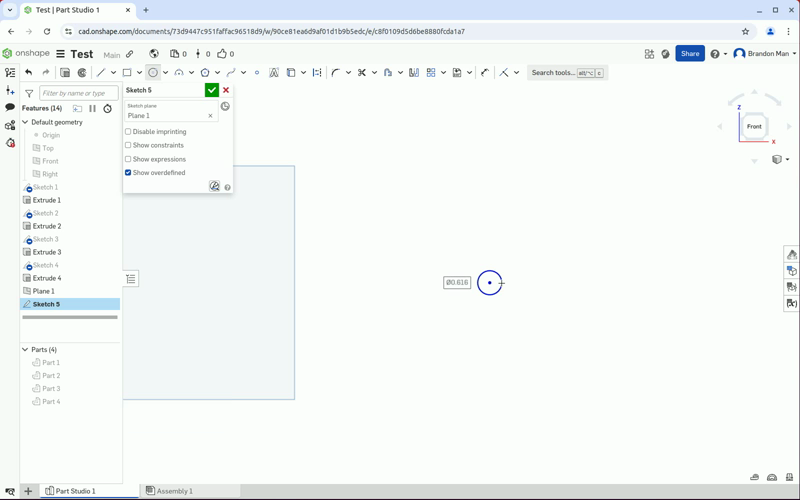
scroll(-6)
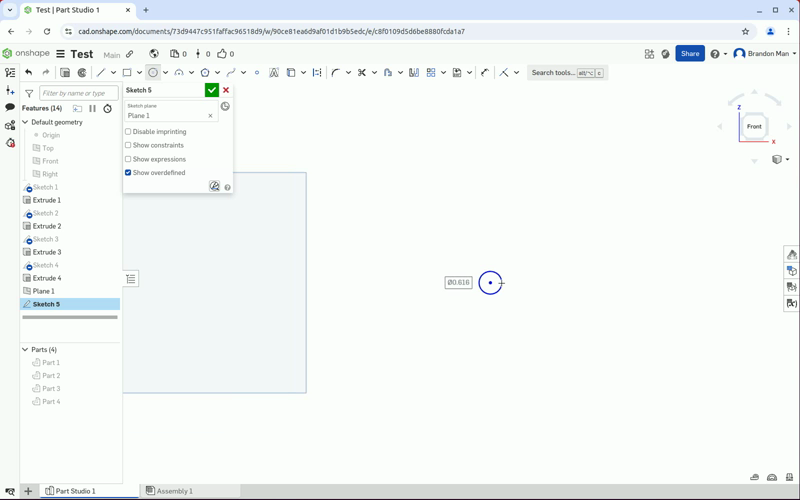
scroll(-6)
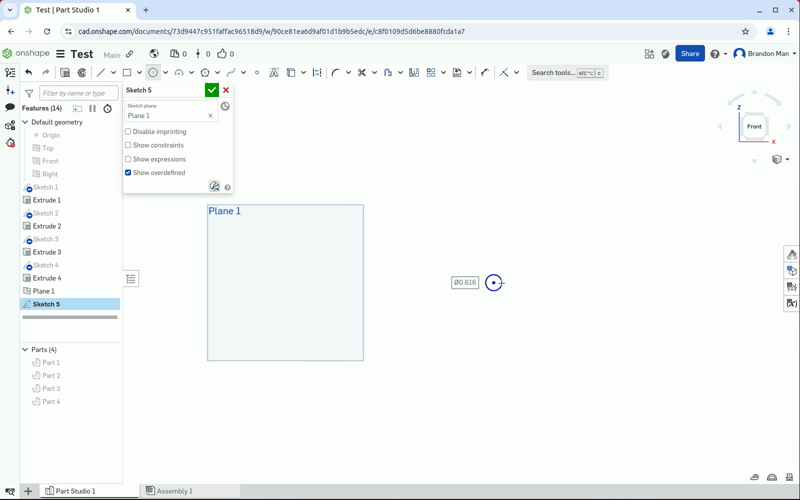
scroll(-6)
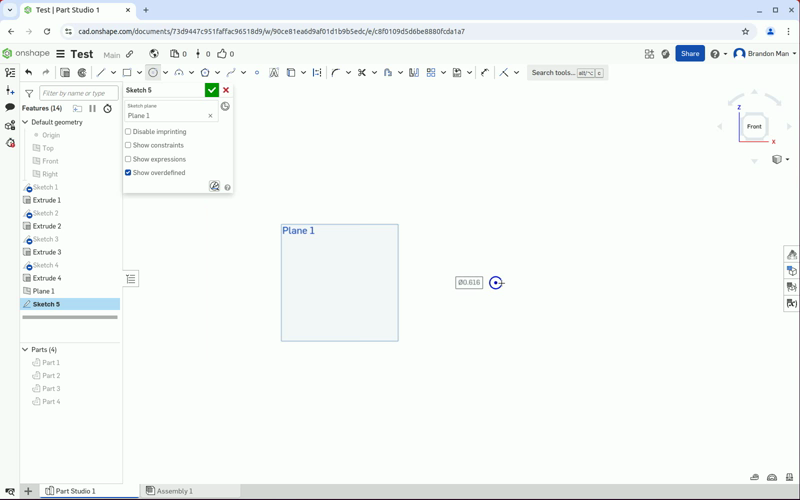
scroll(-6)
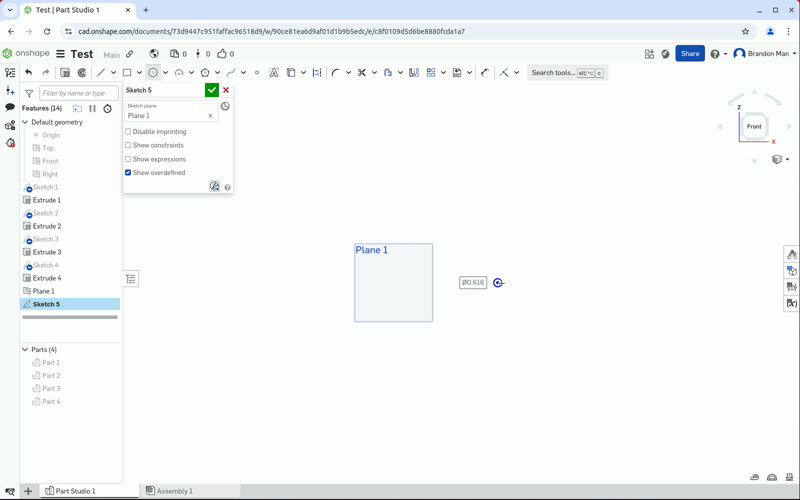
scroll(-6)
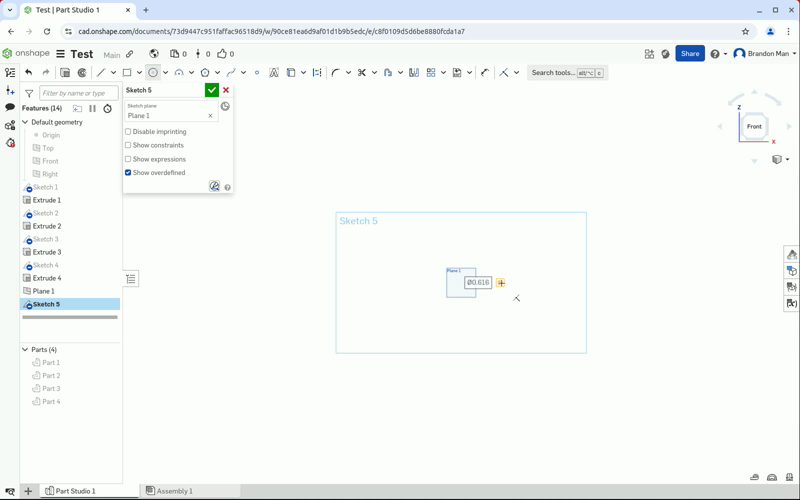
key(esc)
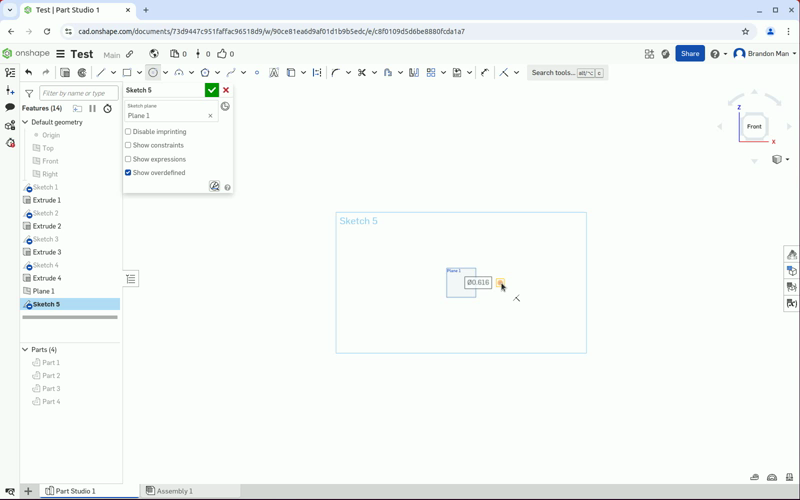
mouse_move(499, 284)
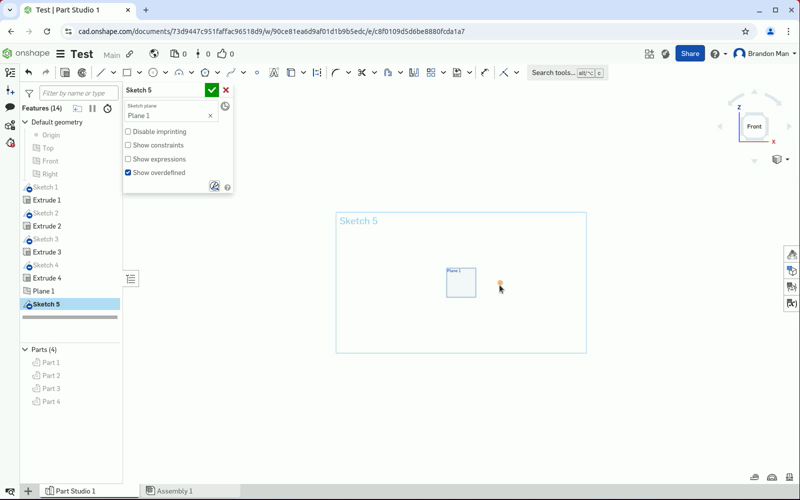
scroll(6)
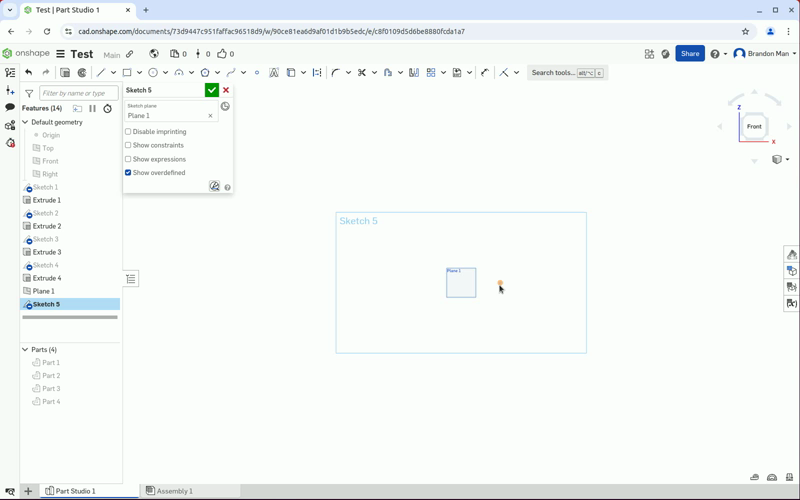
scroll(6)
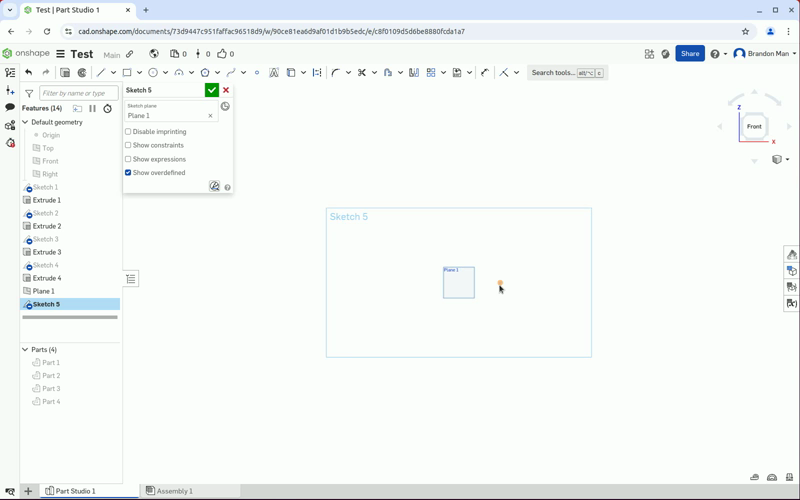
scroll(6)
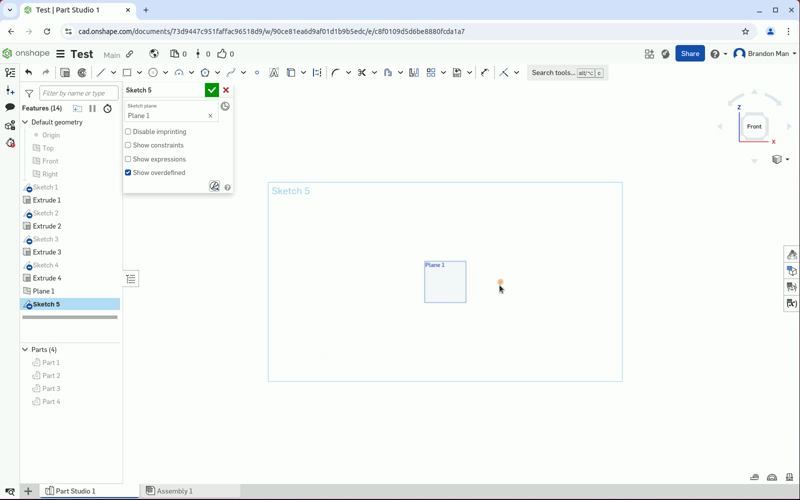
scroll(6)
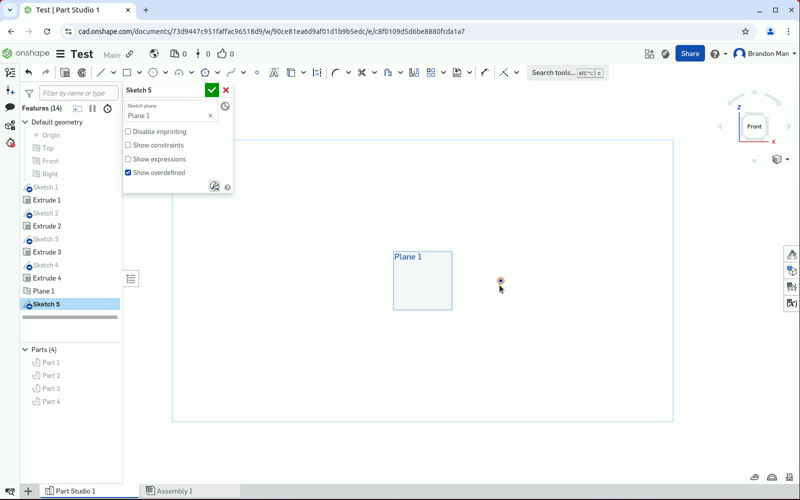
scroll(6)
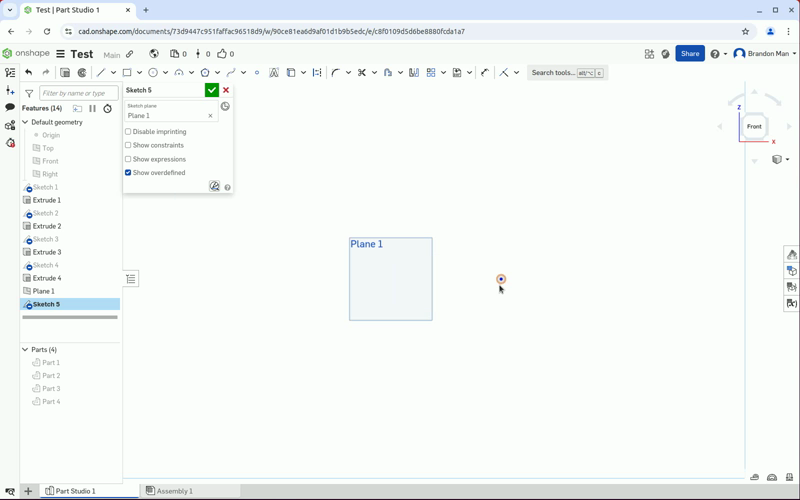
scroll(6)
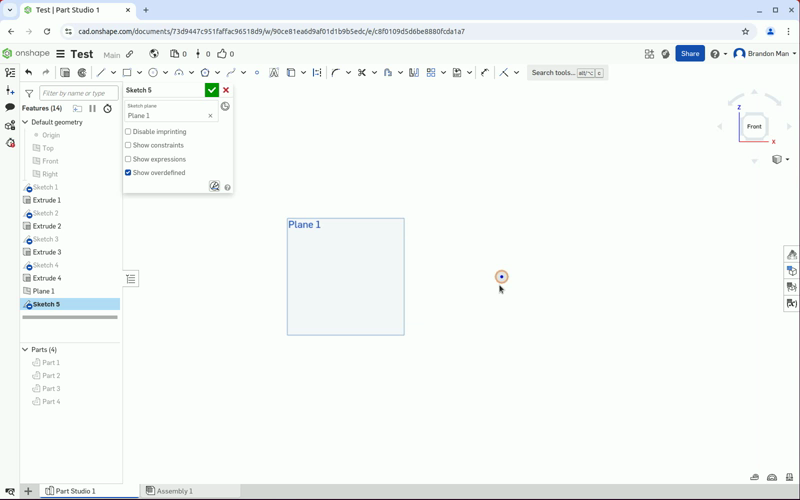
scroll(6)
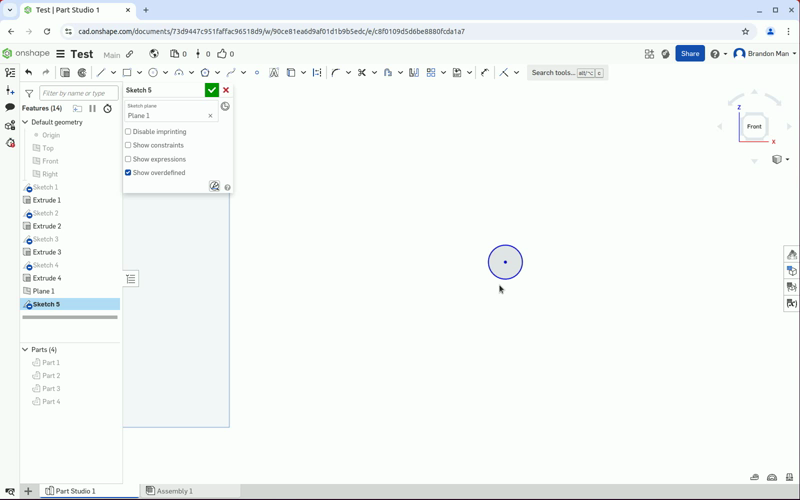
click(499, 284)
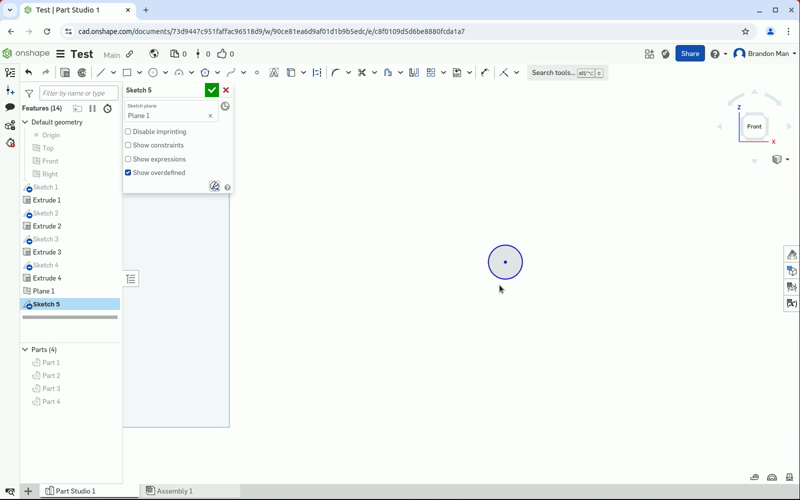
scroll(-6)
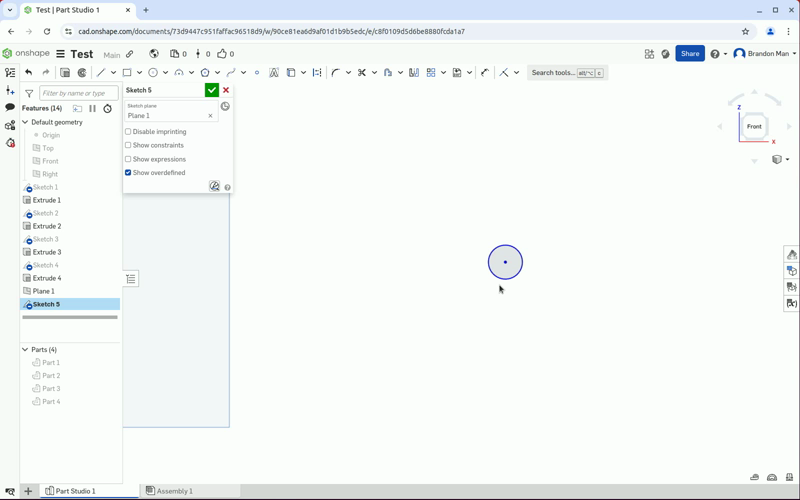
scroll(-6)
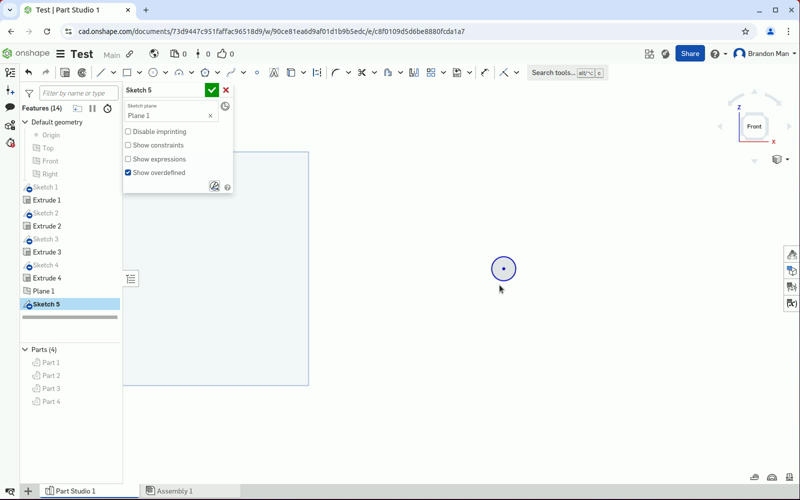
scroll(-6)
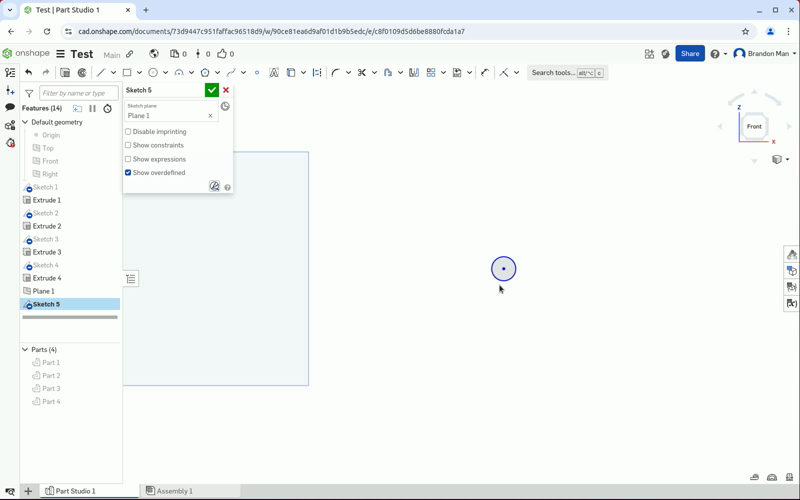
scroll(-6)
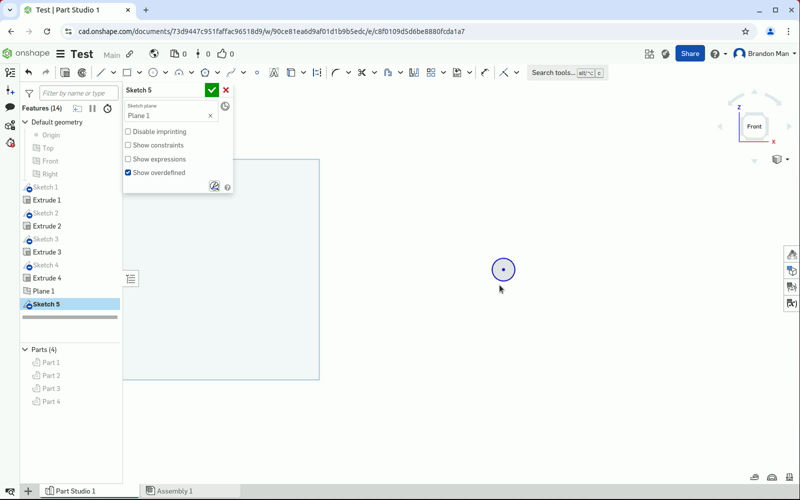
scroll(-6)
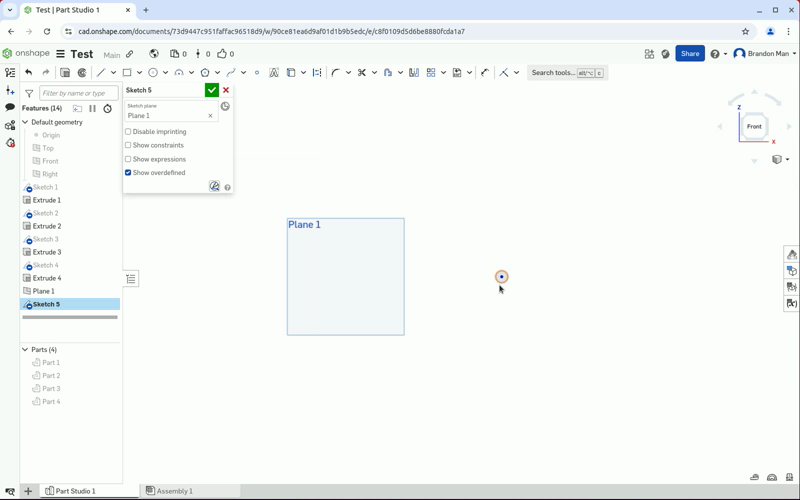
scroll(-6)
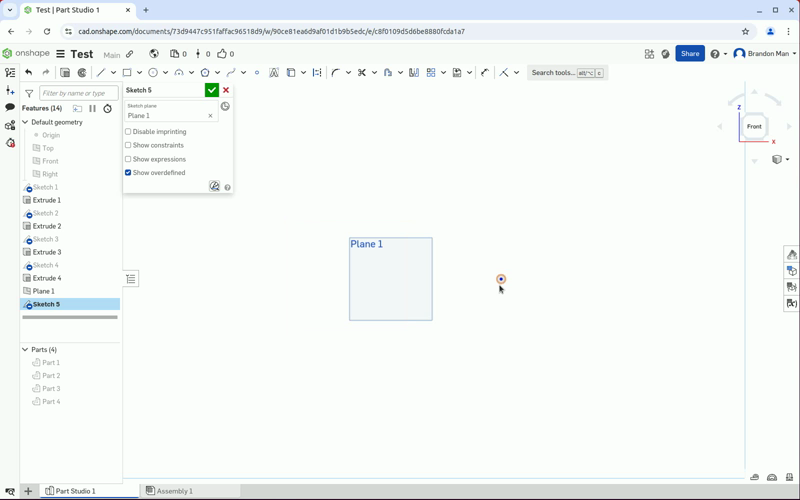
scroll(-6)
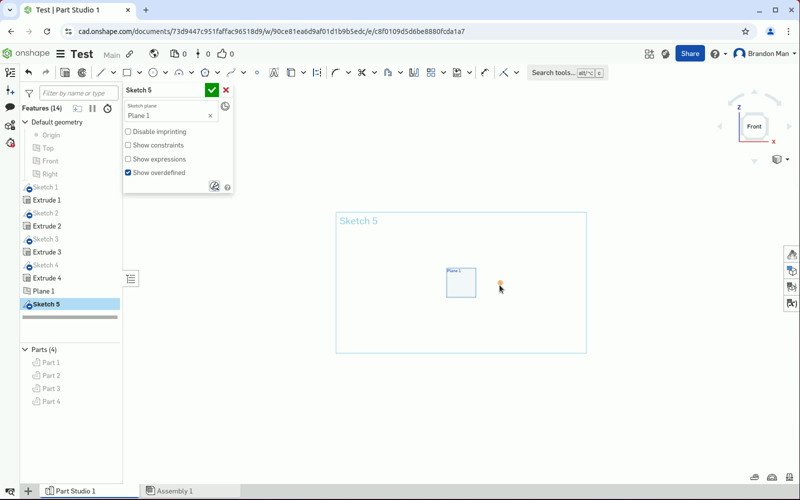
mouse_move(73, 352)
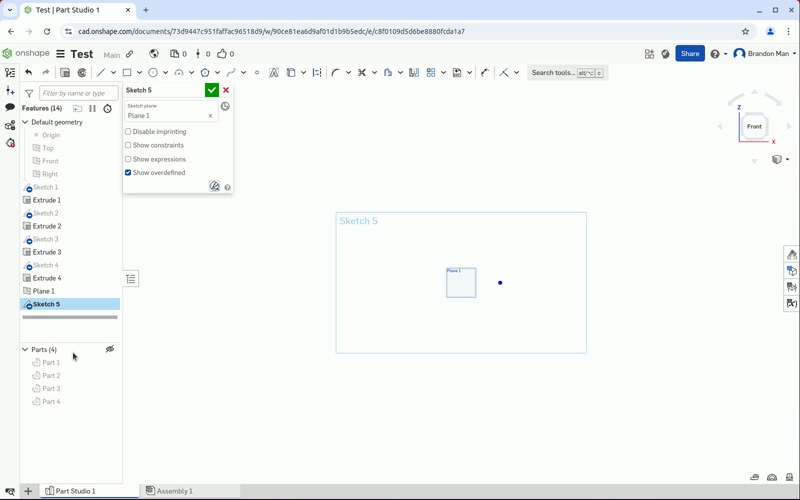
key(shift+y)
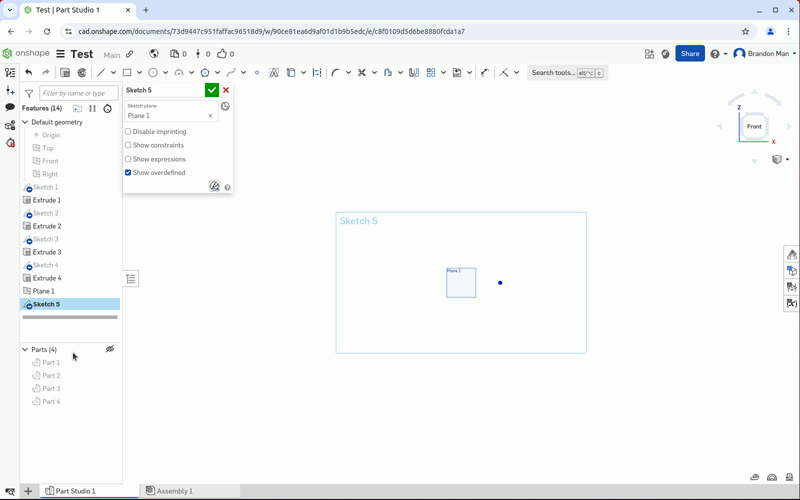
key(shift+e)
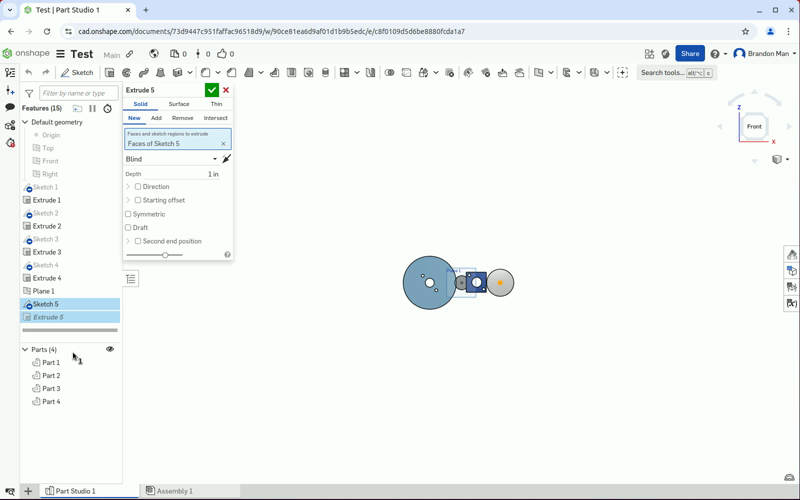
mouse_move(143, 106)
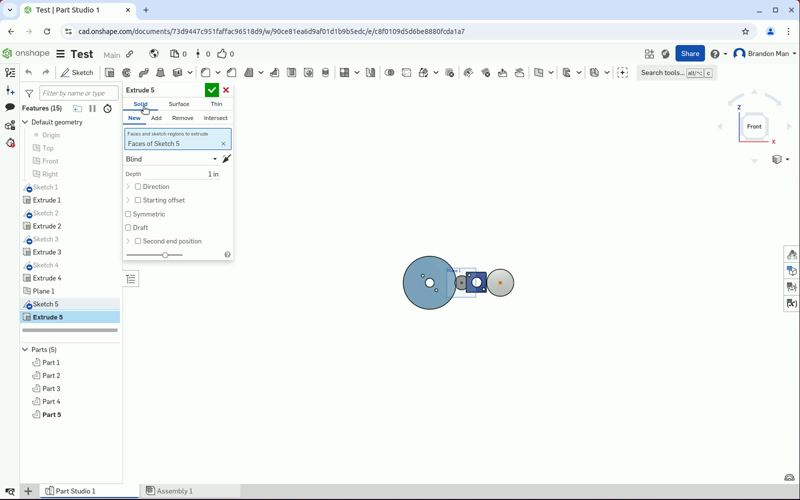
click(143, 106)
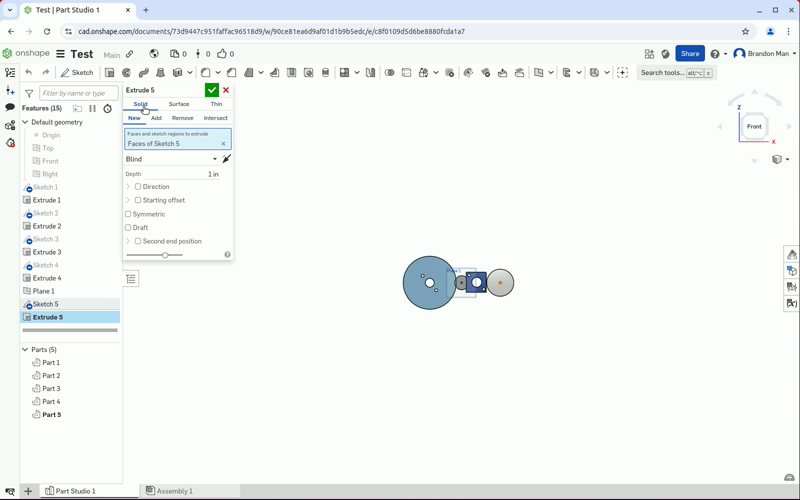
mouse_move(137, 120)
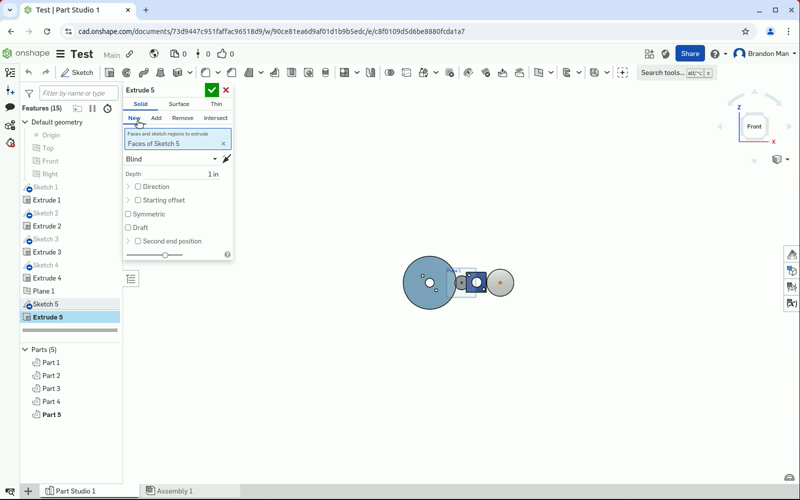
click(137, 120)
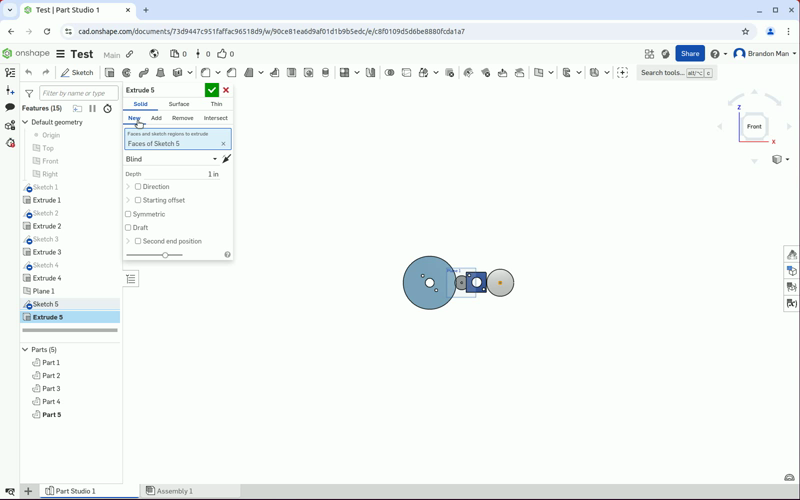
key(tab, 4)
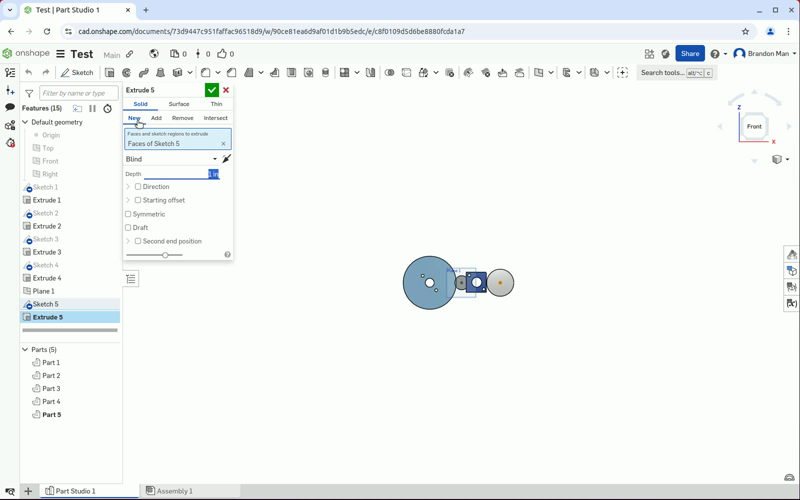
text(1.204)
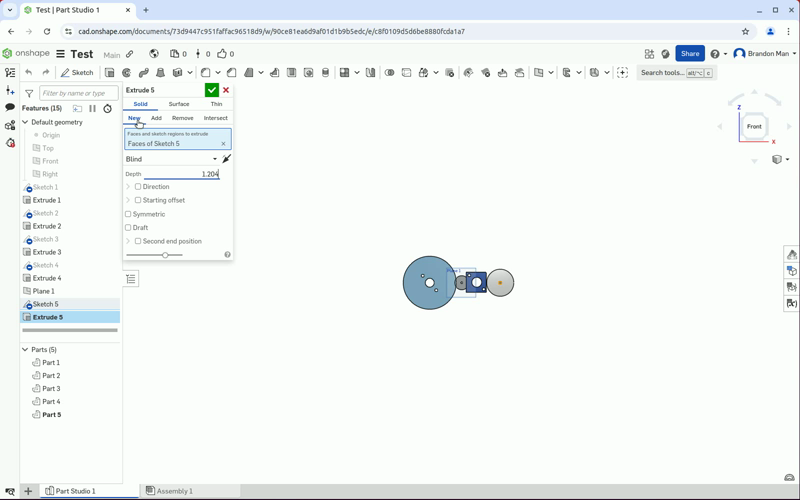
key(enter)
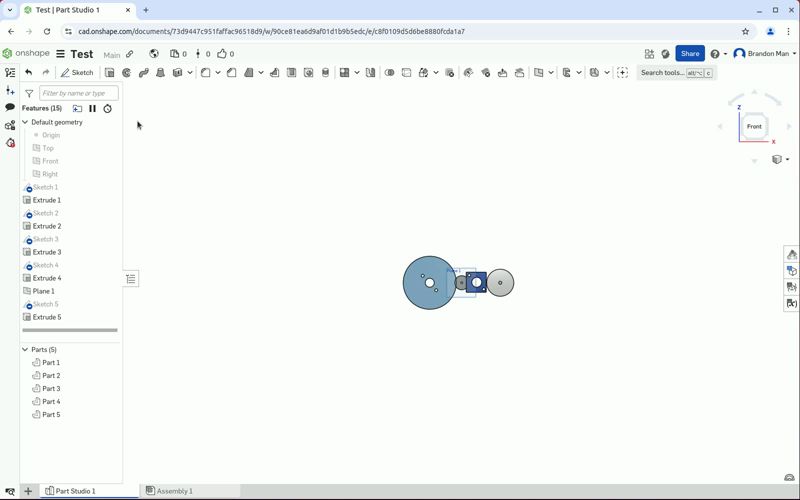
key(shift+h)
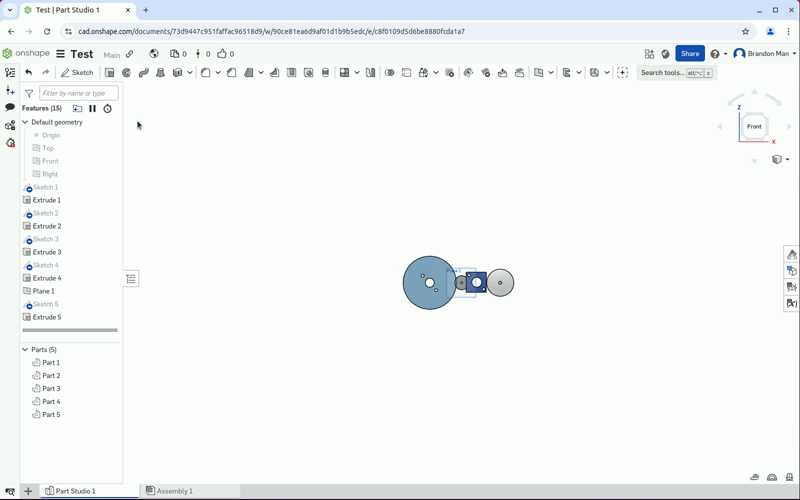
key(shift+h)
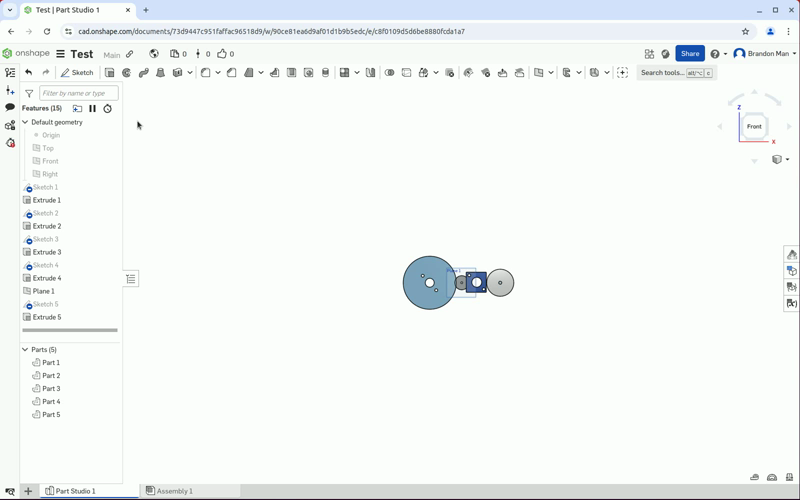
mouse_move(73, 189)
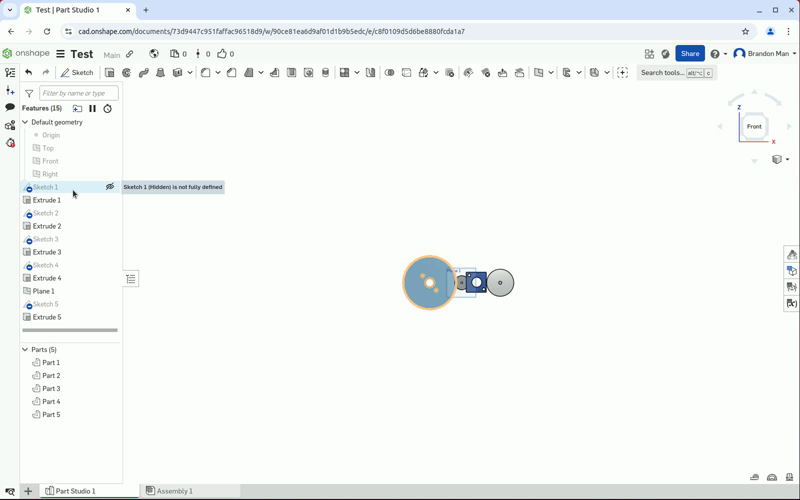
click(73, 189)
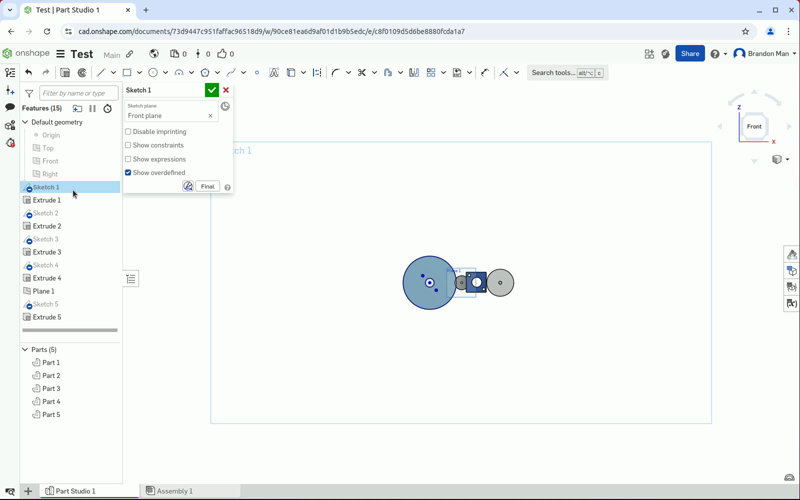
mouse_move(229, 92)
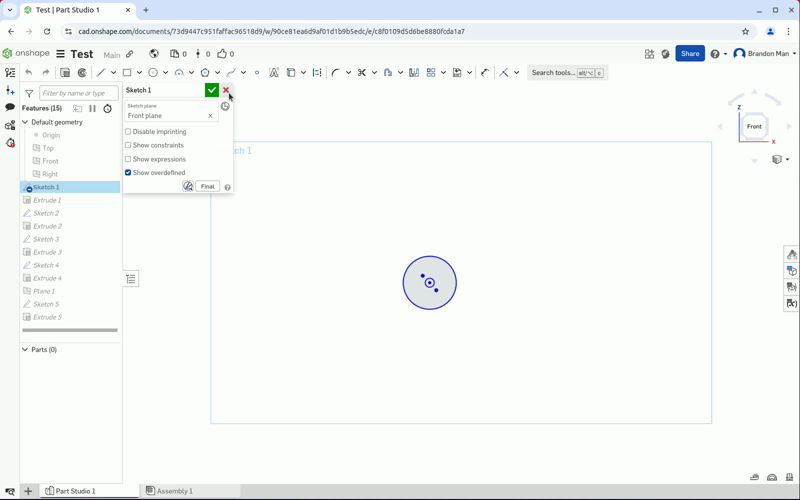
click(229, 92)
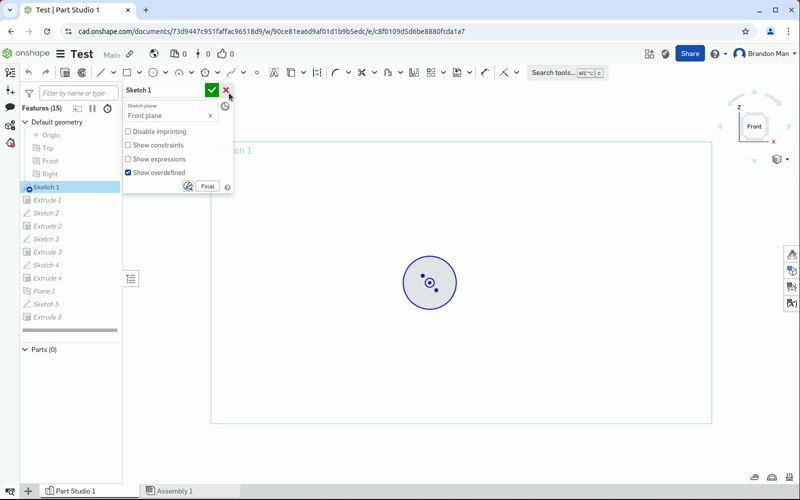
key(shift+s)
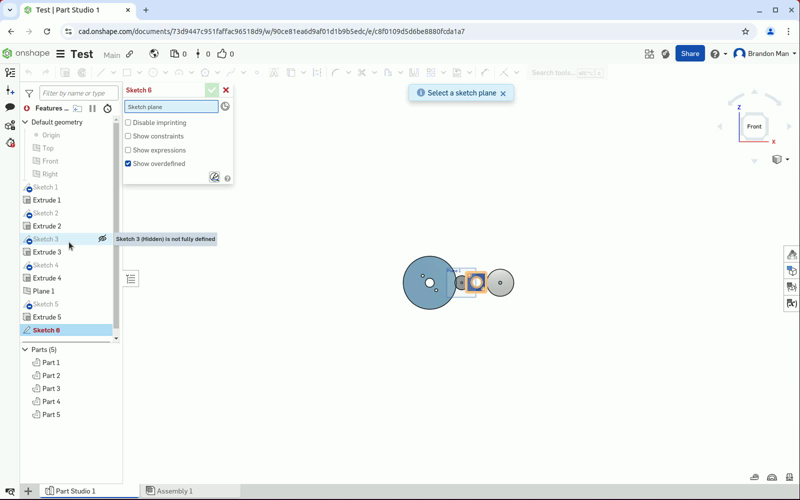
scroll(3)
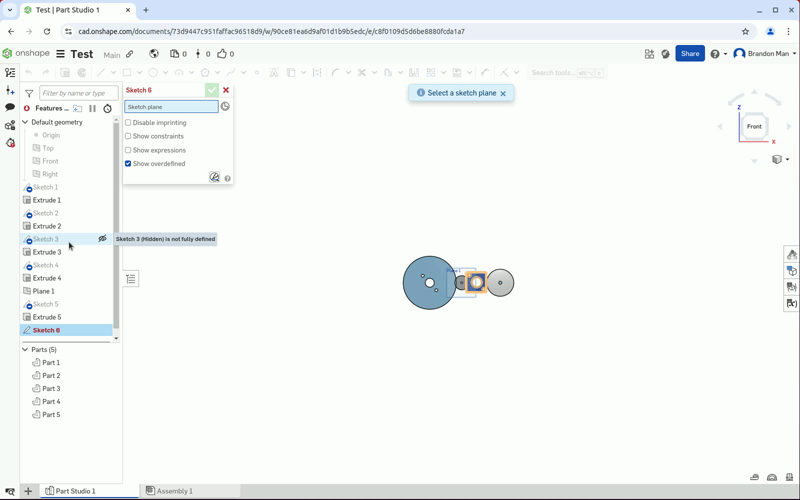
mouse_move(69, 163)
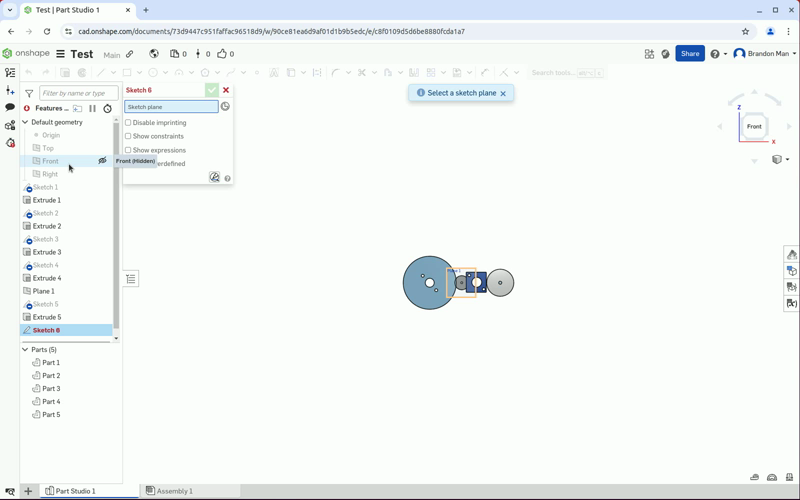
click(69, 163)
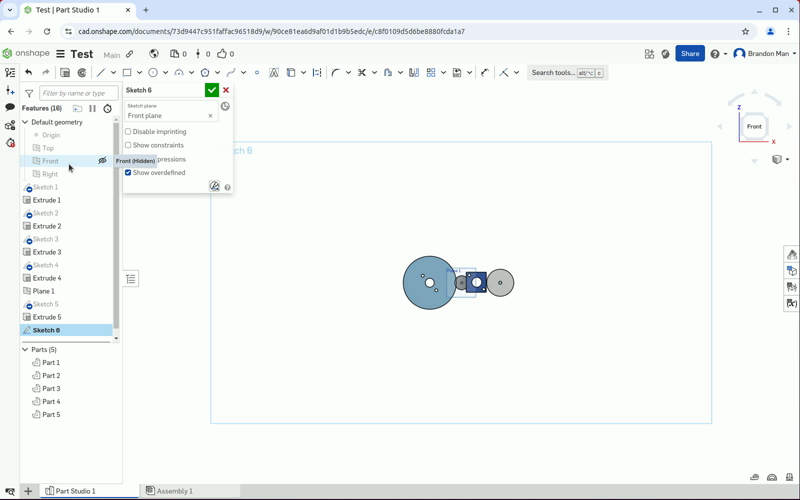
mouse_move(73, 352)
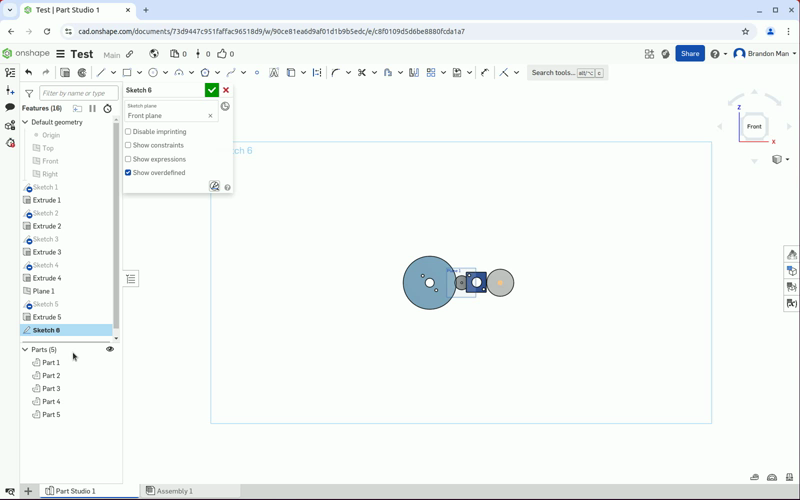
key(y)
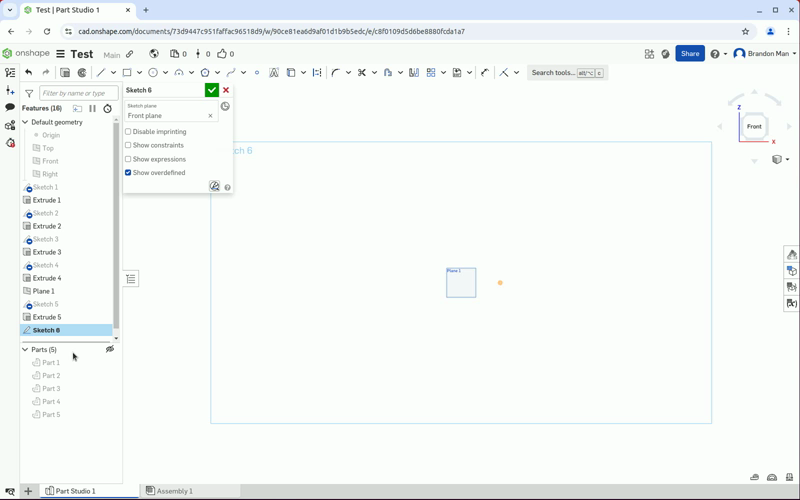
key(l)
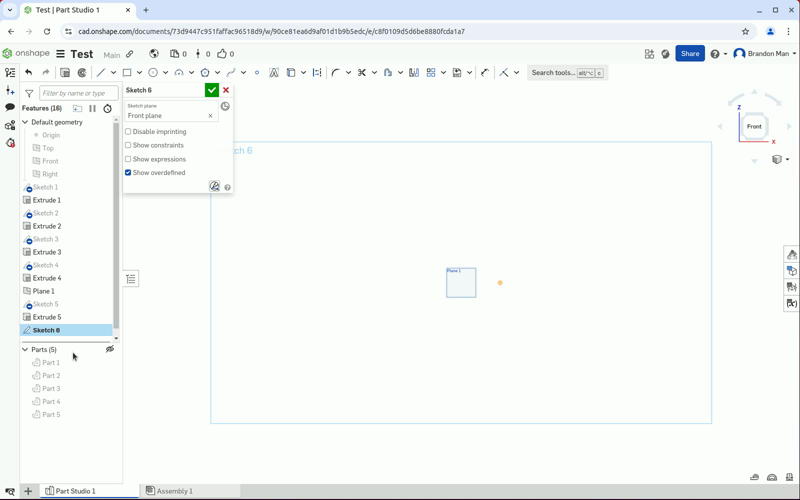
key_down(shift)
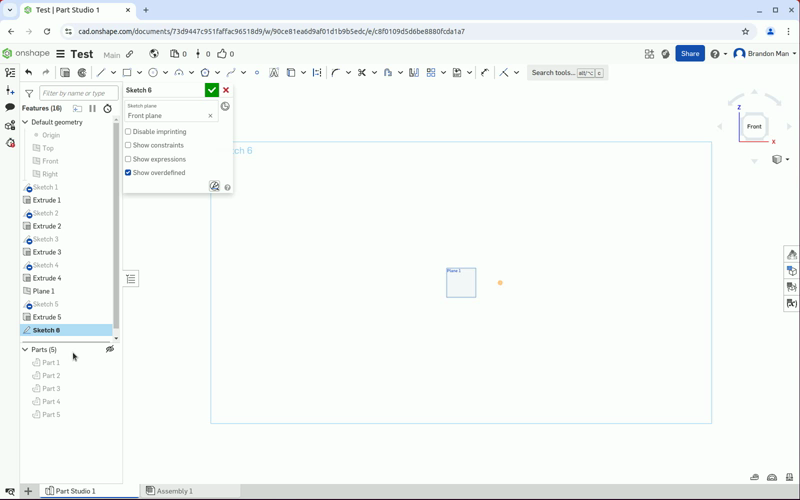
mouse_move(516, 288)
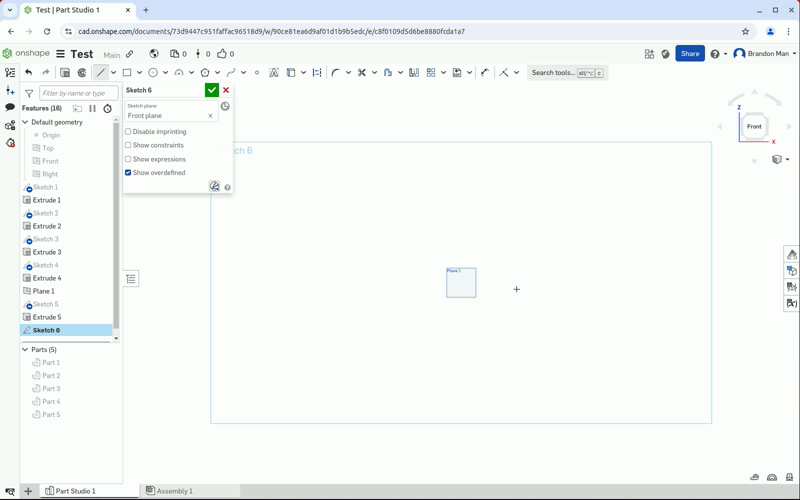
click(516, 288)
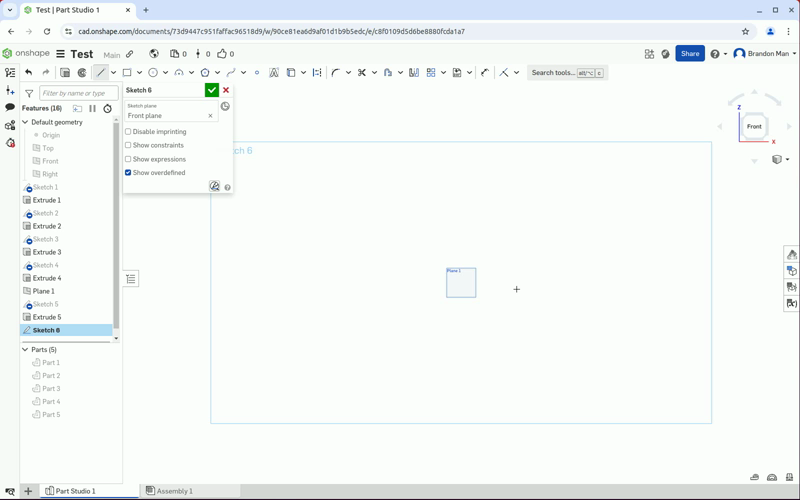
key_up(shift)
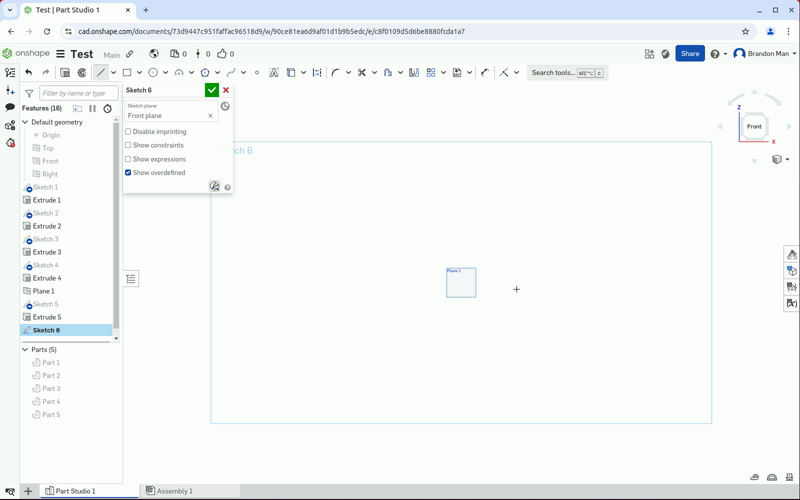
key_down(shift)
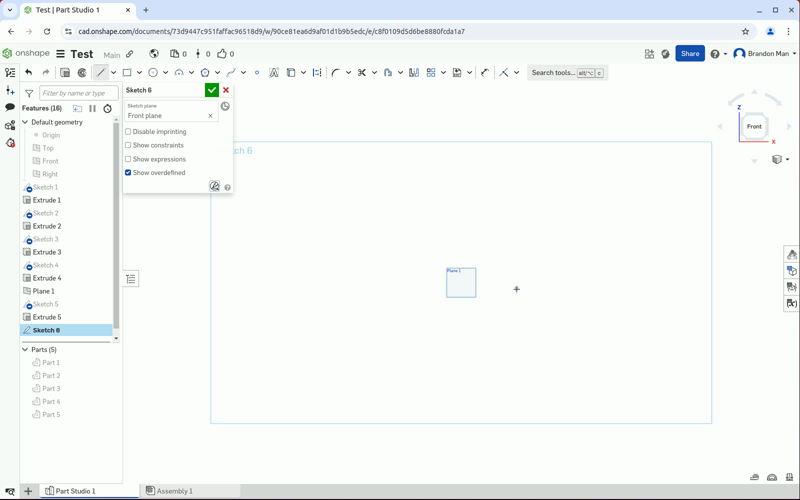
mouse_move(546, 288)
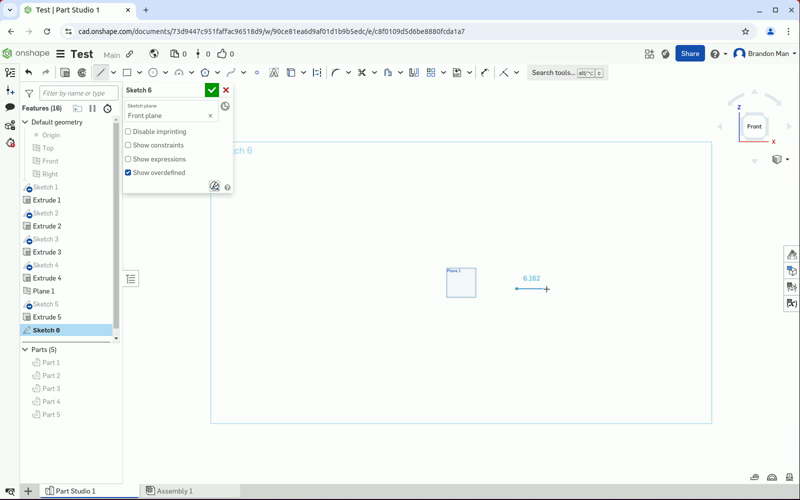
mouse_move(527, 288)
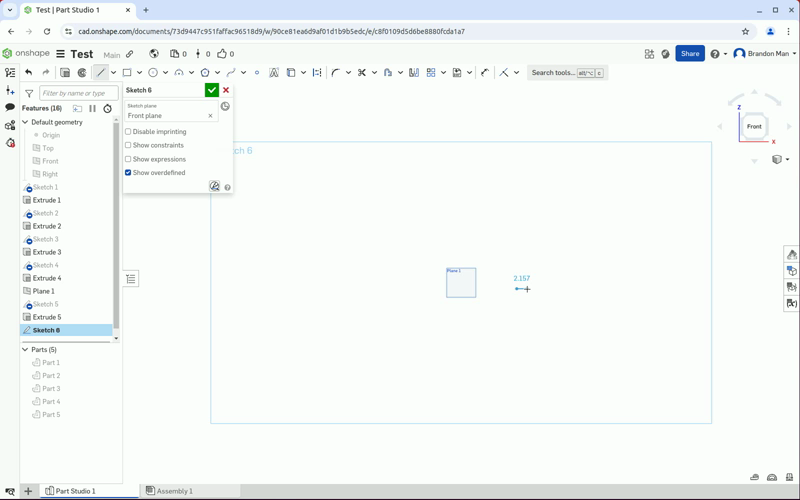
click(527, 288)
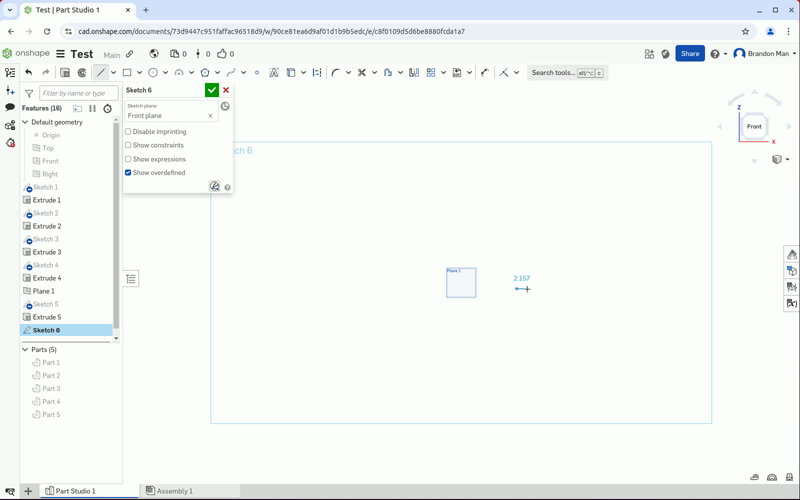
key_up(shift)
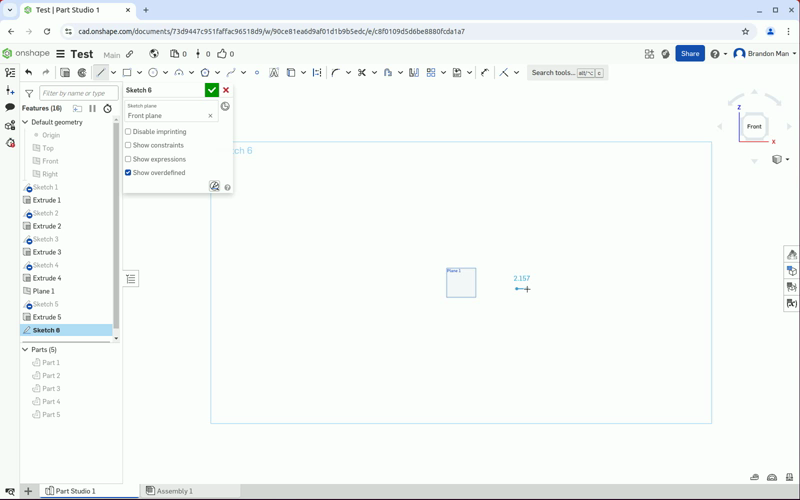
key_down(shift)
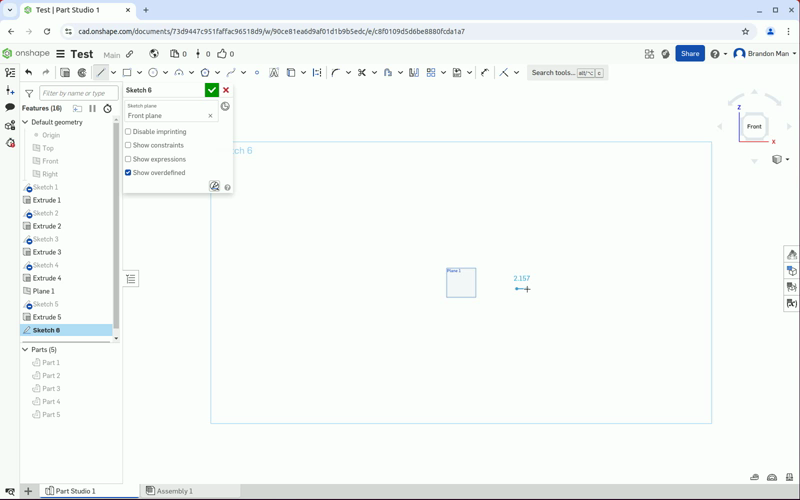
mouse_move(557, 288)
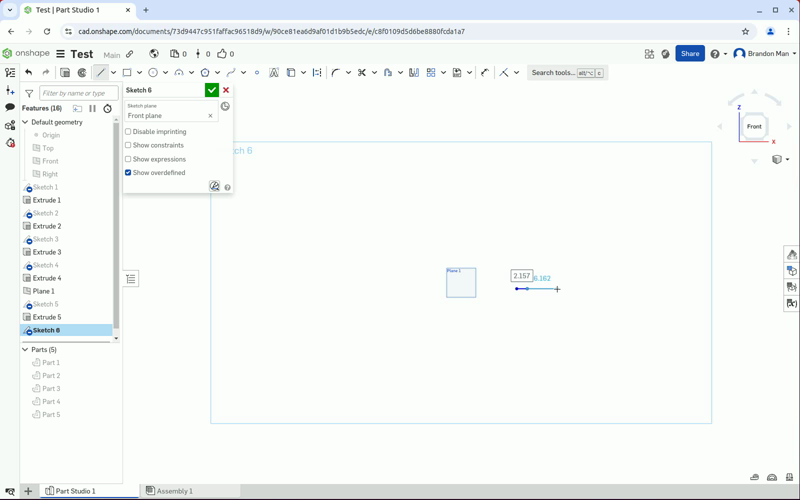
mouse_move(527, 281)
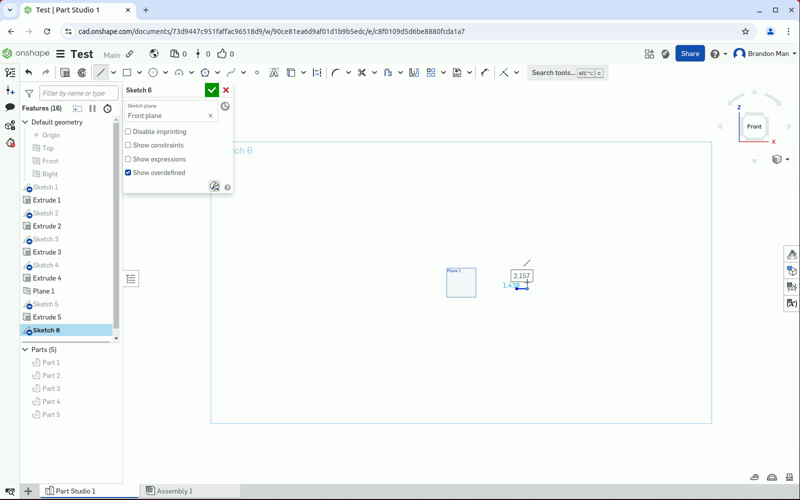
scroll(6)
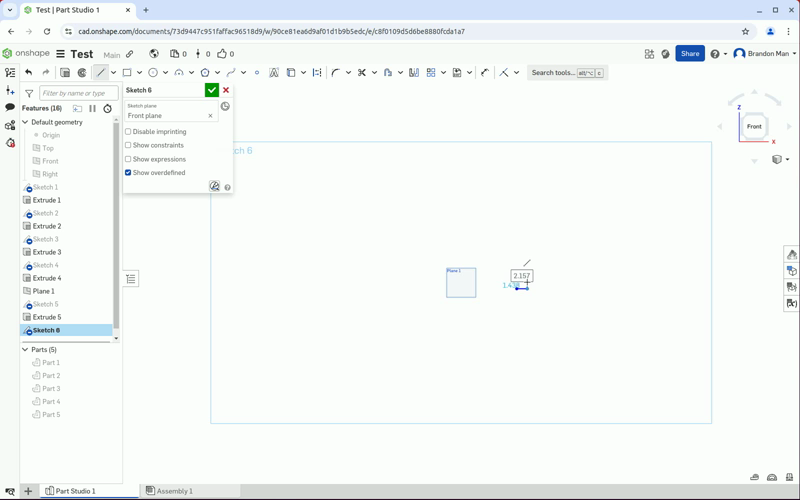
scroll(6)
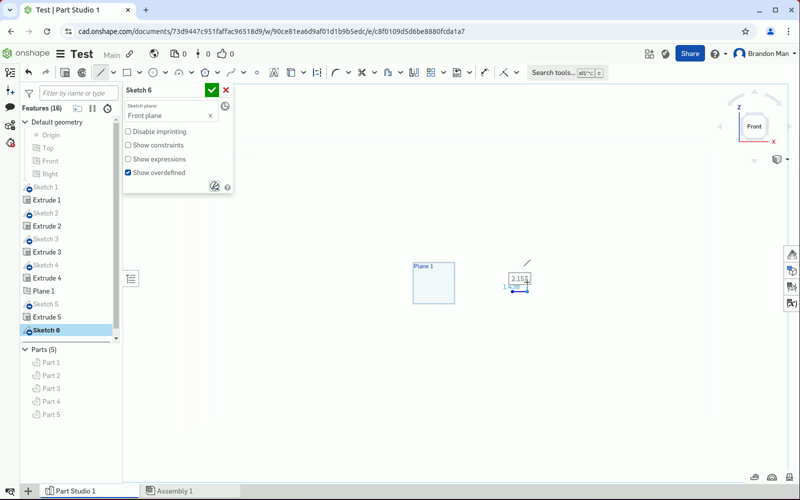
scroll(6)
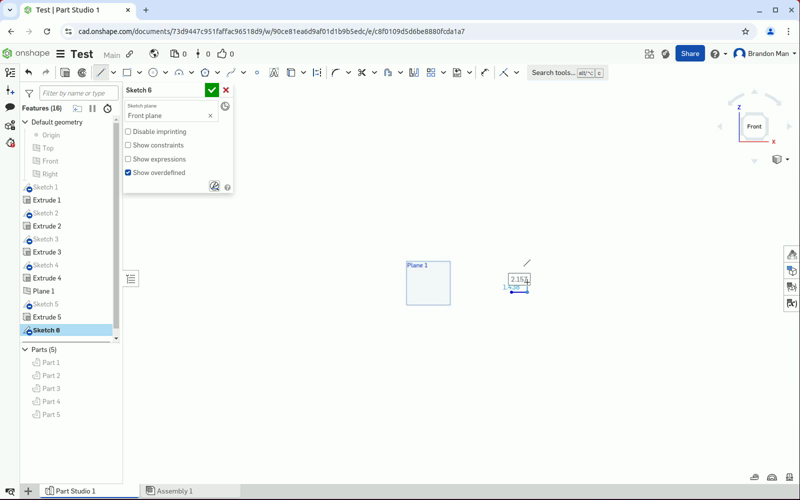
scroll(6)
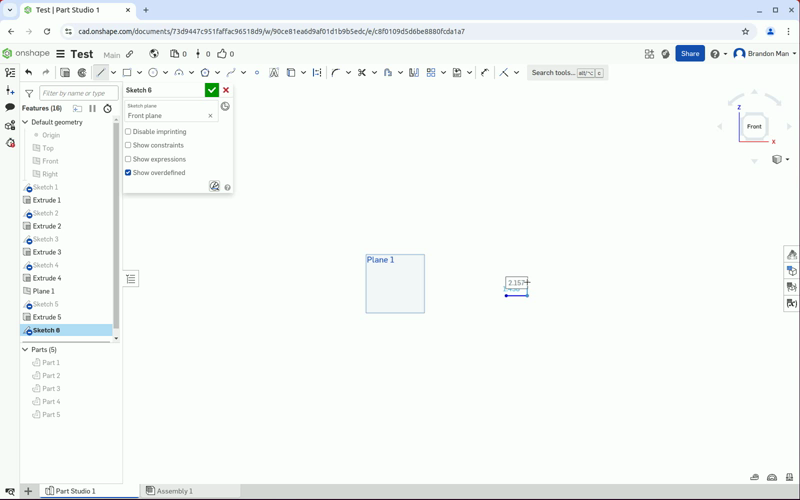
scroll(6)
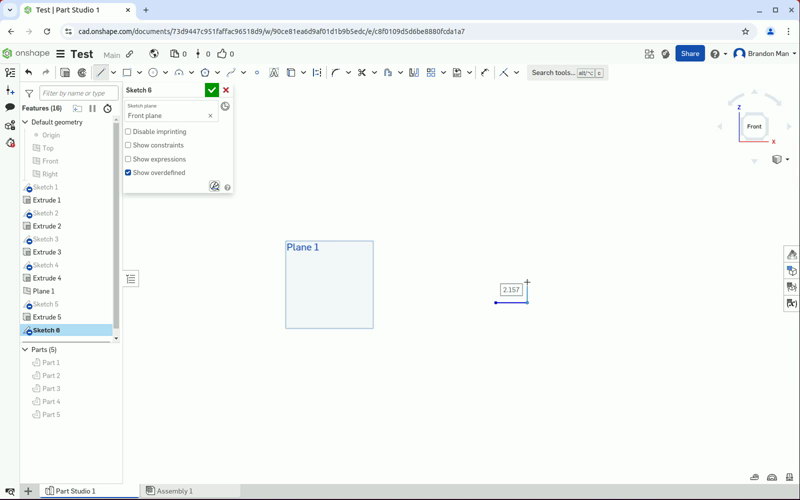
scroll(6)
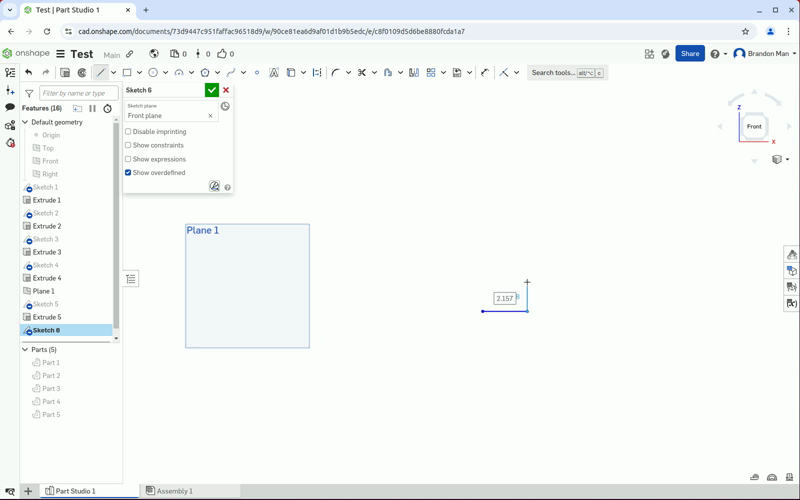
scroll(6)
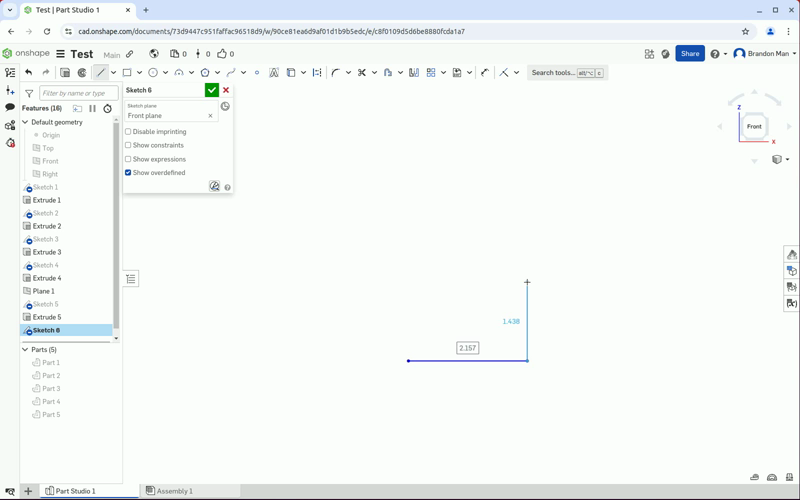
click(527, 281)
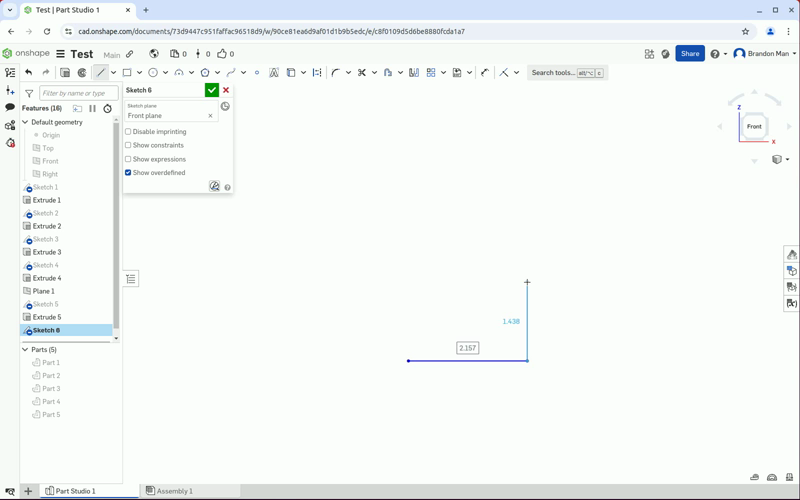
scroll(-6)
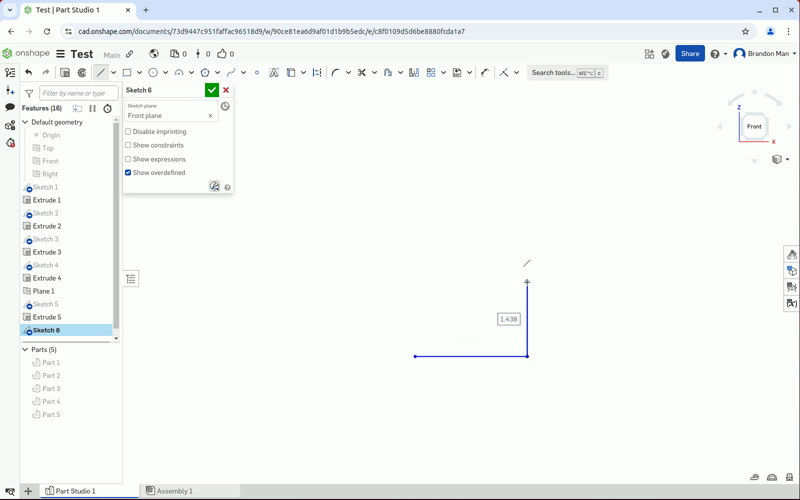
scroll(-6)
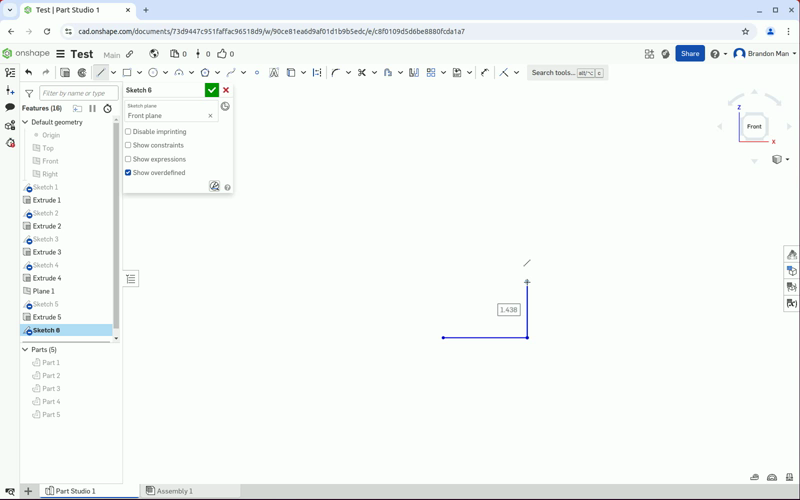
scroll(-6)
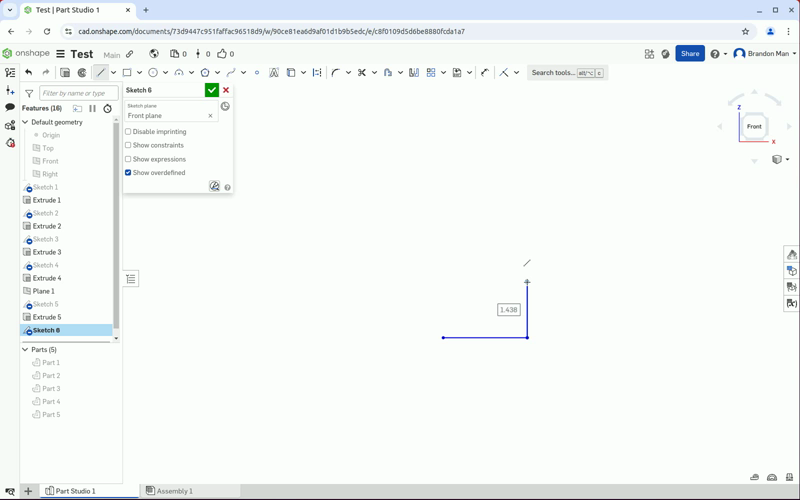
scroll(-6)
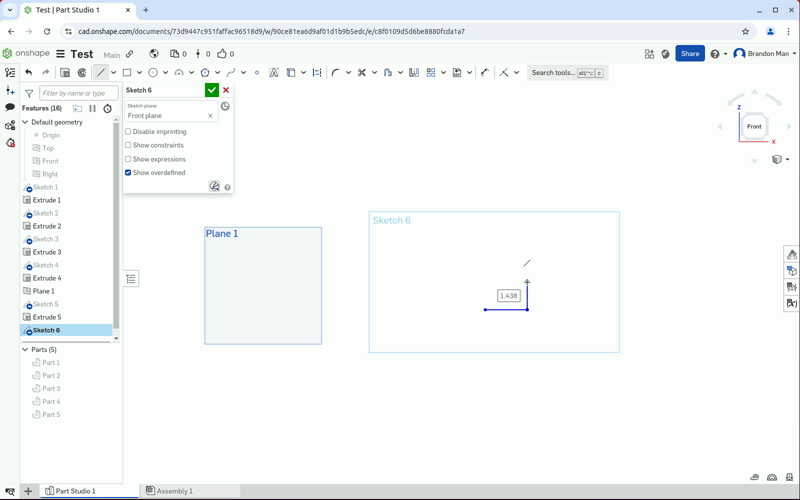
scroll(-6)
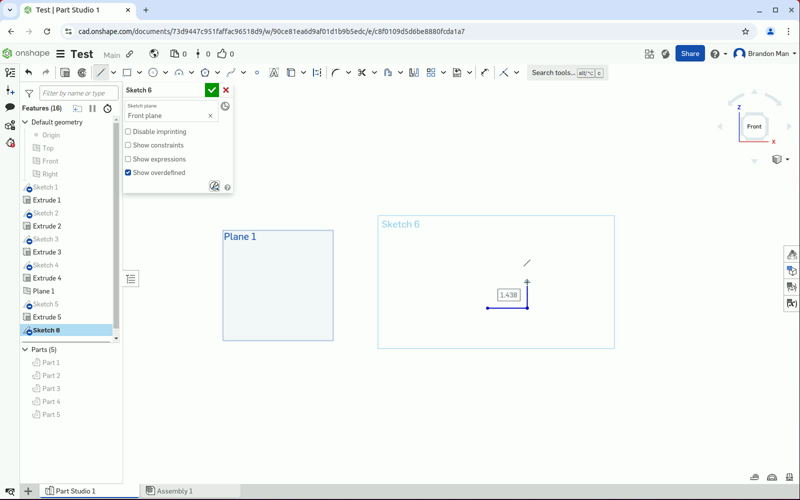
scroll(-6)
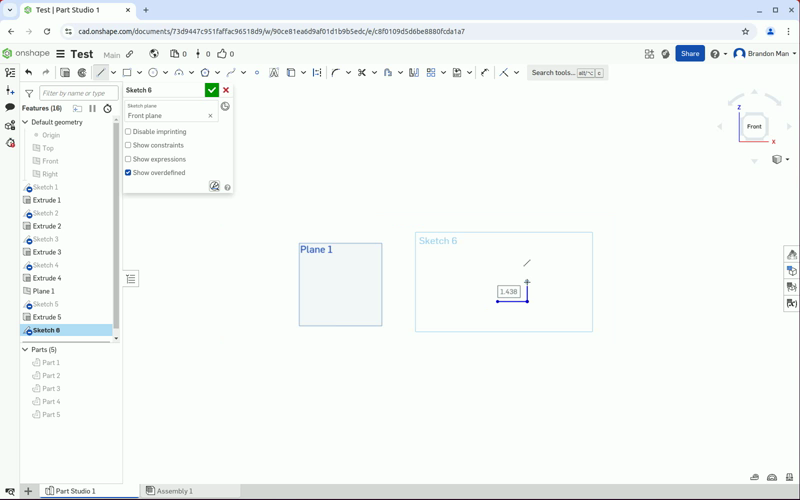
scroll(-6)
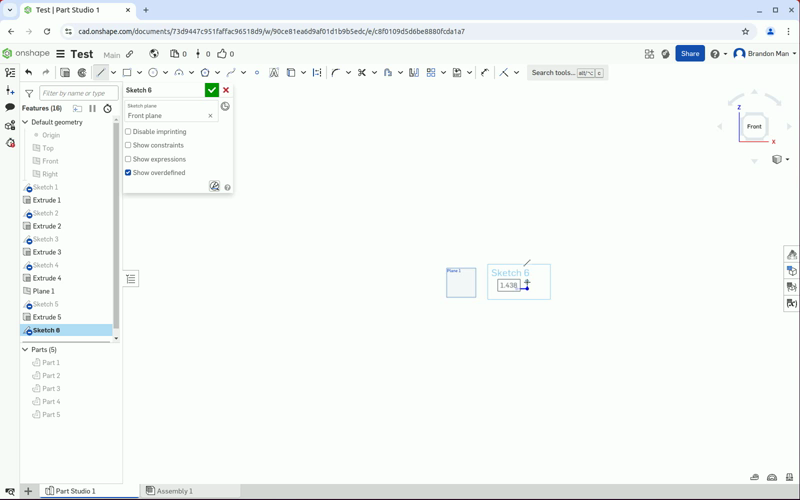
key_up(shift)
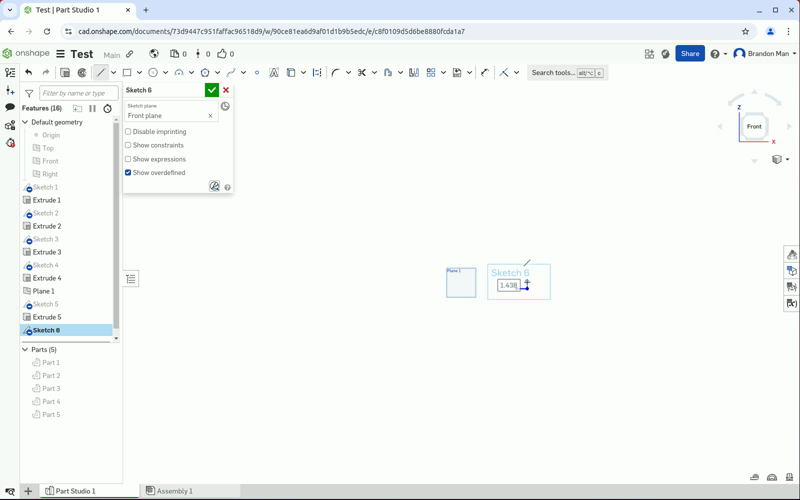
key_down(shift)
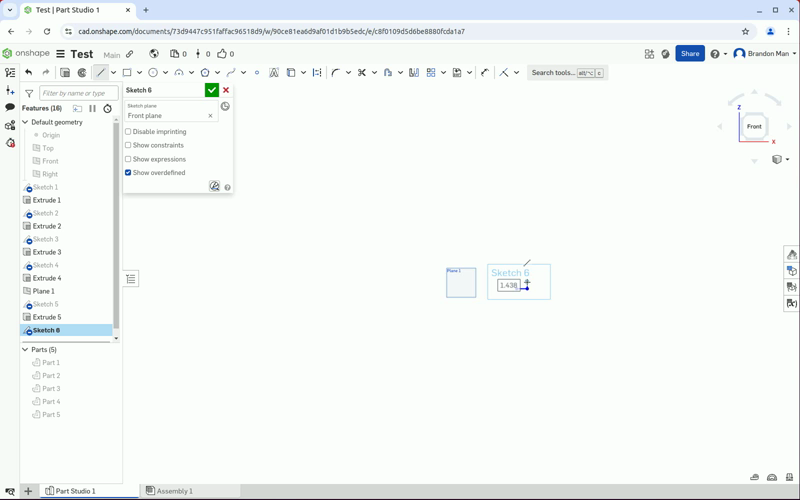
mouse_move(557, 281)
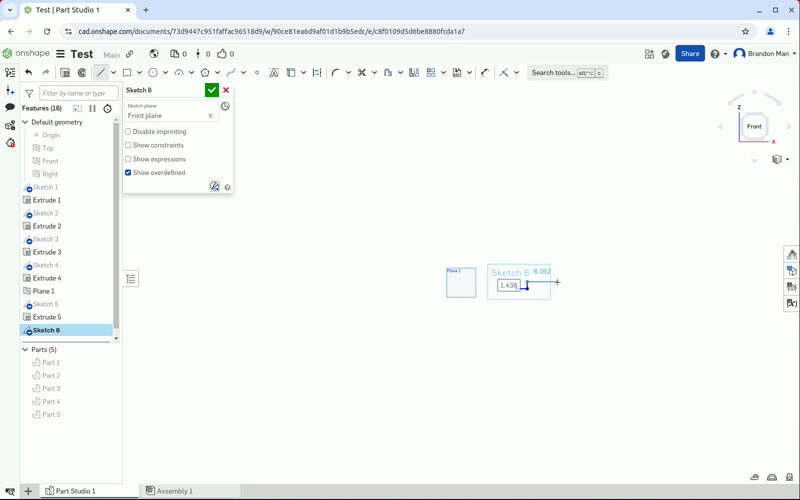
mouse_move(516, 281)
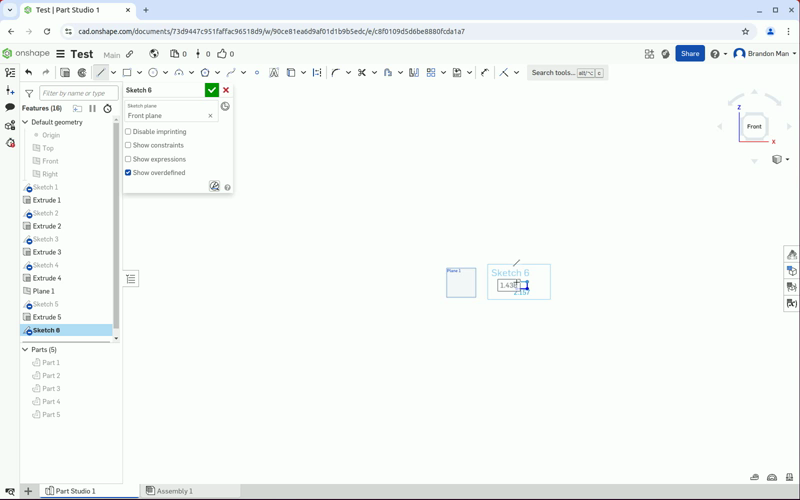
click(516, 281)
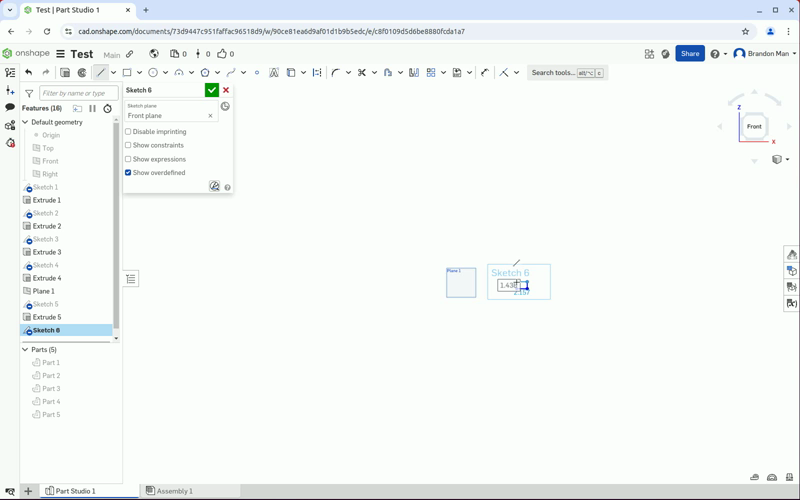
key_up(shift)
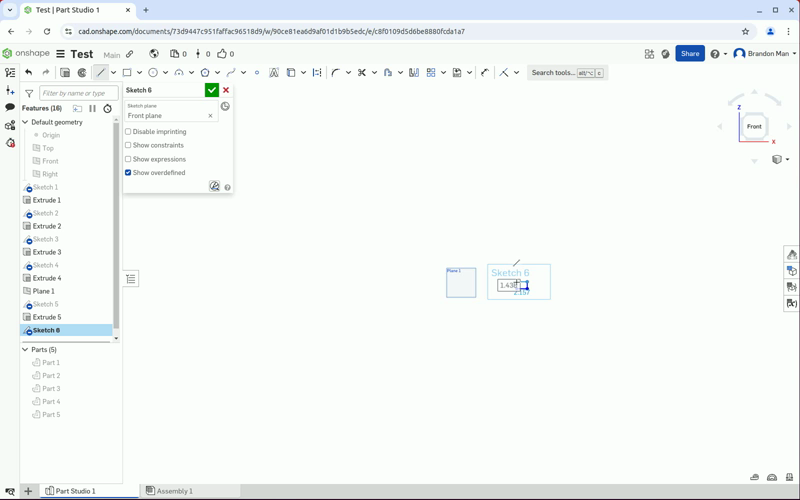
mouse_move(546, 281)
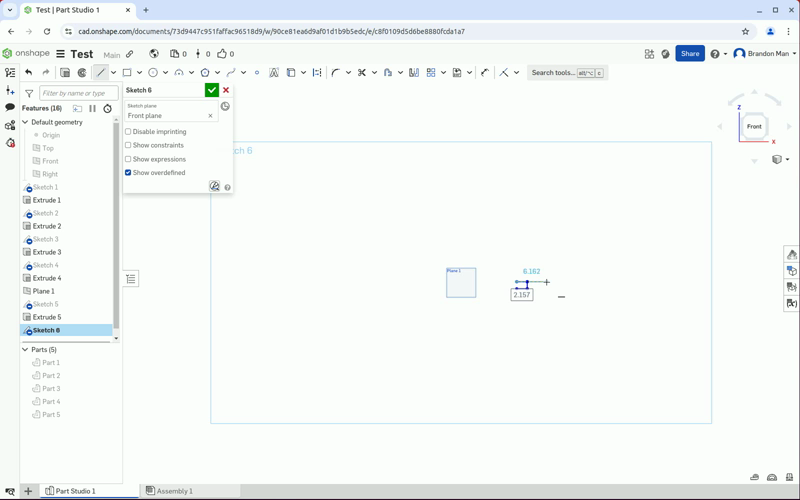
key_down(shift)
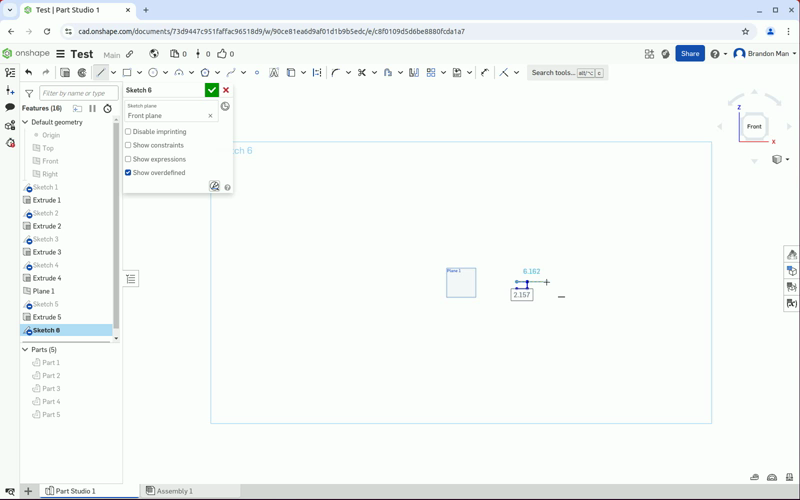
mouse_move(516, 288)
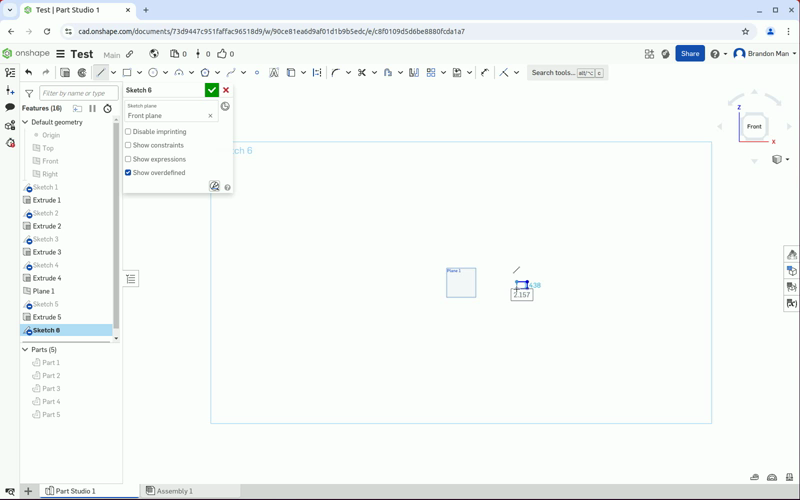
scroll(6)
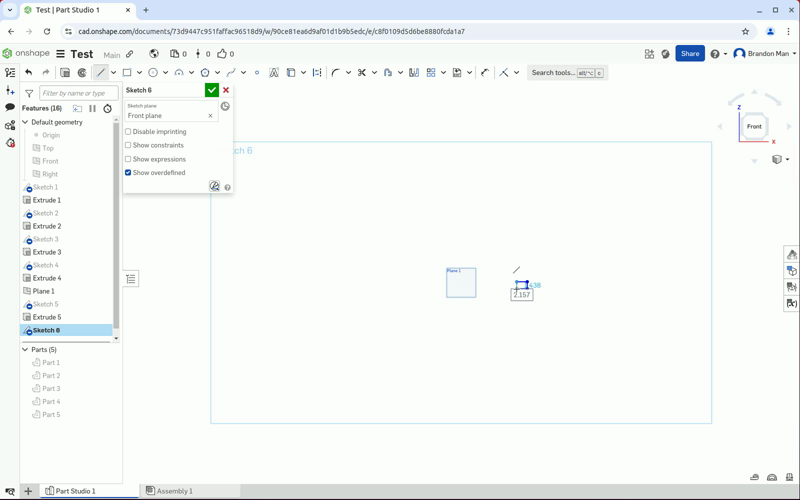
scroll(6)
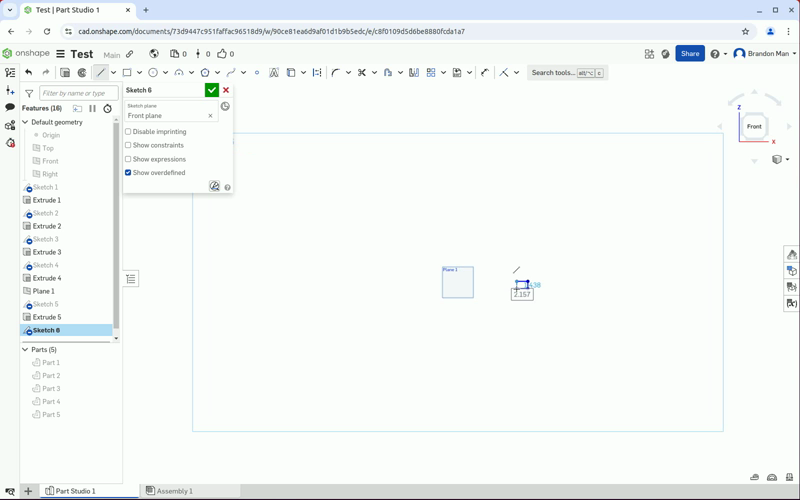
scroll(6)
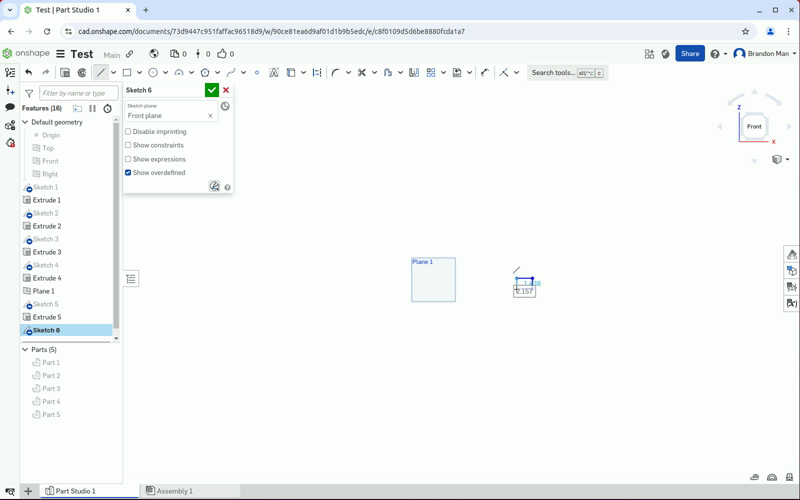
scroll(6)
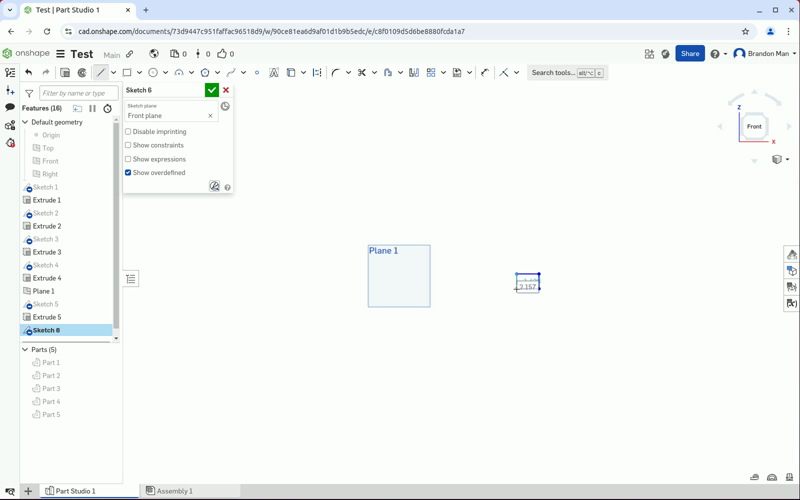
scroll(6)
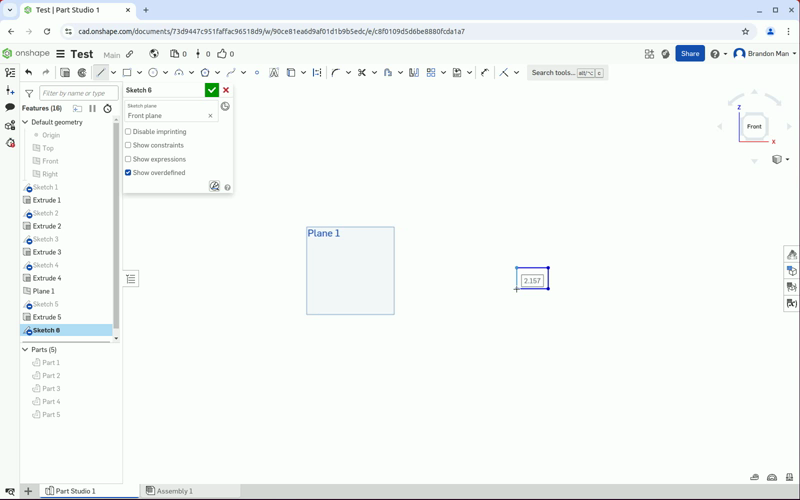
scroll(6)
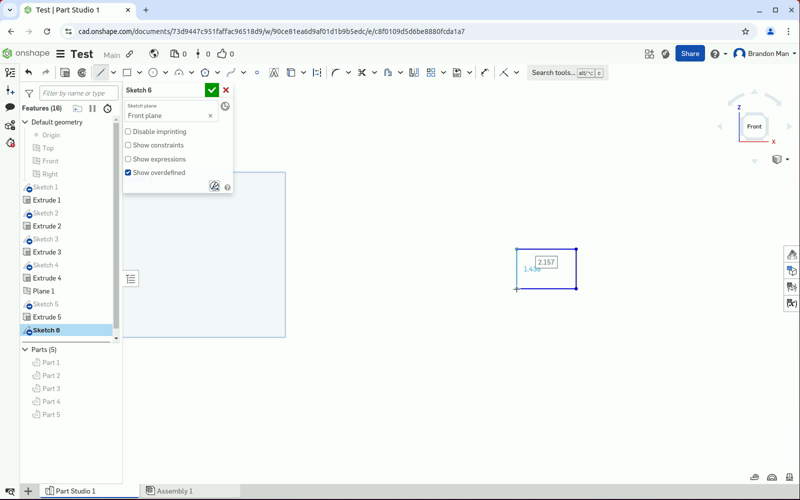
scroll(6)
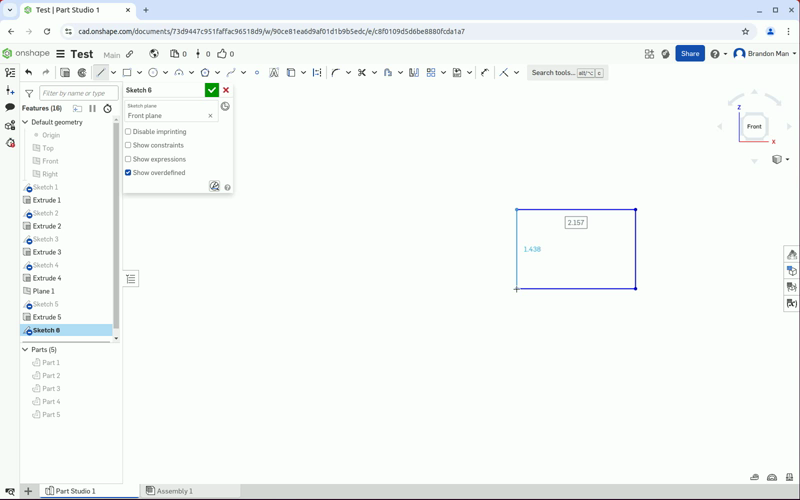
key_up(shift)
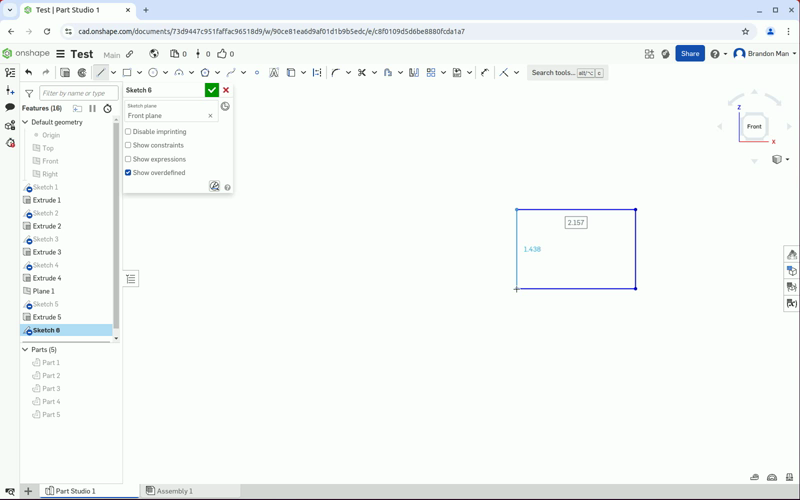
click(516, 288)
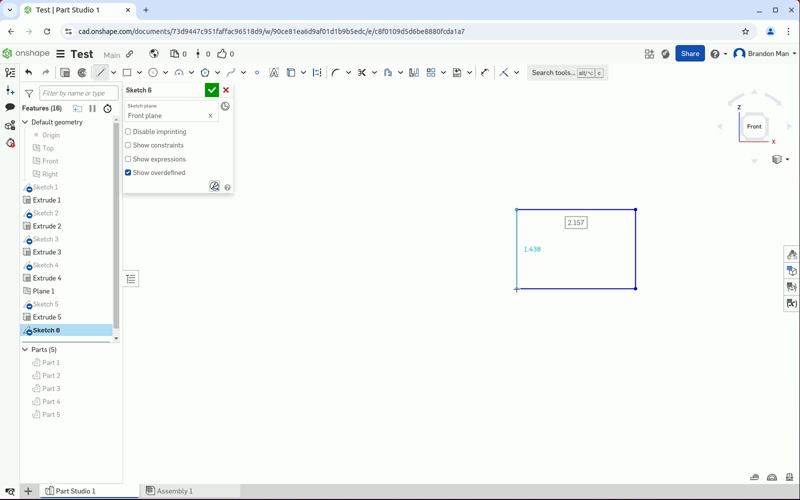
scroll(-6)
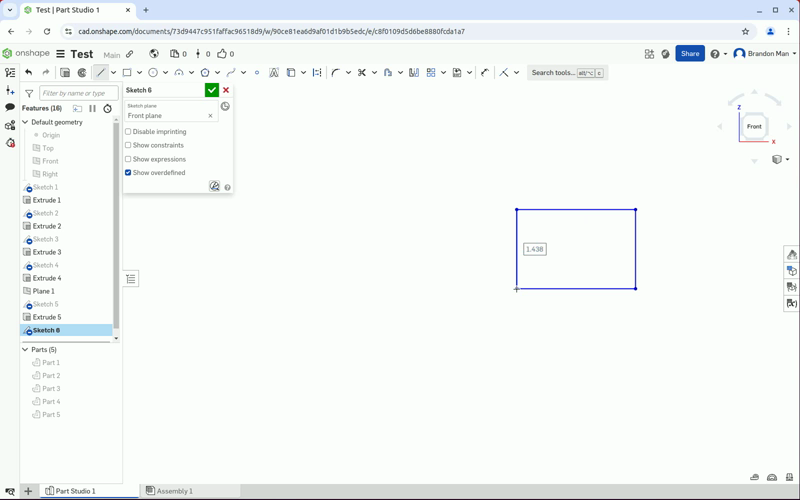
scroll(-6)
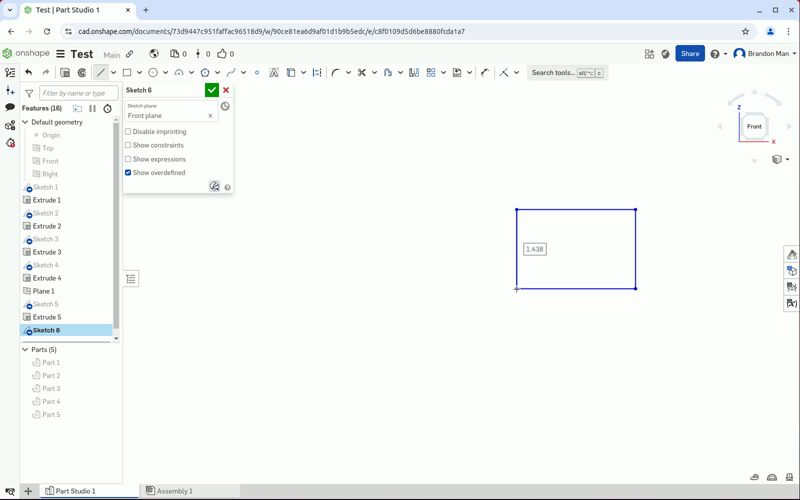
scroll(-6)
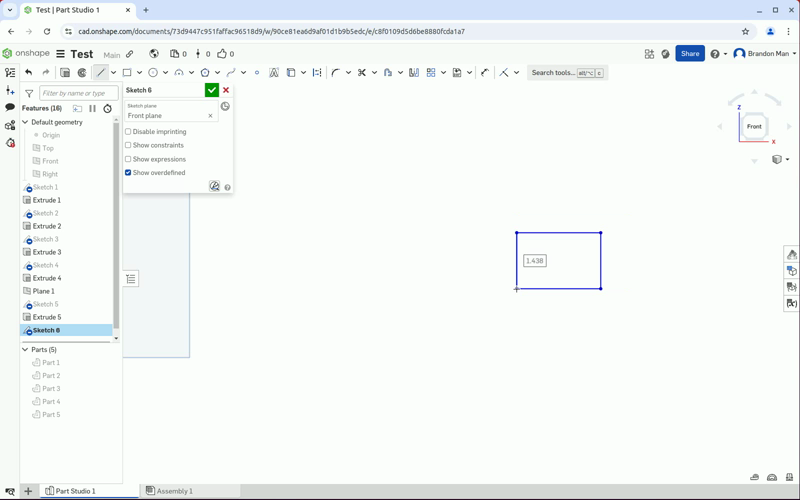
scroll(-6)
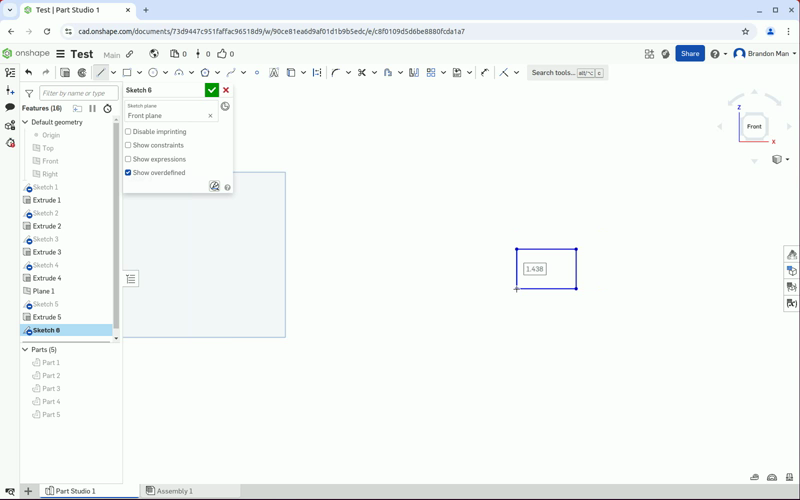
scroll(-6)
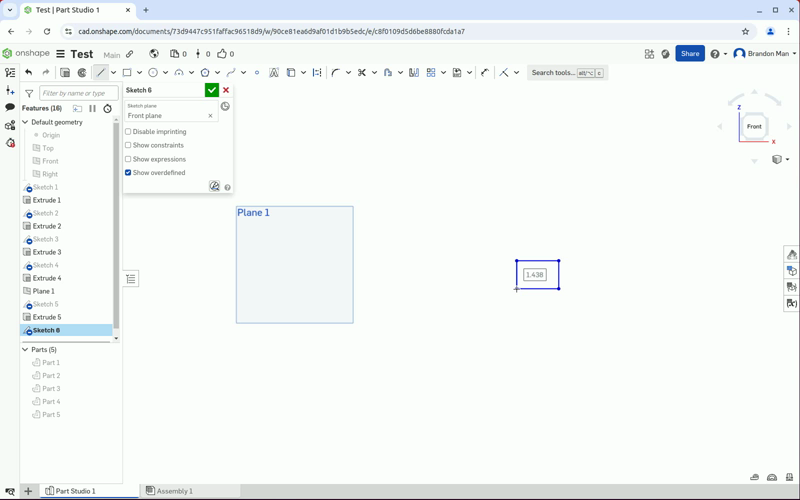
scroll(-6)
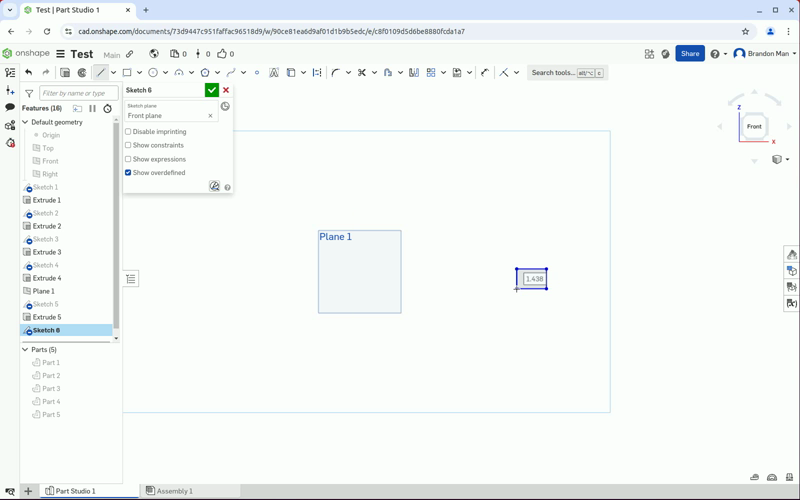
scroll(-6)
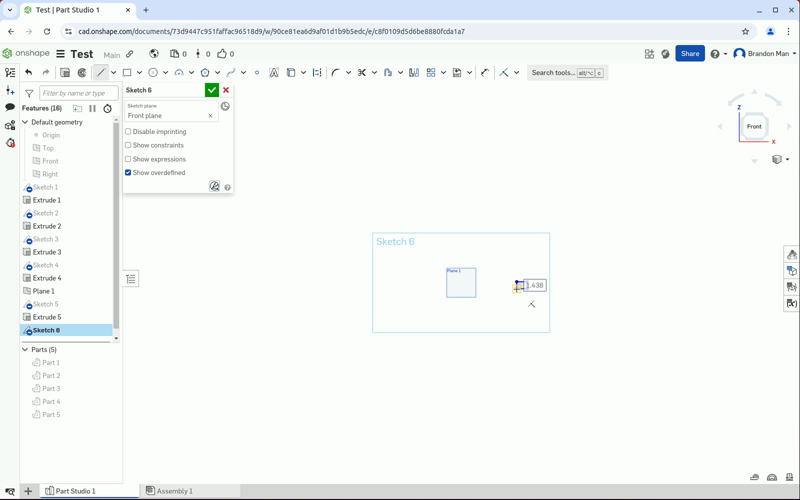
key(esc)
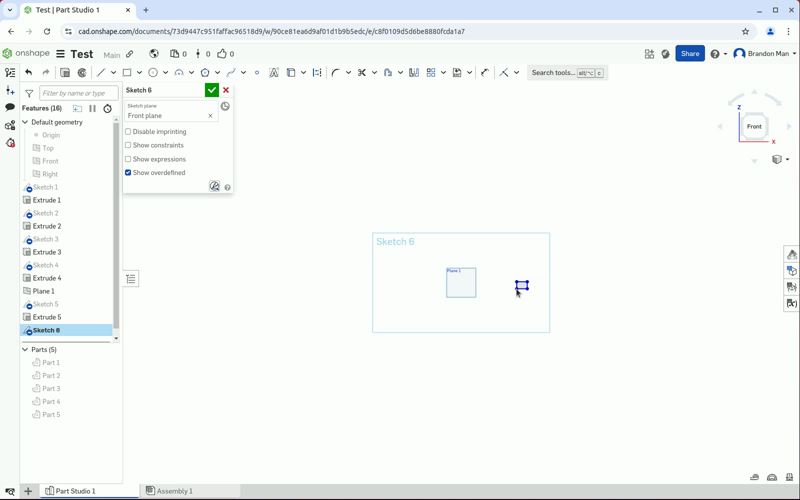
mouse_move(517, 283)
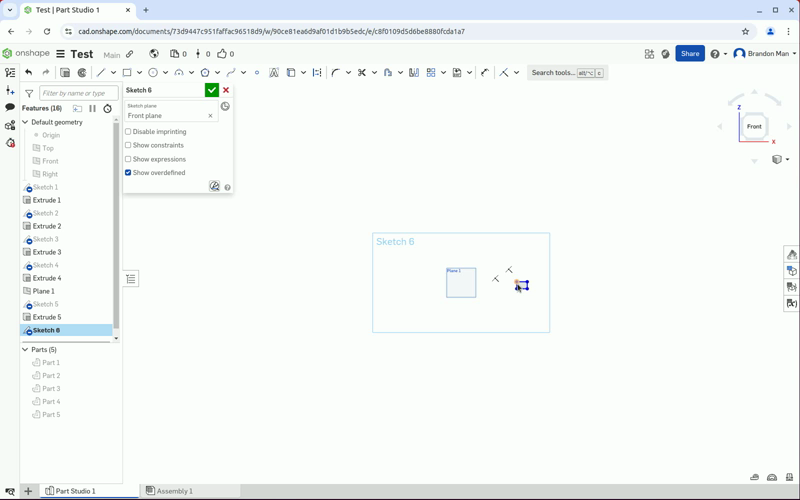
scroll(6)
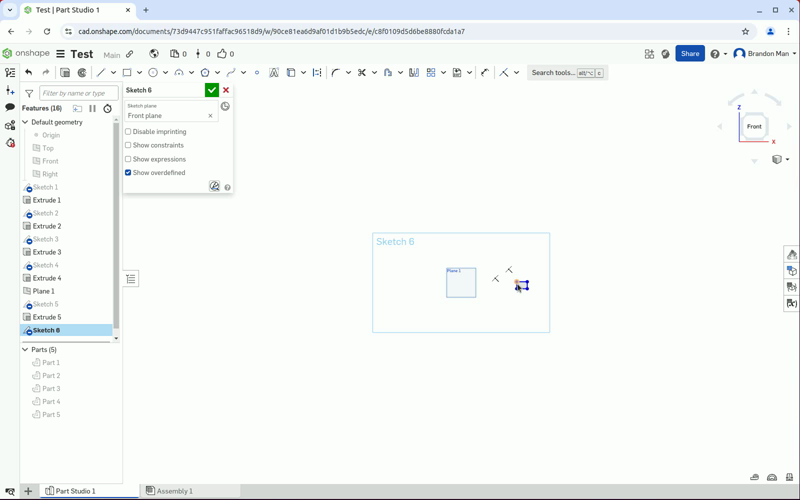
scroll(6)
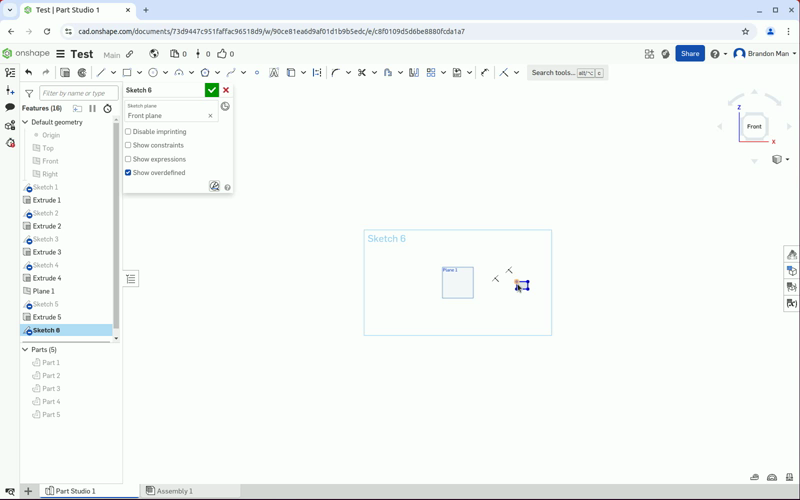
scroll(6)
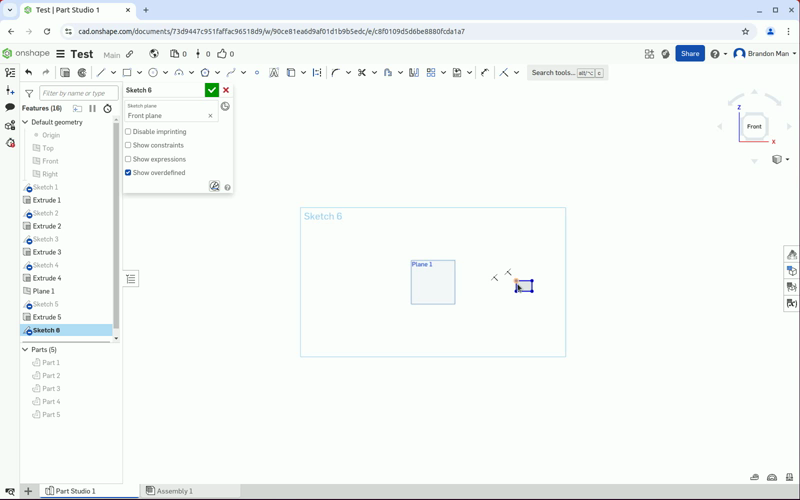
scroll(6)
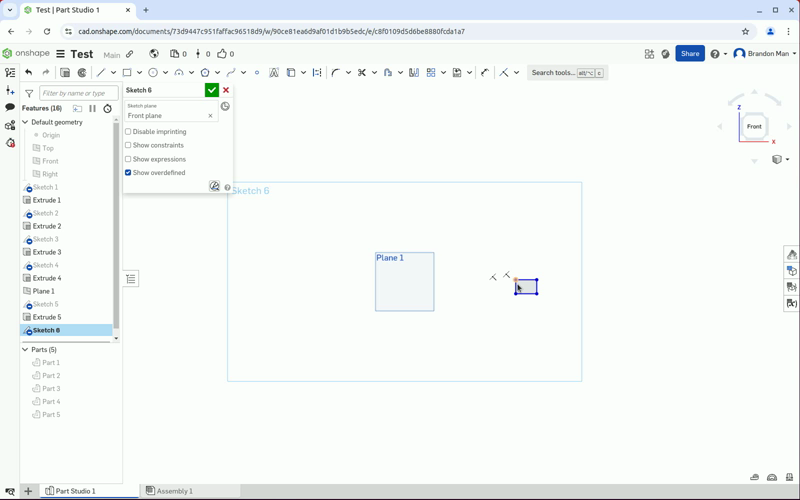
scroll(6)
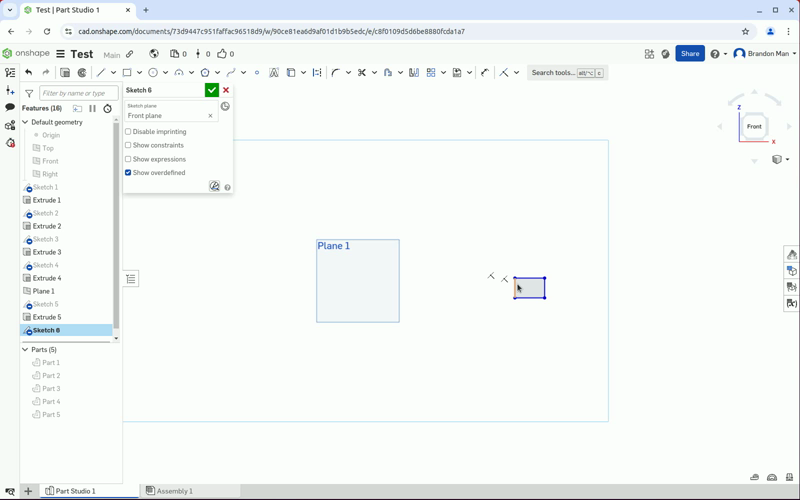
scroll(6)
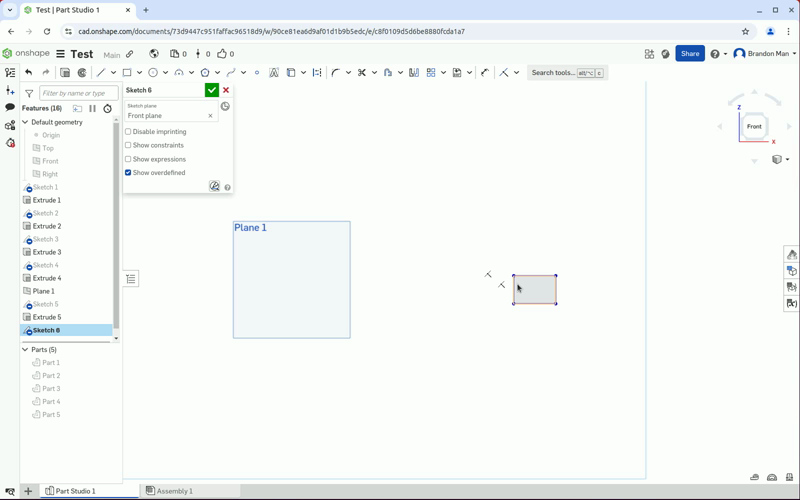
scroll(6)
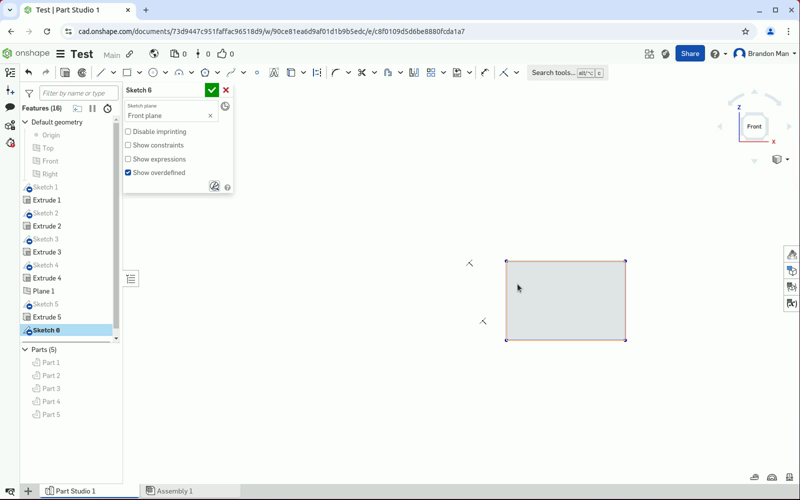
click(517, 283)
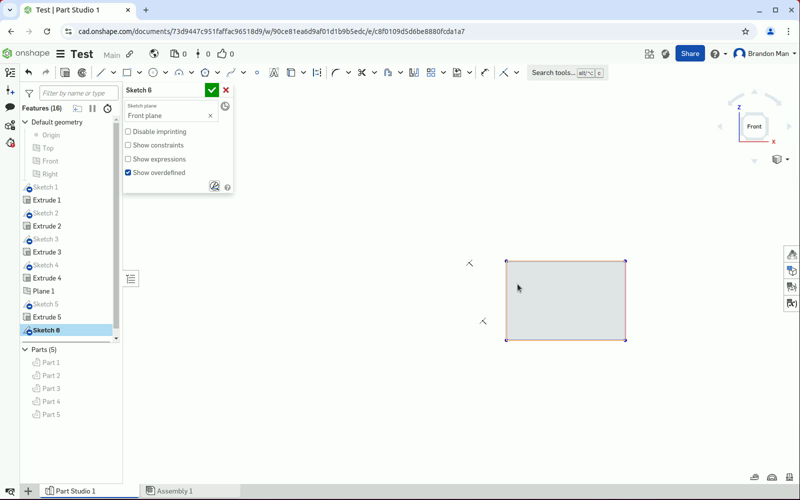
scroll(-6)
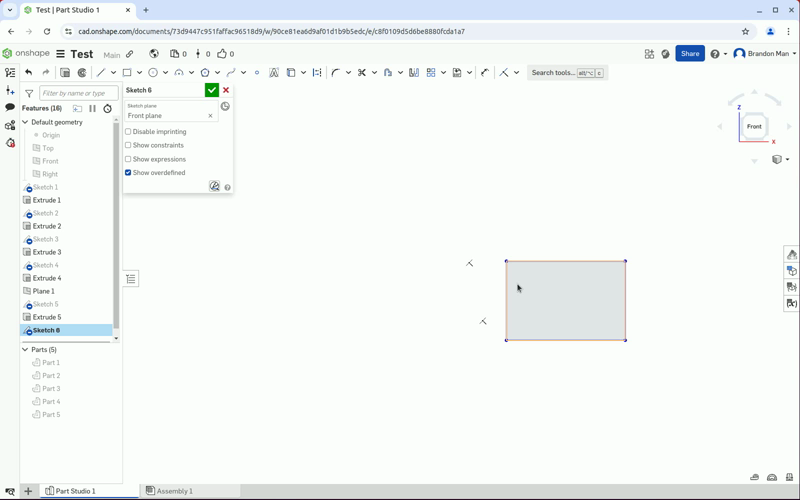
scroll(-6)
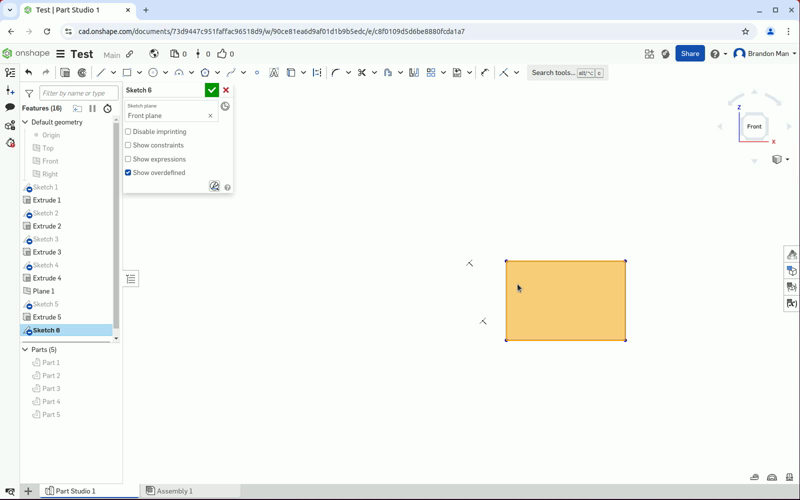
scroll(-6)
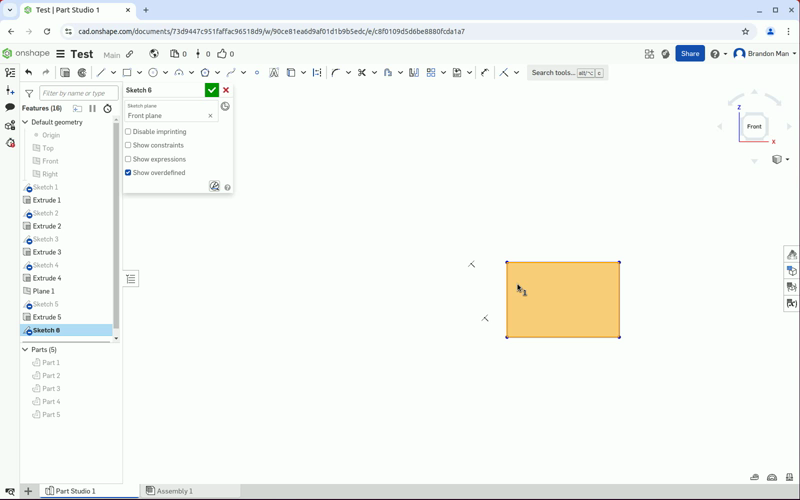
scroll(-6)
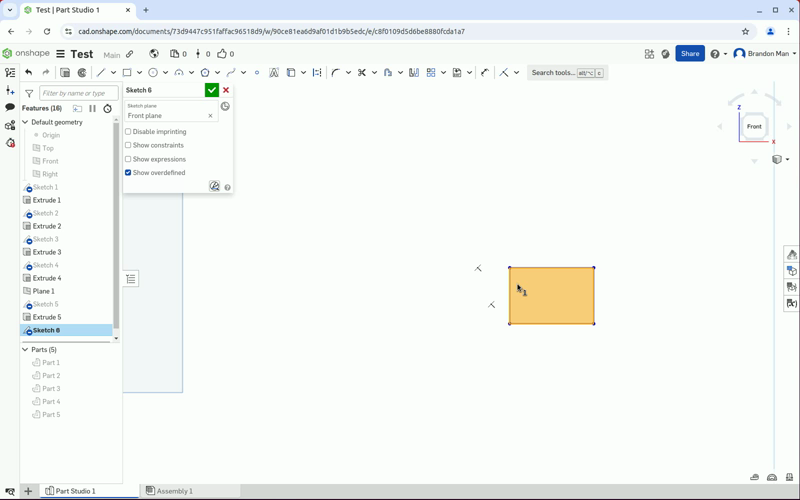
scroll(-6)
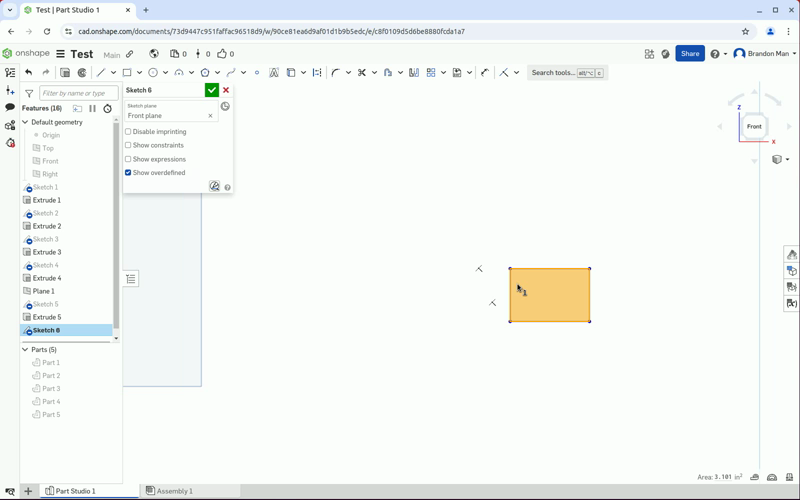
scroll(-6)
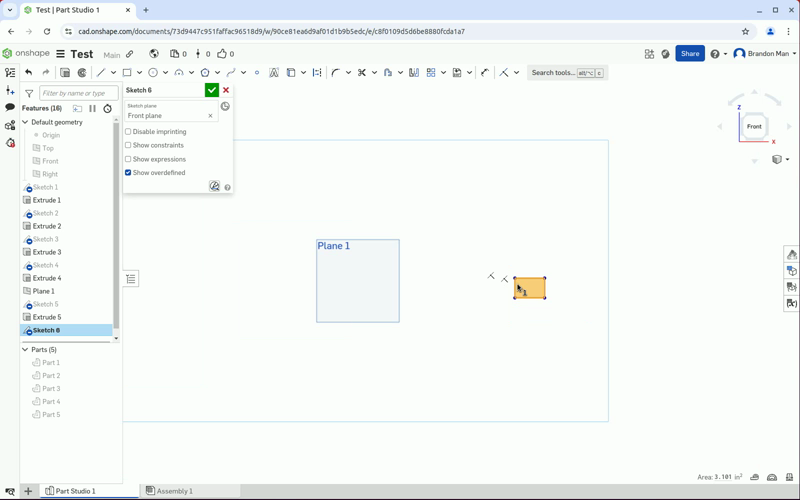
scroll(-6)
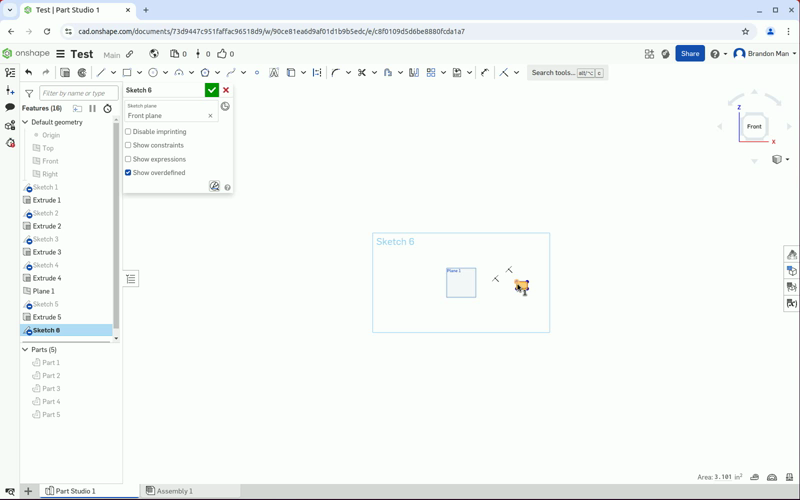
mouse_move(73, 352)
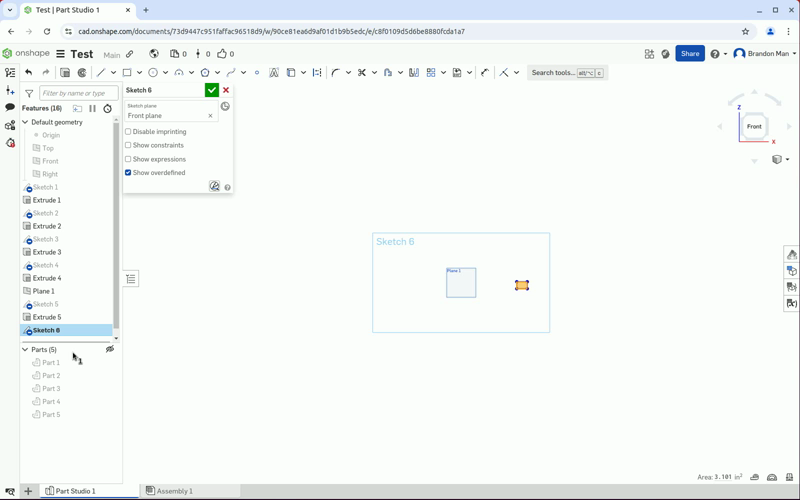
key(shift+y)
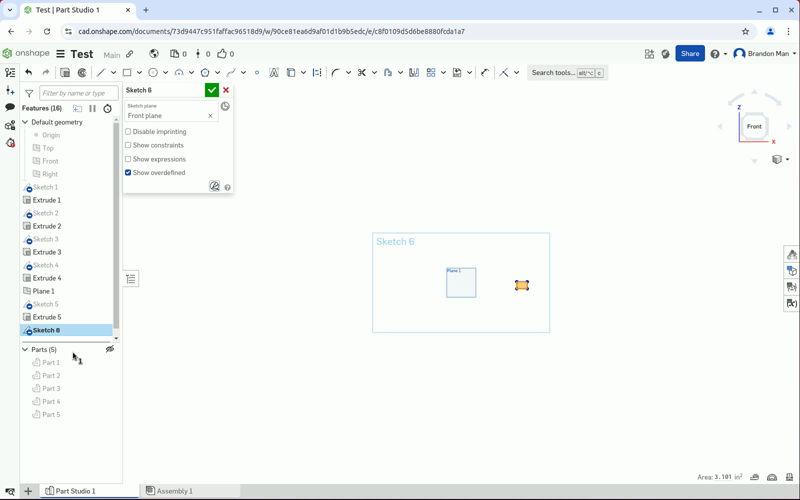
key(shift+e)
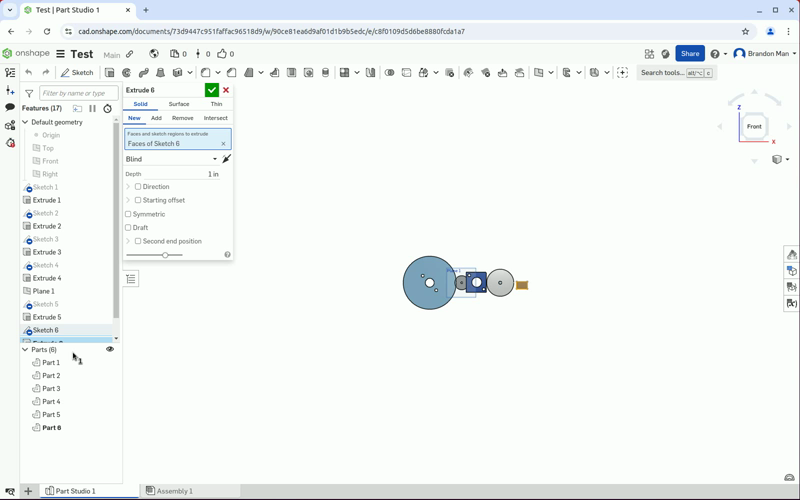
mouse_move(143, 106)
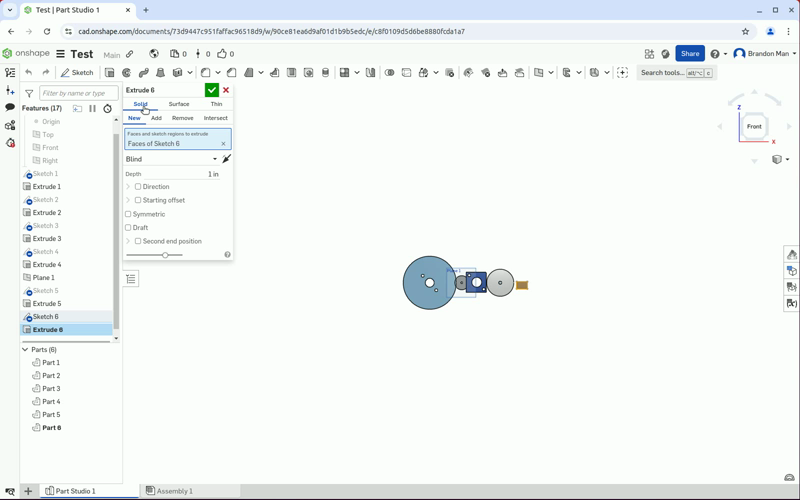
click(143, 106)
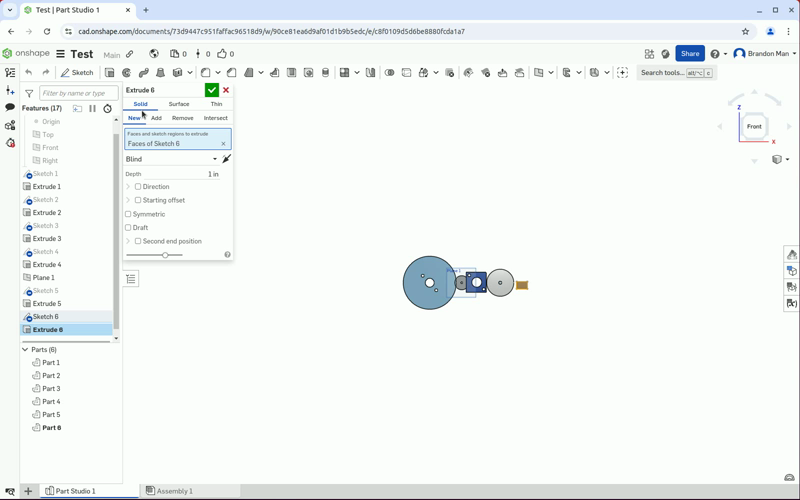
mouse_move(137, 120)
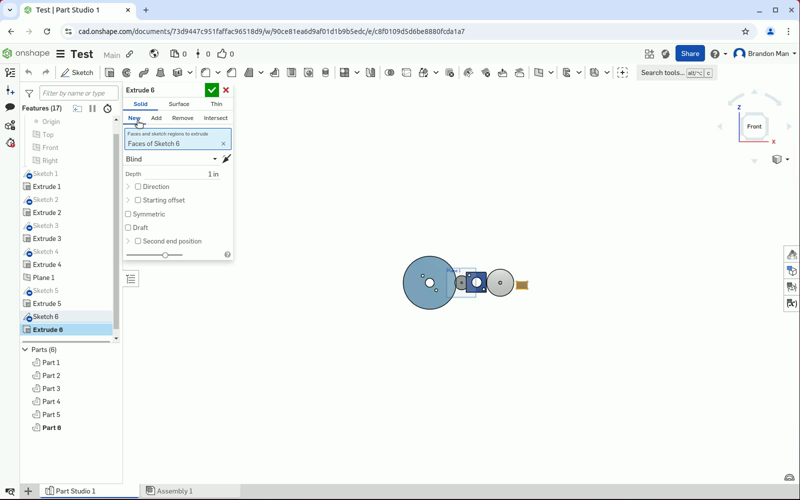
click(137, 120)
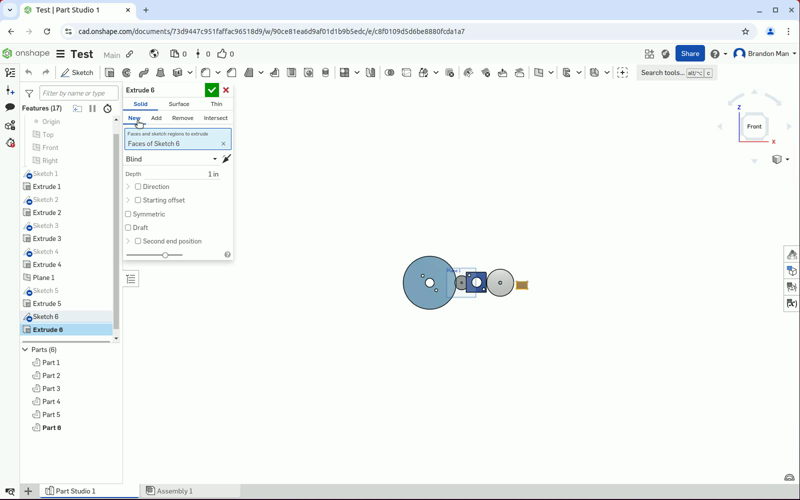
key(tab, 4)
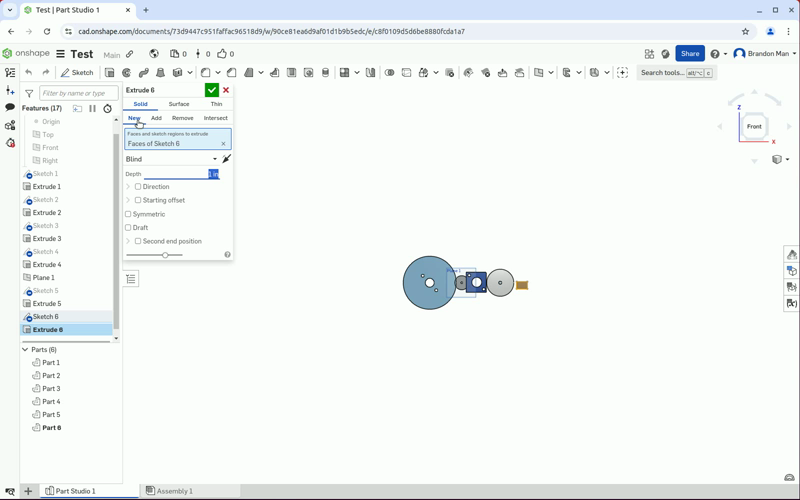
text(5.296)
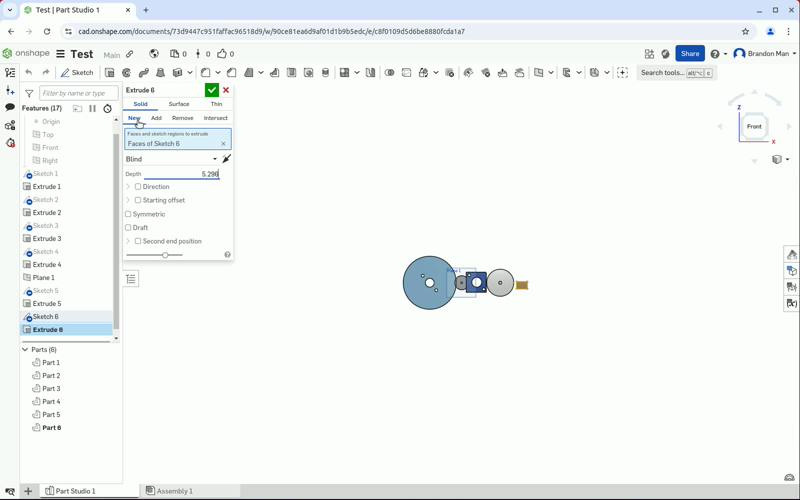
key(enter)
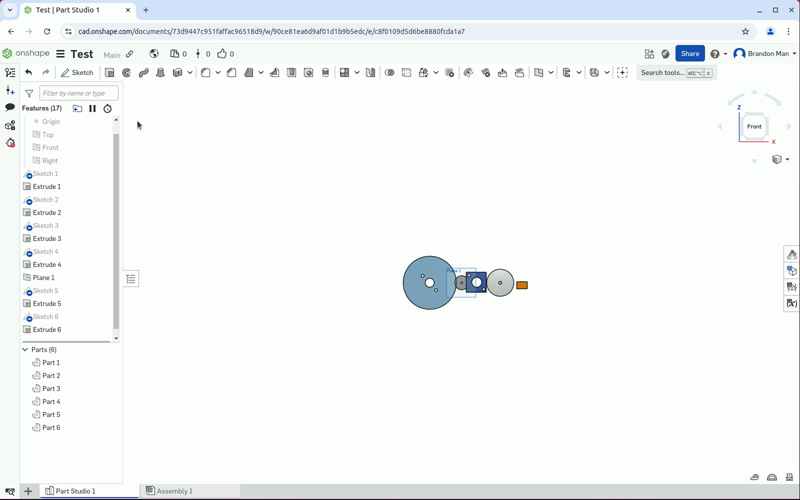
key(shift+h)
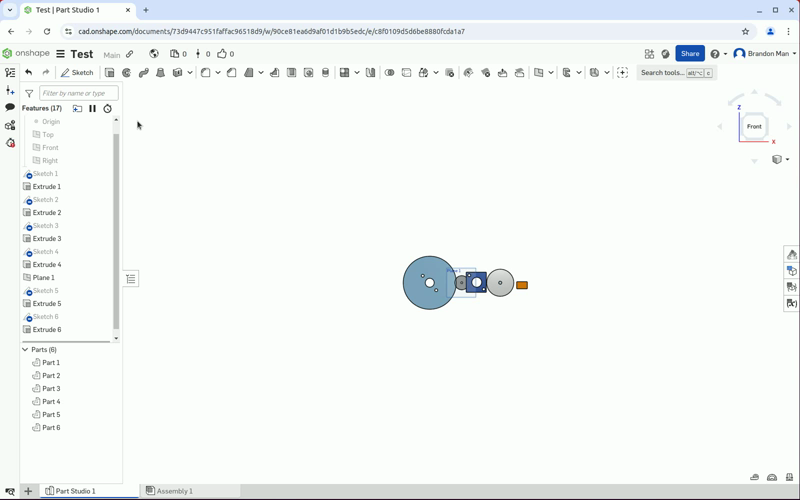
key(shift+h)
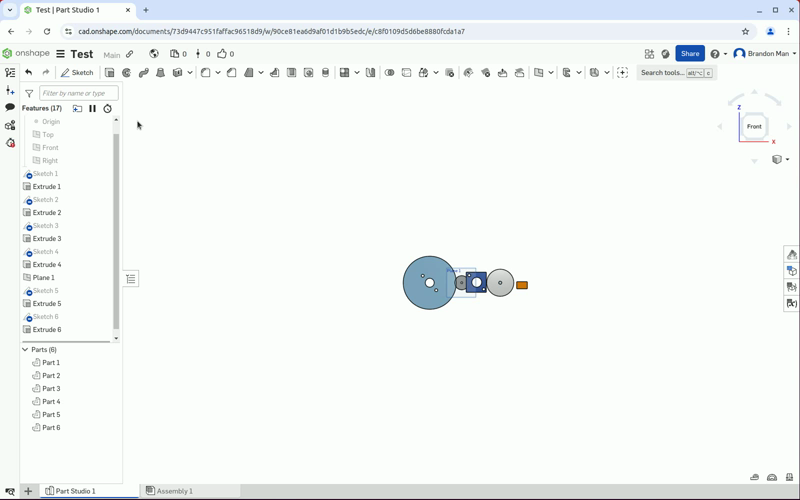
key(shift+7)
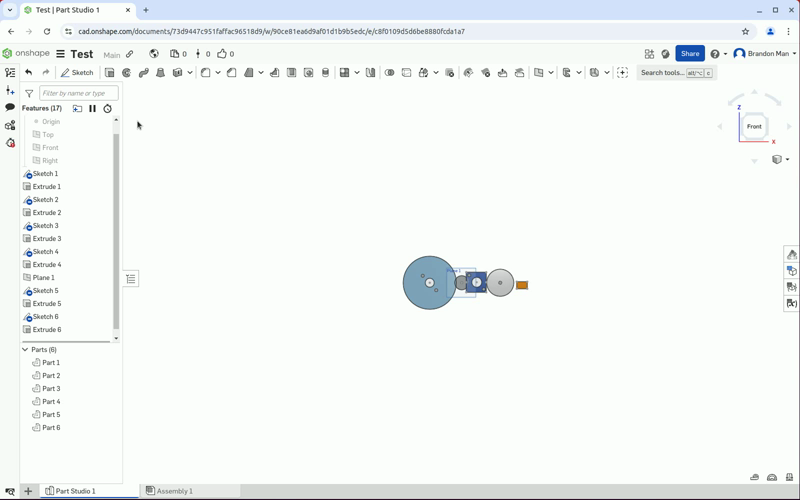
key(left, 2)
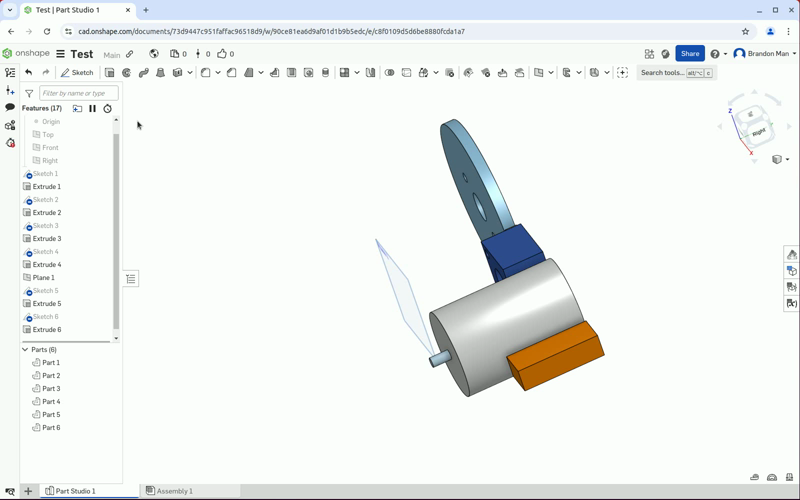
key(down, 2)
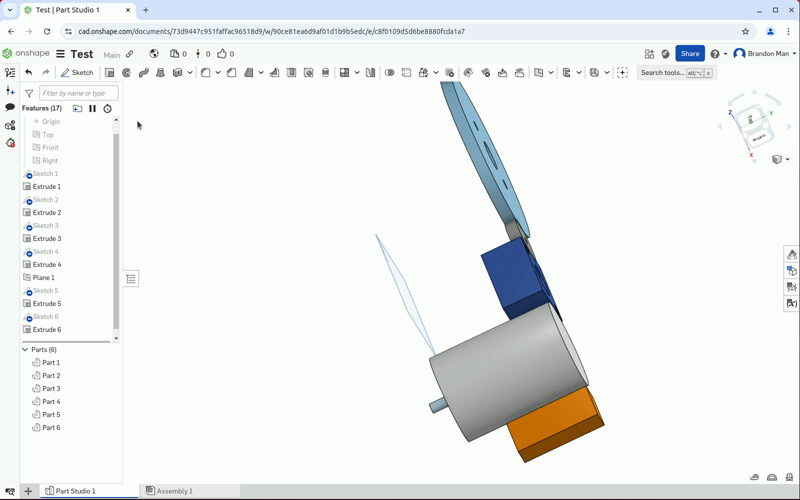
key(up, 2)
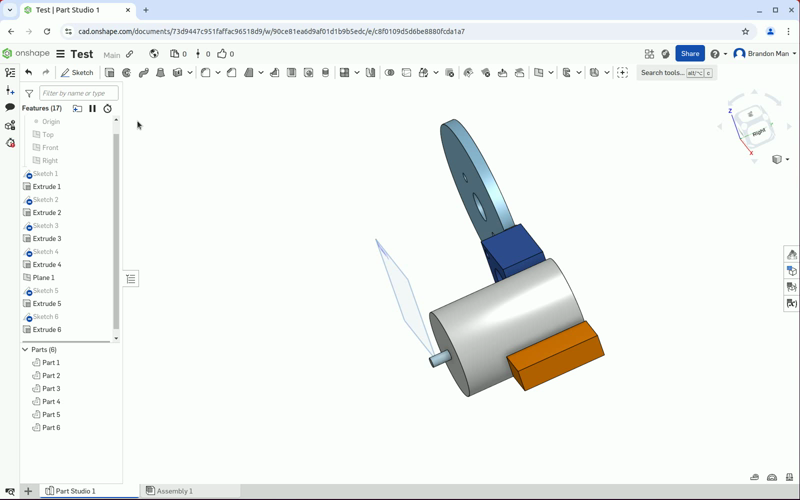
key(right, 2)
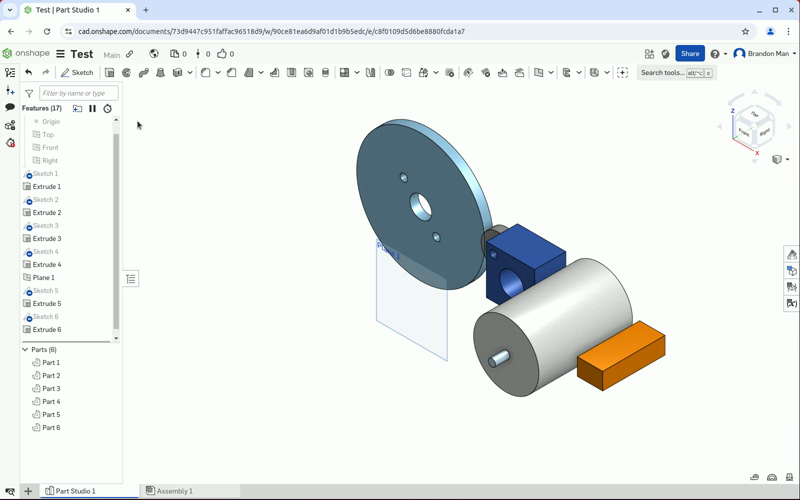
mouse_move(69, 176)
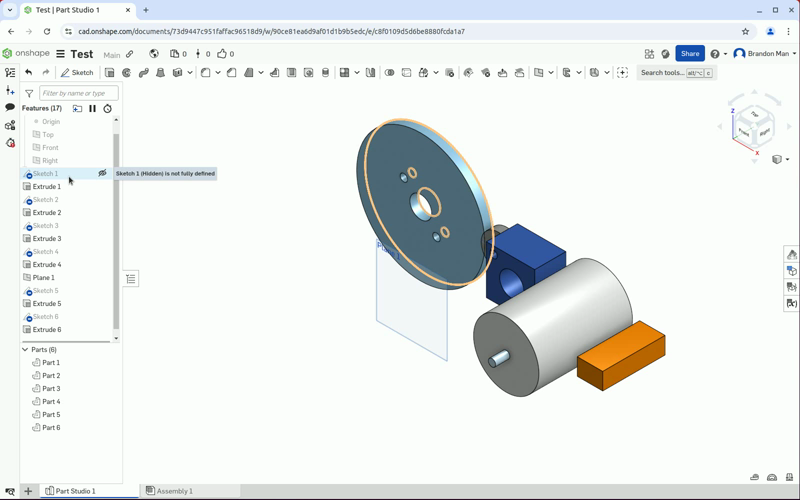
click(69, 176)